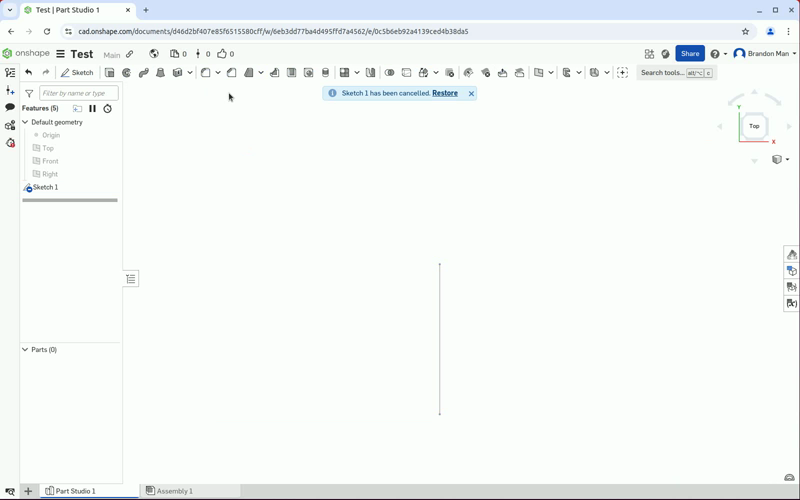
key(shift+h)
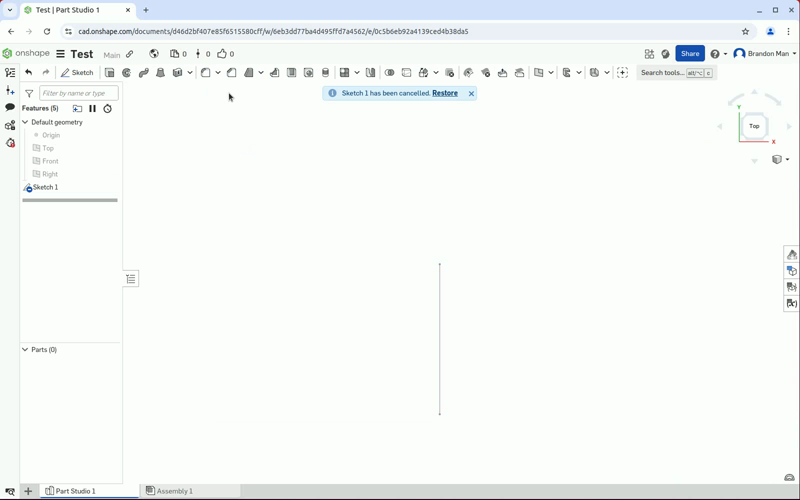
key(shift+s)
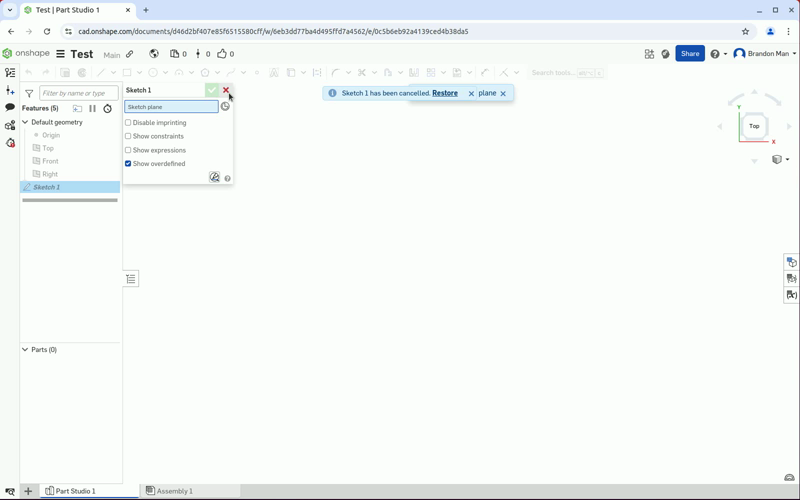
mouse_move(73, 150)
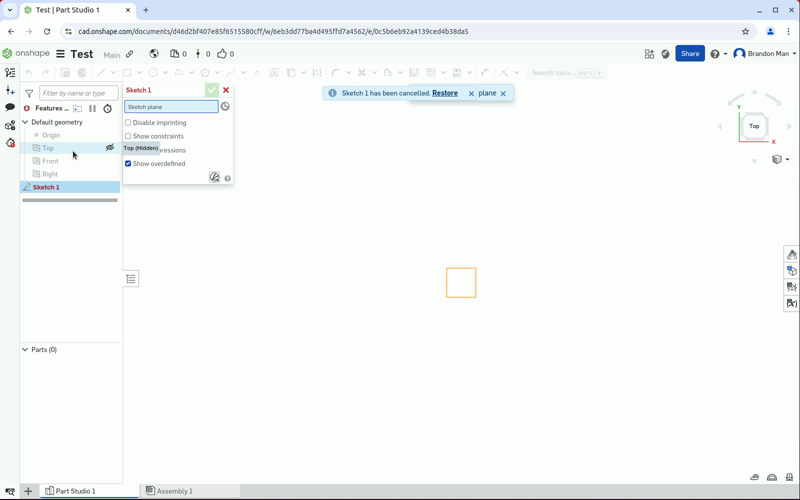
click(73, 150)
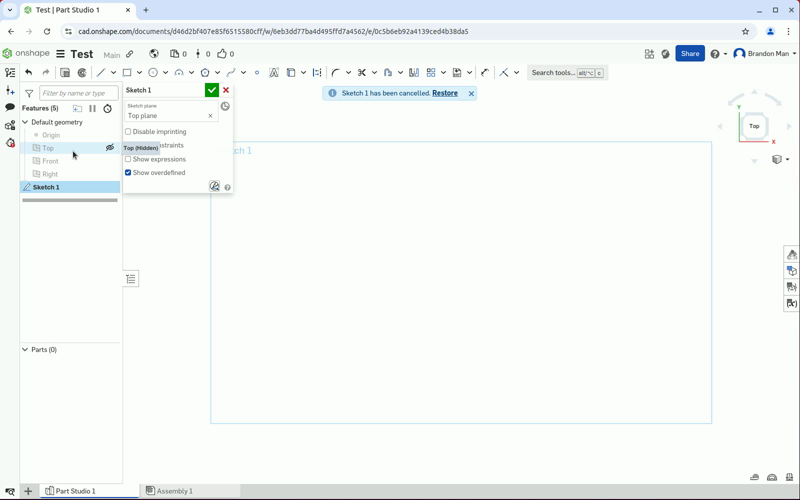
mouse_move(73, 352)
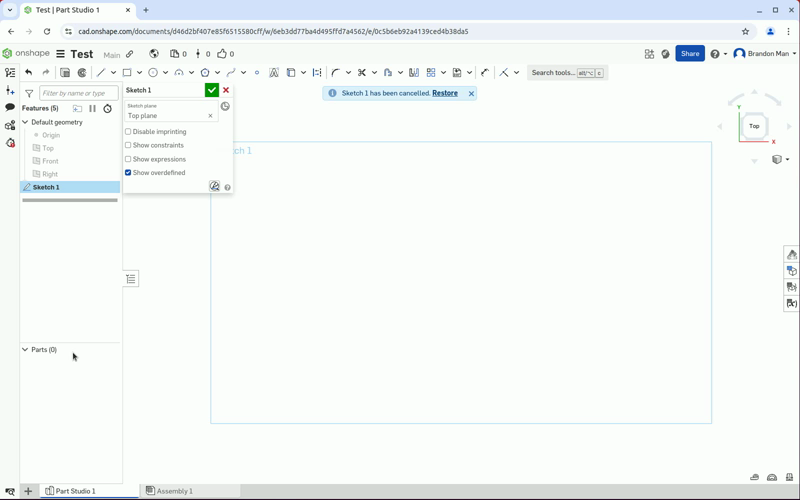
key(y)
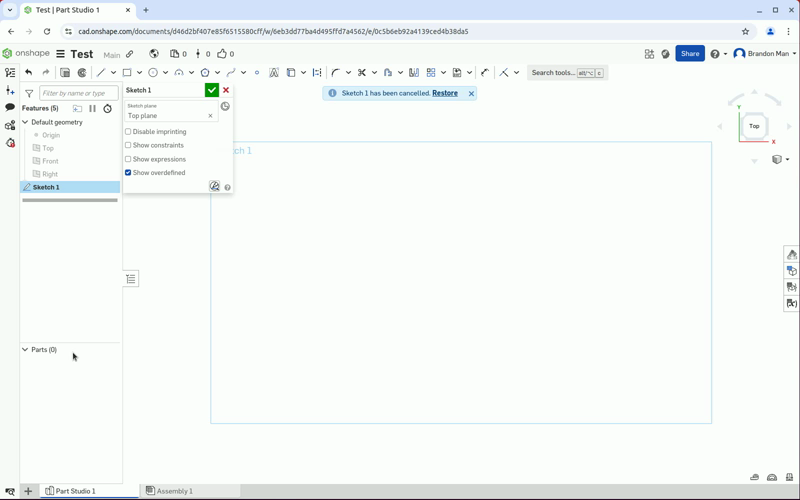
key(a)
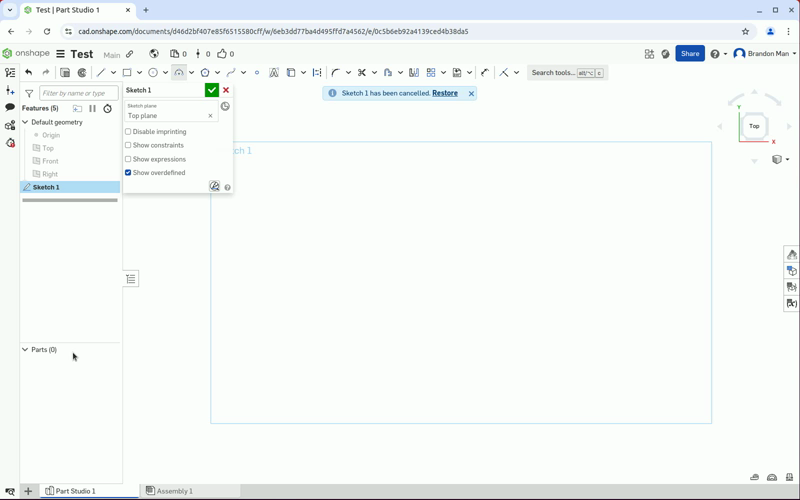
key_down(shift)
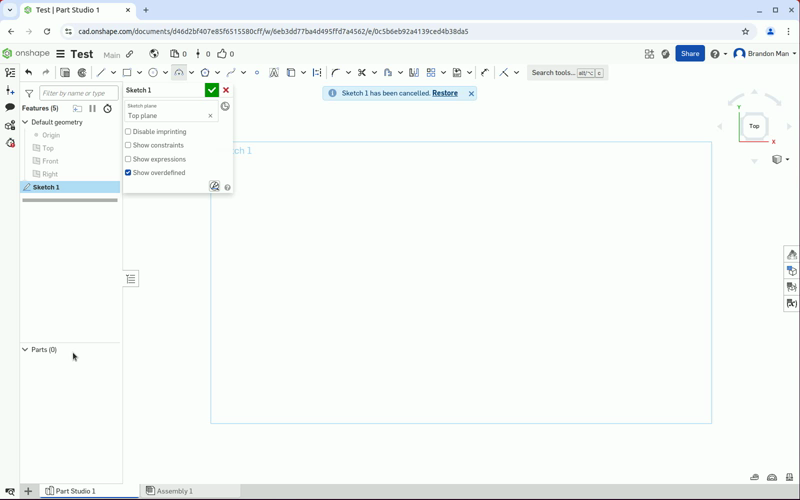
mouse_move(430, 203)
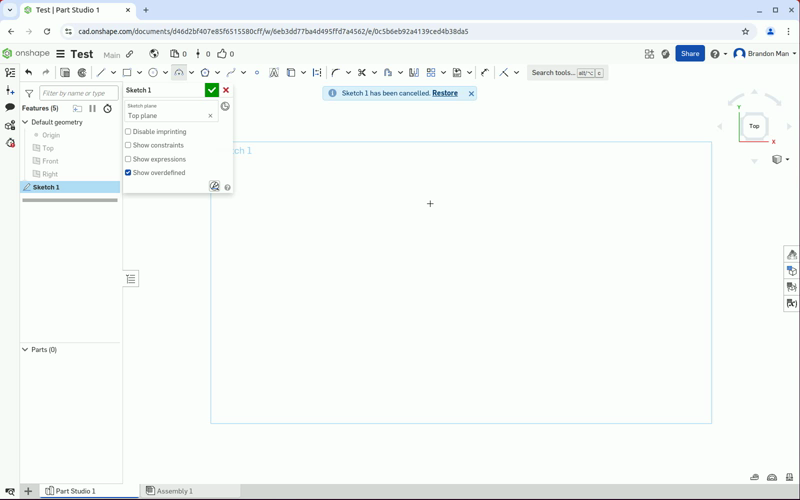
click(430, 203)
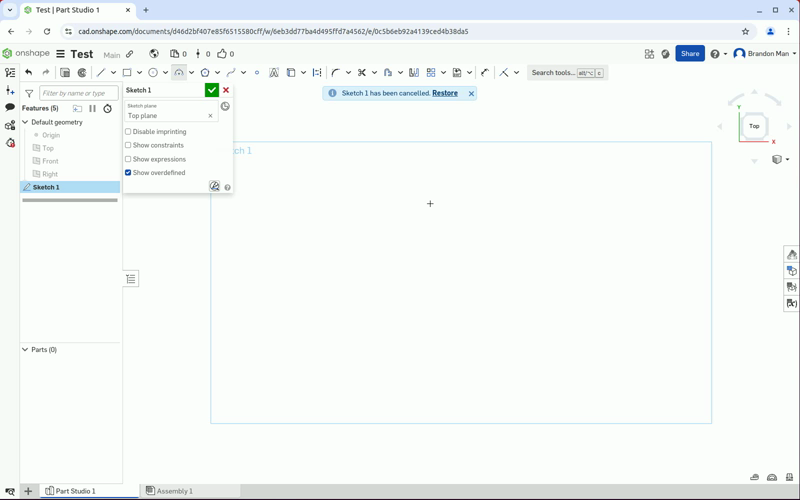
key_up(shift)
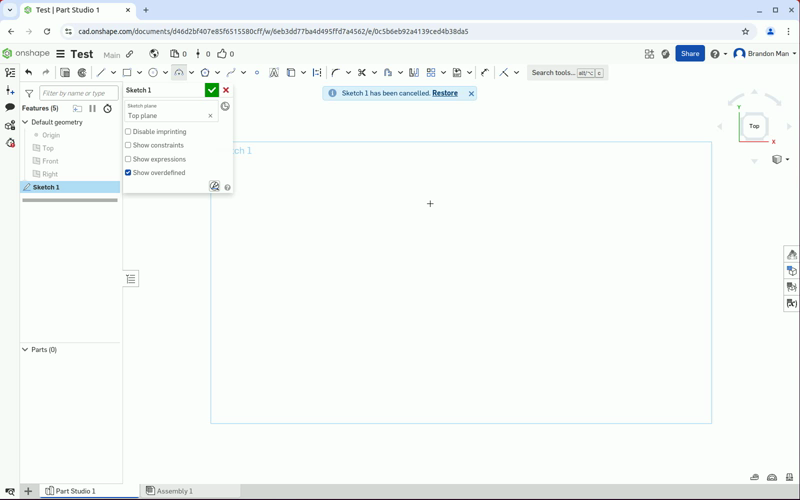
key_down(shift)
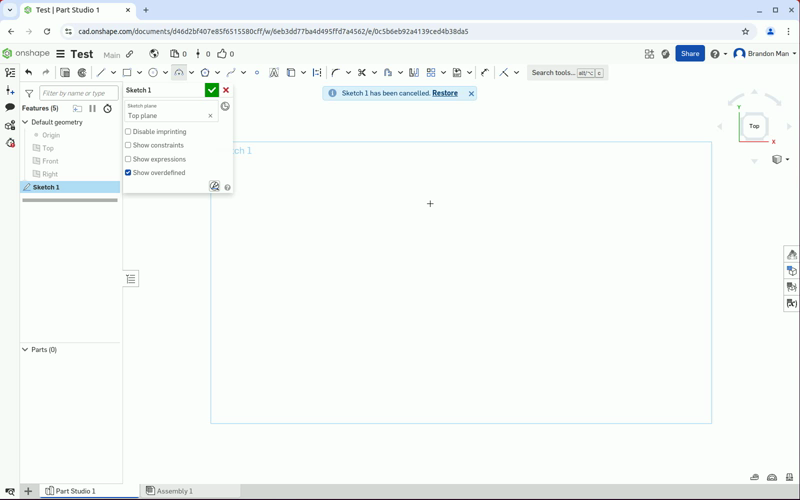
mouse_move(491, 203)
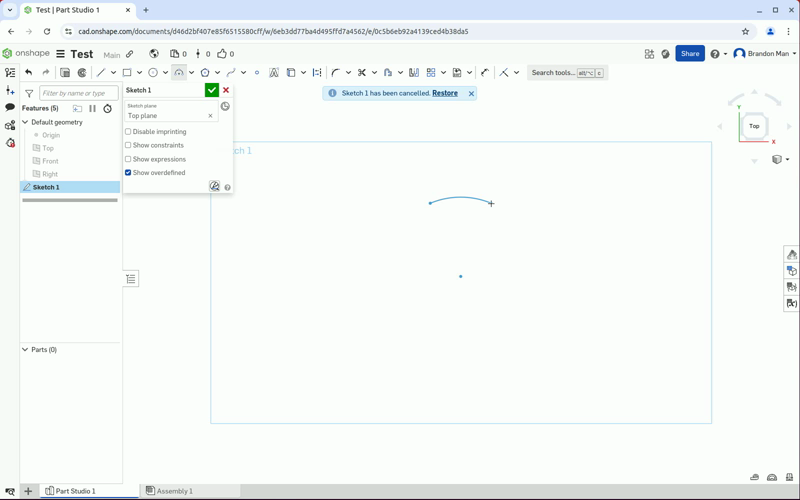
click(491, 203)
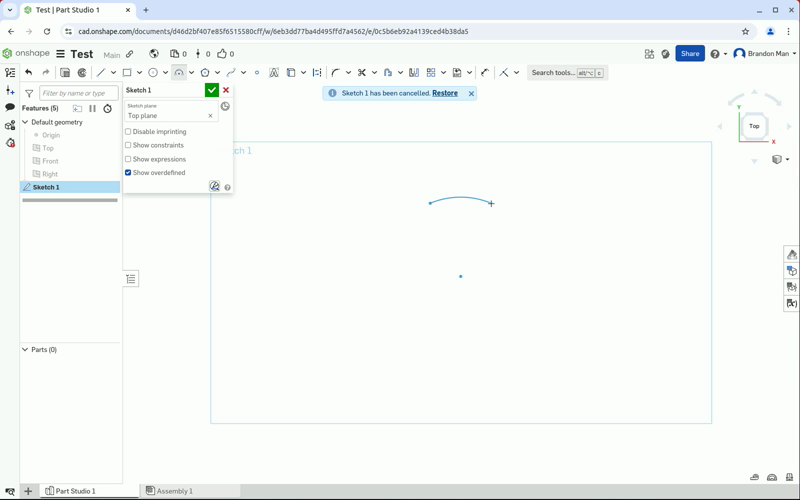
mouse_move(460, 197)
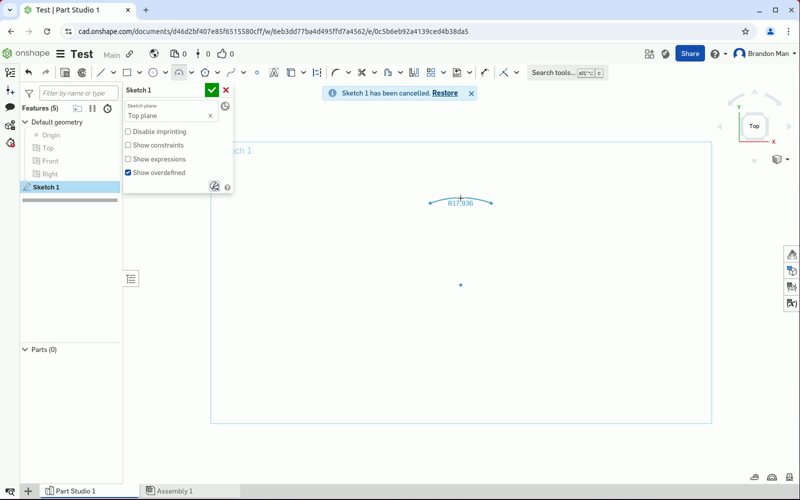
click(460, 197)
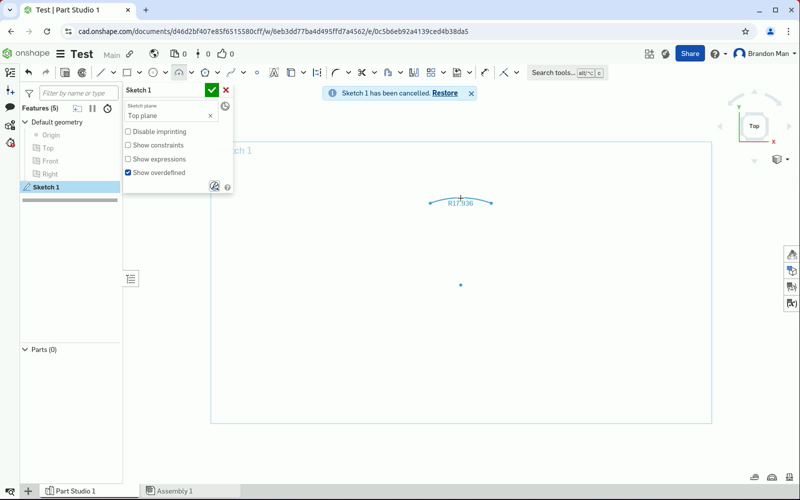
key_up(shift)
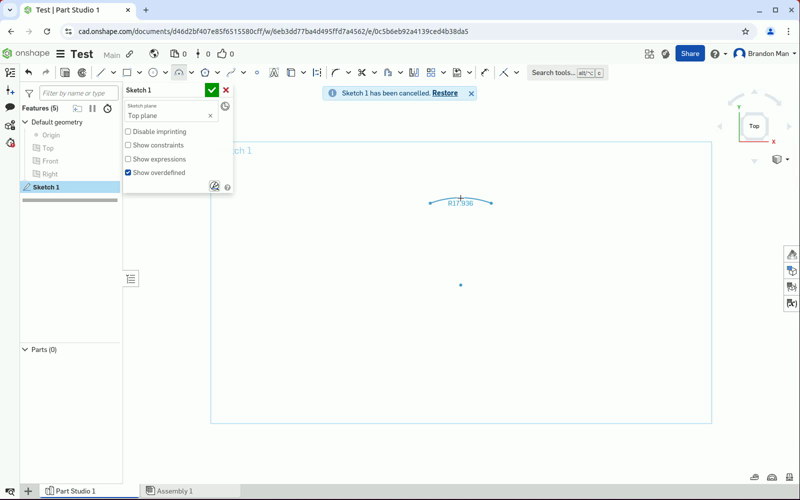
mouse_move(491, 203)
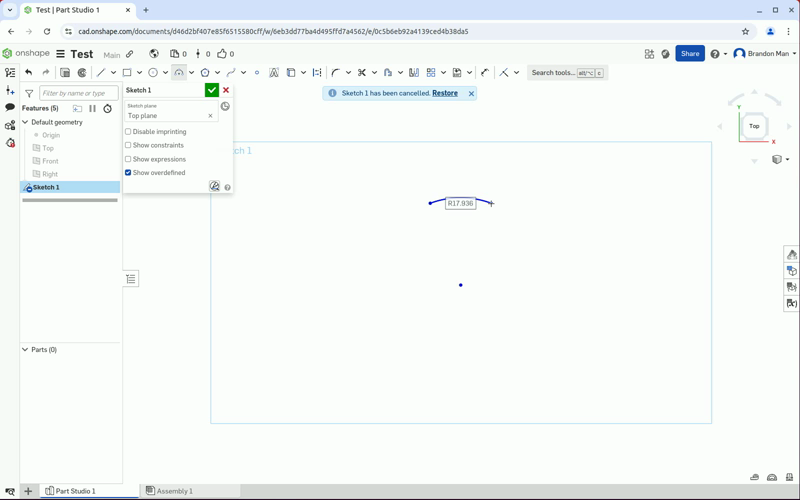
click(491, 203)
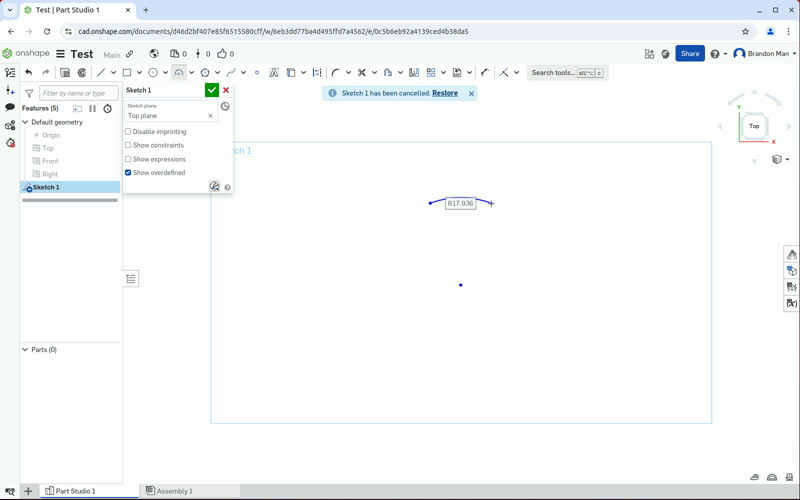
mouse_move(430, 203)
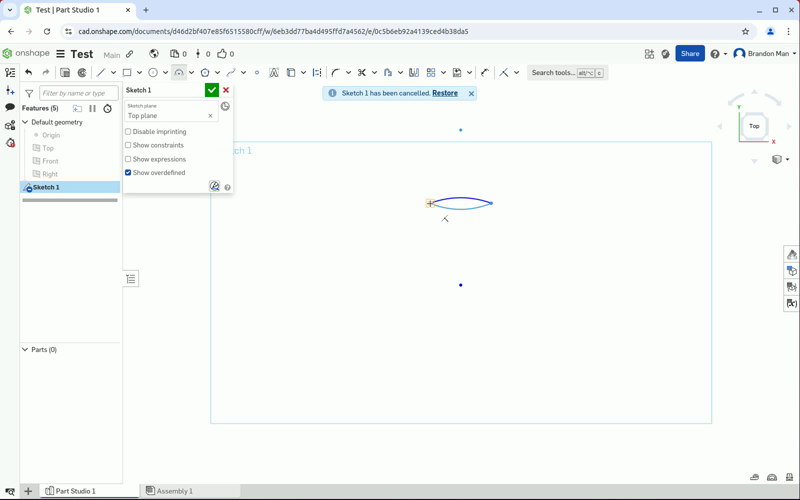
click(430, 203)
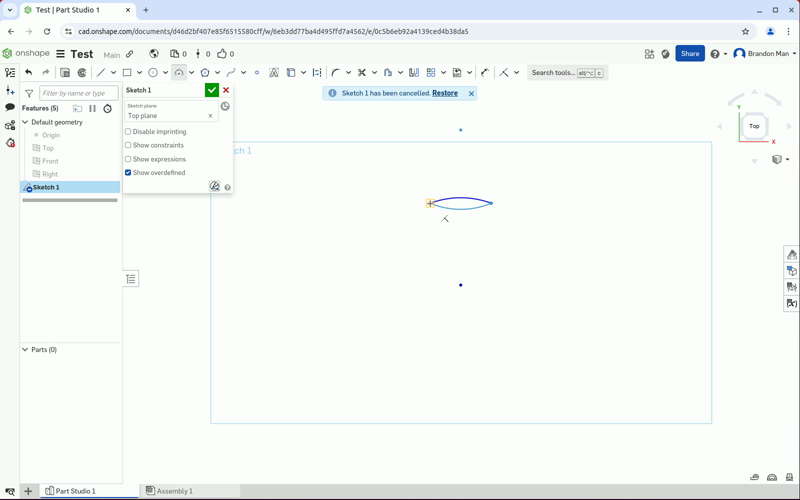
key_down(shift)
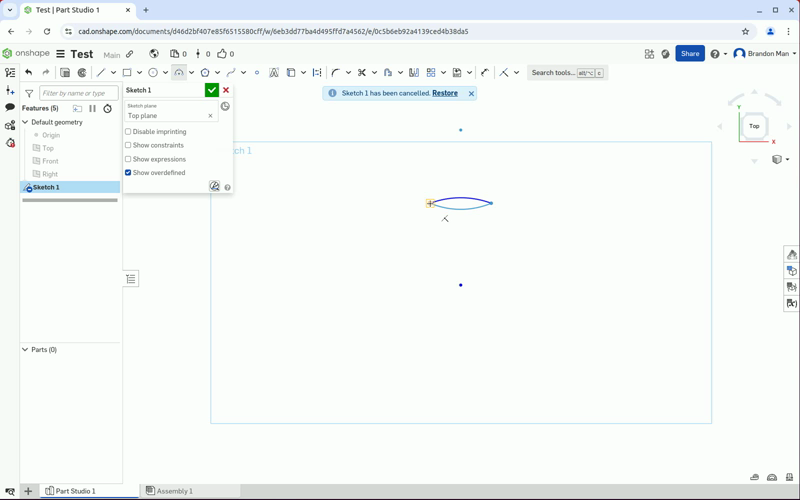
mouse_move(460, 166)
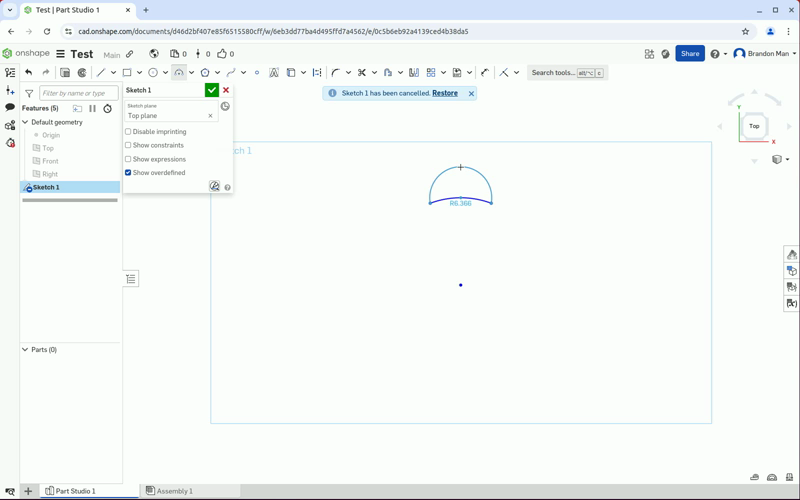
click(460, 166)
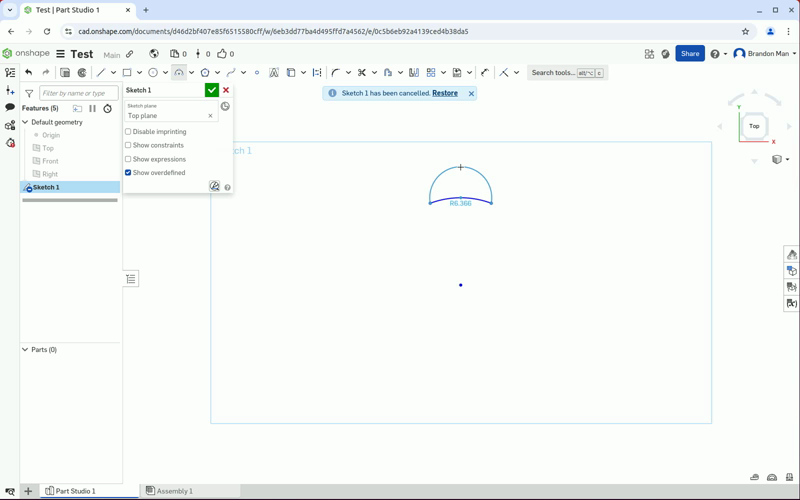
key_up(shift)
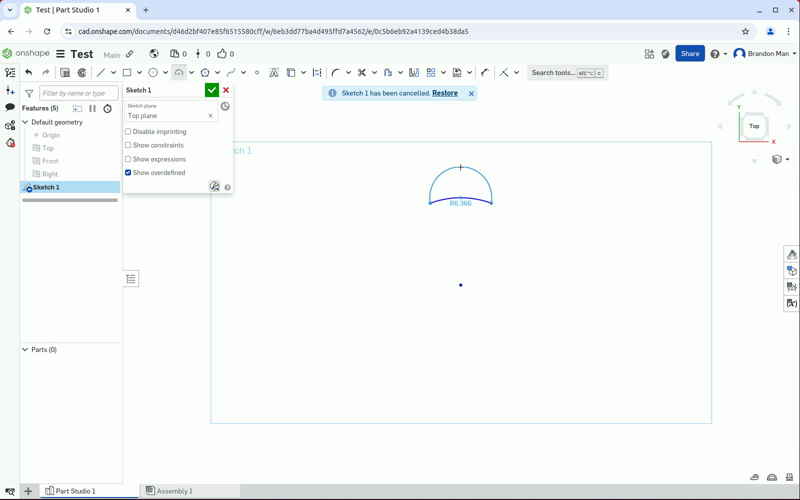
key(esc)
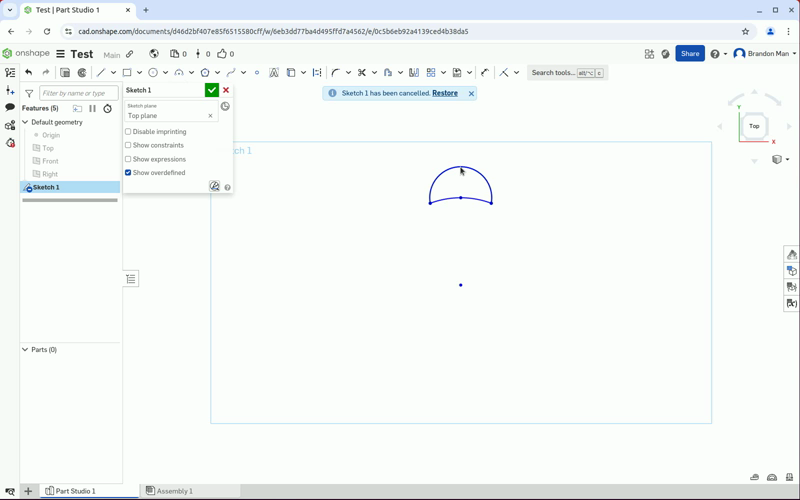
mouse_move(472, 178)
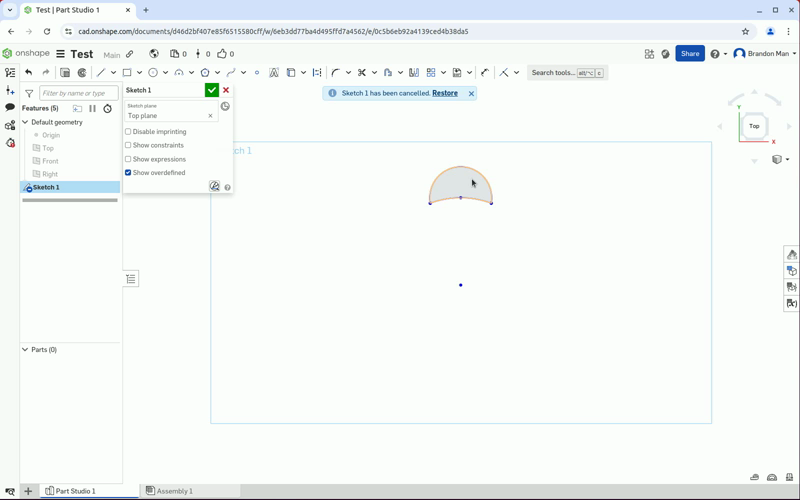
scroll(6)
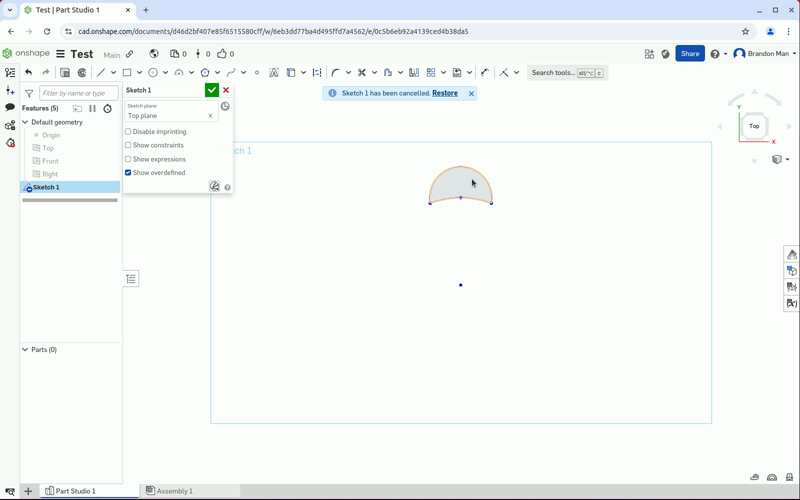
scroll(6)
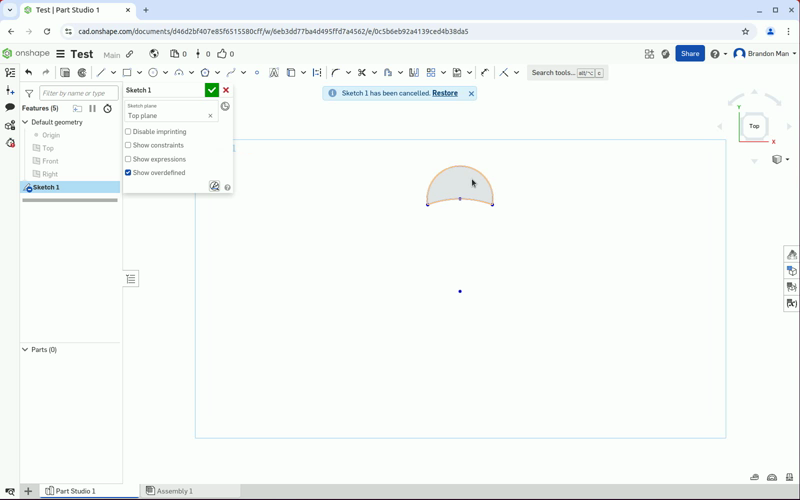
scroll(6)
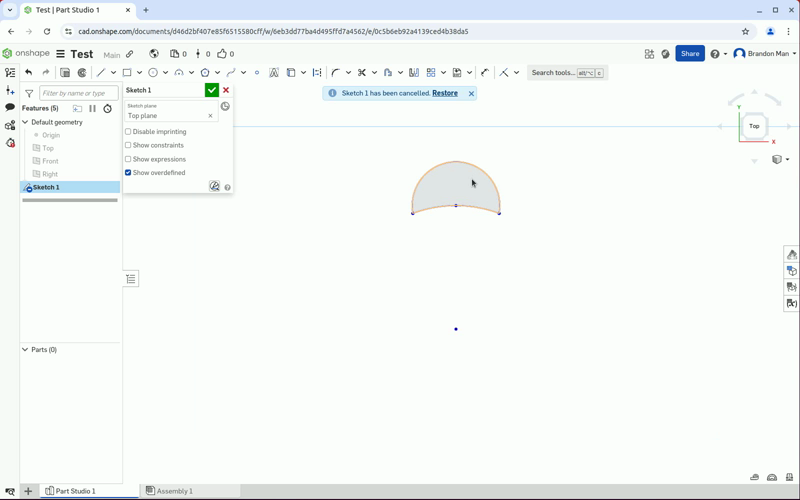
scroll(6)
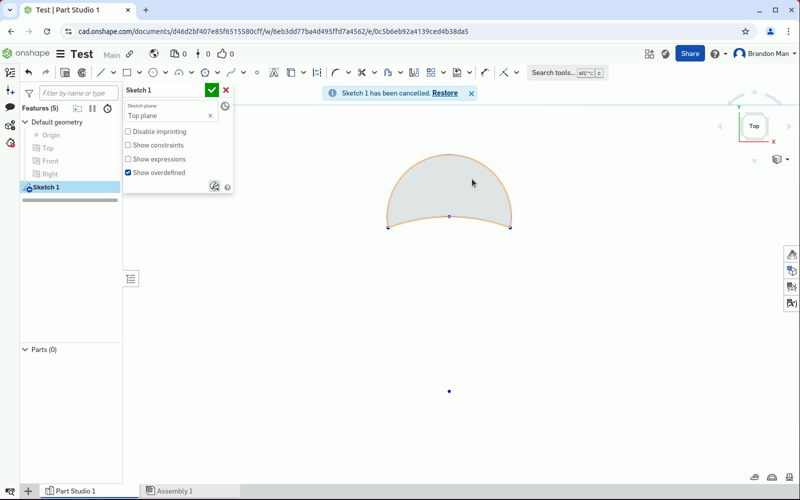
scroll(6)
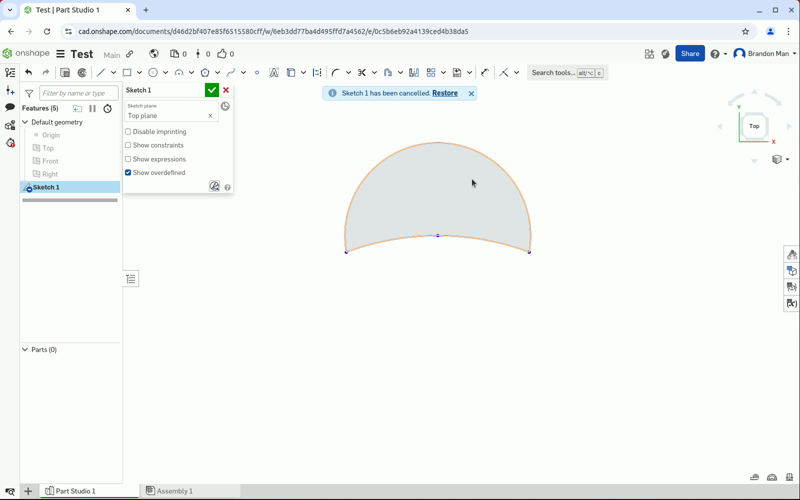
scroll(6)
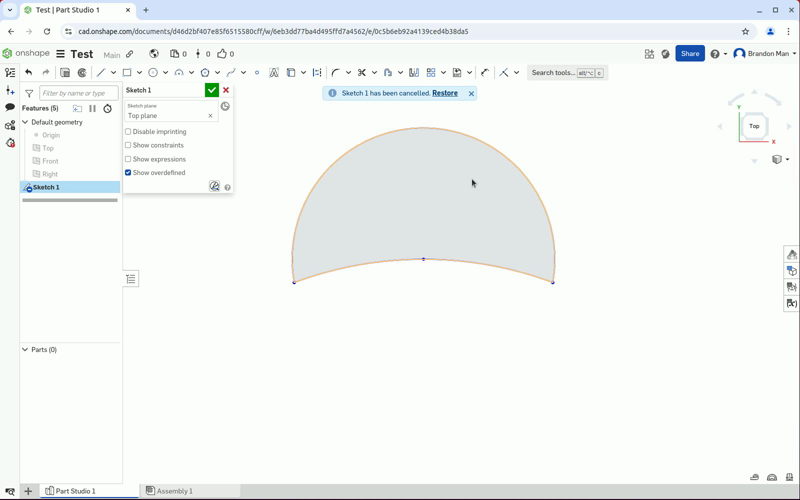
scroll(6)
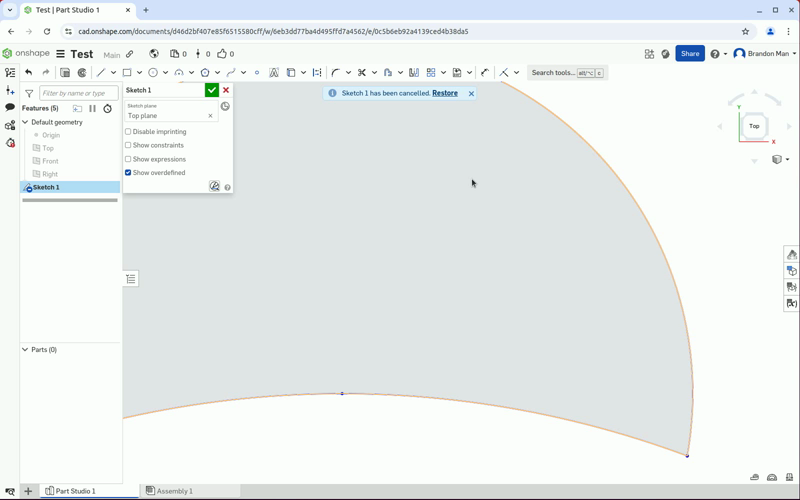
click(472, 178)
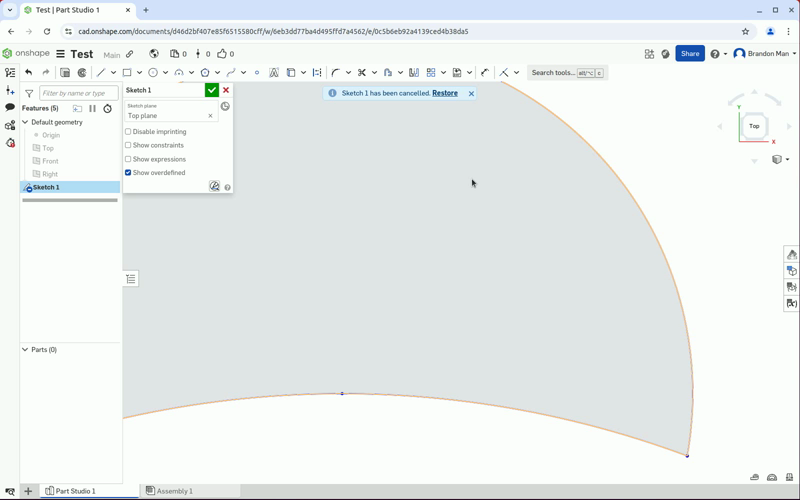
scroll(-6)
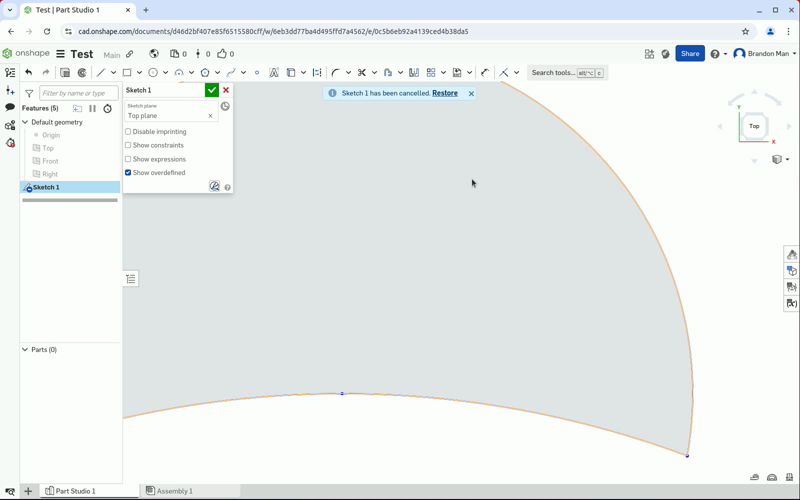
scroll(-6)
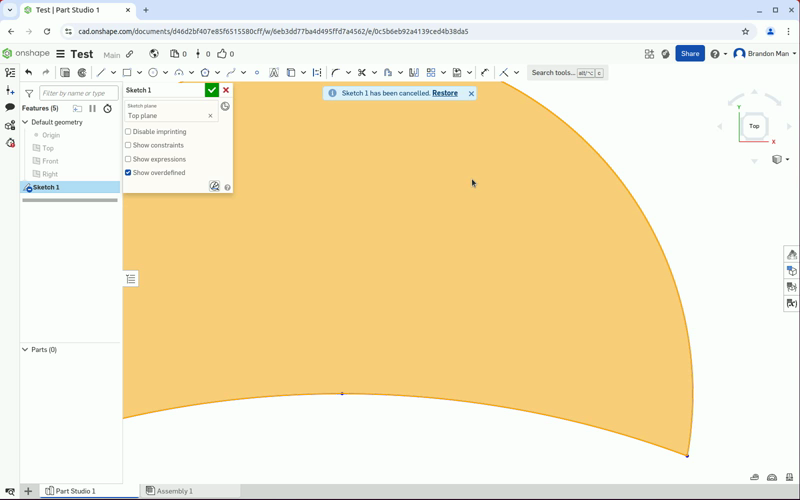
scroll(-6)
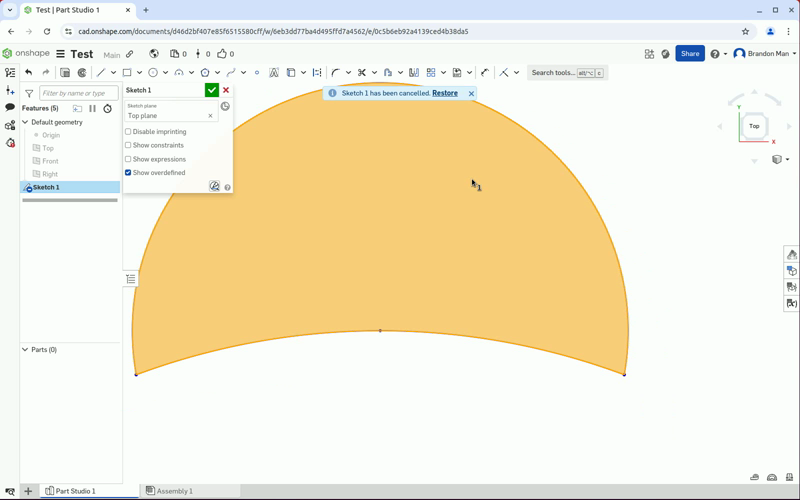
scroll(-6)
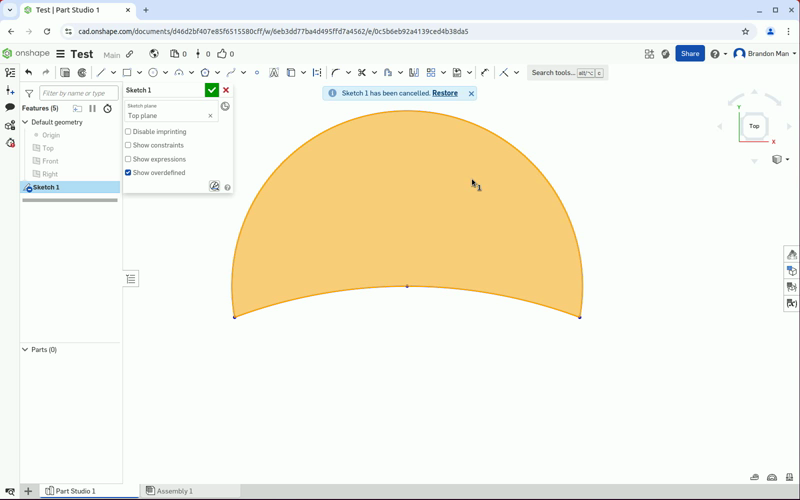
scroll(-6)
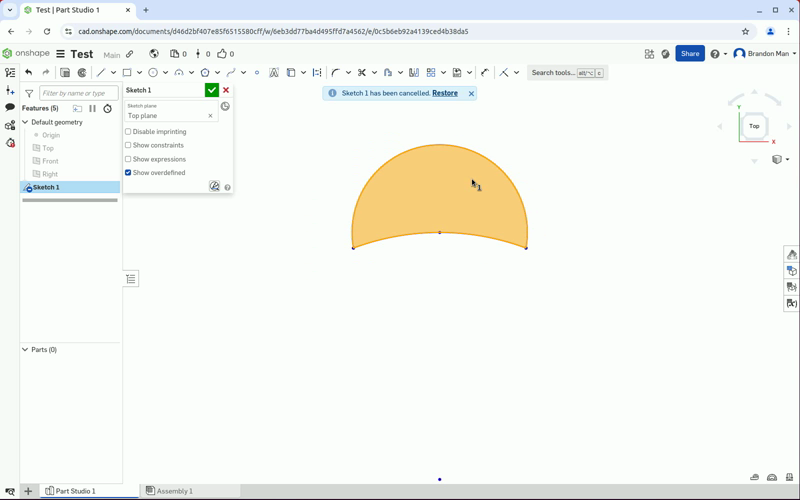
scroll(-6)
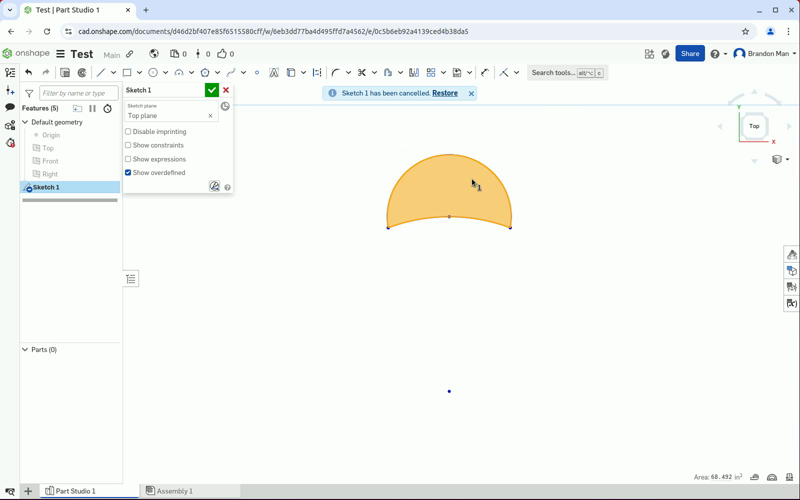
scroll(-6)
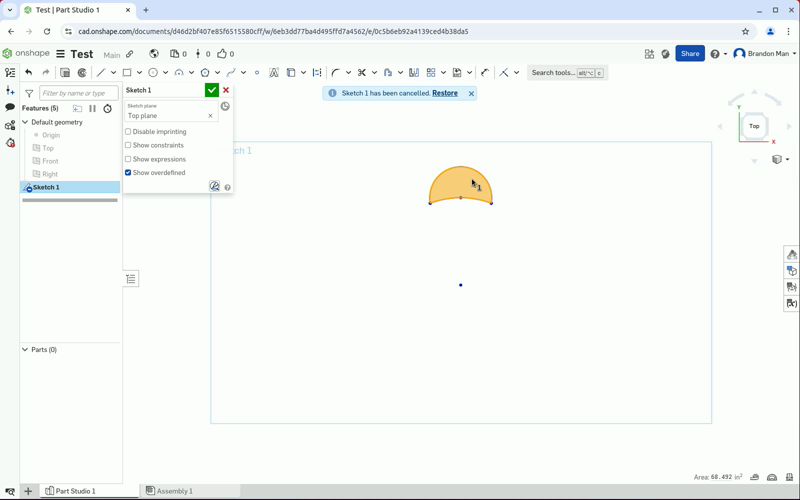
mouse_move(73, 352)
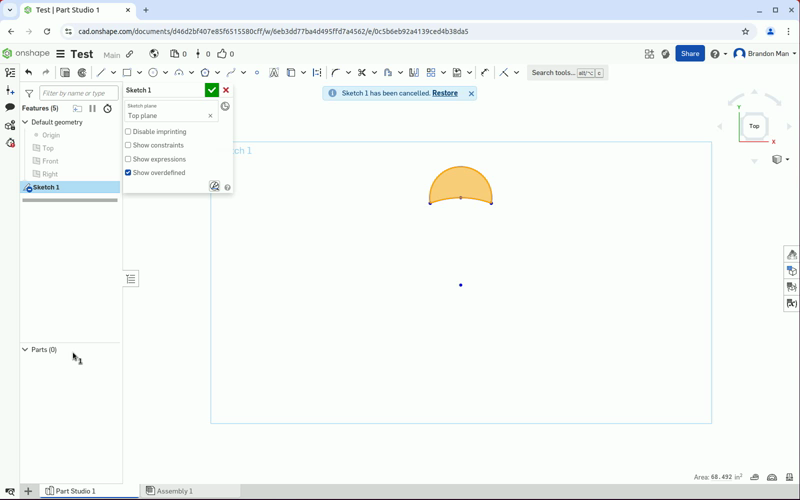
key(shift+y)
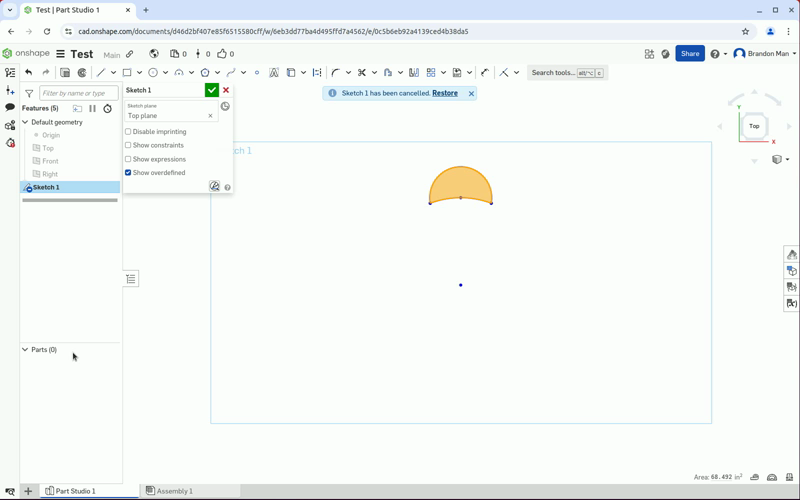
key(shift+e)
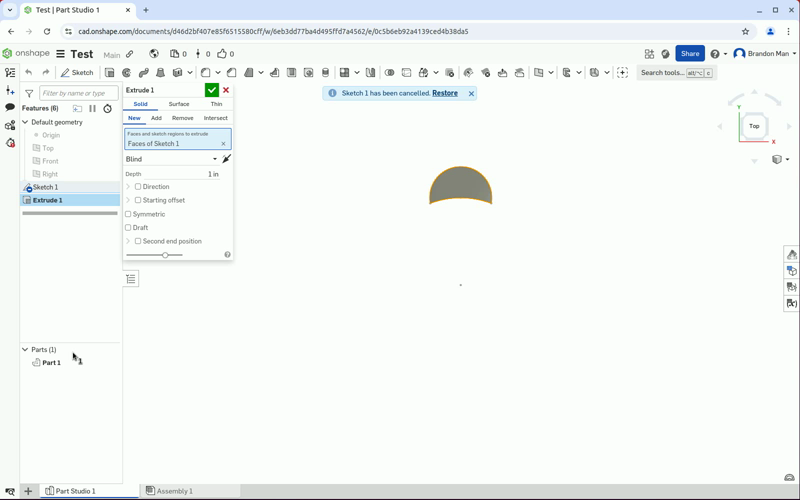
mouse_move(143, 106)
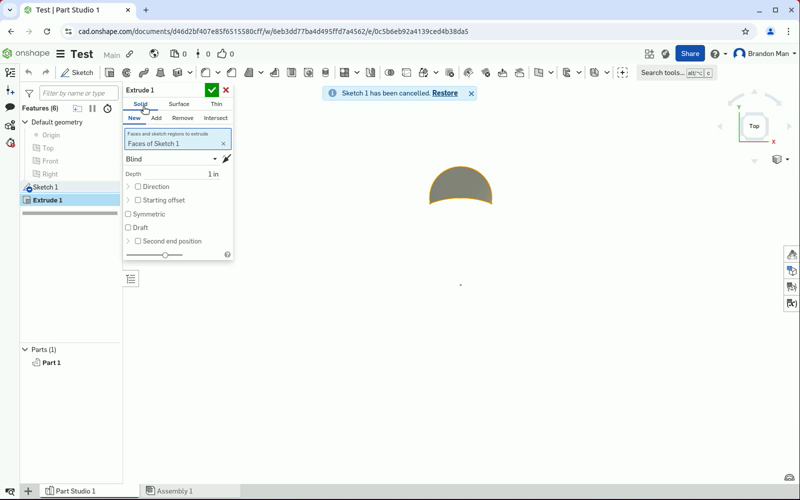
click(143, 106)
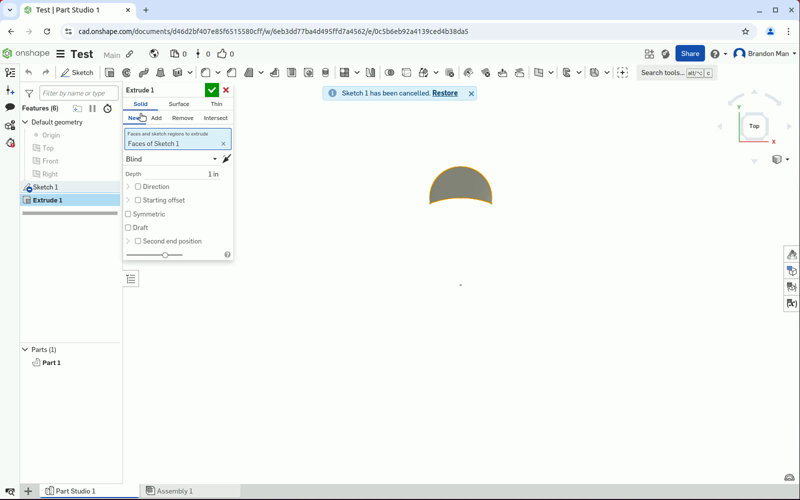
mouse_move(137, 120)
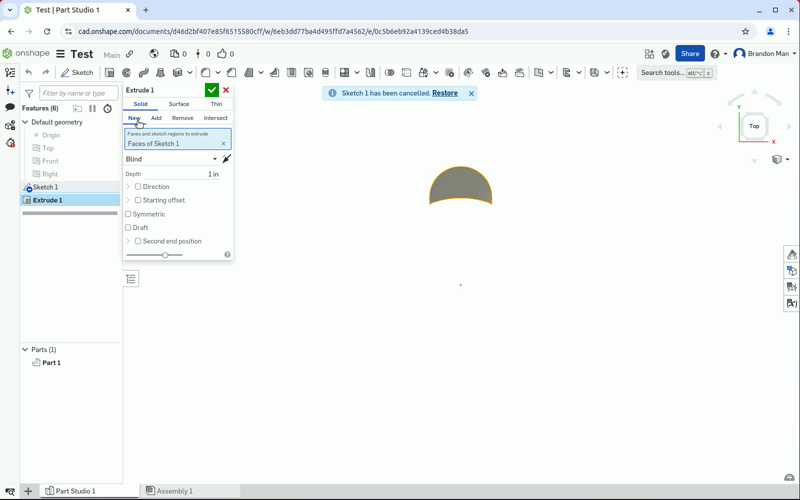
click(137, 120)
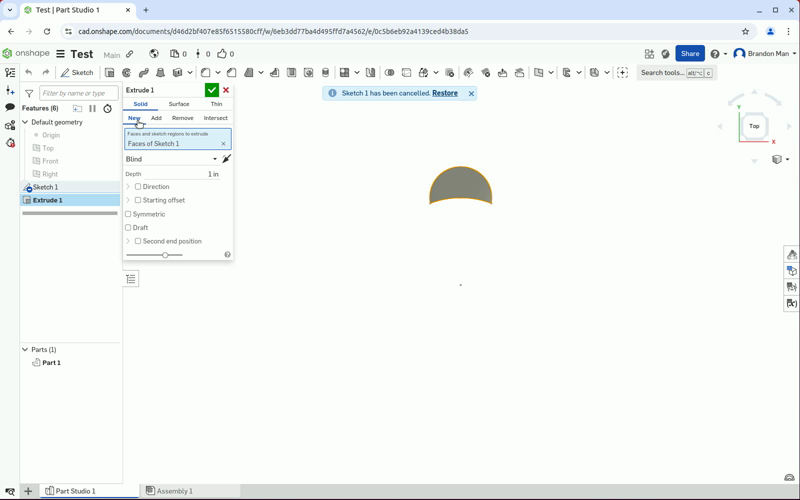
key(tab, 4)
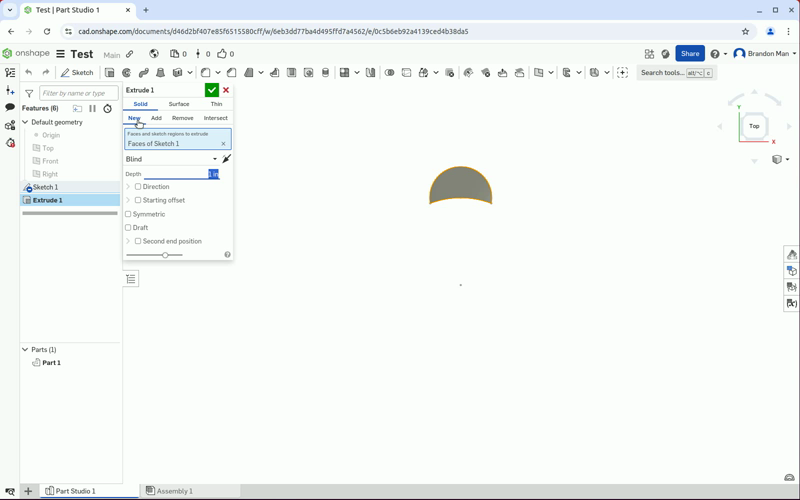
text(1.685)
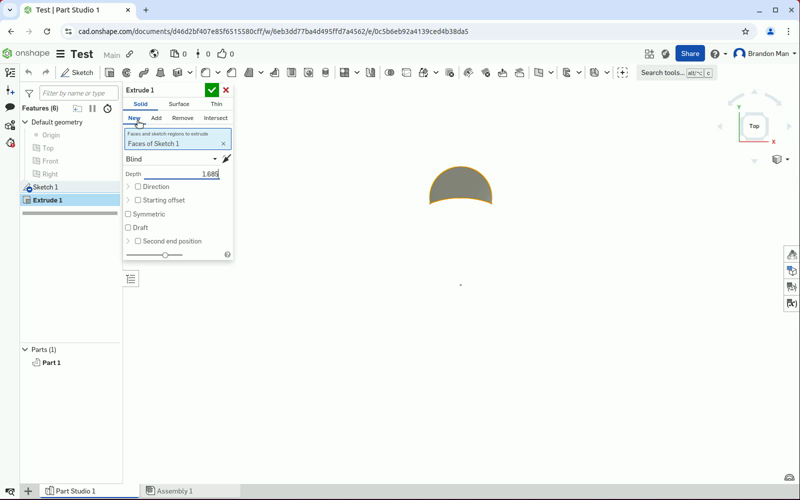
key(enter)
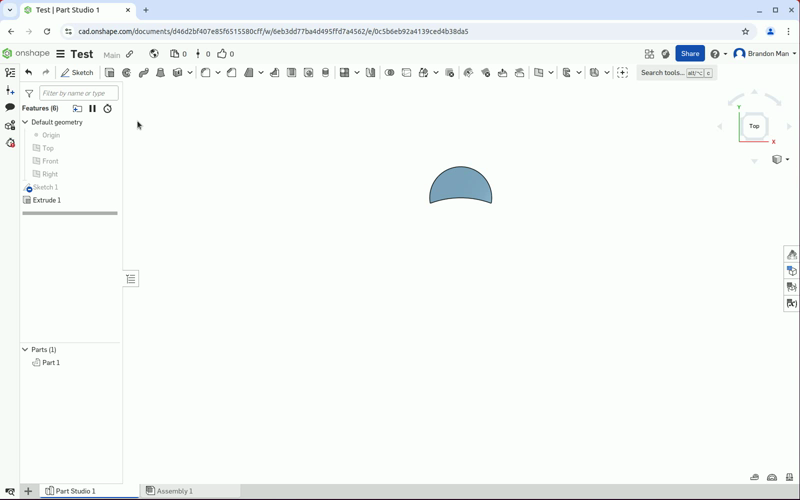
key(shift+h)
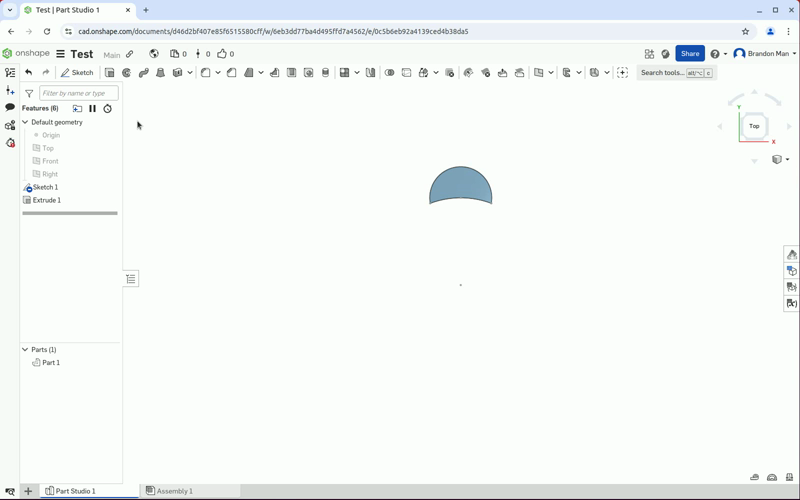
key(shift+h)
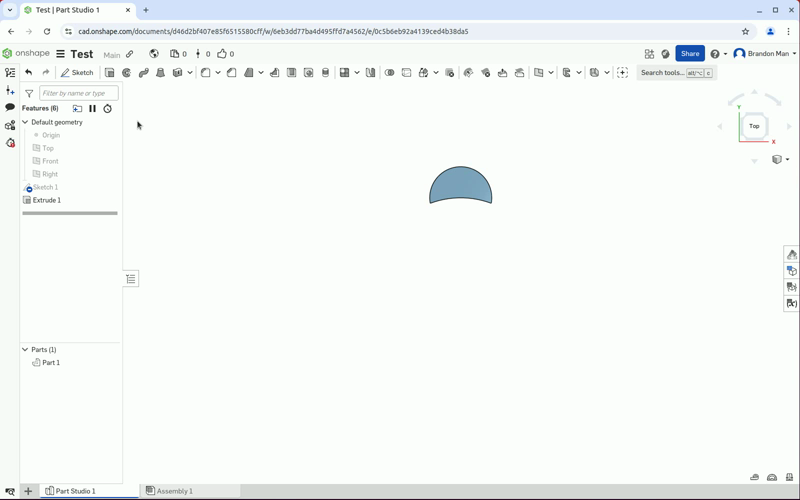
mouse_move(73, 189)
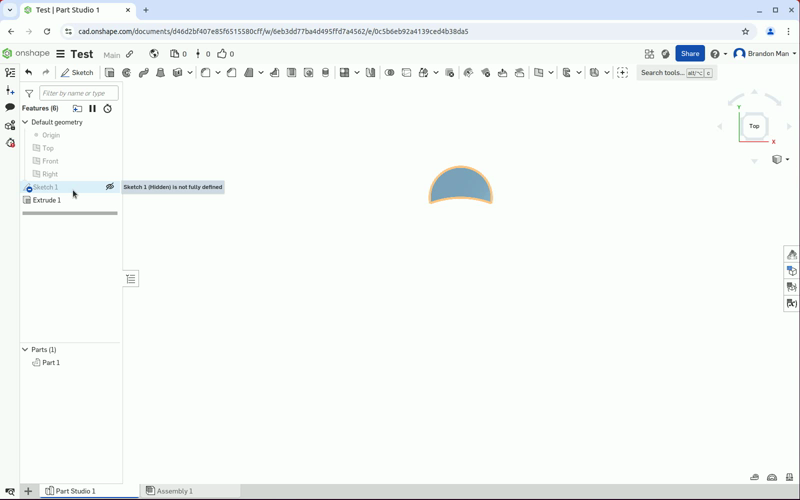
click(73, 189)
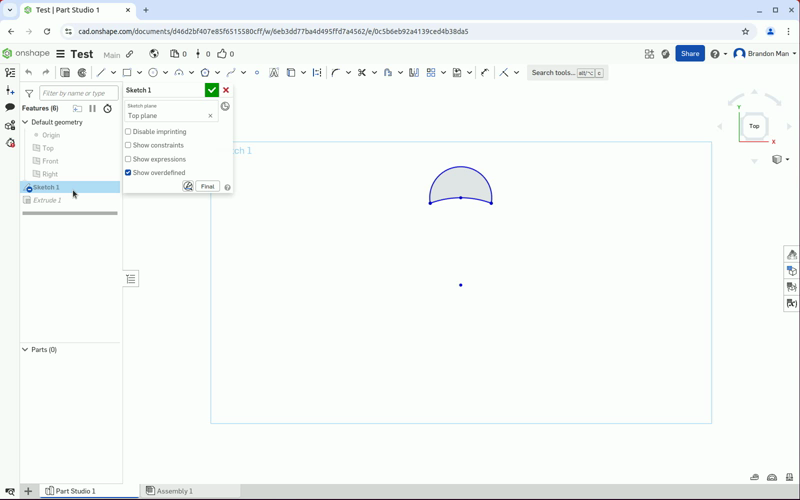
mouse_move(229, 92)
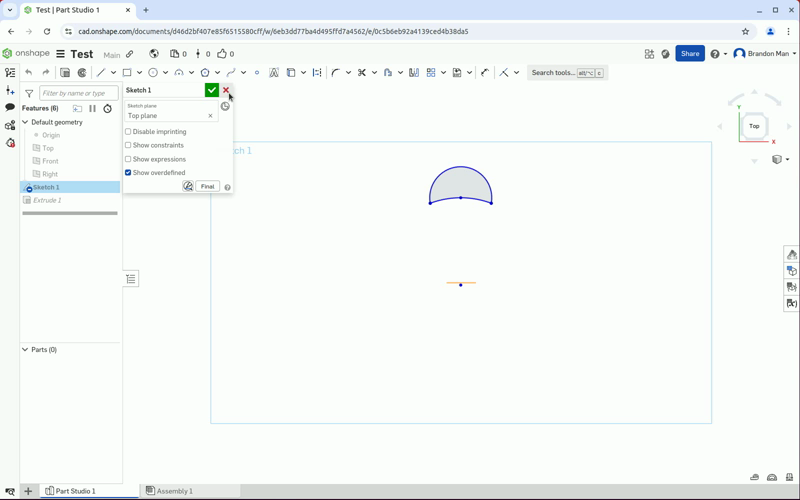
click(229, 92)
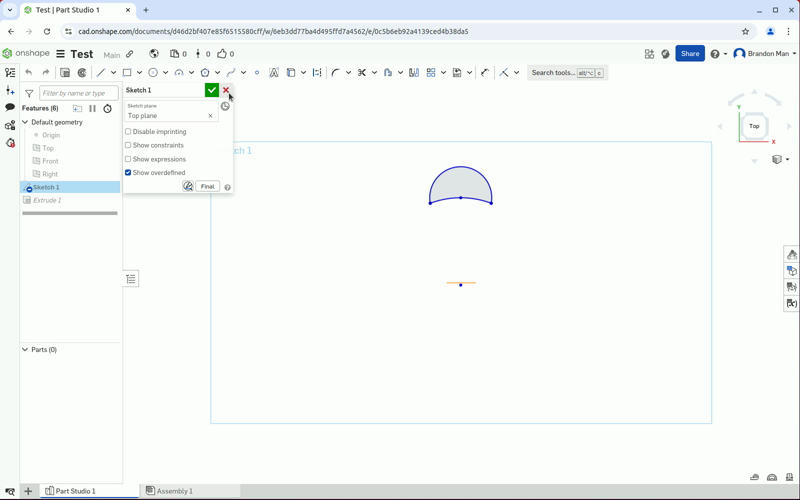
key(shift+s)
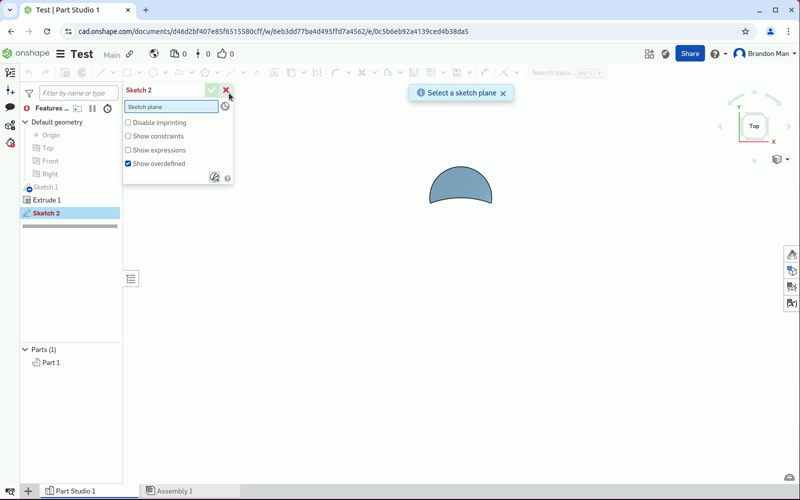
mouse_move(73, 150)
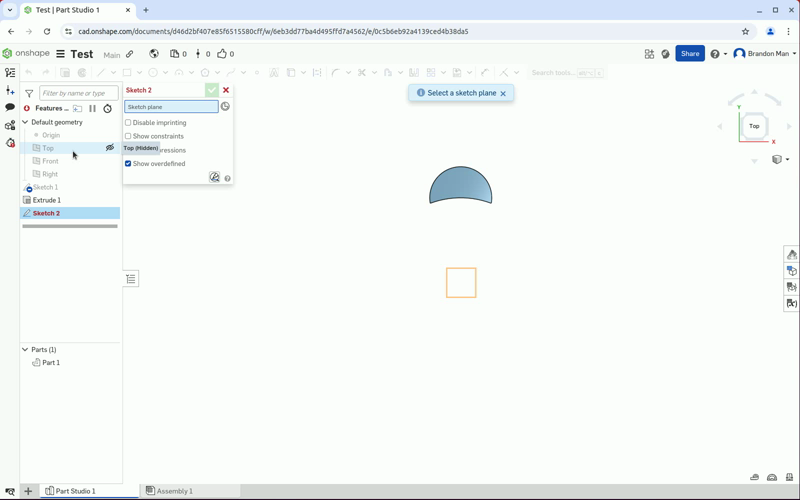
click(73, 150)
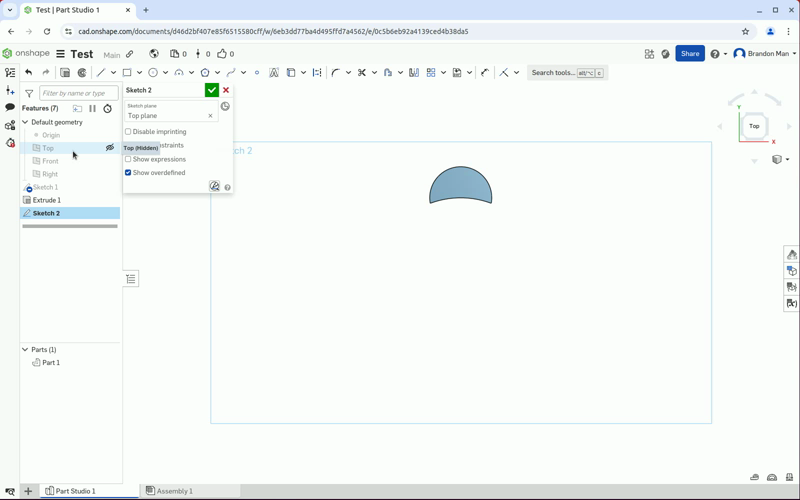
mouse_move(73, 352)
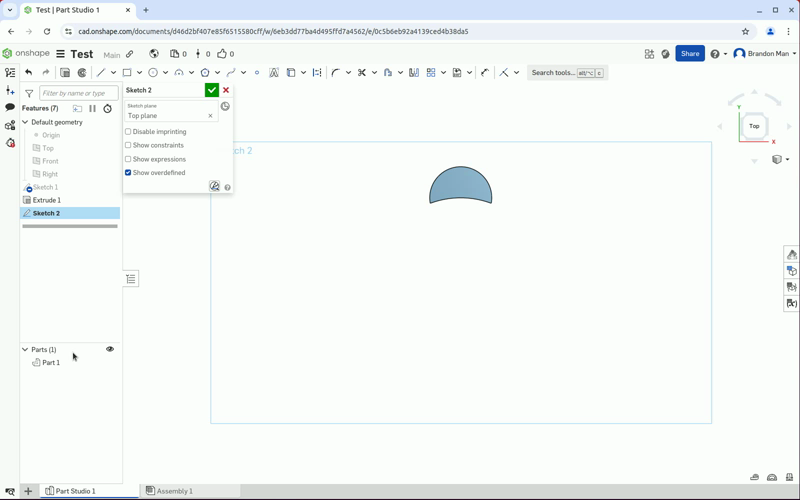
key(y)
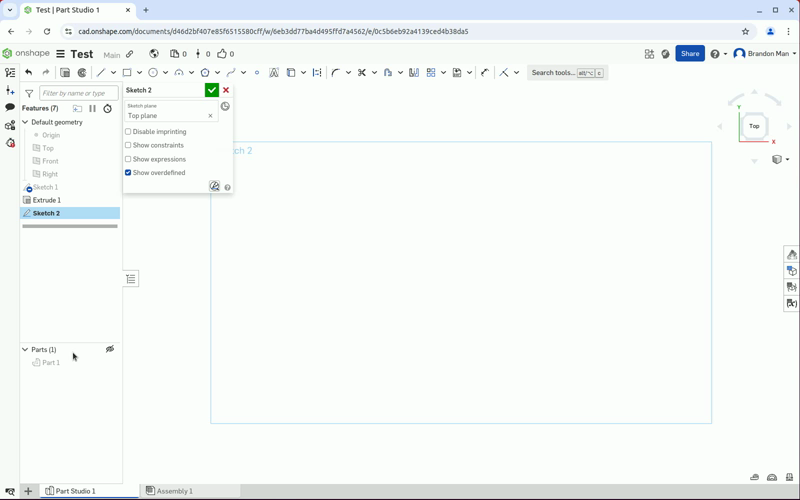
key(a)
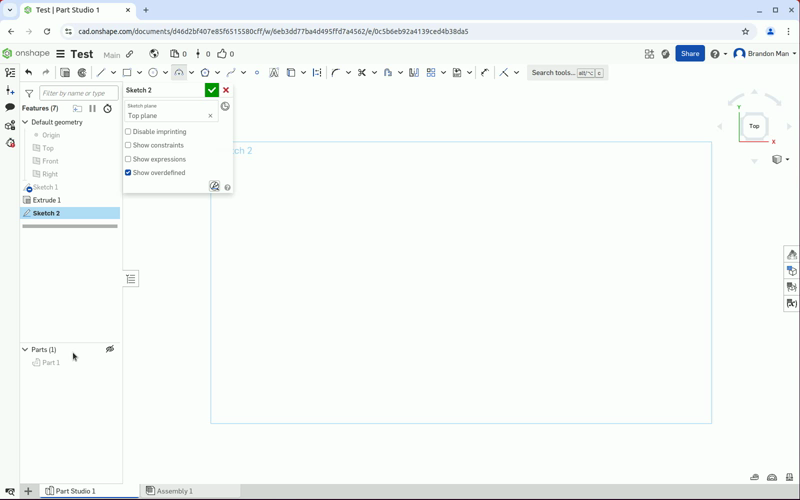
key_down(shift)
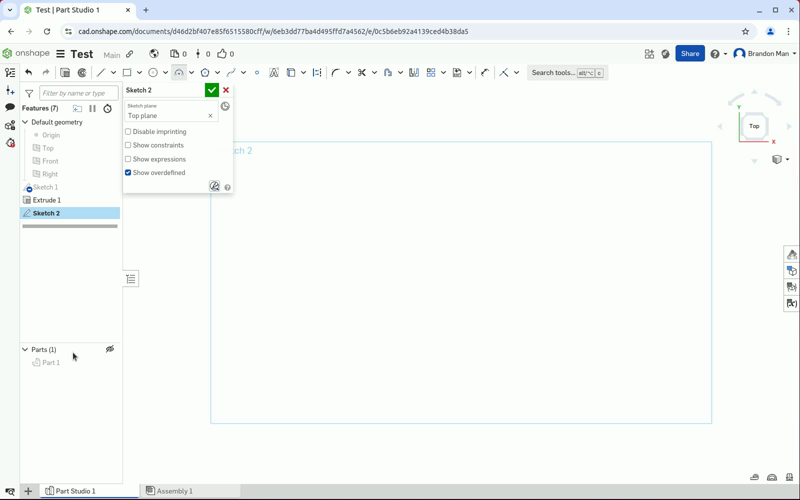
mouse_move(377, 295)
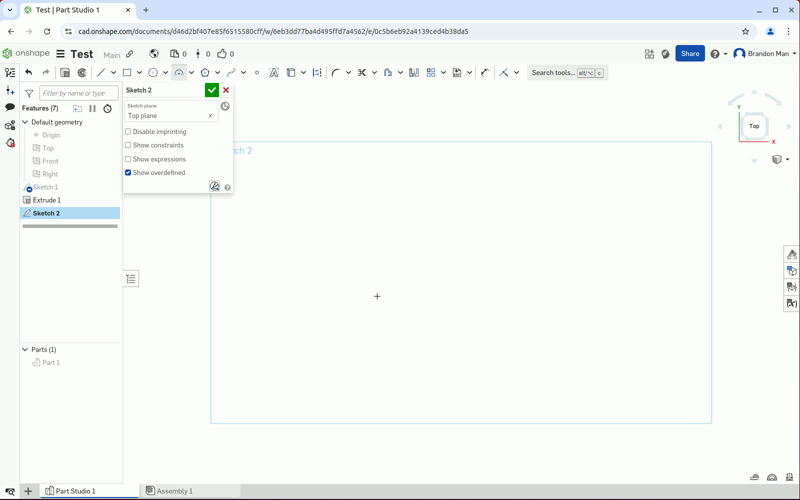
click(377, 295)
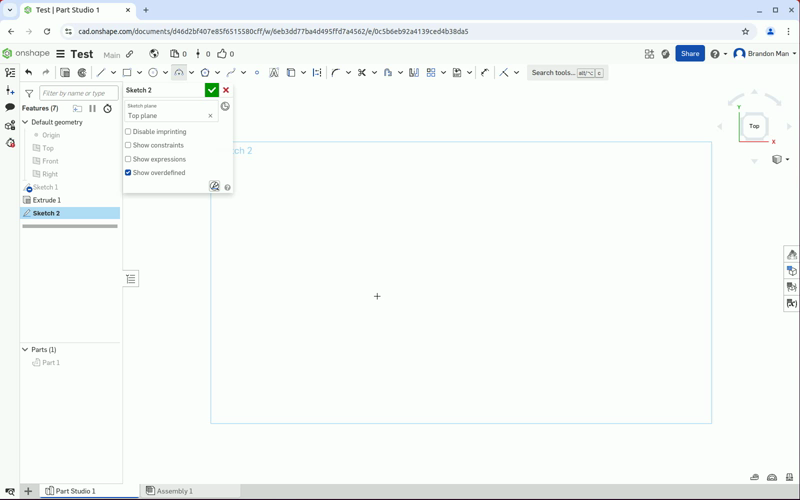
key_up(shift)
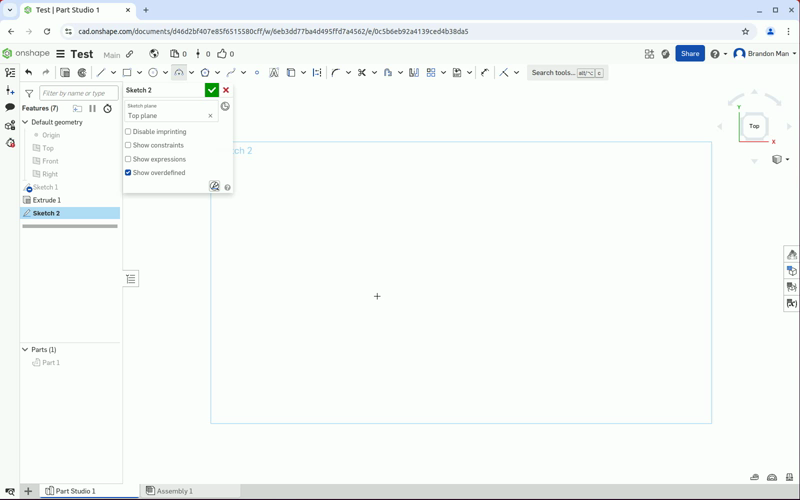
key_down(shift)
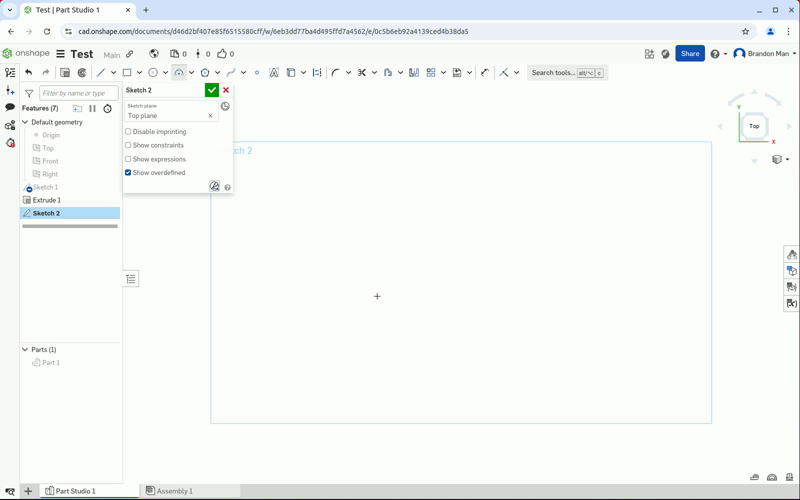
mouse_move(407, 348)
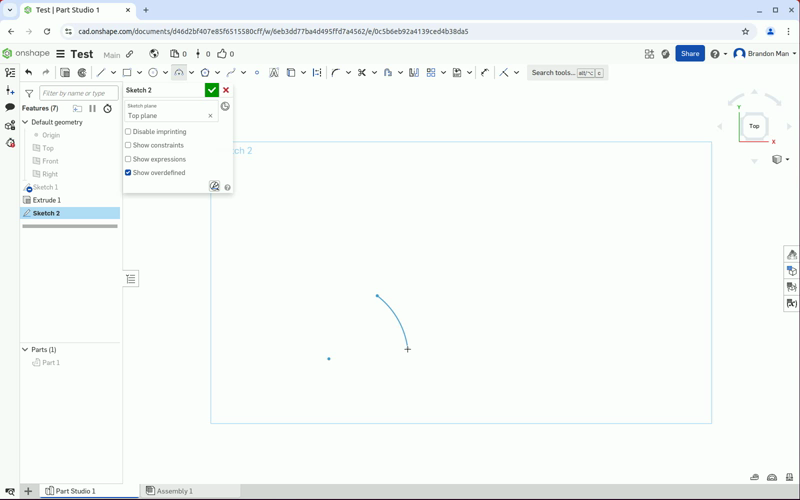
click(407, 348)
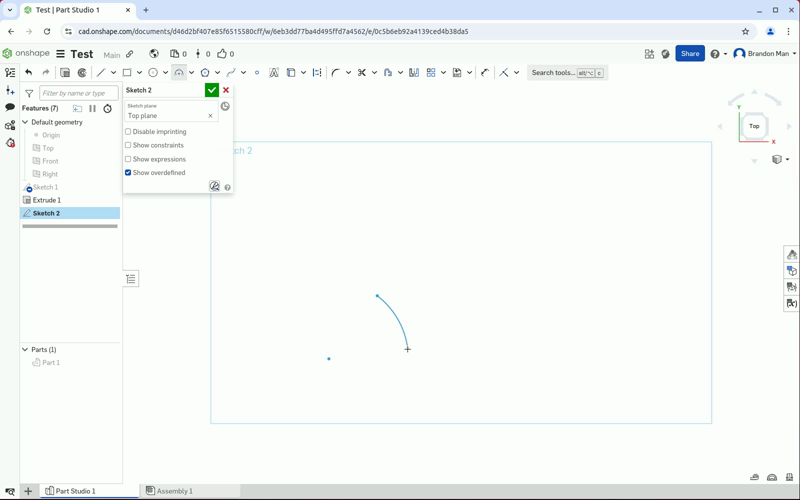
mouse_move(361, 340)
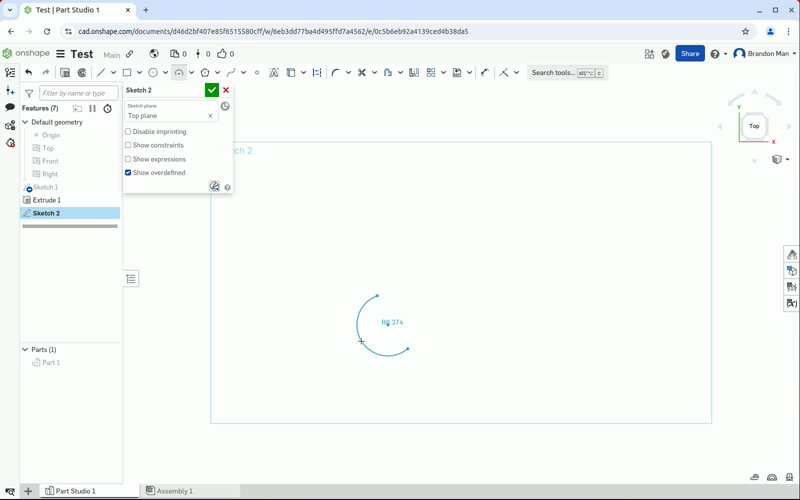
click(361, 340)
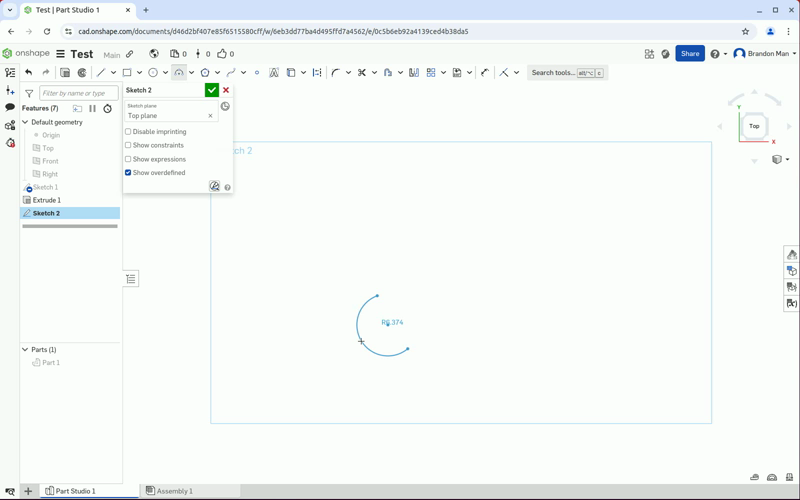
key_up(shift)
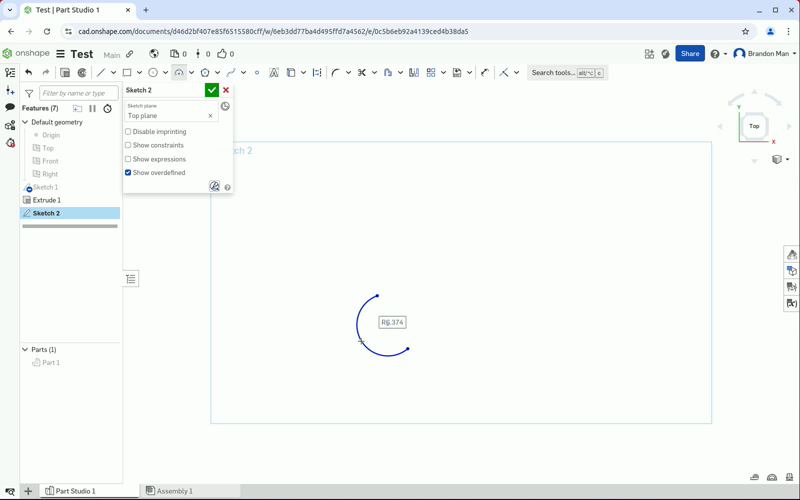
mouse_move(407, 348)
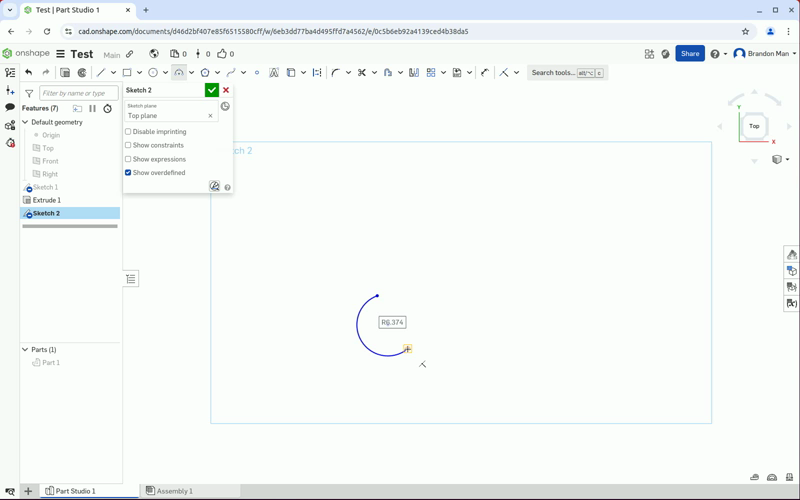
click(407, 348)
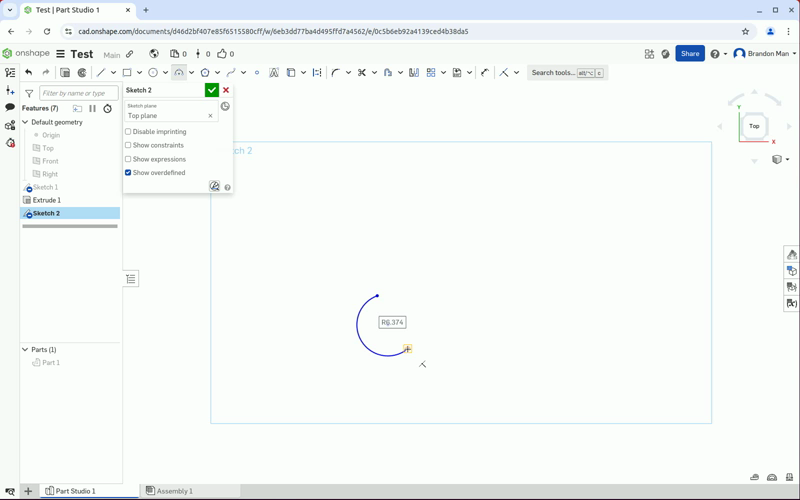
mouse_move(377, 295)
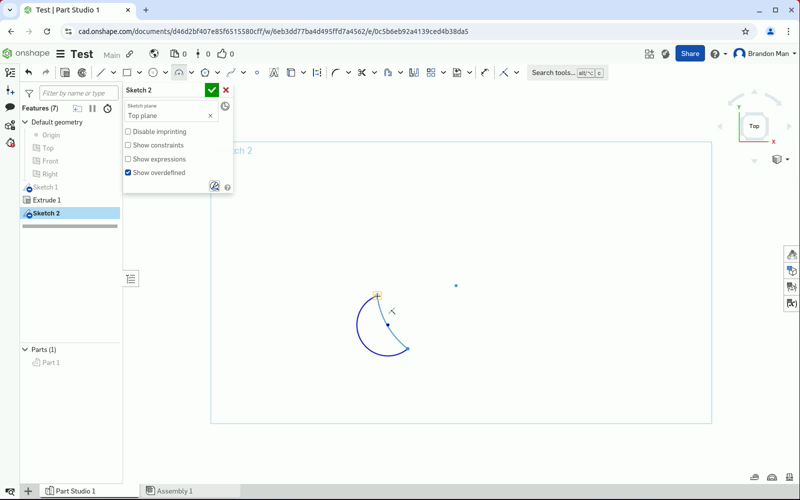
click(377, 295)
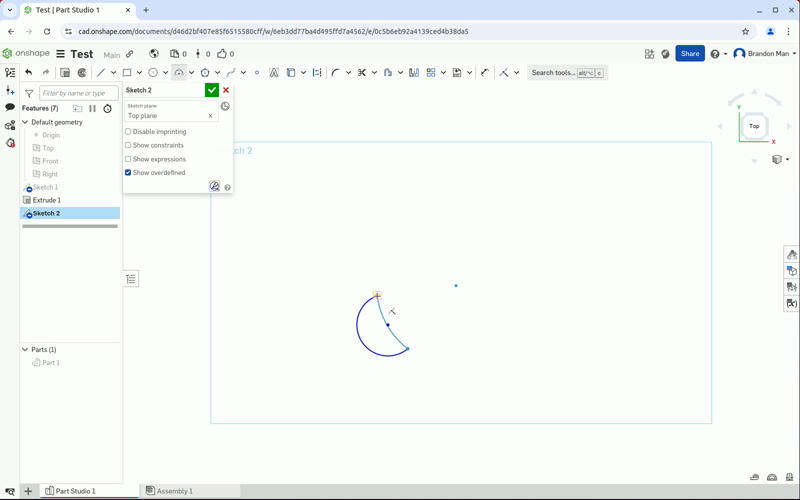
key_down(shift)
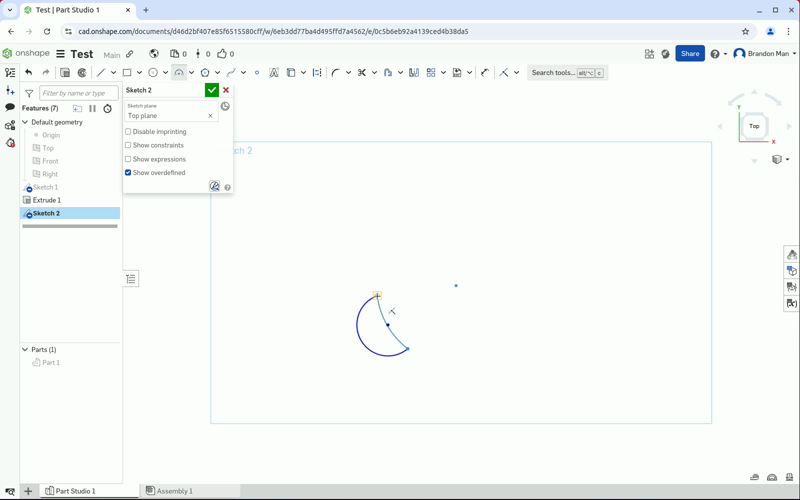
mouse_move(387, 324)
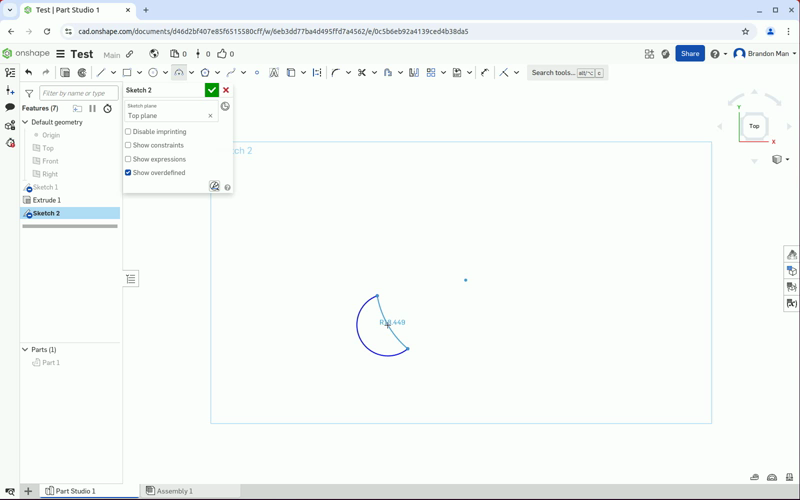
click(387, 324)
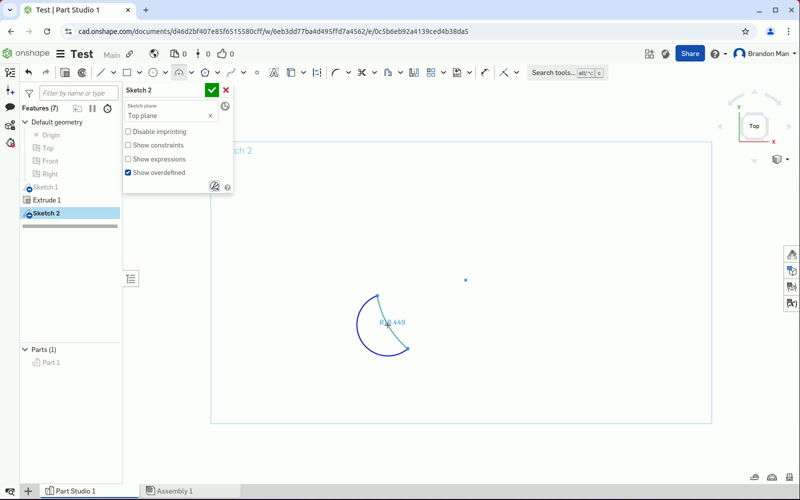
key_up(shift)
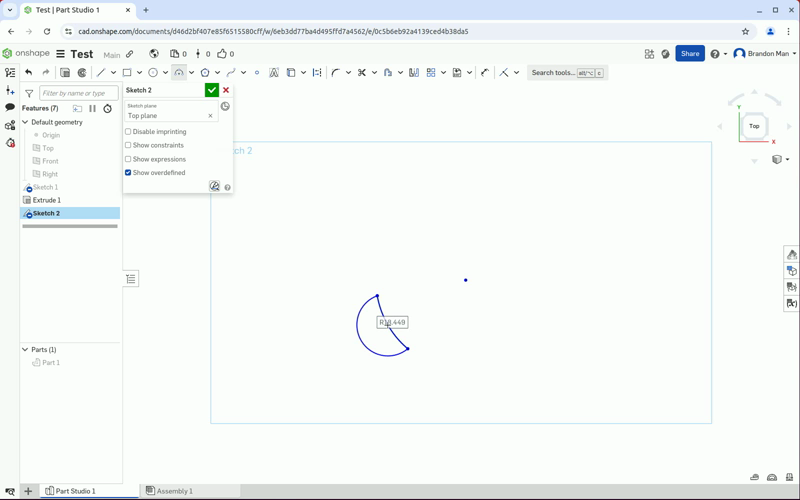
key(esc)
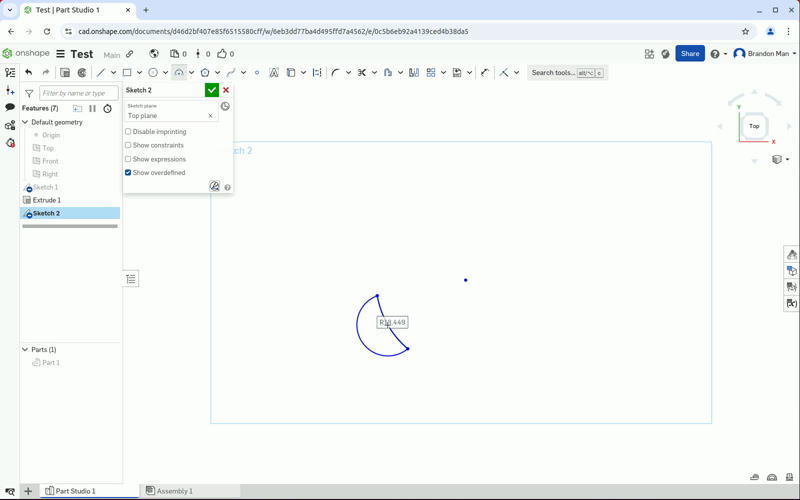
mouse_move(372, 346)
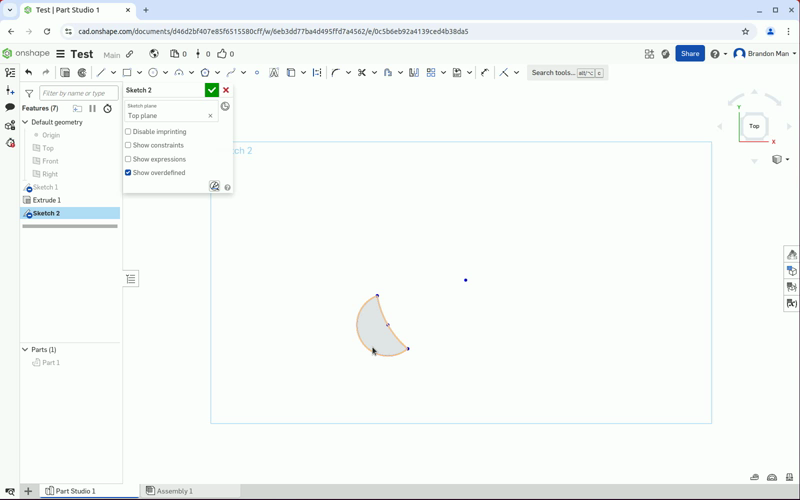
scroll(6)
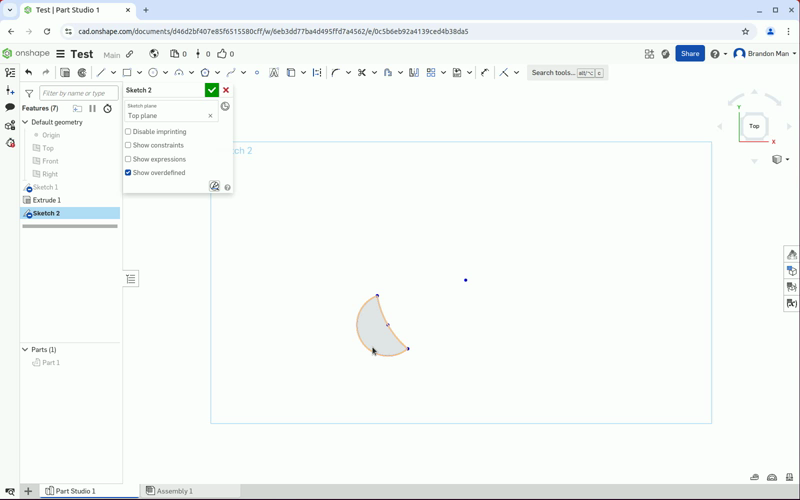
scroll(6)
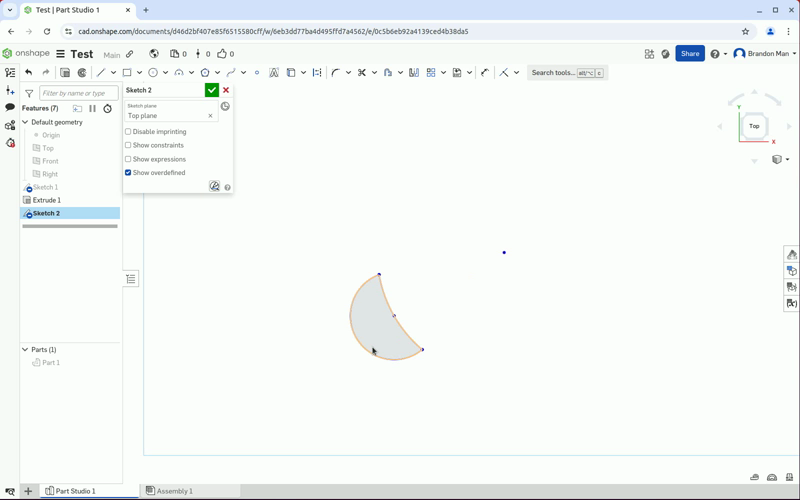
scroll(6)
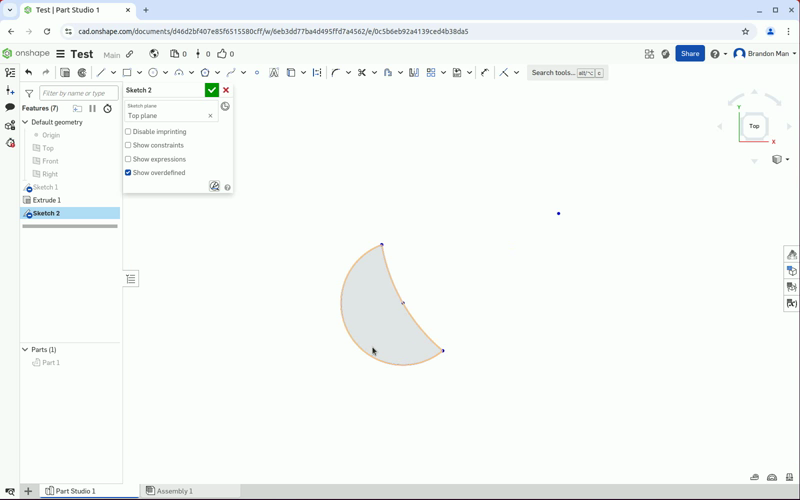
scroll(6)
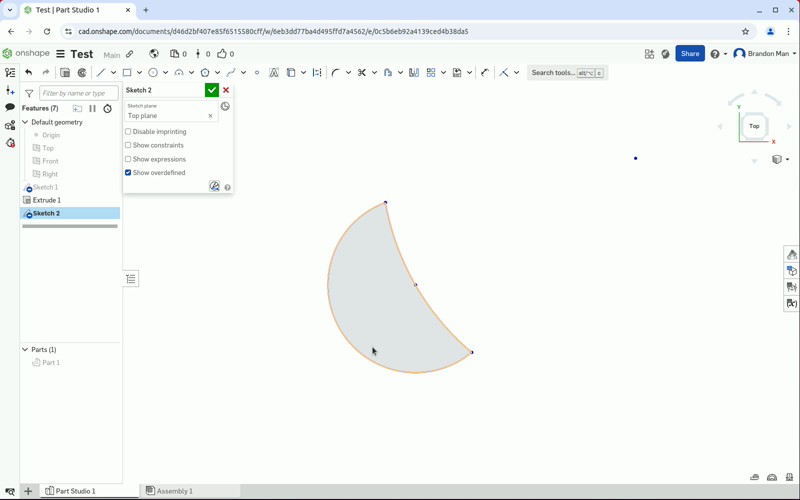
scroll(6)
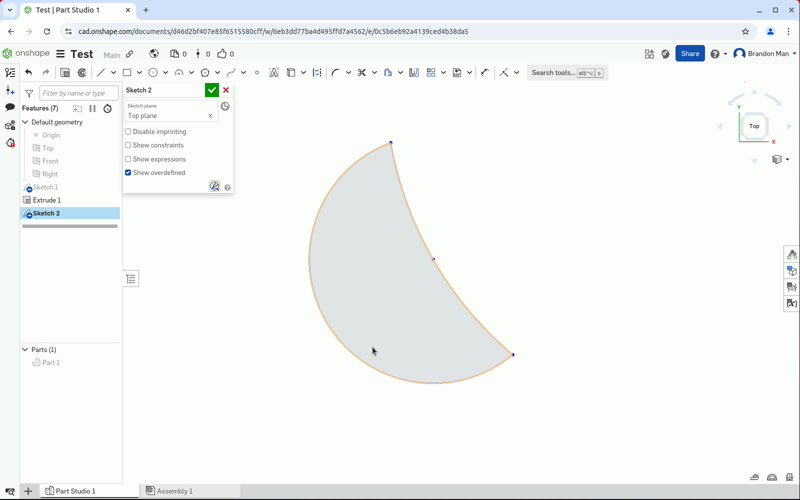
scroll(6)
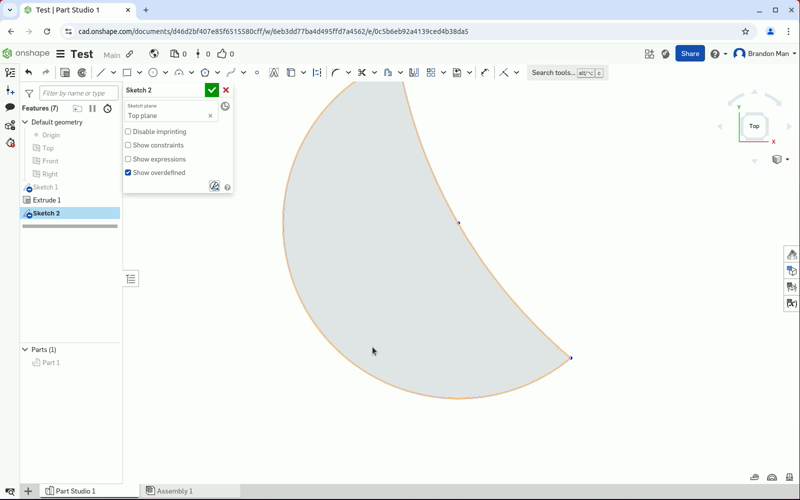
scroll(6)
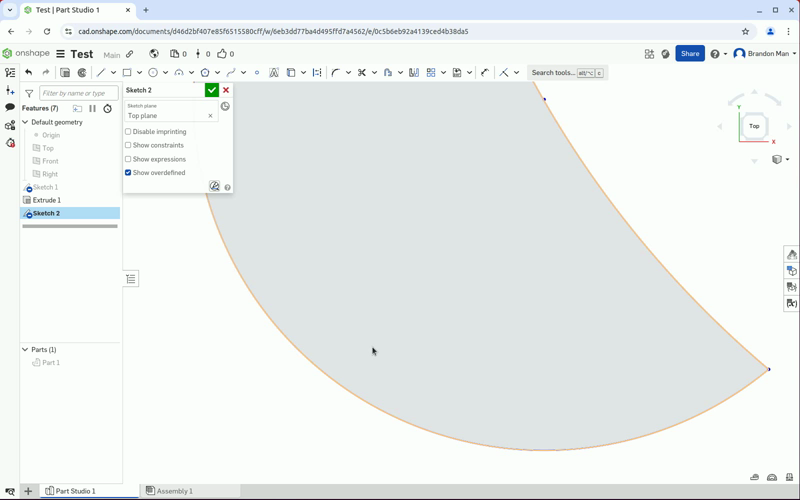
click(372, 346)
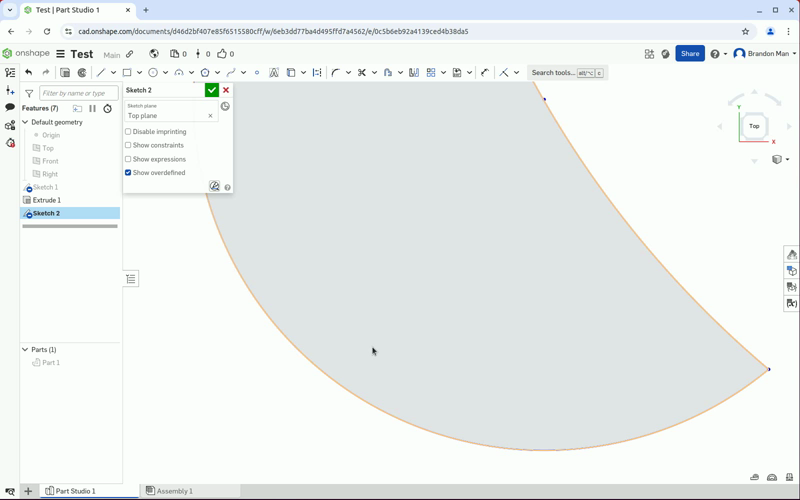
scroll(-6)
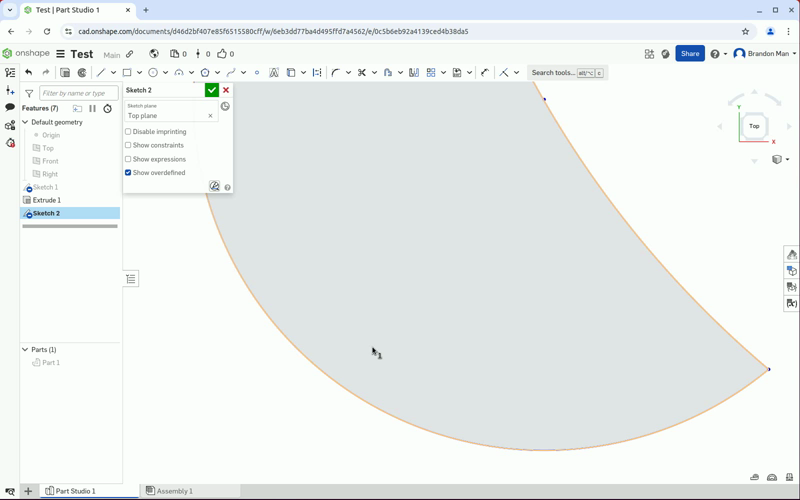
scroll(-6)
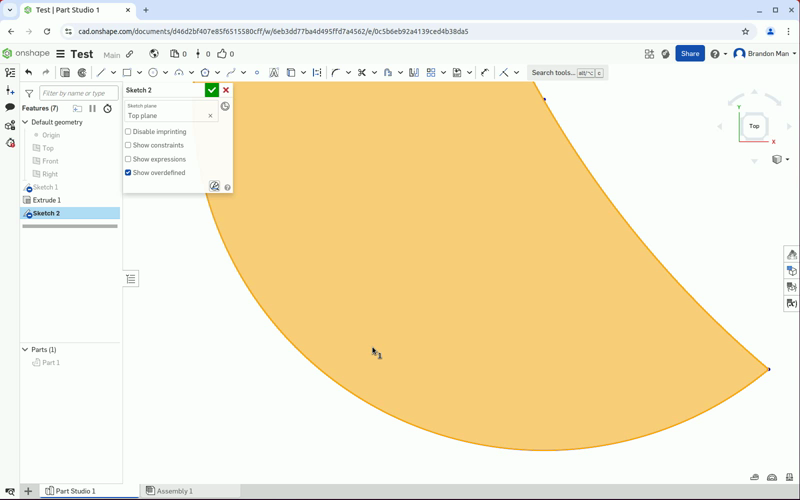
scroll(-6)
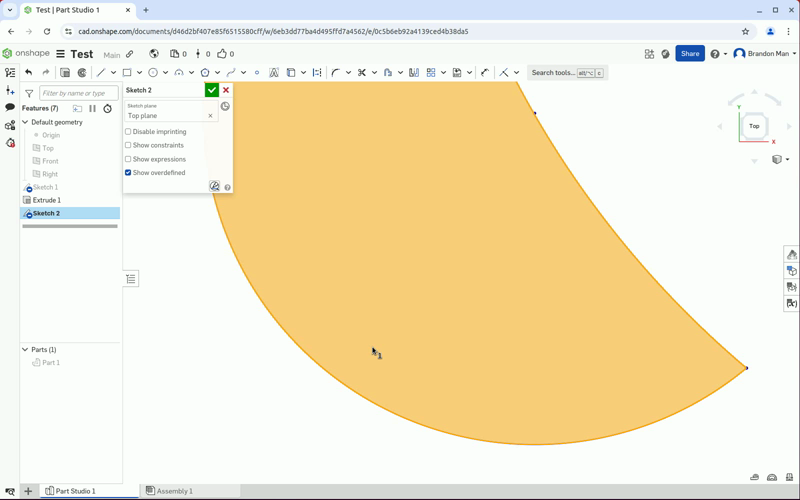
scroll(-6)
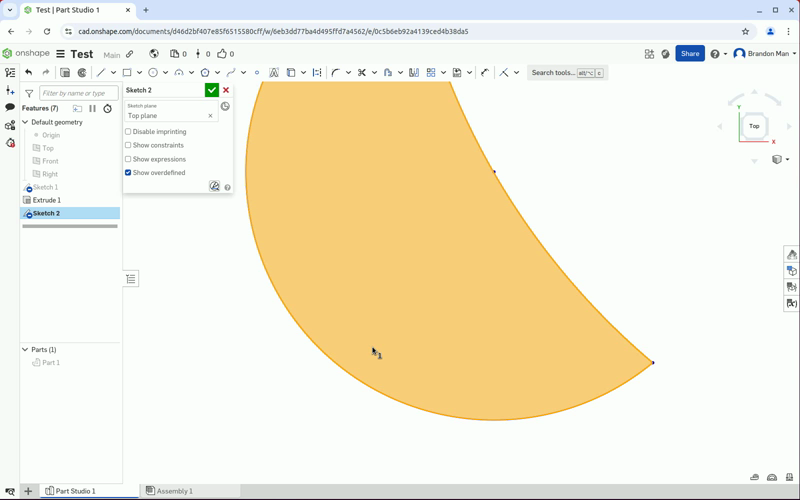
scroll(-6)
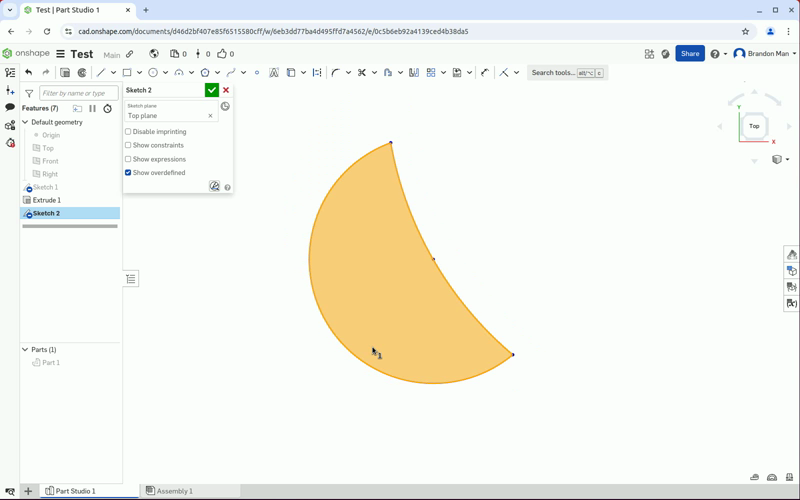
scroll(-6)
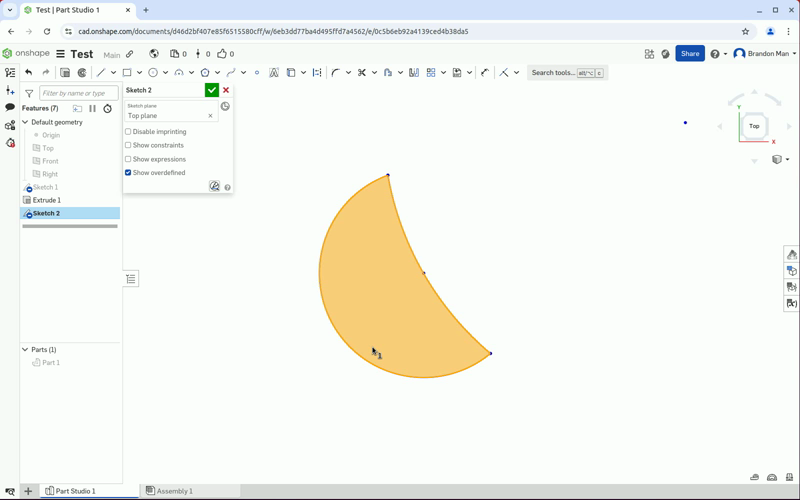
scroll(-6)
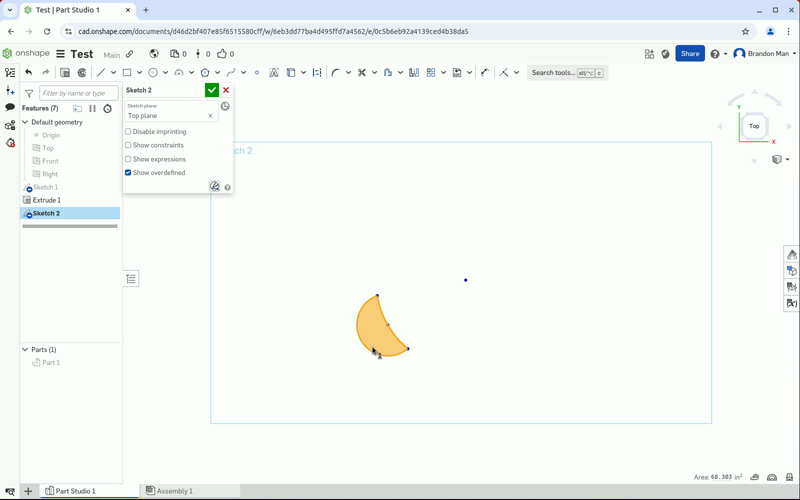
mouse_move(73, 352)
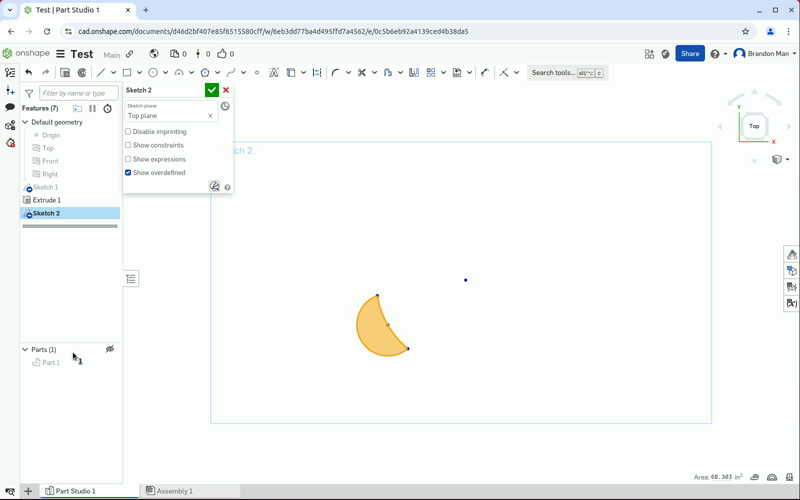
key(shift+y)
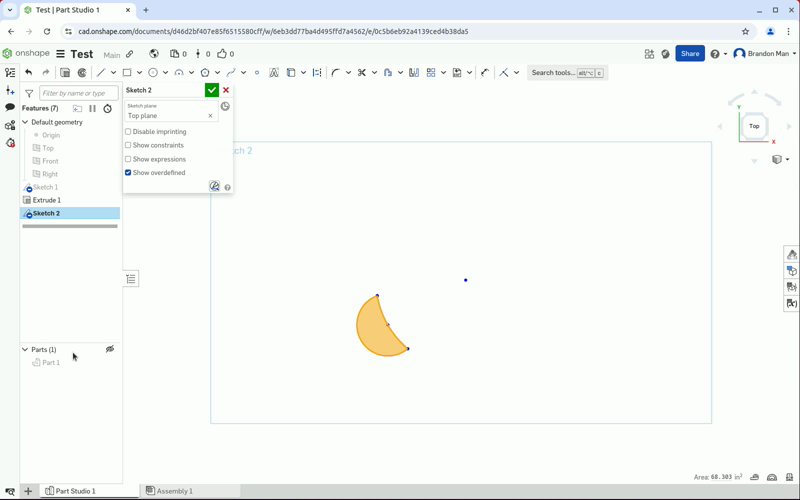
key(shift+e)
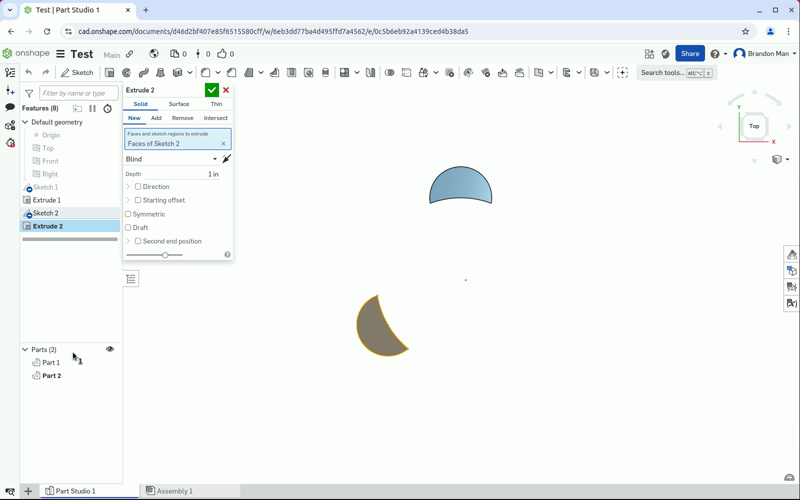
mouse_move(143, 106)
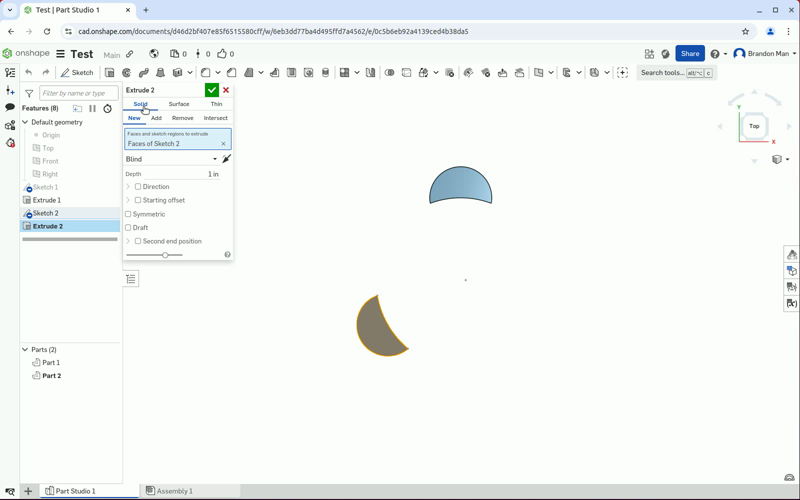
click(143, 106)
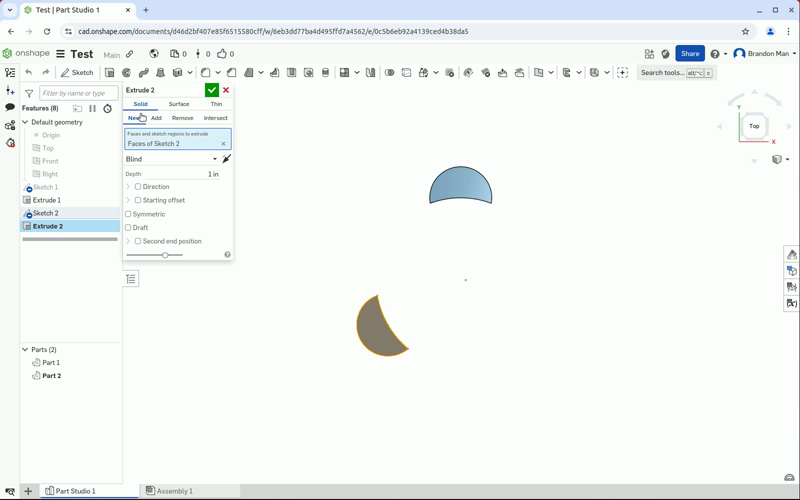
mouse_move(137, 120)
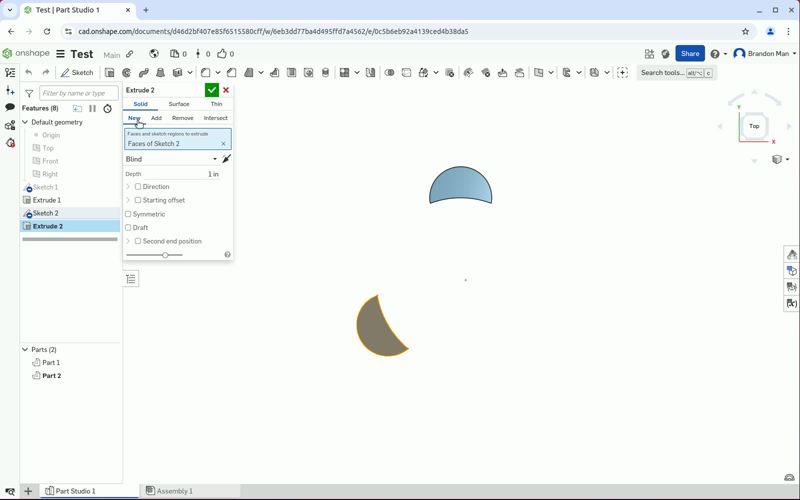
click(137, 120)
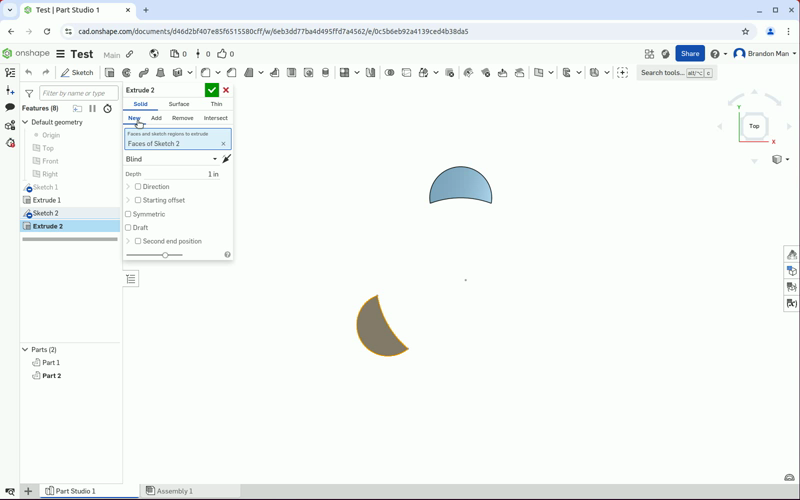
key(tab, 4)
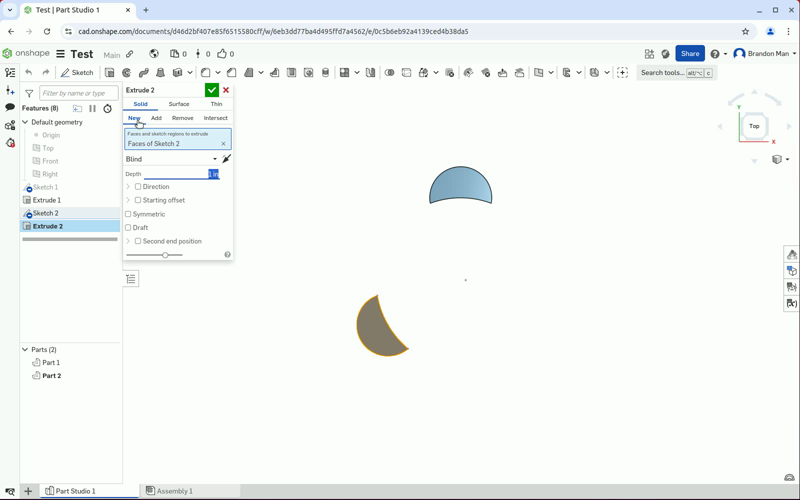
text(1.685)
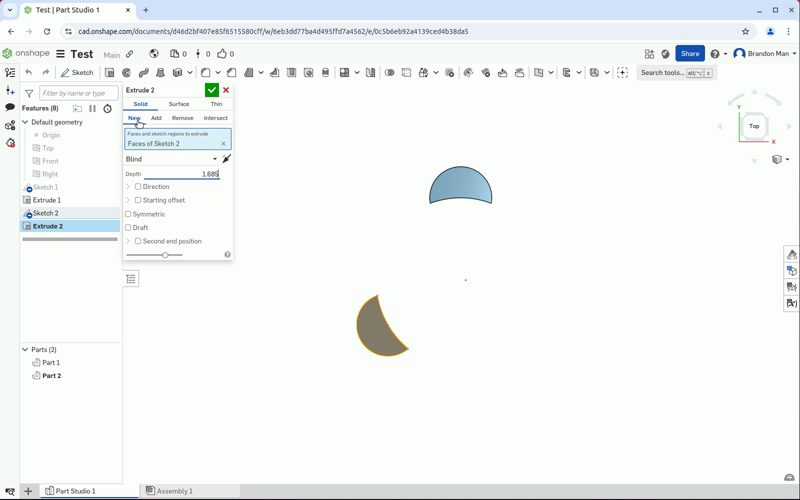
key(enter)
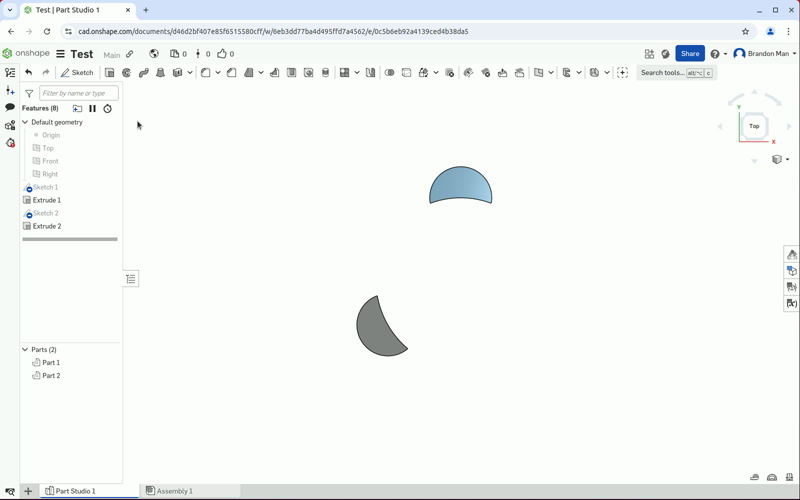
key(shift+h)
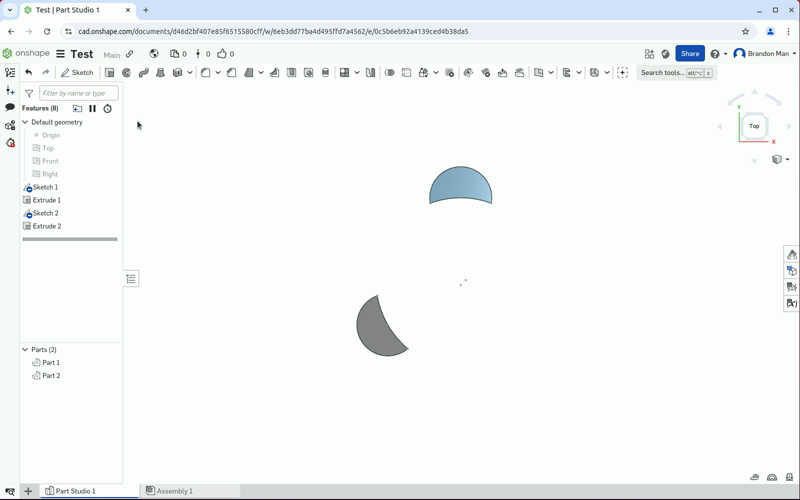
key(shift+h)
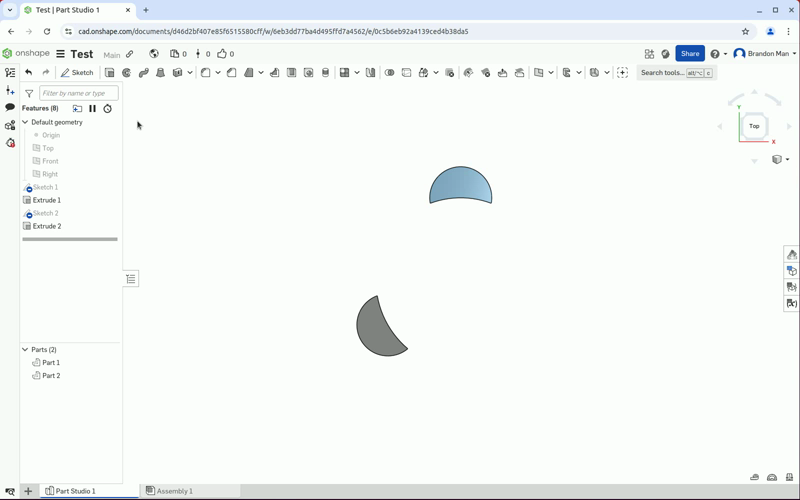
mouse_move(73, 189)
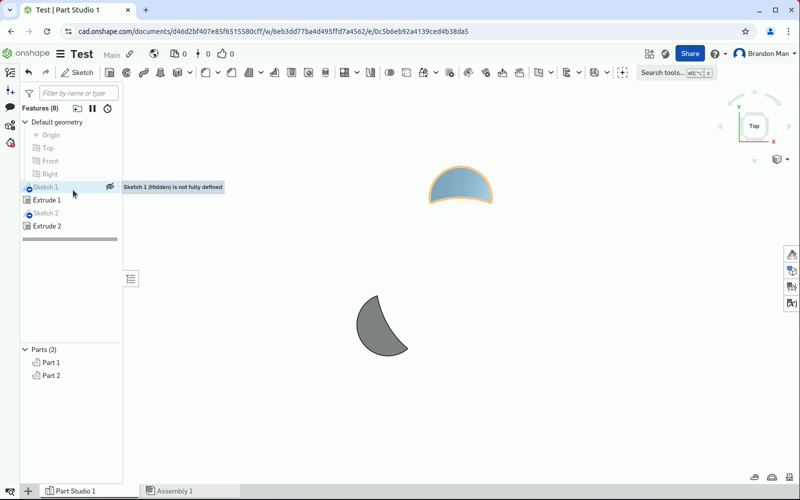
click(73, 189)
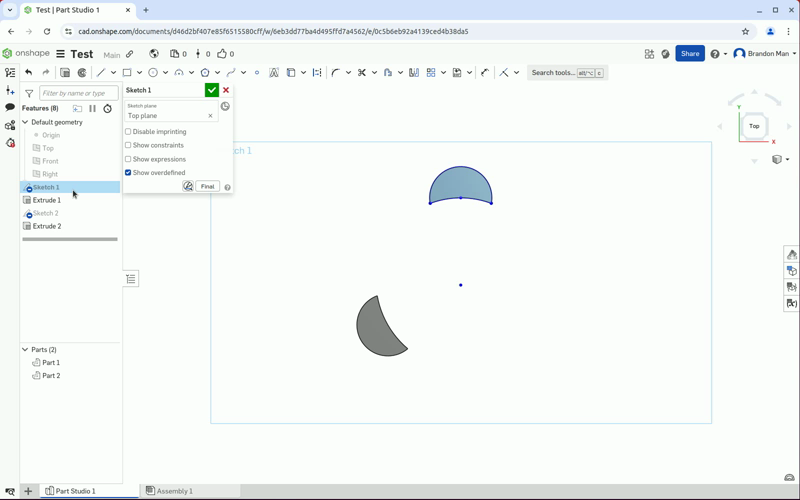
mouse_move(229, 92)
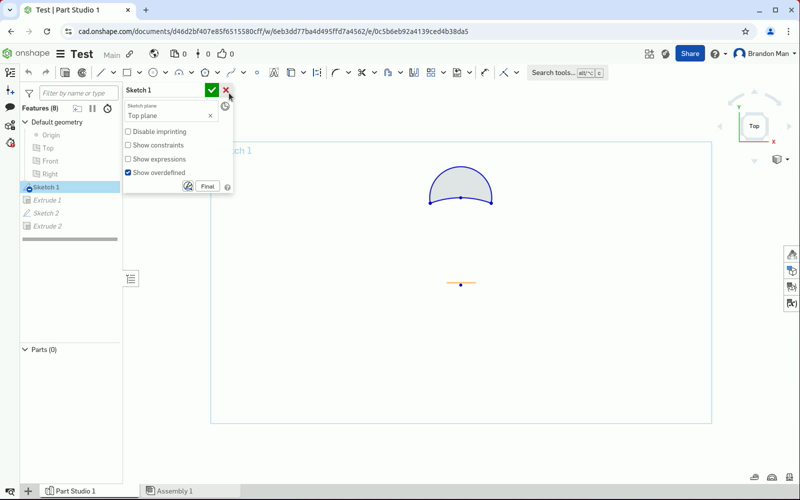
click(229, 92)
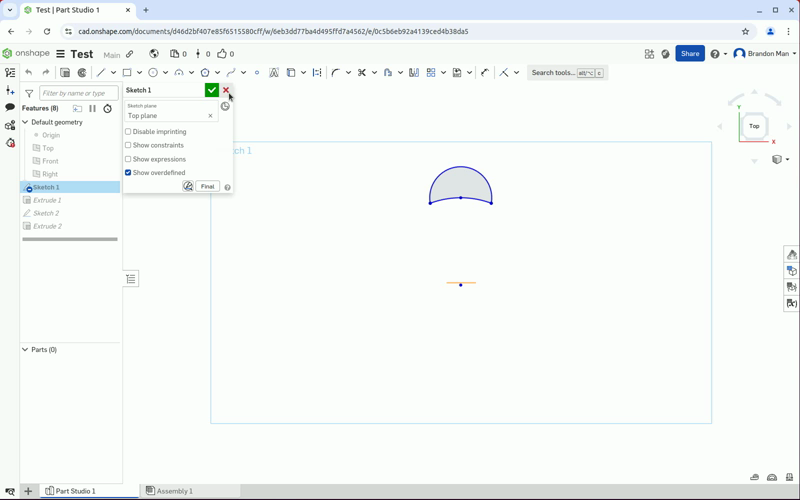
key(shift+s)
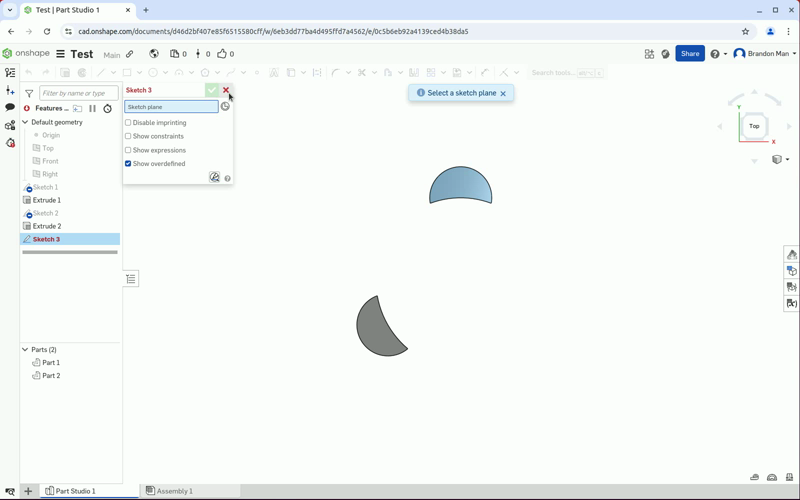
mouse_move(73, 150)
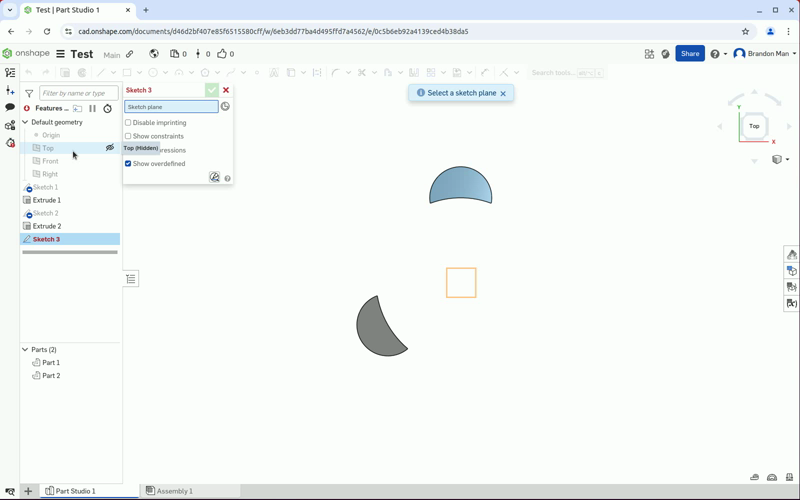
click(73, 150)
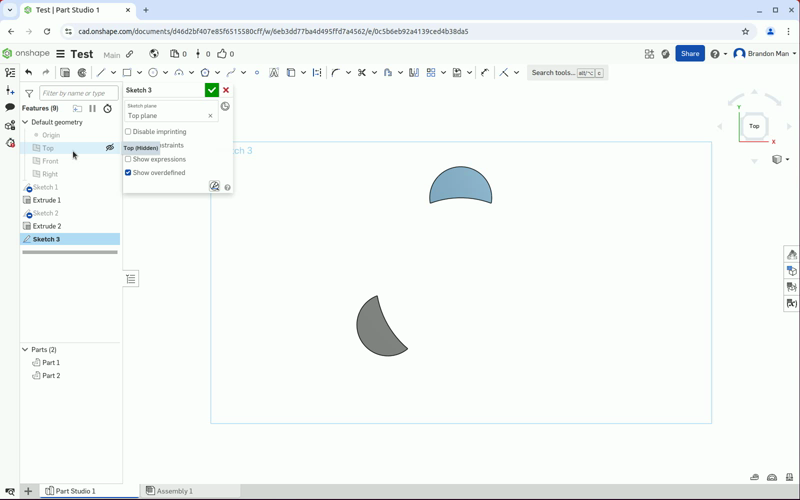
mouse_move(73, 352)
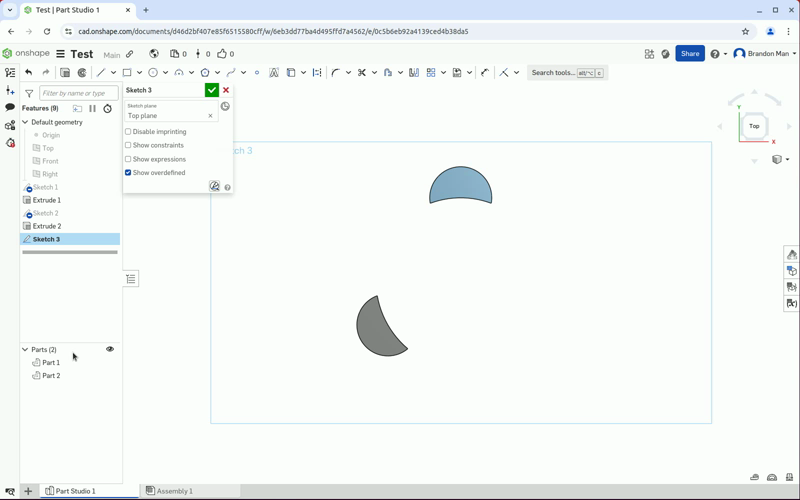
key(y)
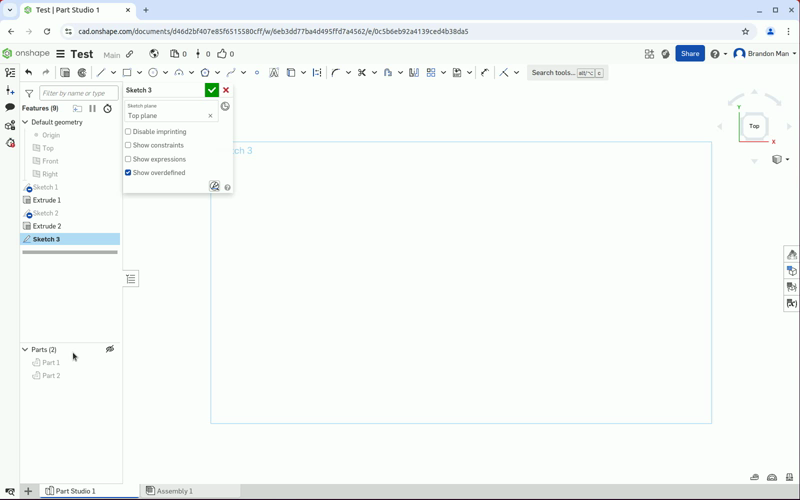
key(a)
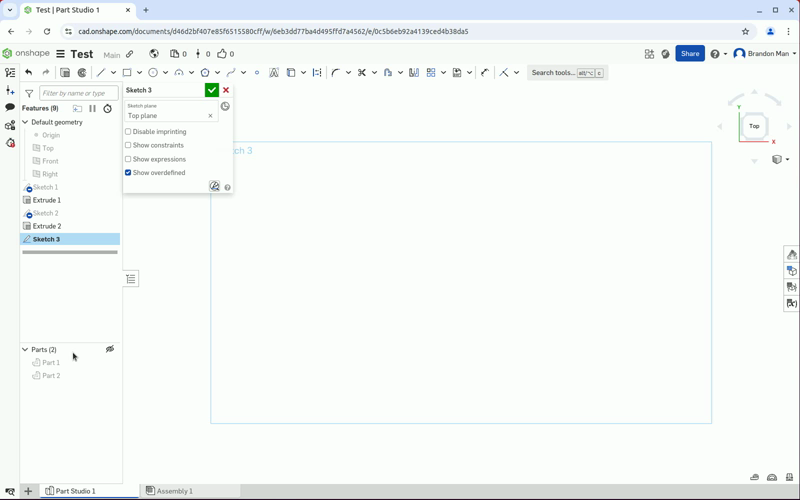
key_down(shift)
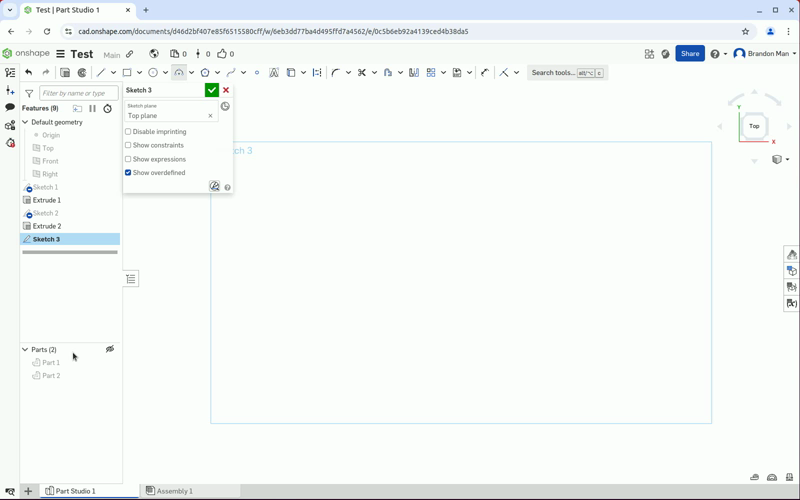
mouse_move(513, 348)
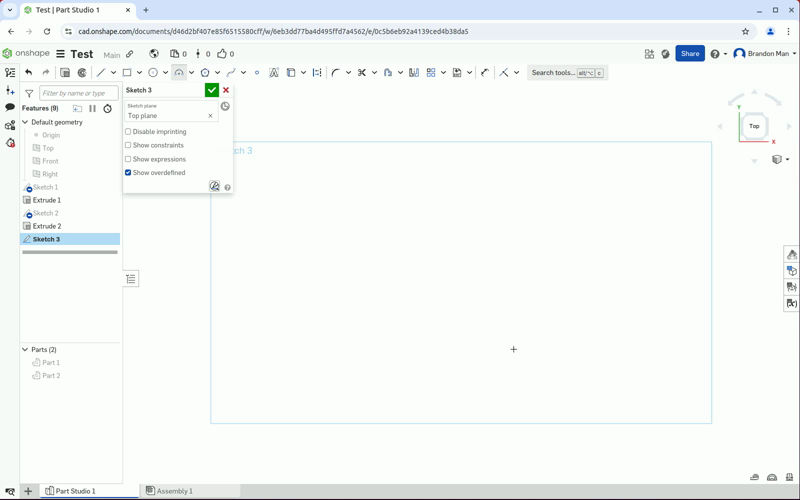
click(513, 348)
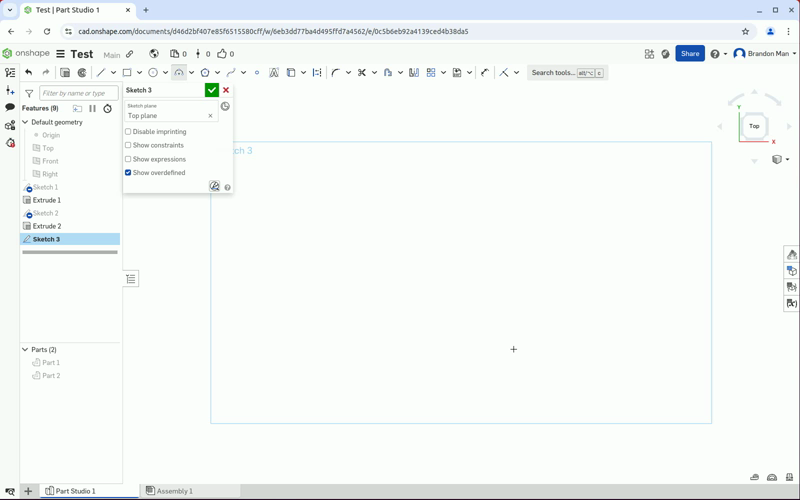
key_up(shift)
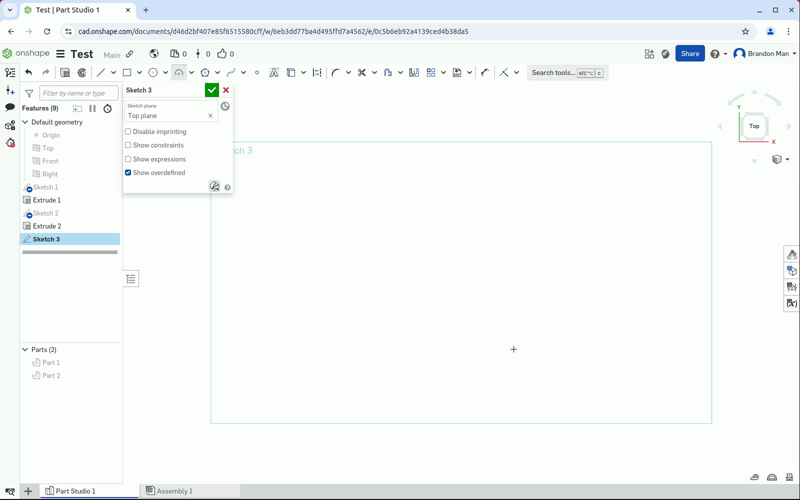
key_down(shift)
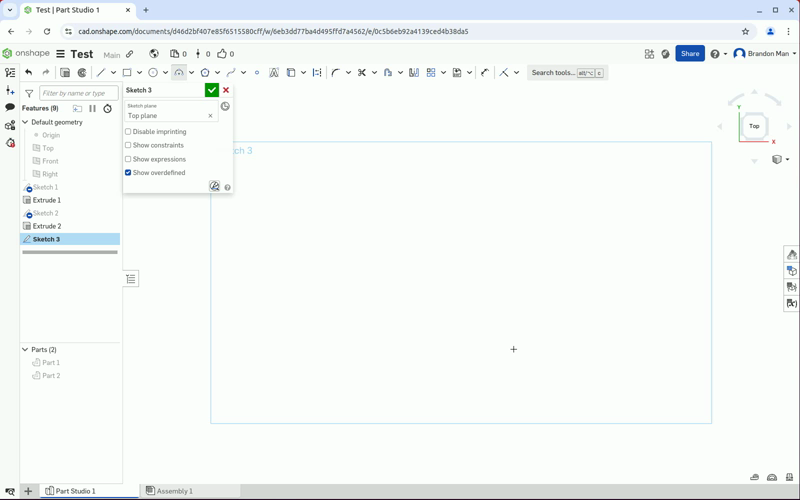
mouse_move(544, 295)
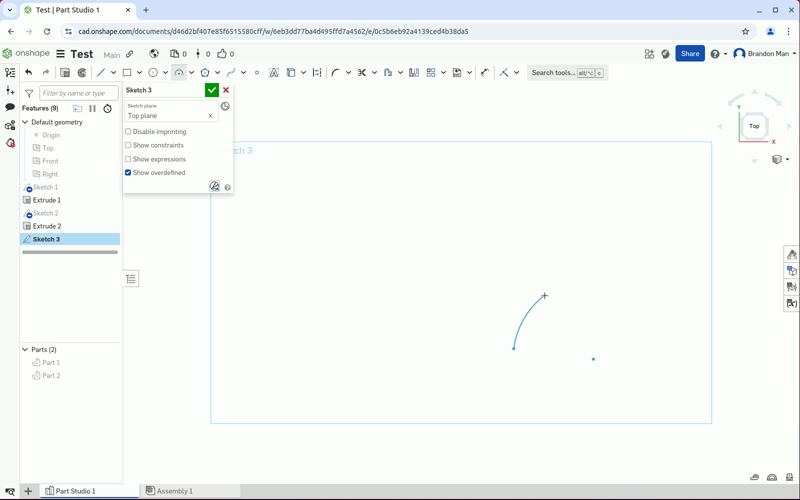
click(544, 295)
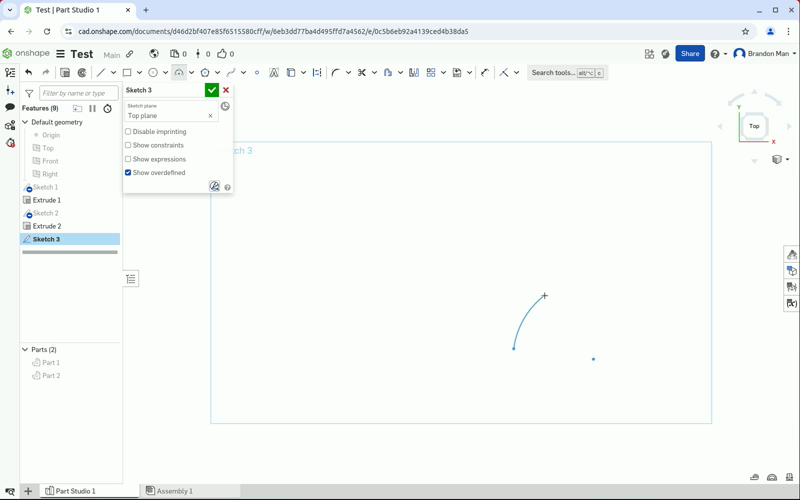
mouse_move(561, 340)
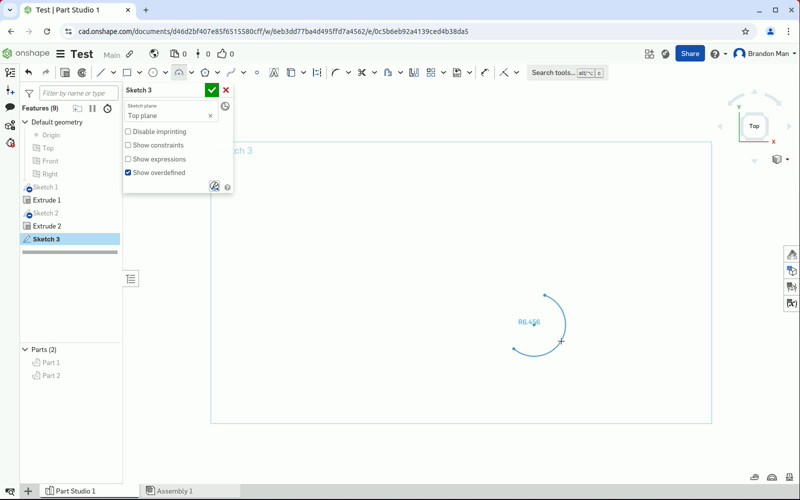
click(561, 340)
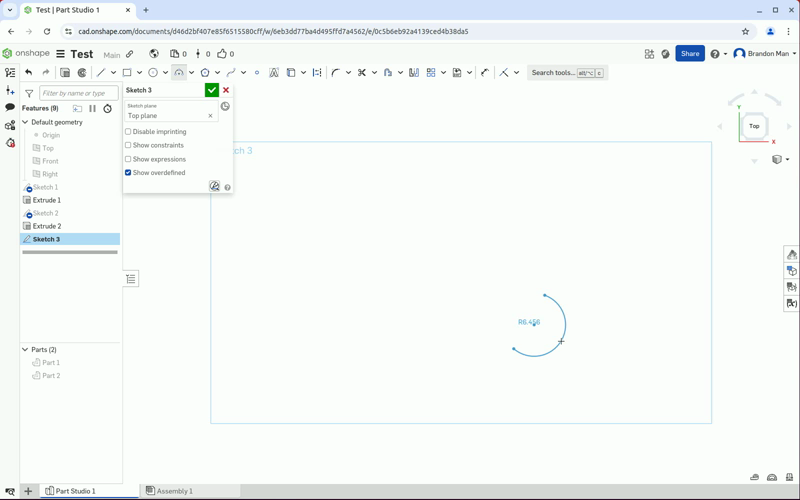
key_up(shift)
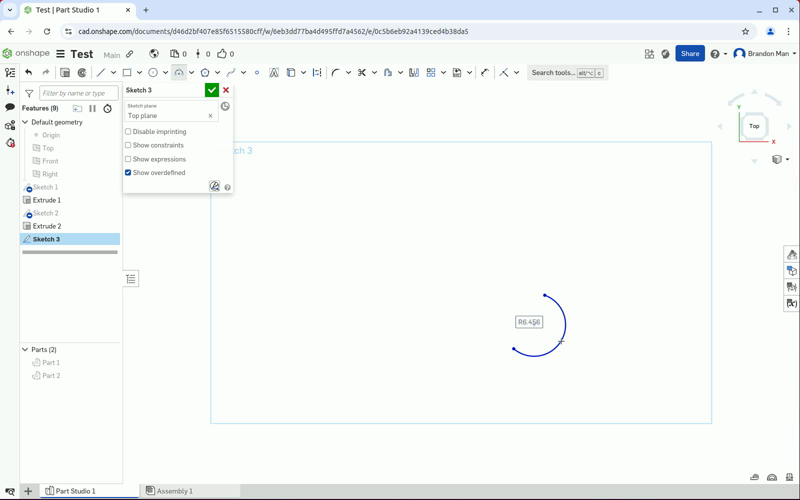
mouse_move(544, 295)
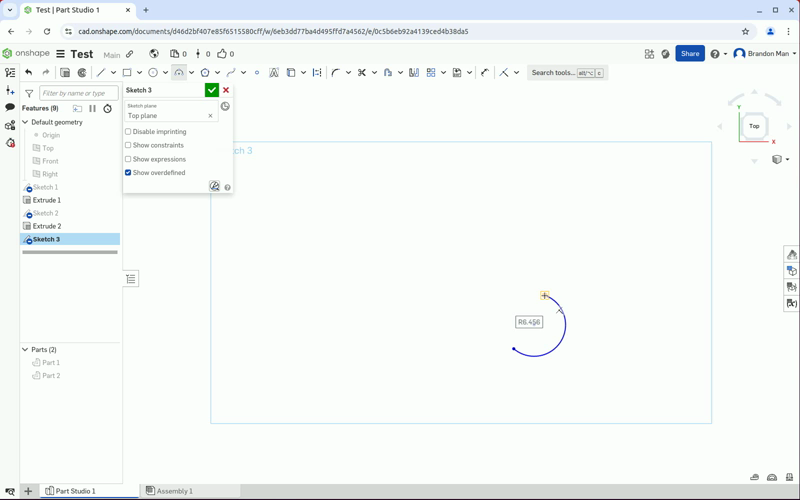
click(544, 295)
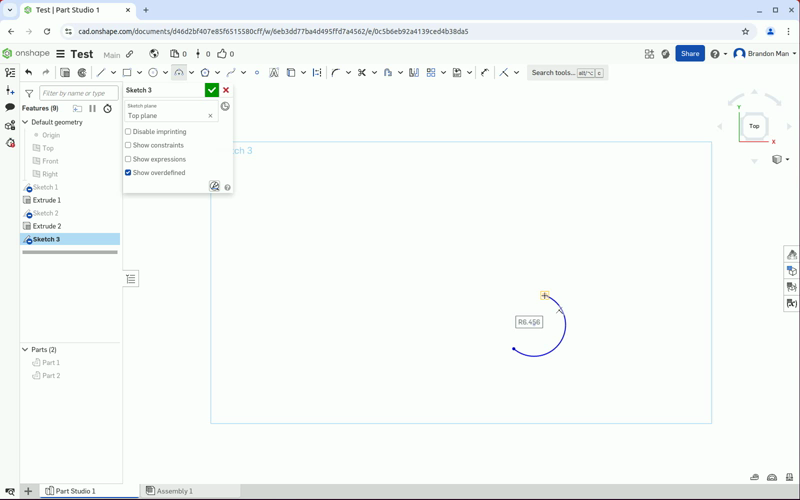
mouse_move(513, 348)
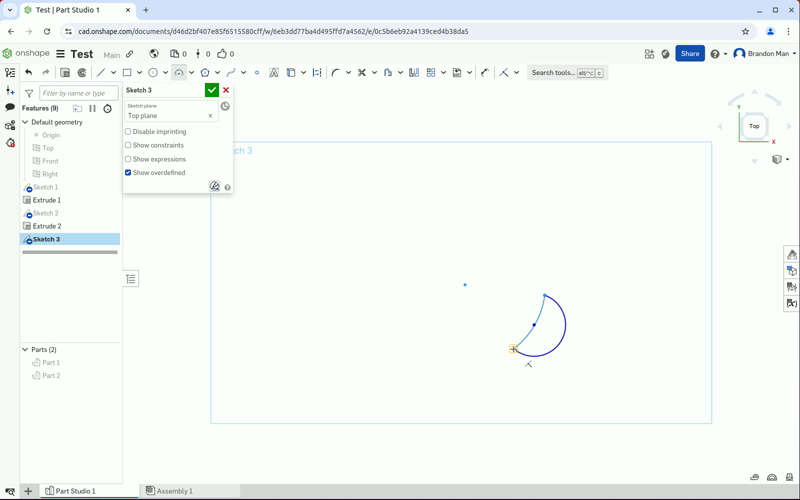
click(513, 348)
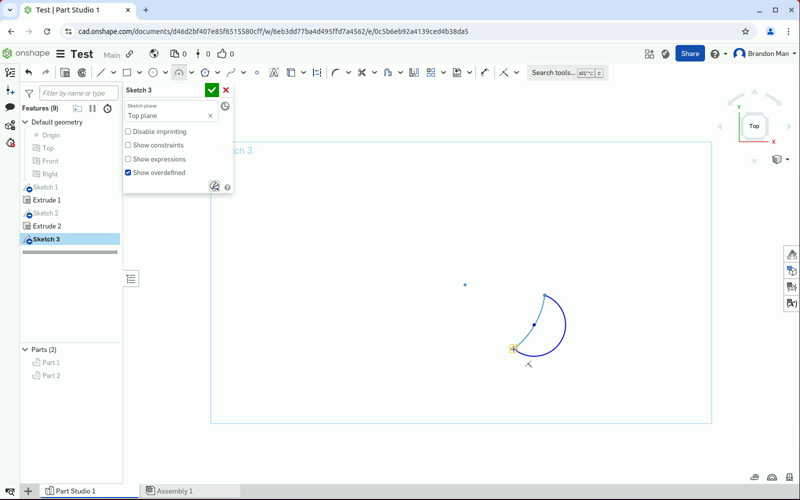
key_down(shift)
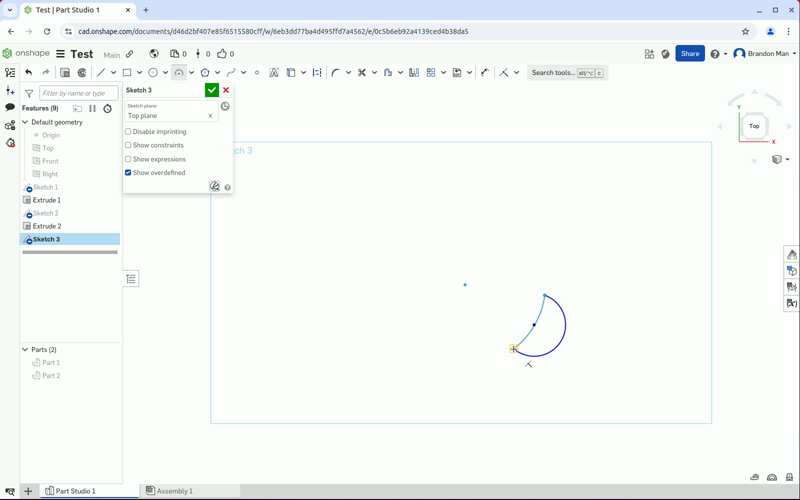
mouse_move(534, 324)
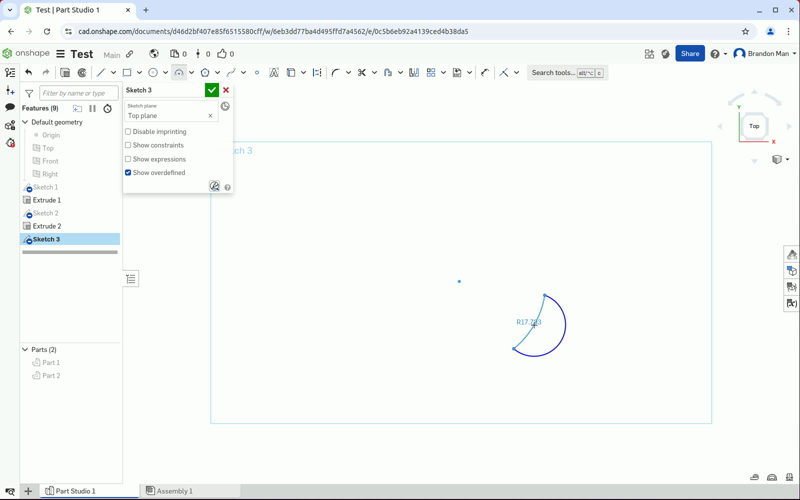
click(534, 324)
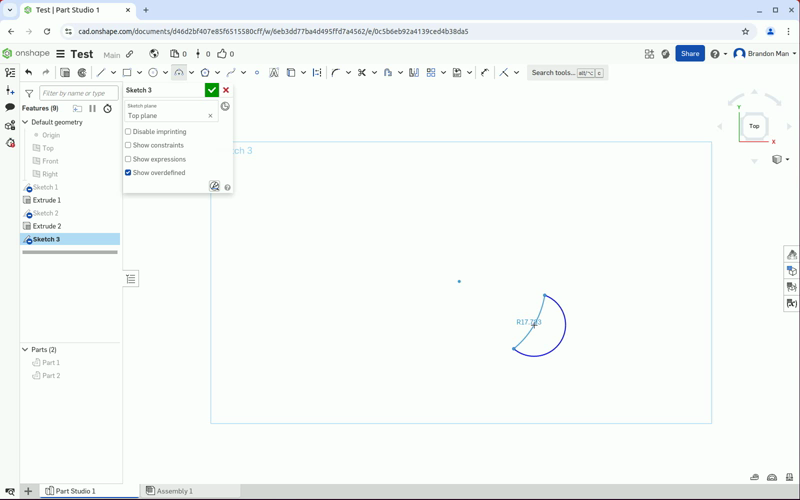
key_up(shift)
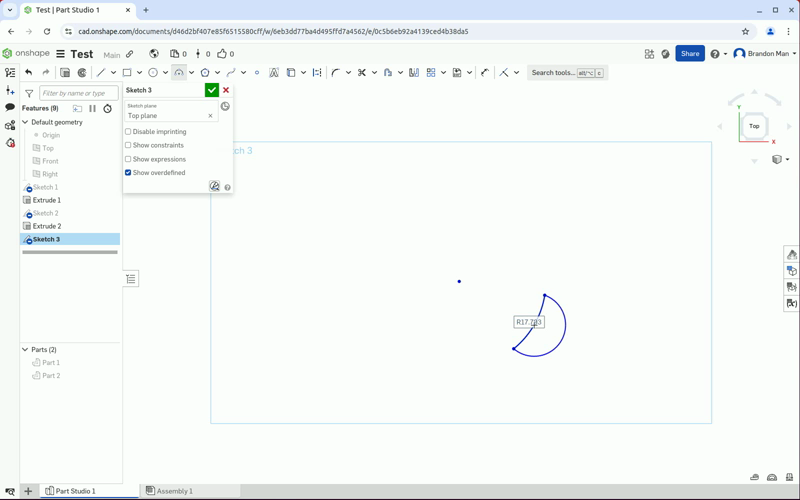
key(esc)
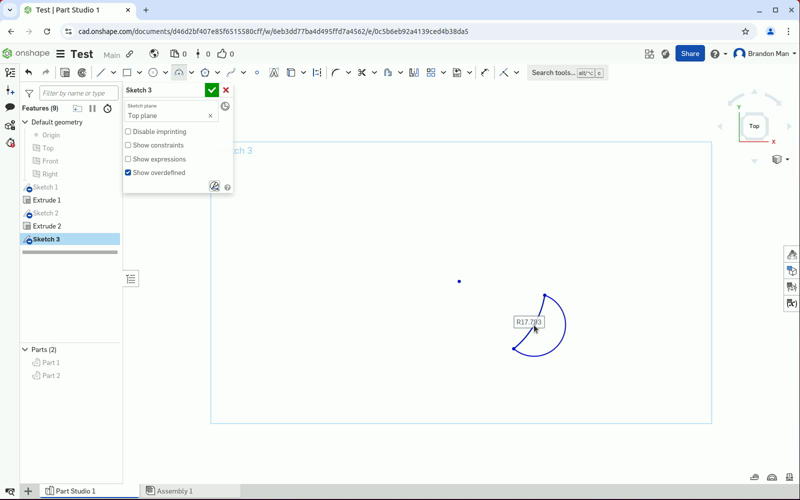
mouse_move(533, 345)
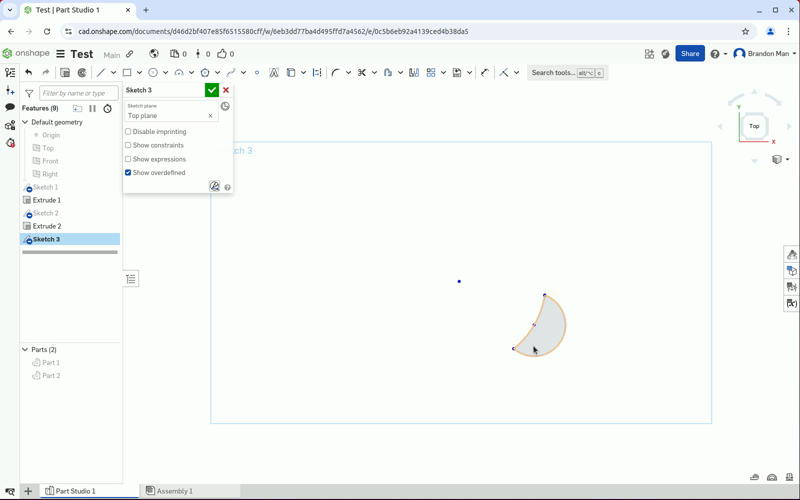
scroll(6)
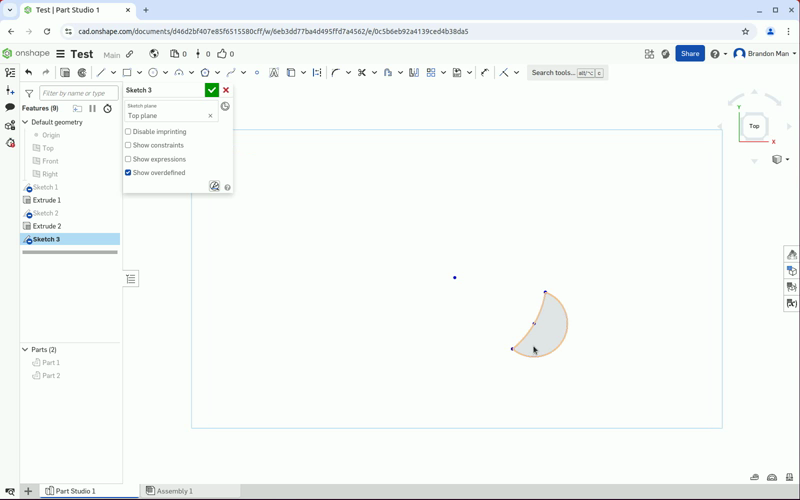
scroll(6)
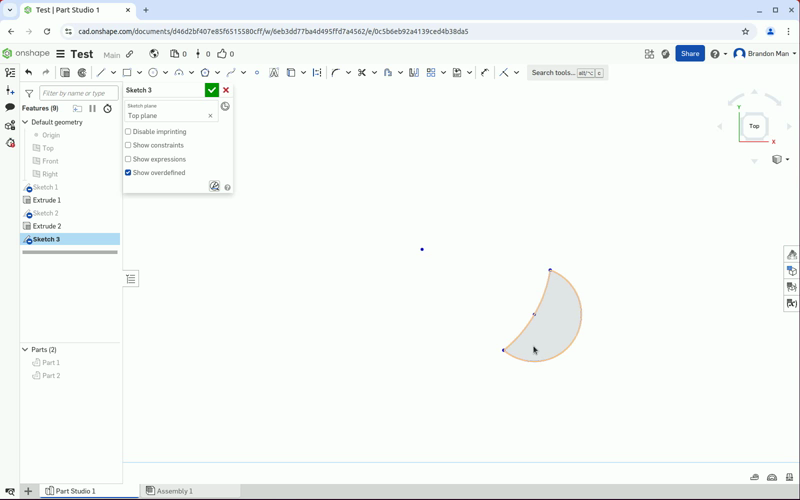
scroll(6)
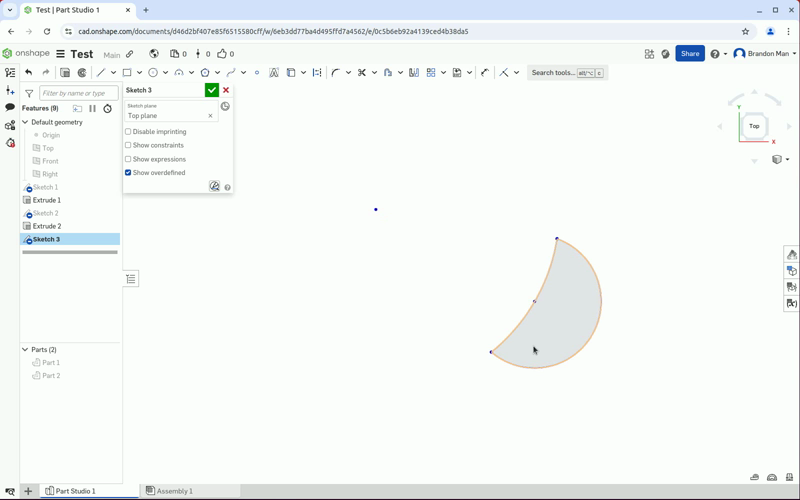
scroll(6)
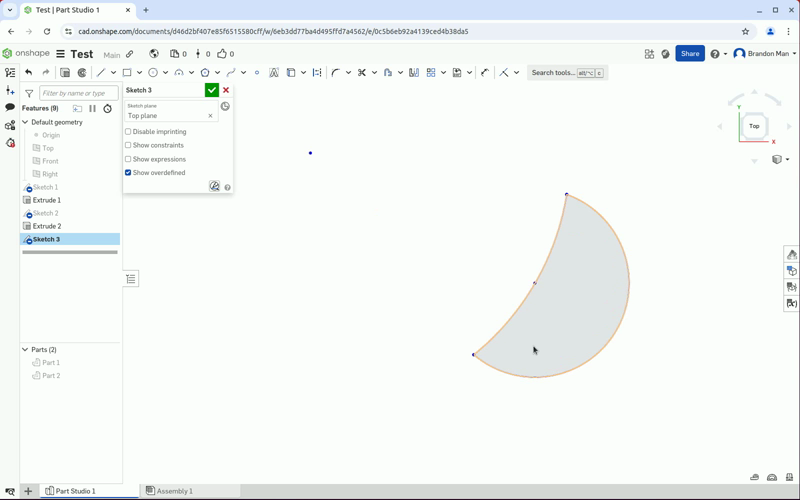
scroll(6)
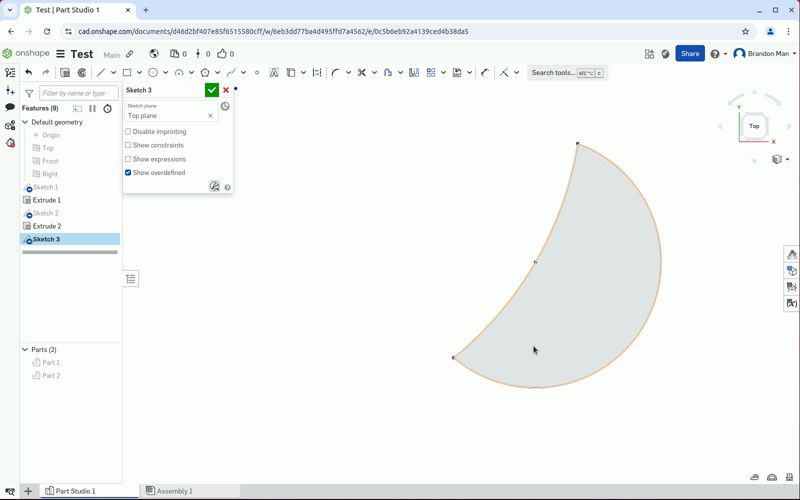
scroll(6)
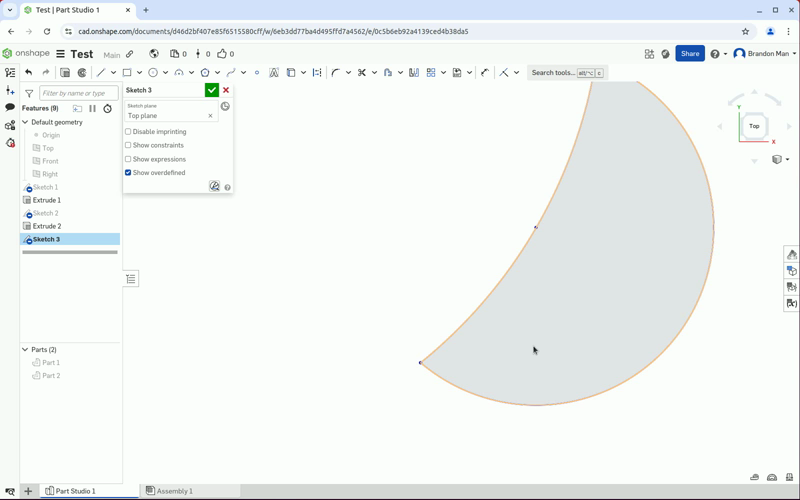
scroll(6)
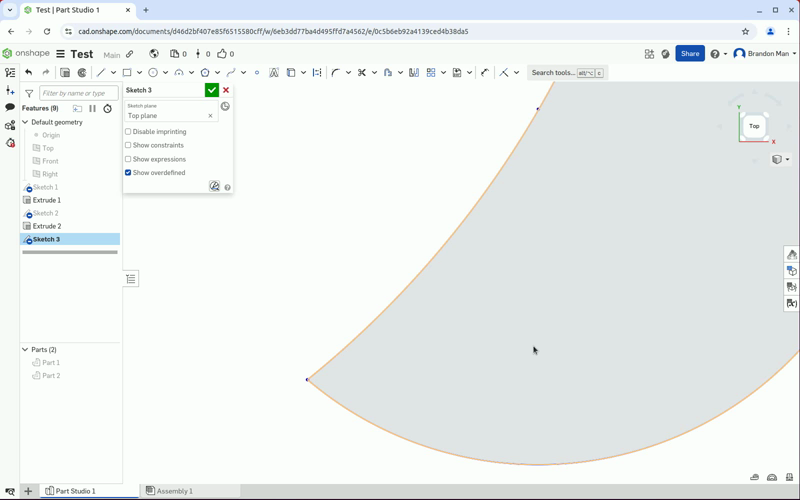
click(533, 345)
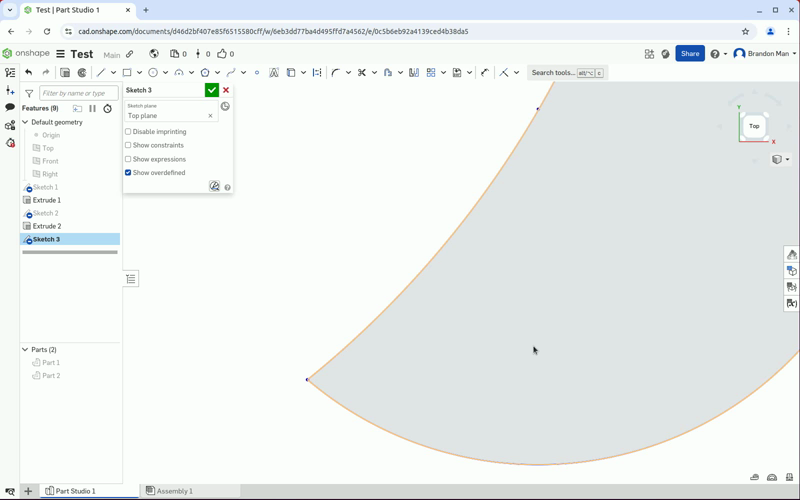
scroll(-6)
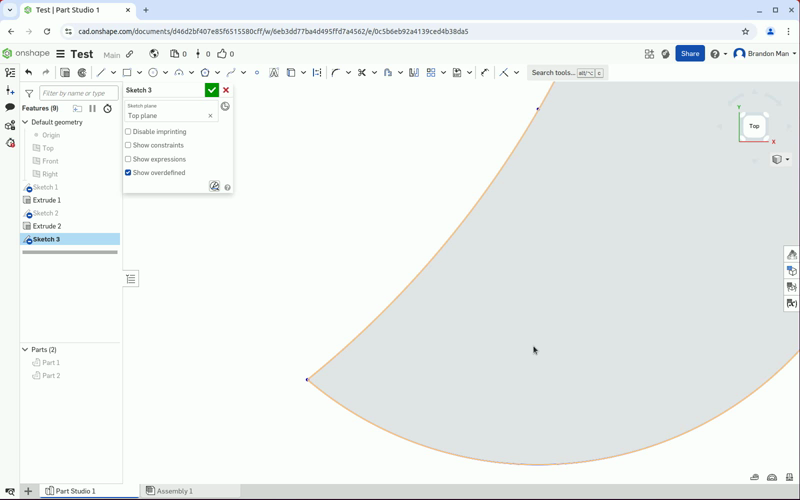
scroll(-6)
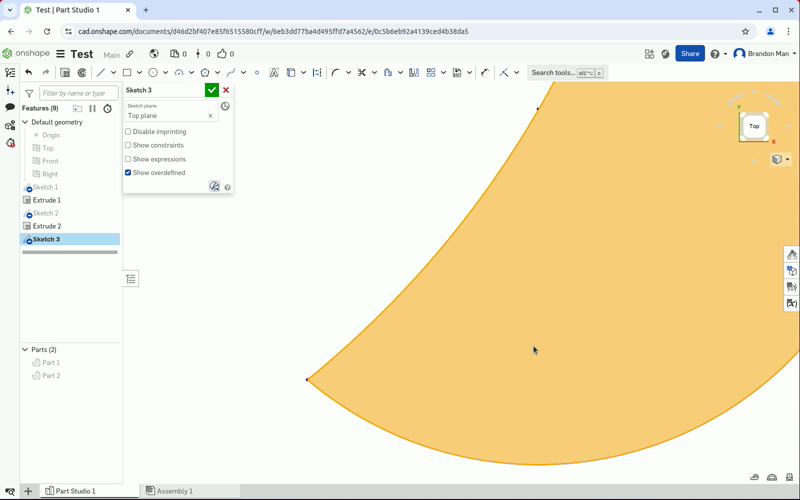
scroll(-6)
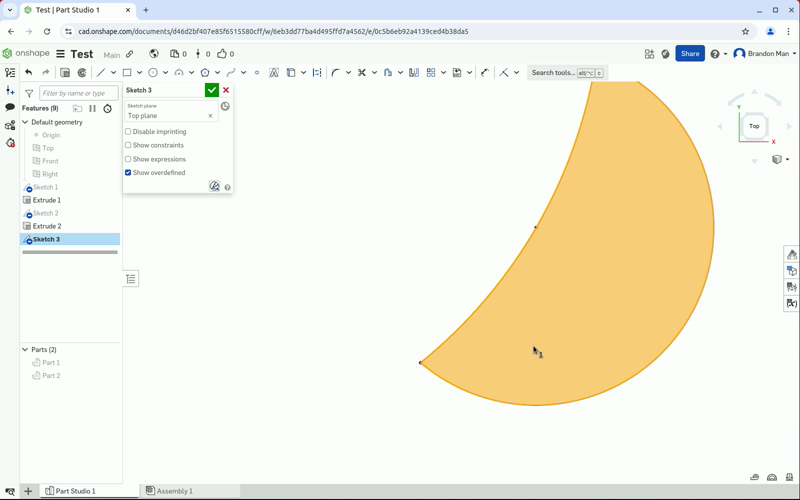
scroll(-6)
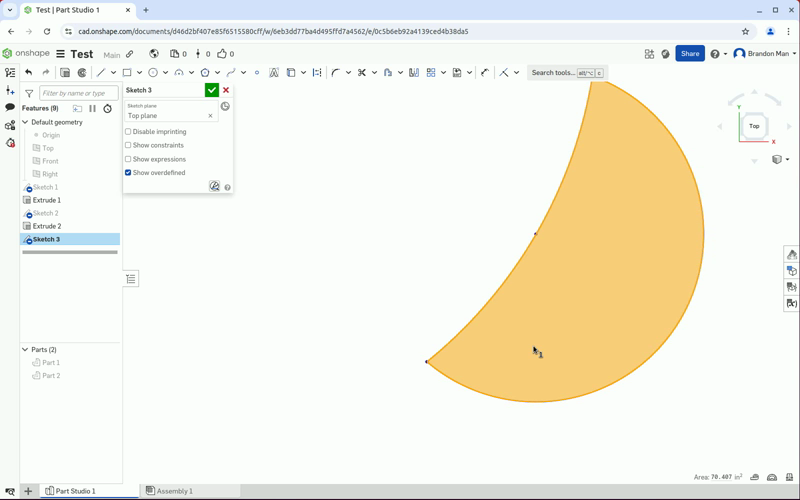
scroll(-6)
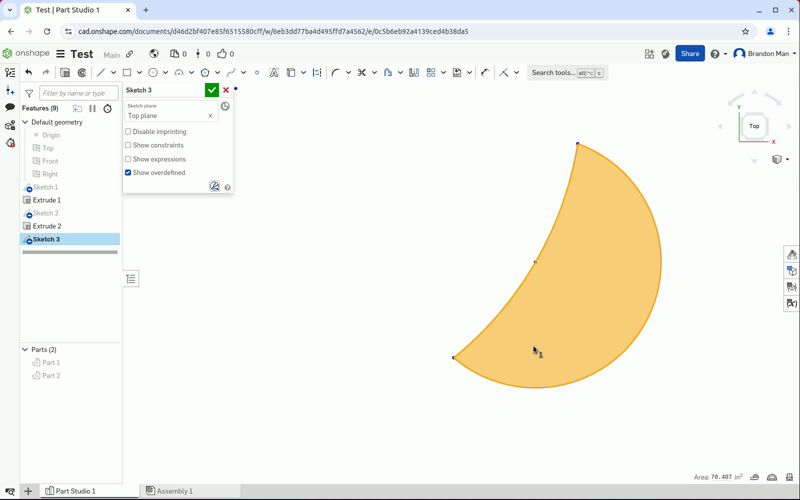
scroll(-6)
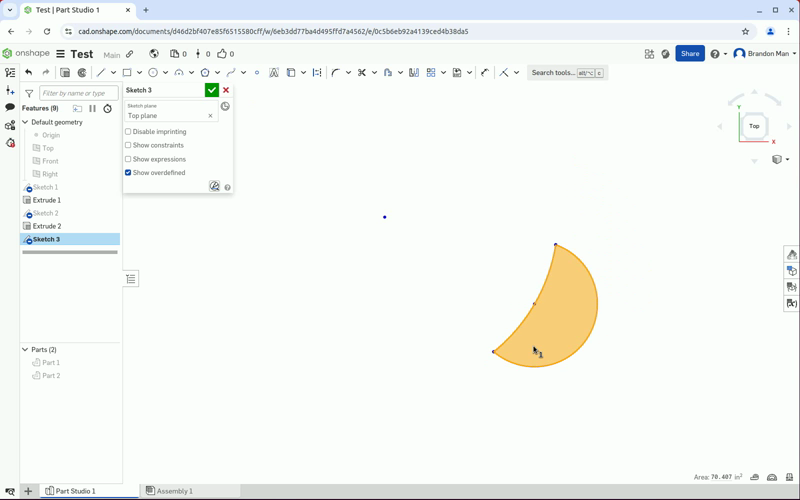
scroll(-6)
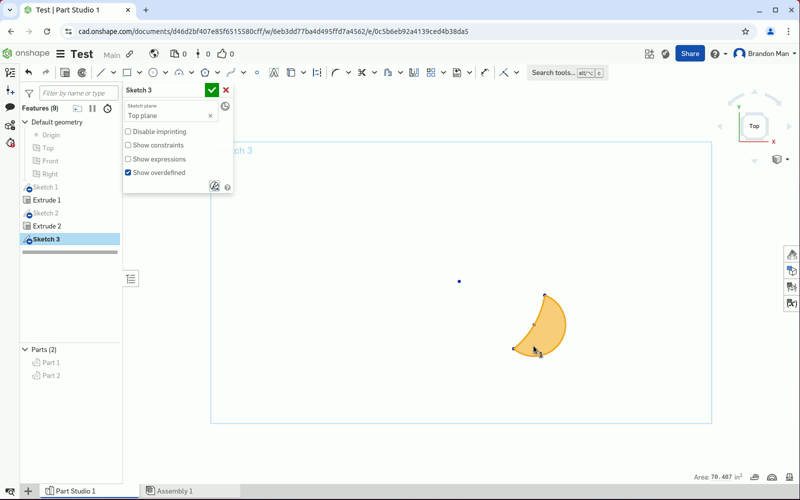
mouse_move(73, 352)
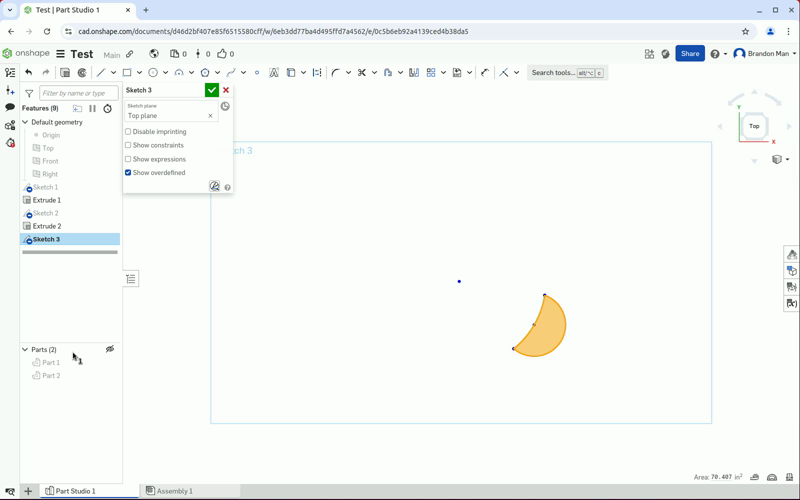
key(shift+y)
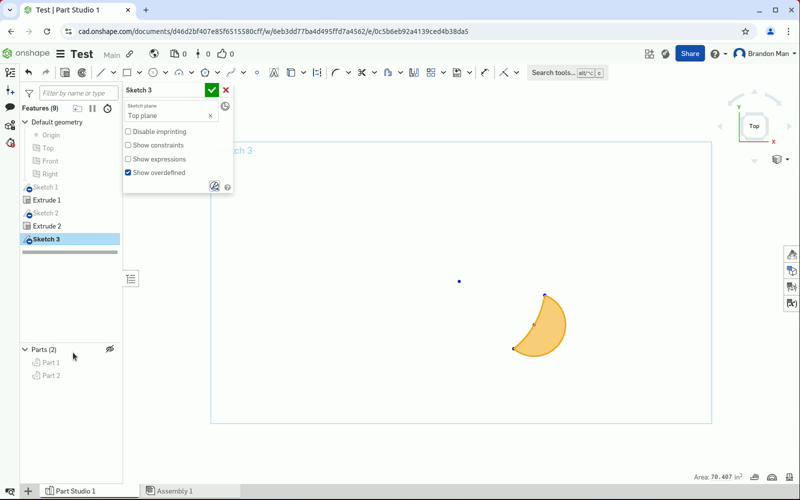
key(shift+e)
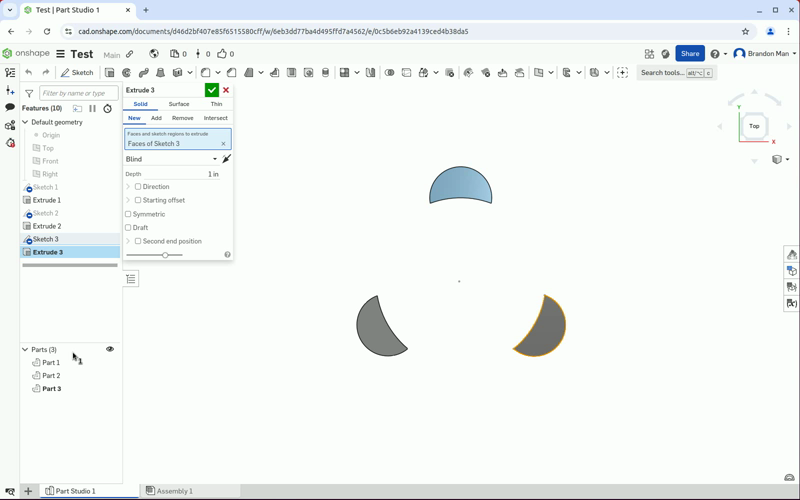
mouse_move(143, 106)
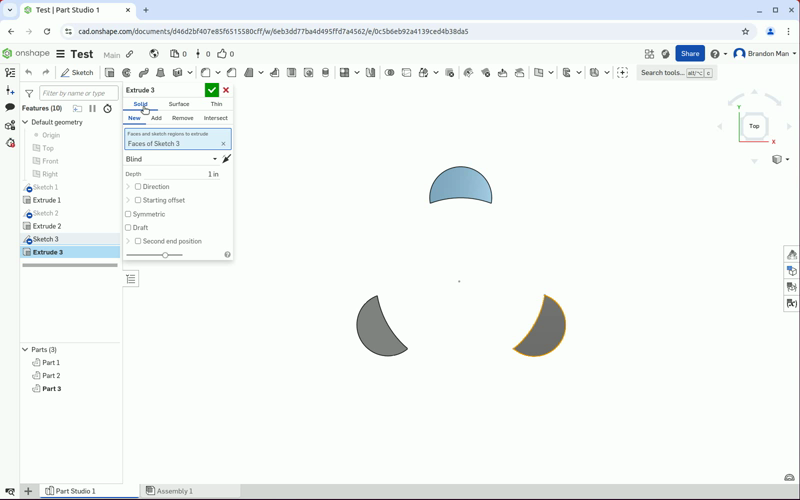
click(143, 106)
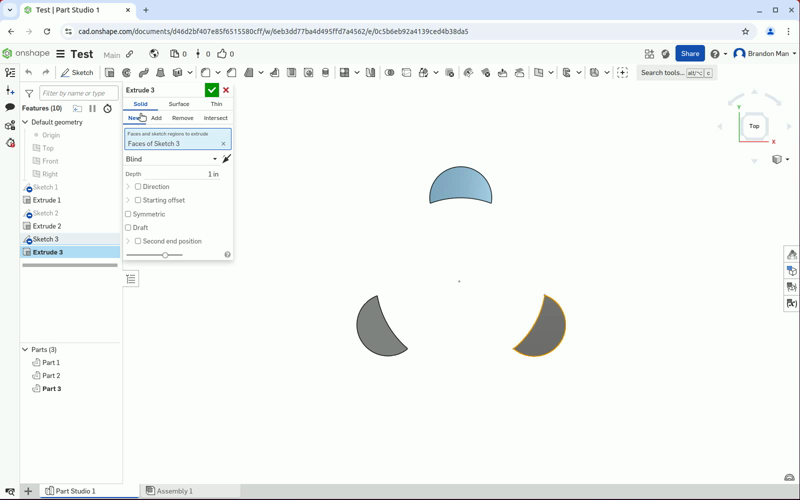
mouse_move(137, 120)
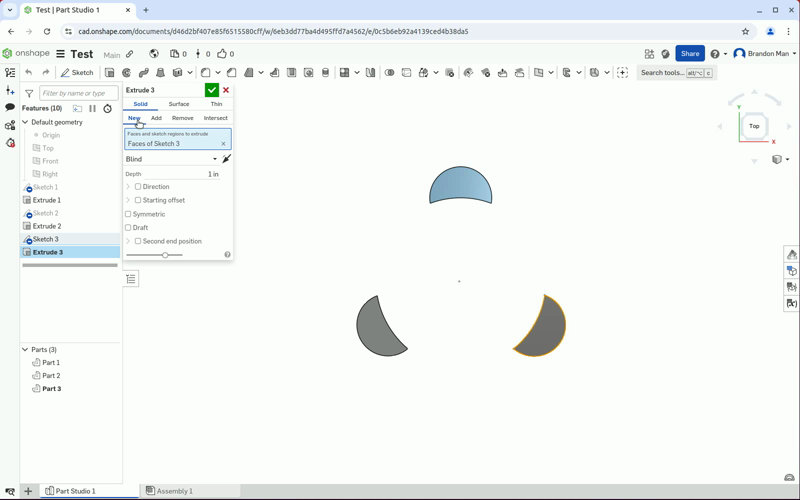
click(137, 120)
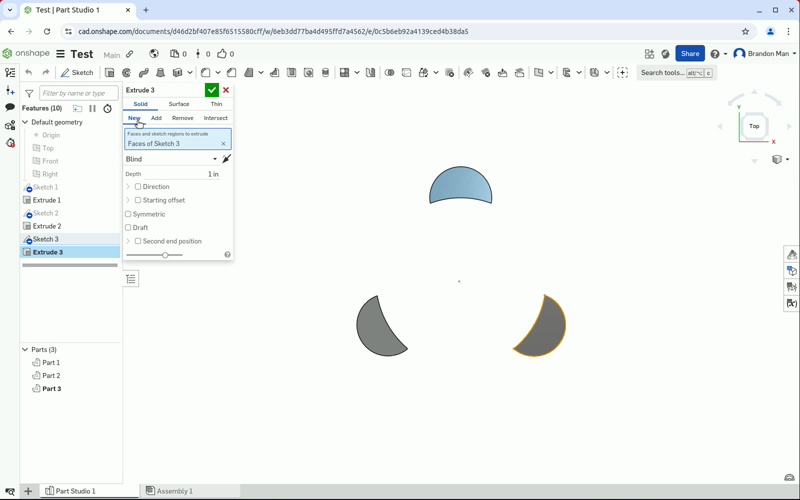
key(tab, 4)
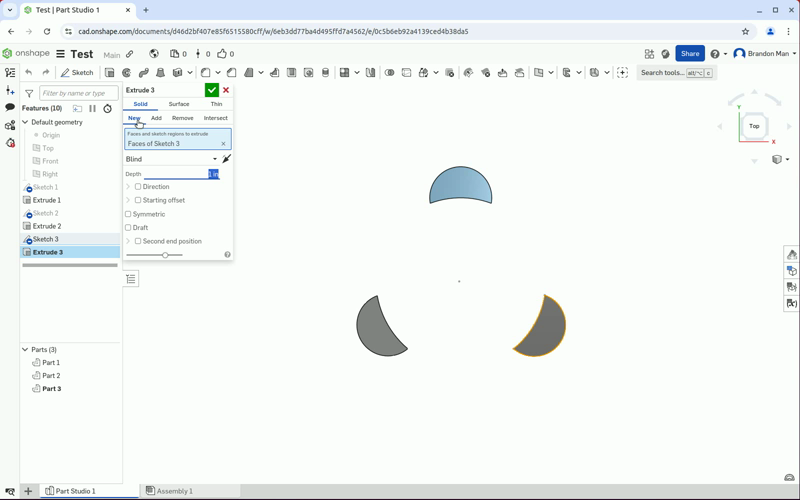
text(1.685)
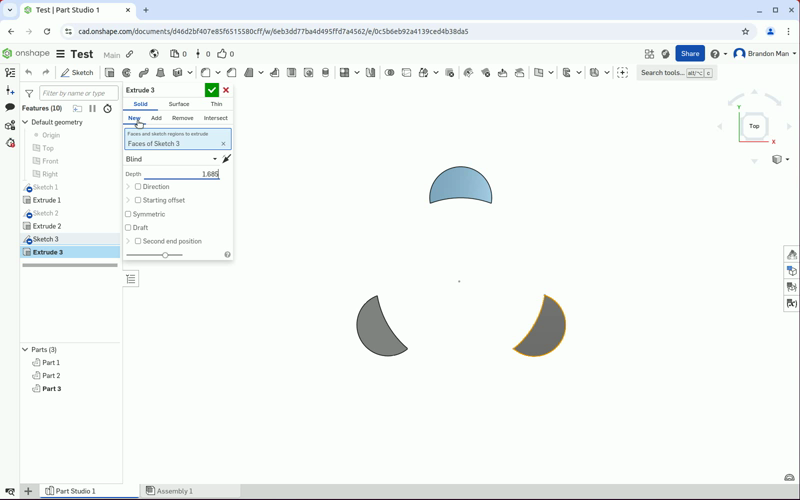
key(enter)
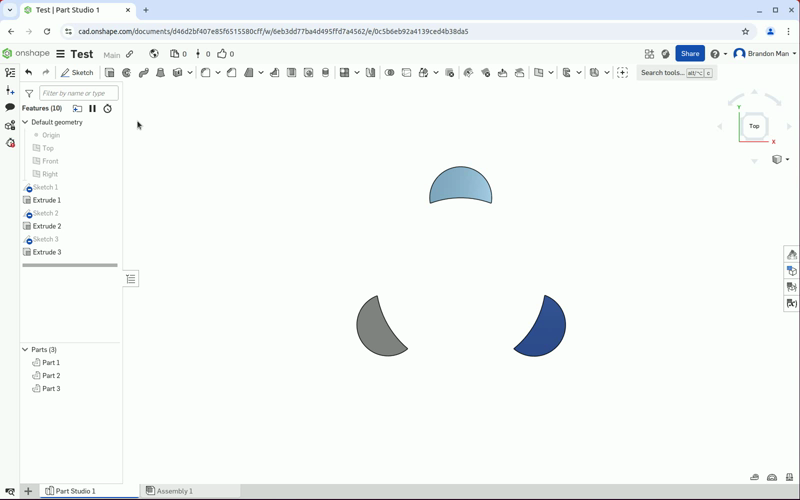
key(shift+h)
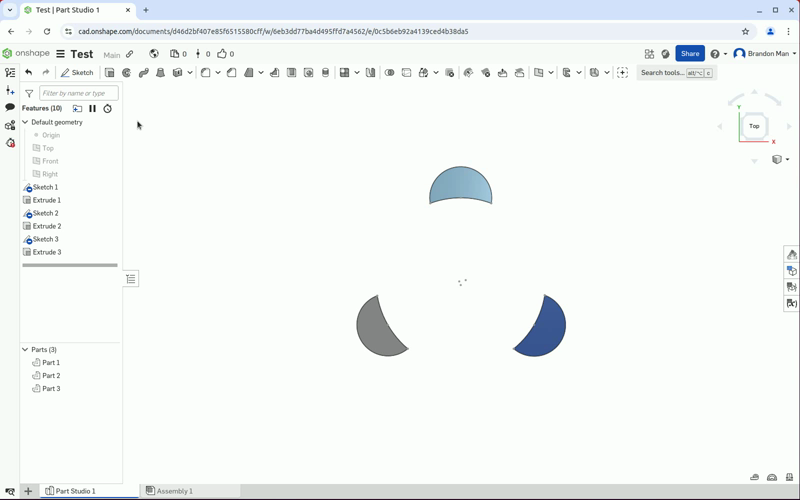
key(shift+h)
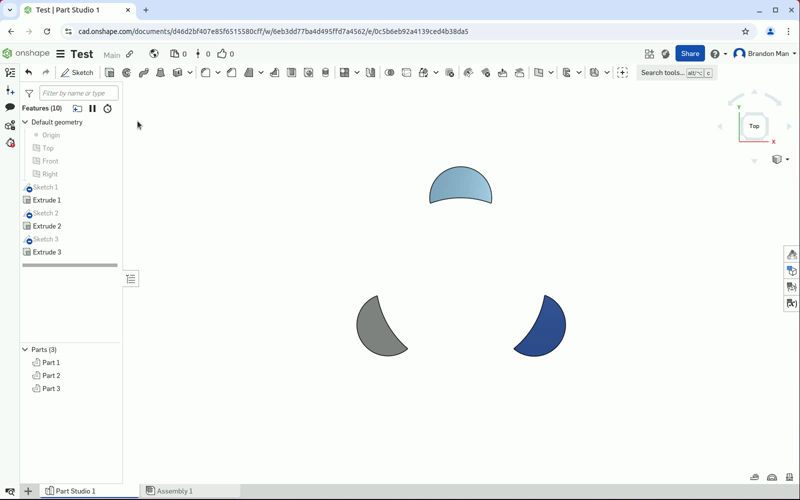
mouse_move(73, 189)
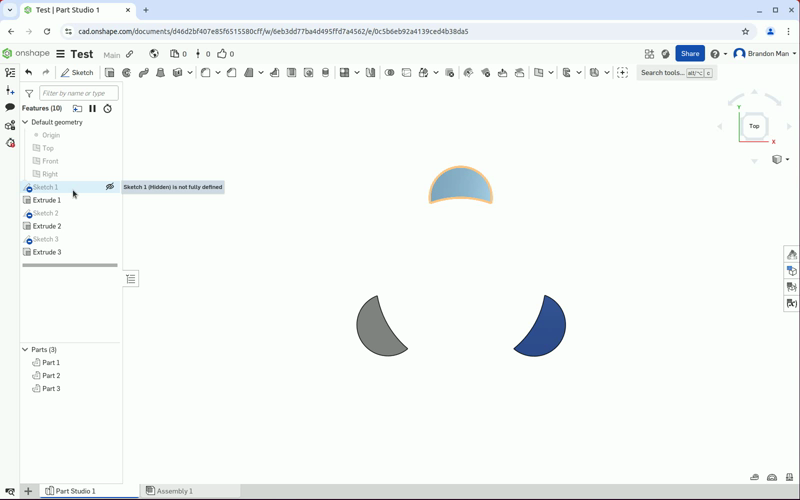
click(73, 189)
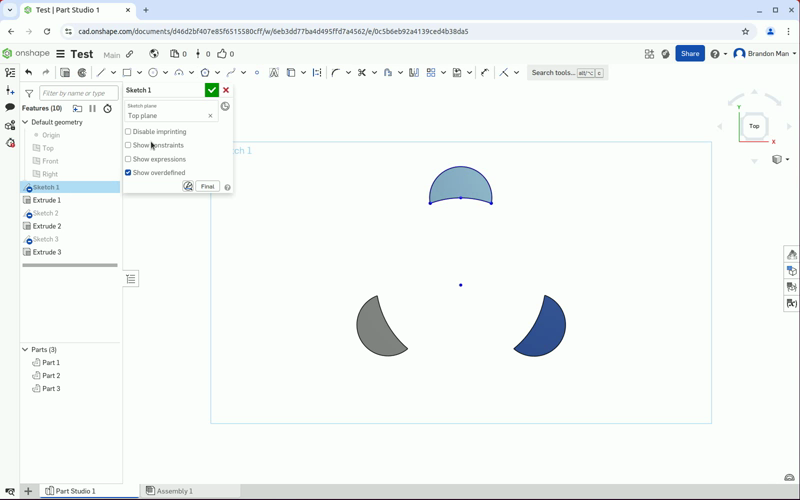
mouse_move(229, 92)
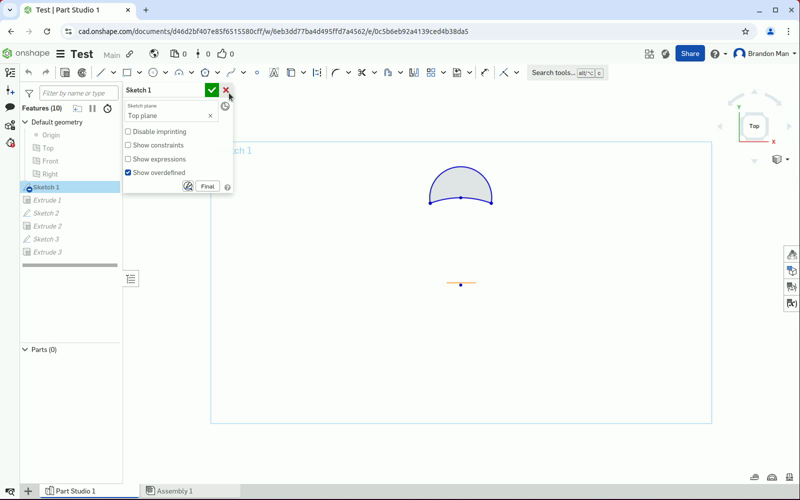
click(229, 92)
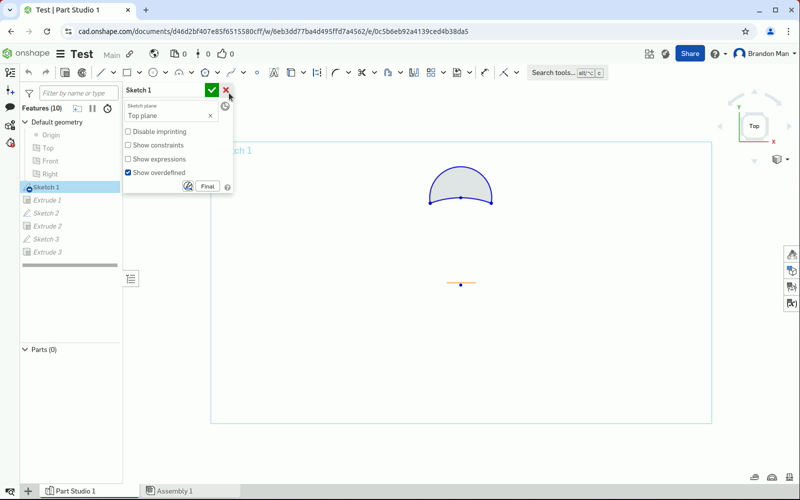
key(shift+s)
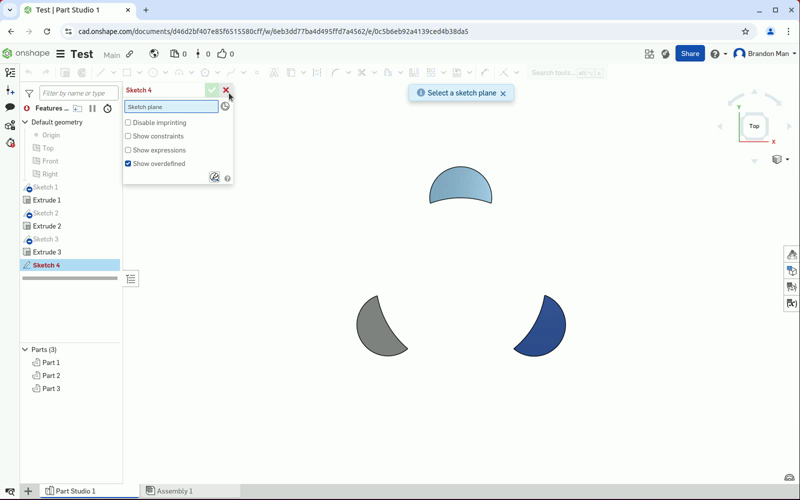
mouse_move(73, 150)
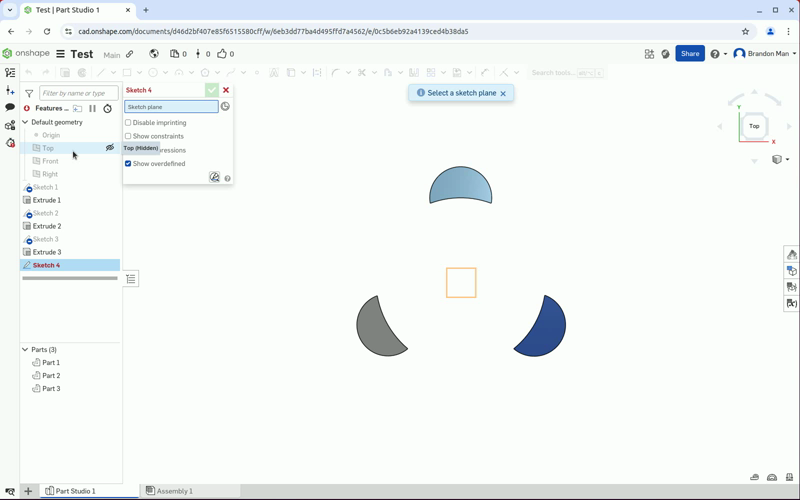
click(73, 150)
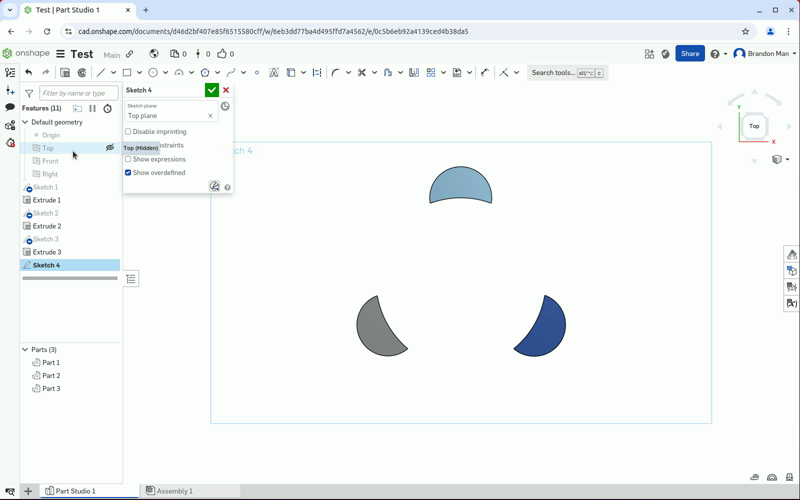
mouse_move(73, 352)
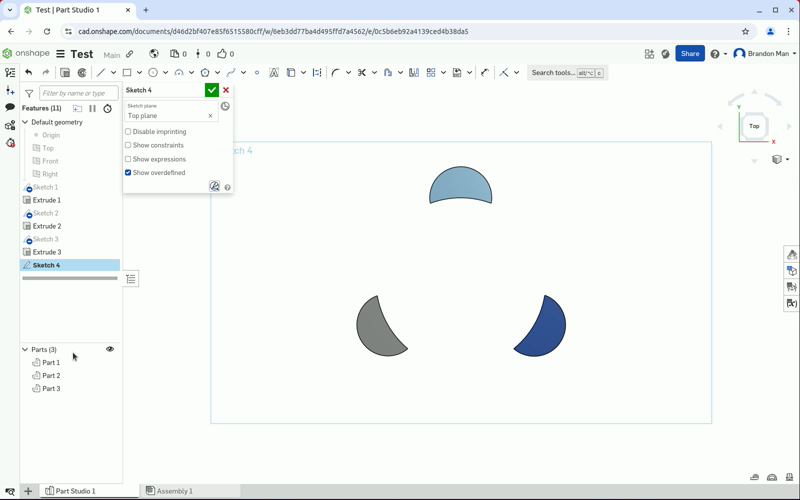
key(y)
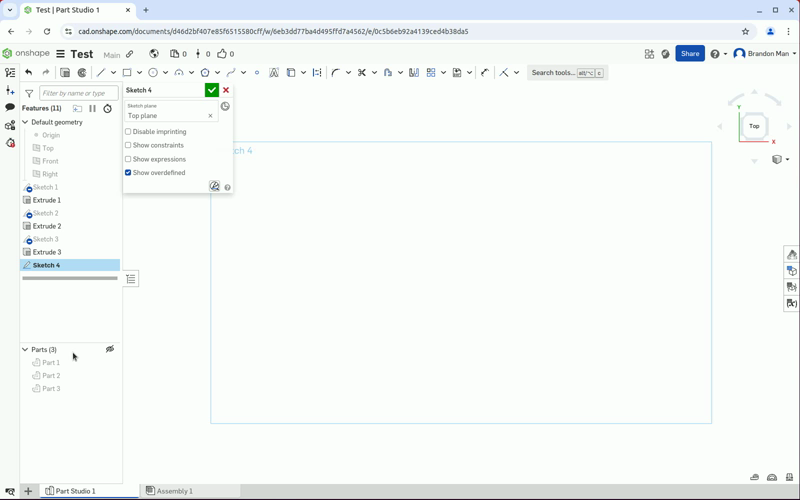
key(a)
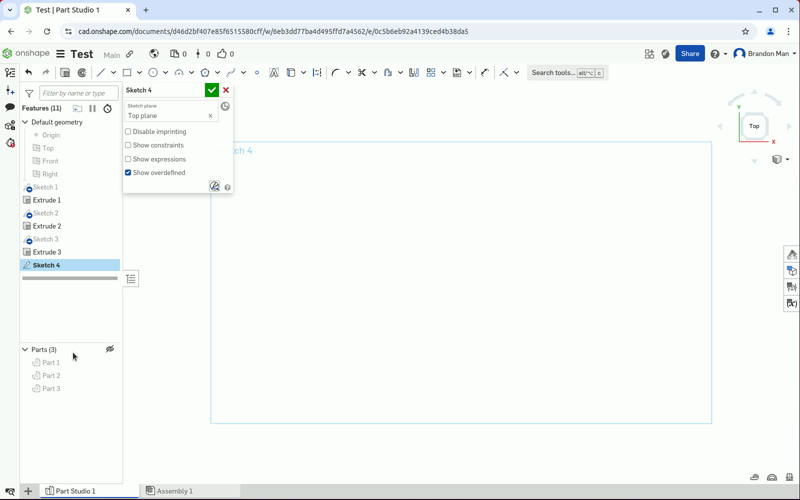
key_down(shift)
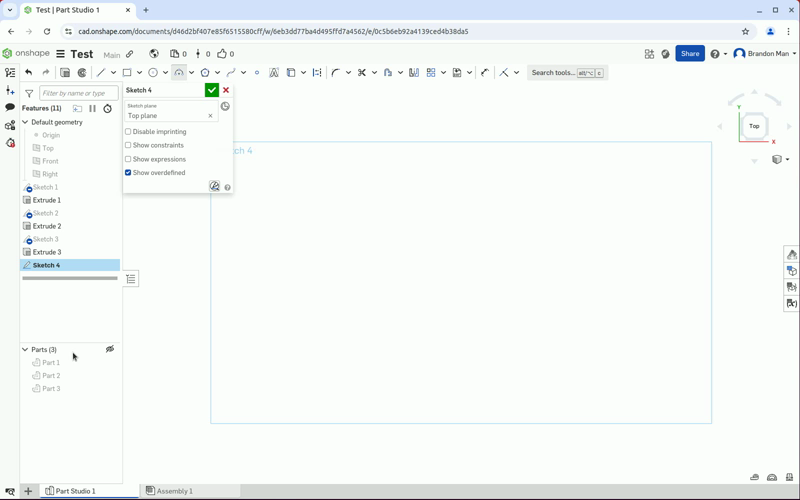
mouse_move(430, 203)
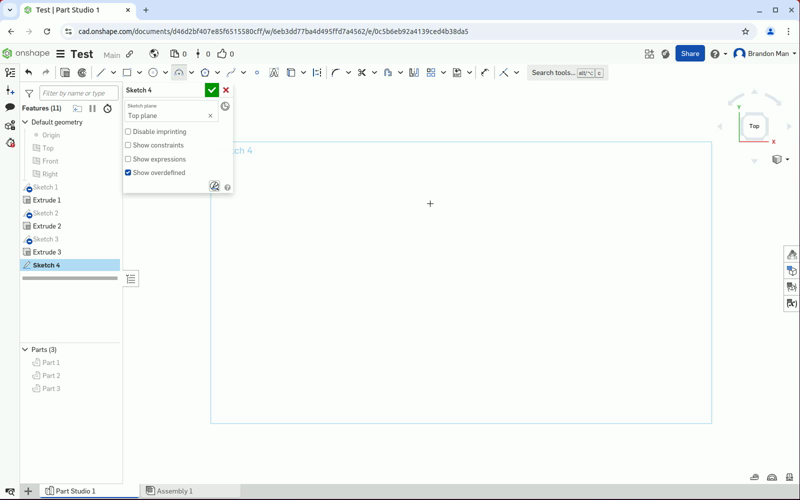
click(430, 203)
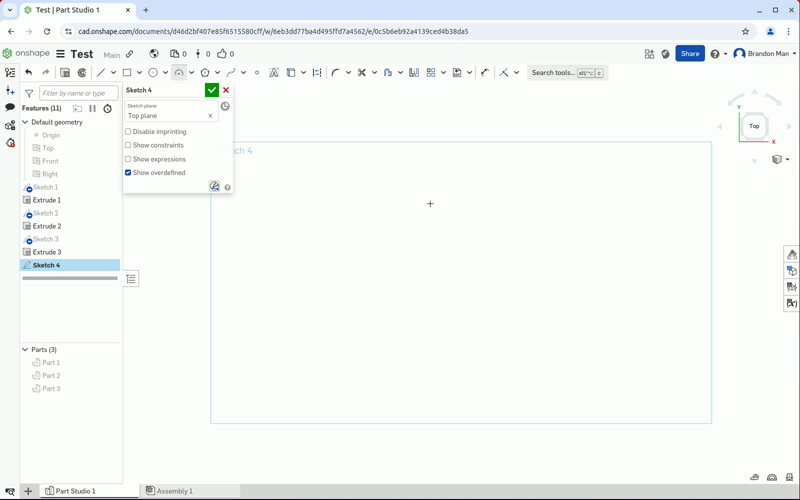
key_up(shift)
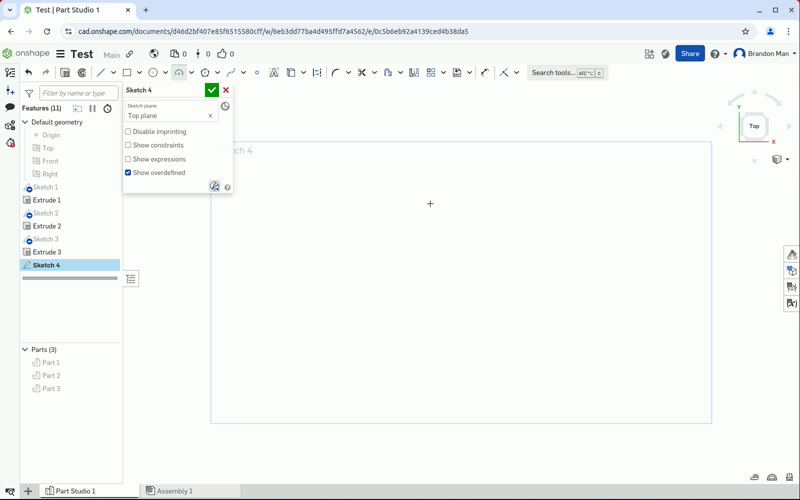
key_down(shift)
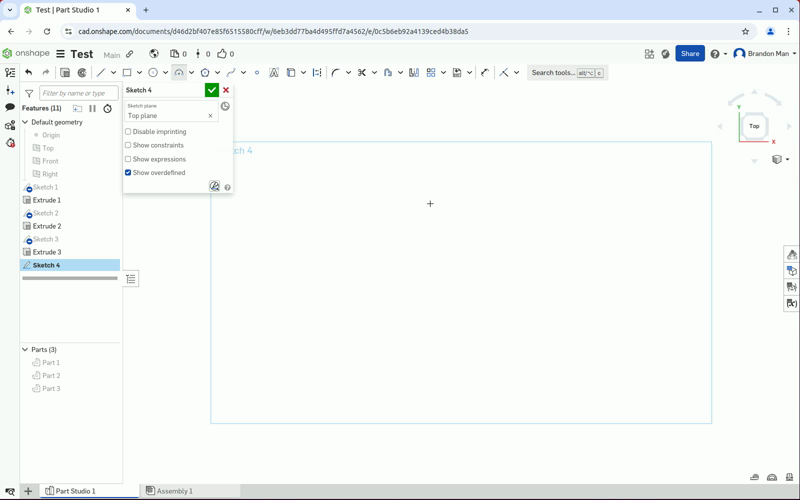
mouse_move(491, 203)
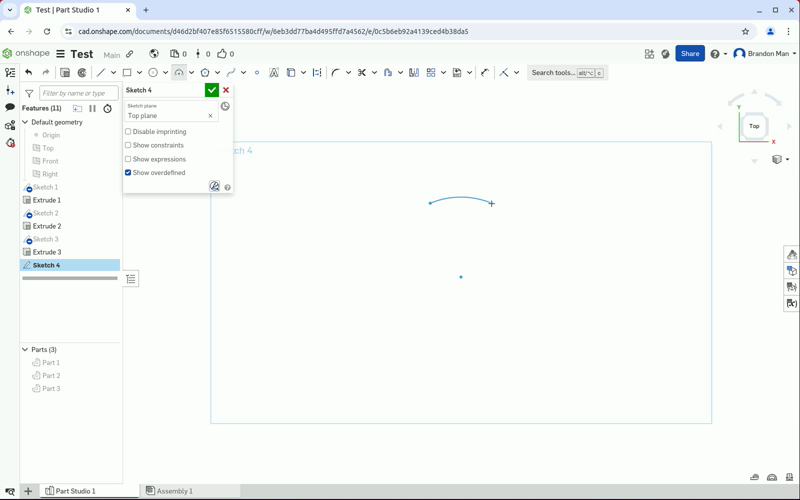
click(491, 203)
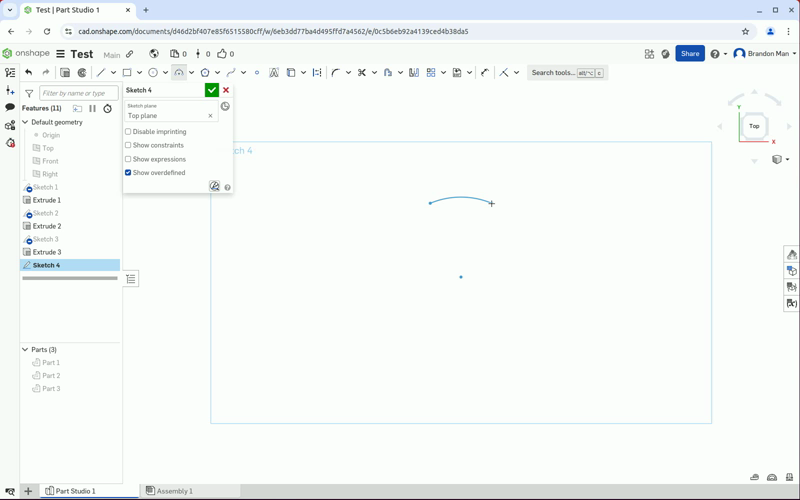
mouse_move(461, 228)
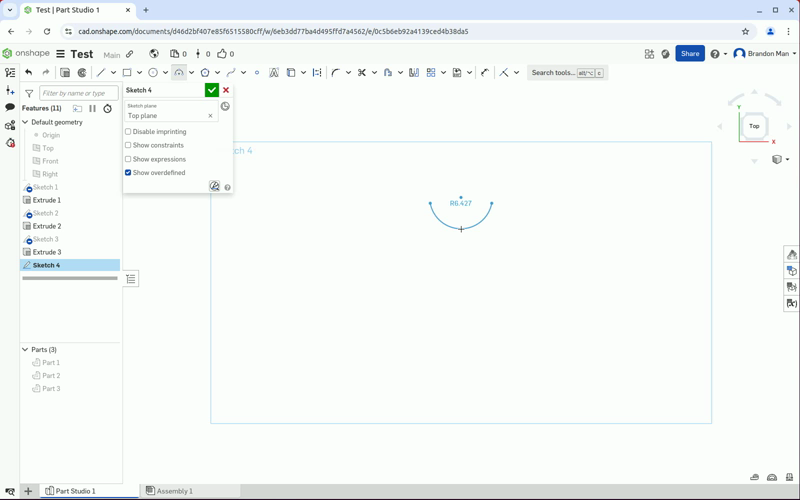
click(461, 228)
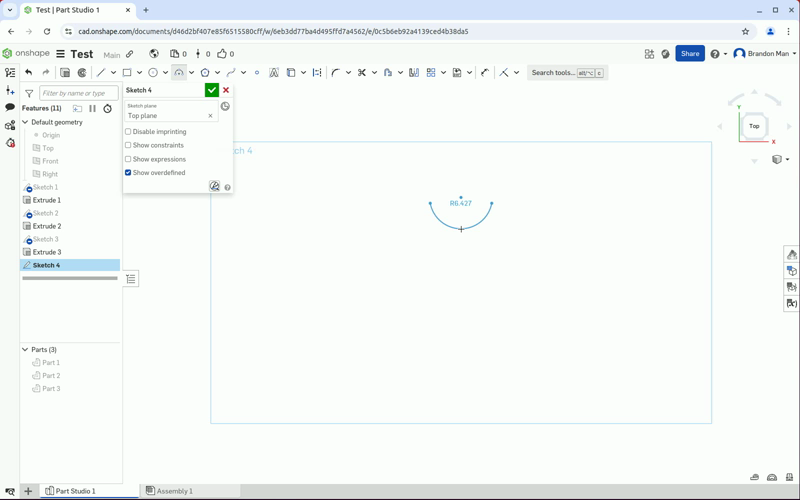
key_up(shift)
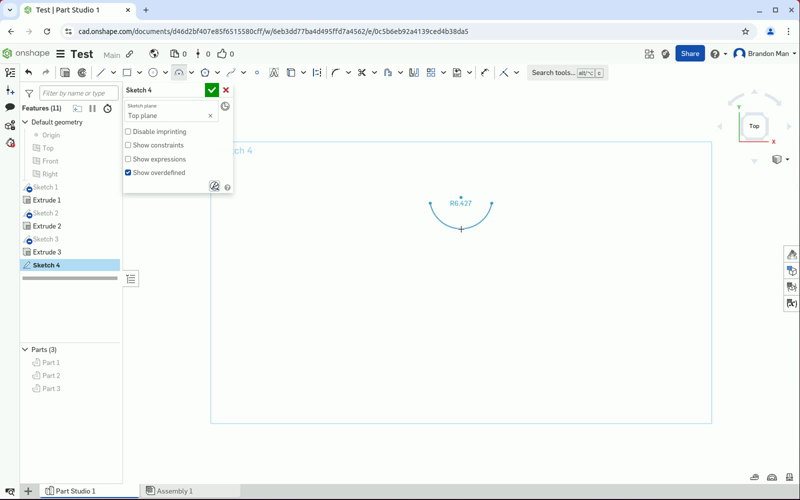
mouse_move(491, 203)
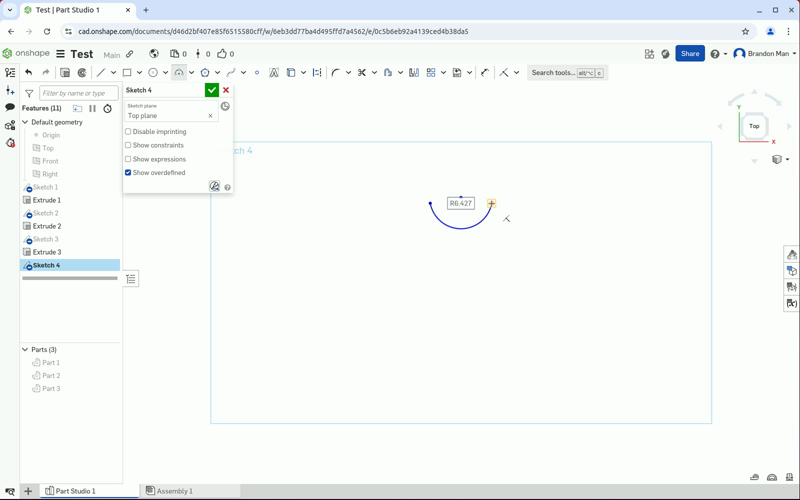
click(491, 203)
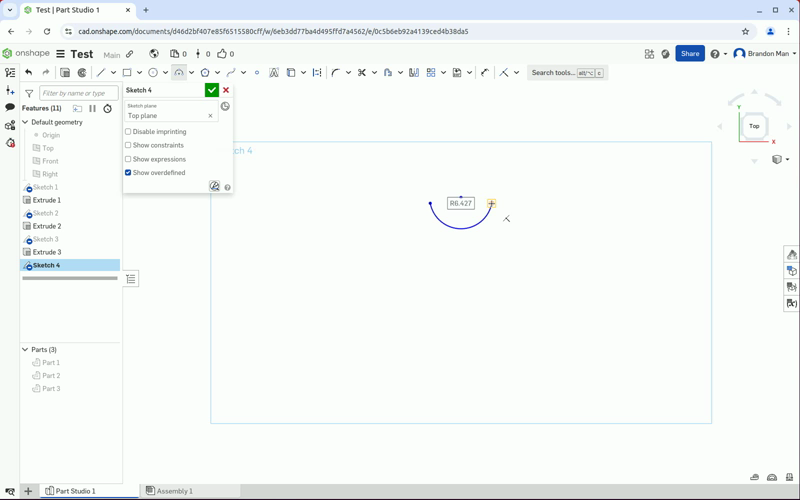
mouse_move(430, 203)
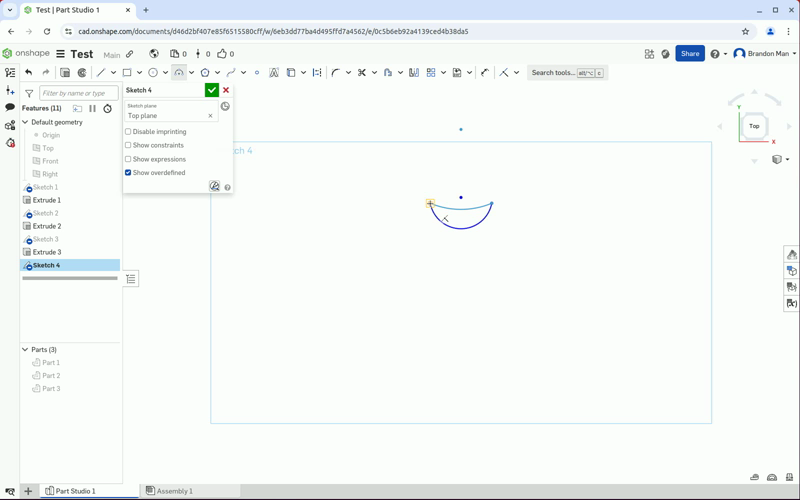
click(430, 203)
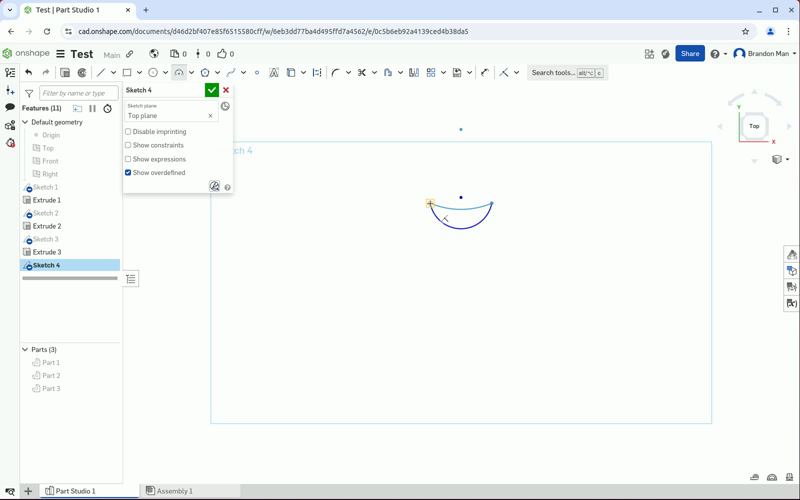
key_down(shift)
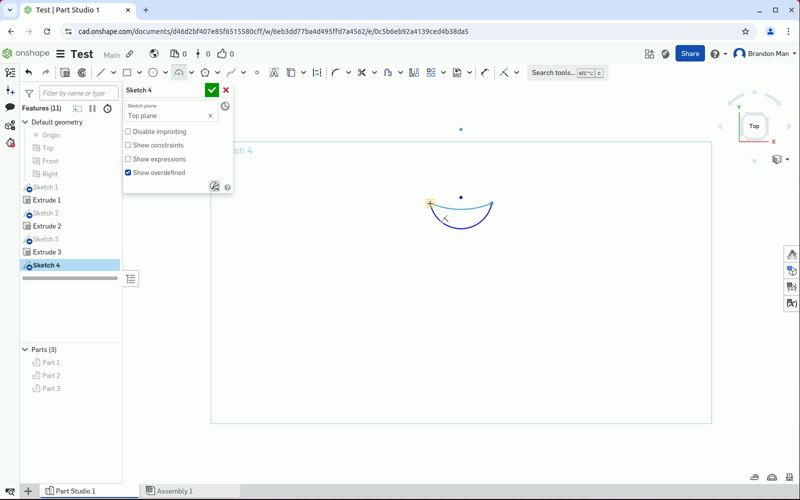
mouse_move(461, 197)
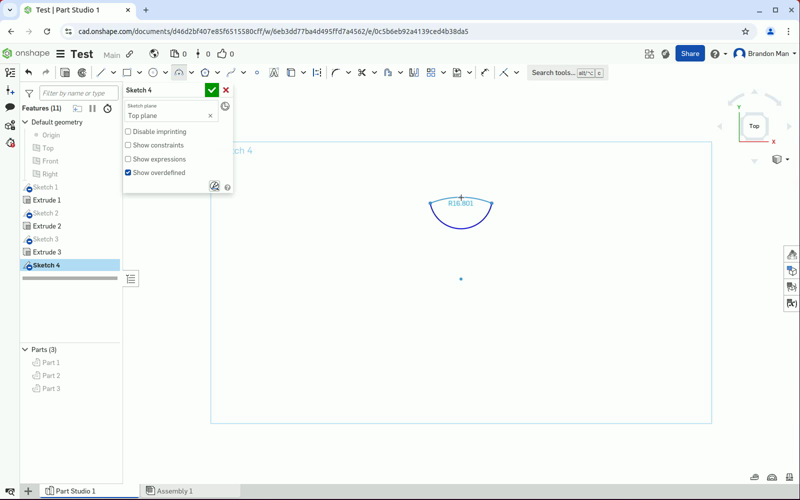
click(461, 197)
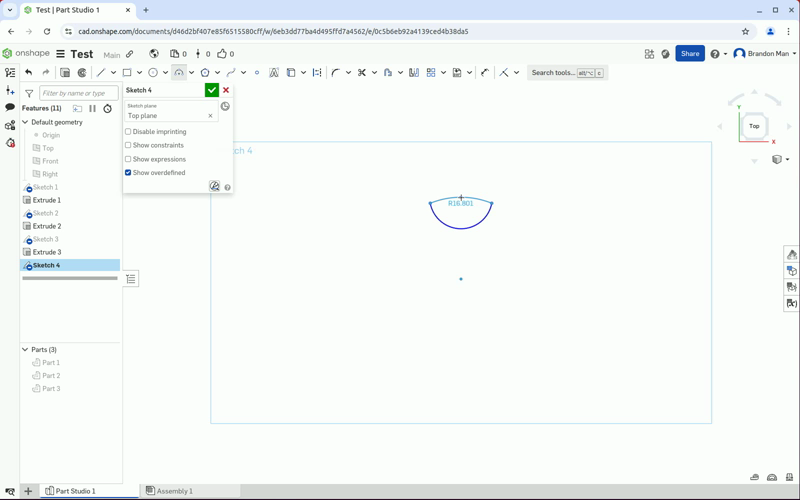
key_up(shift)
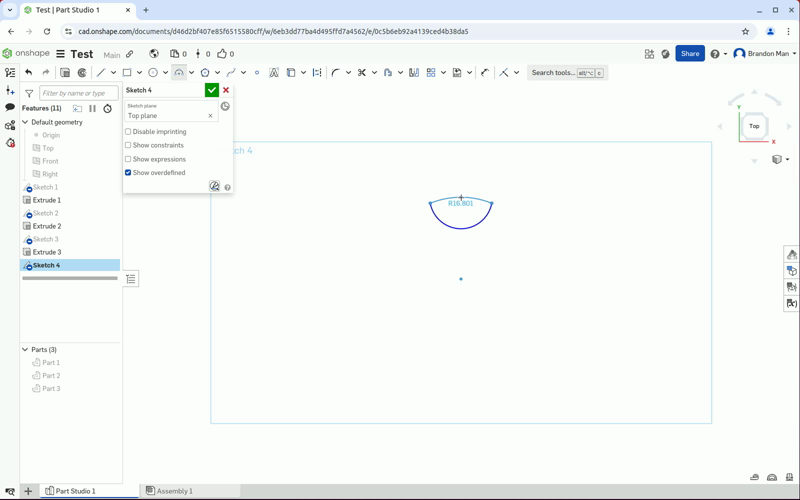
key(esc)
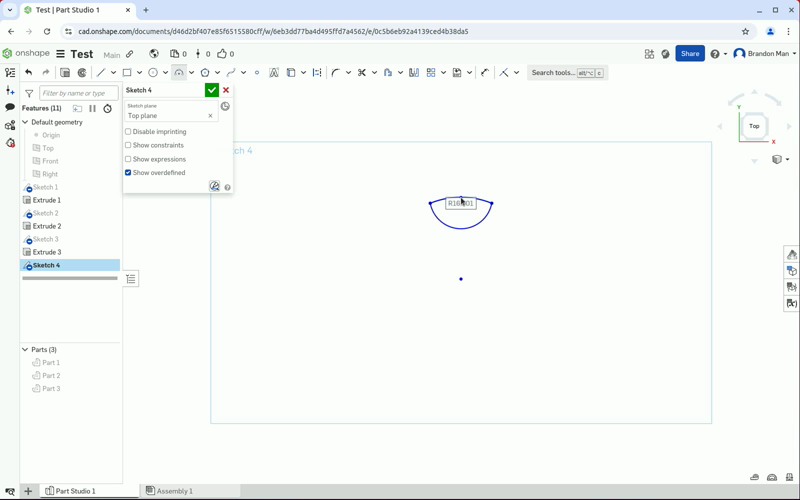
mouse_move(440, 213)
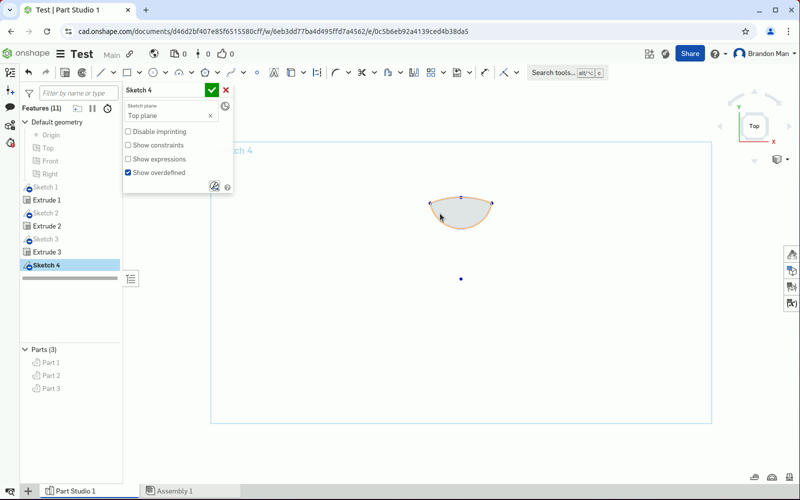
scroll(6)
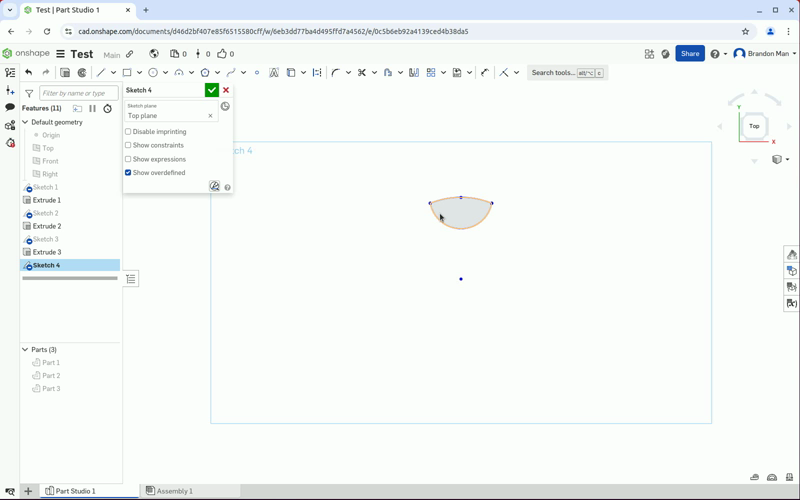
scroll(6)
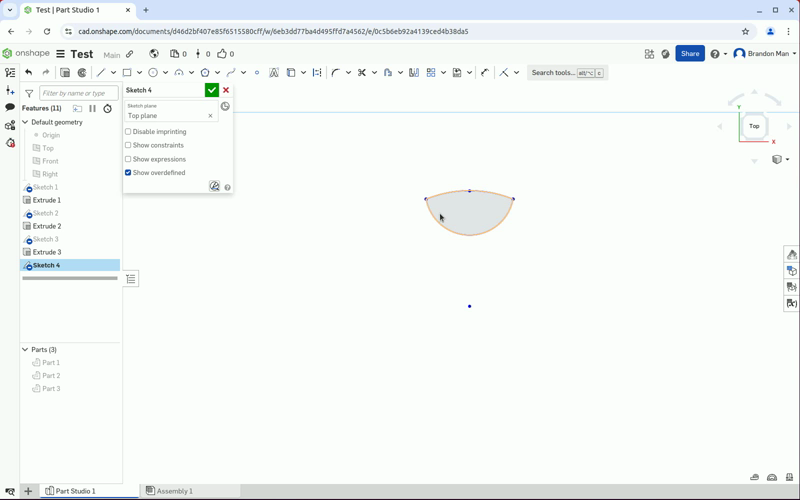
scroll(6)
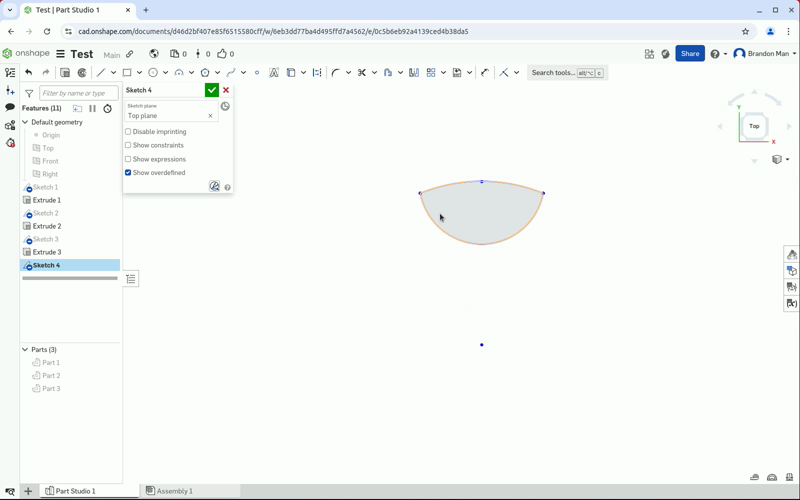
scroll(6)
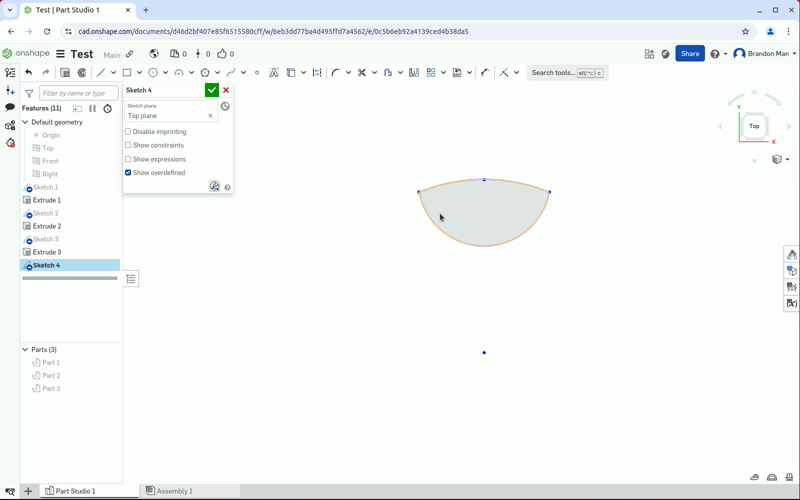
scroll(6)
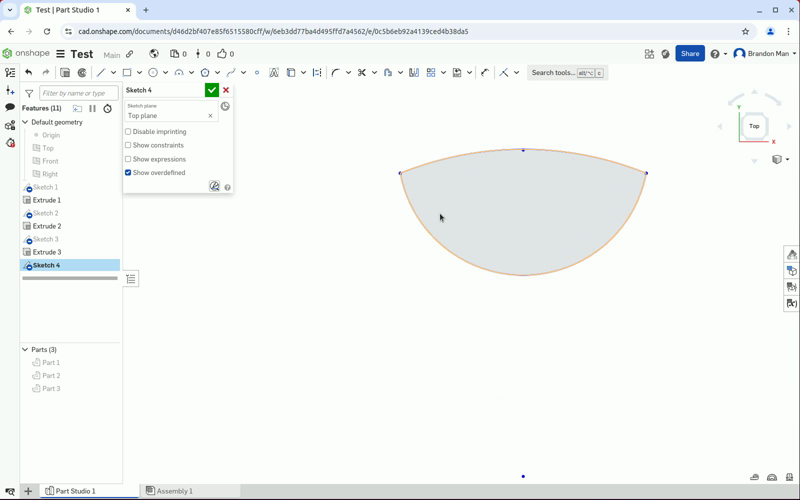
scroll(6)
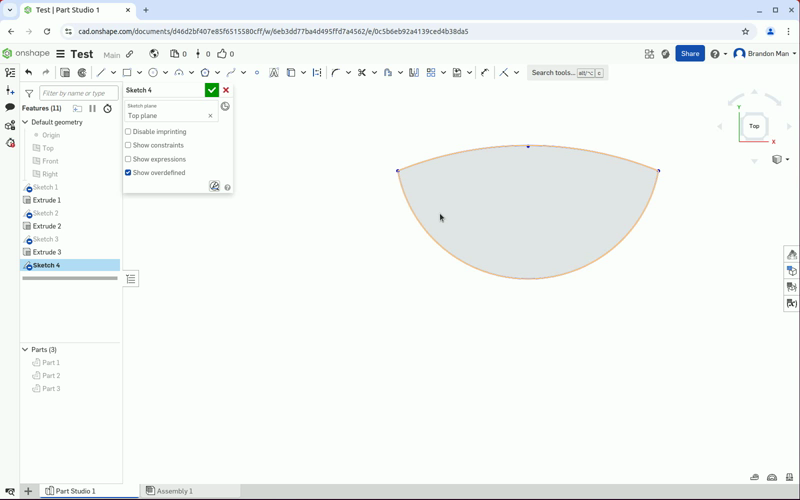
scroll(6)
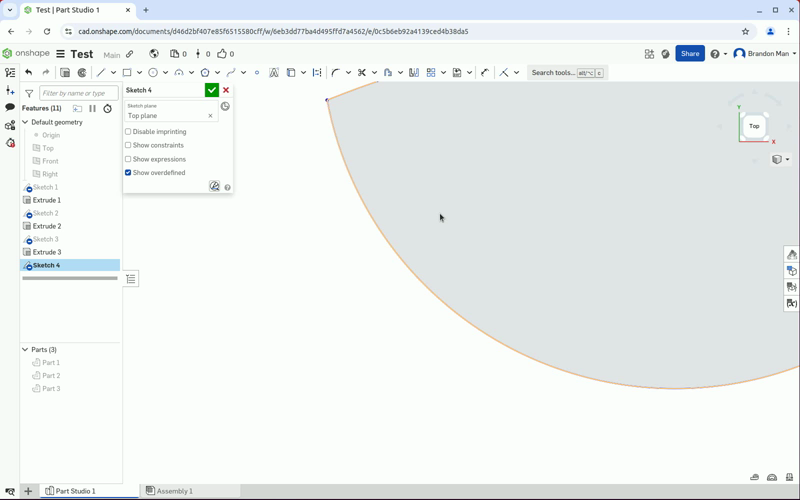
click(440, 213)
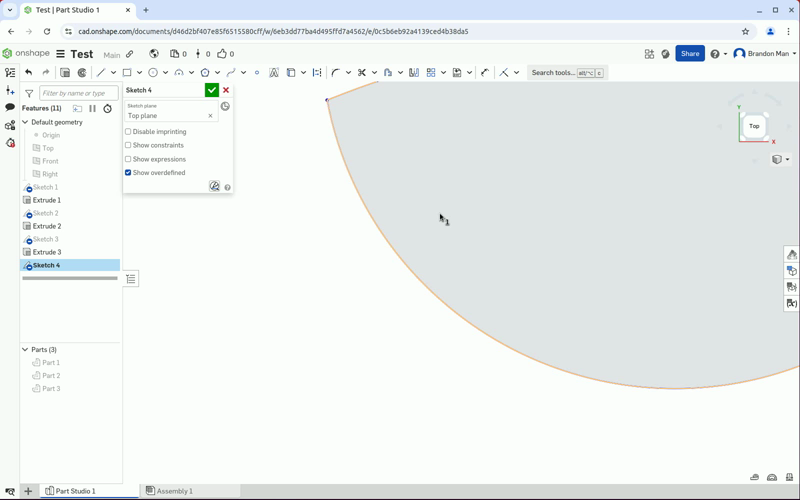
scroll(-6)
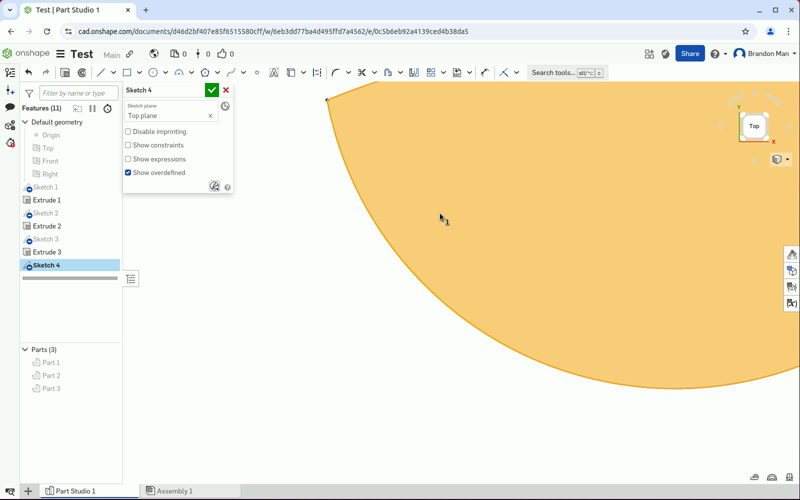
scroll(-6)
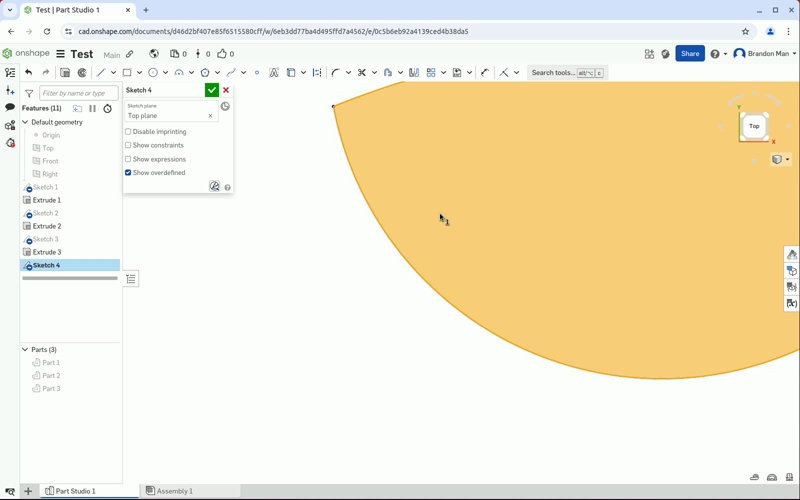
scroll(-6)
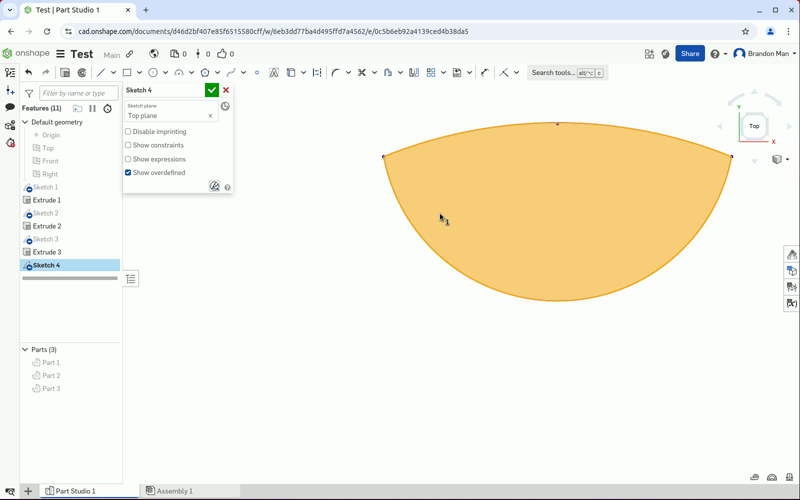
scroll(-6)
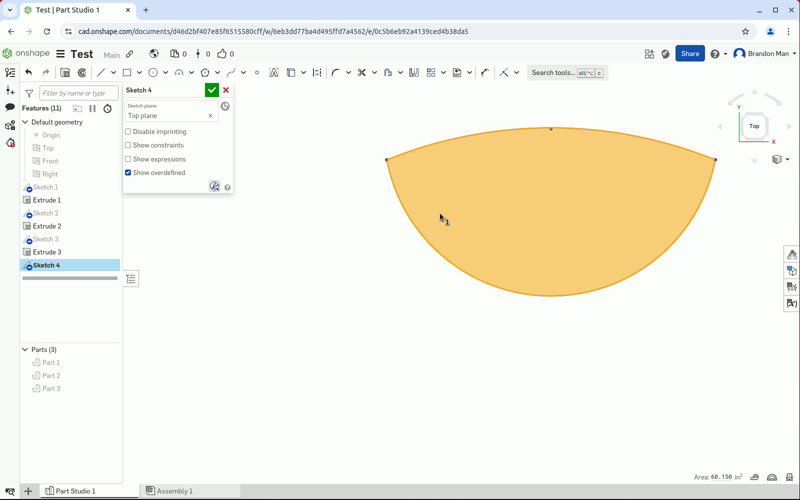
scroll(-6)
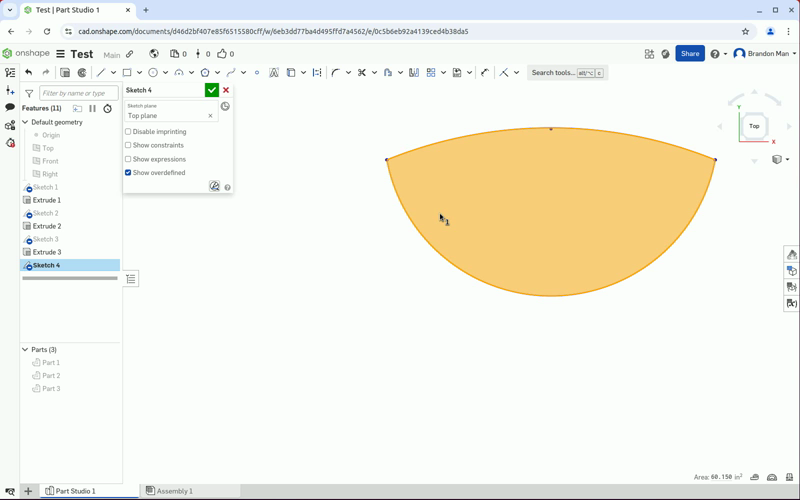
scroll(-6)
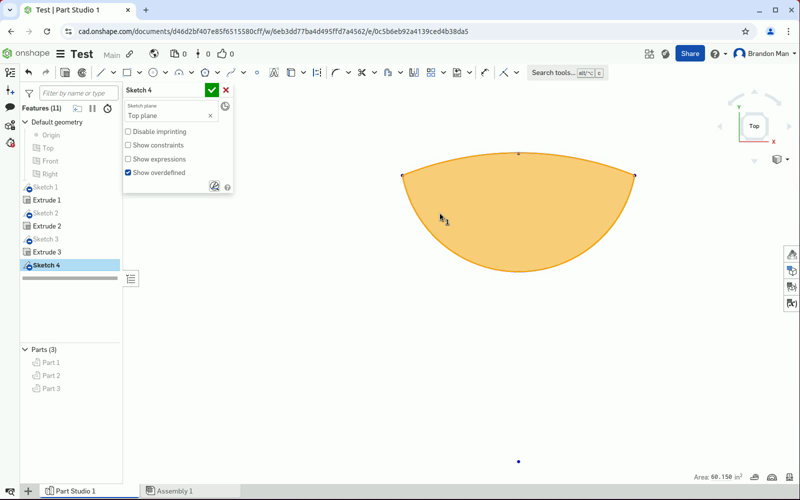
scroll(-6)
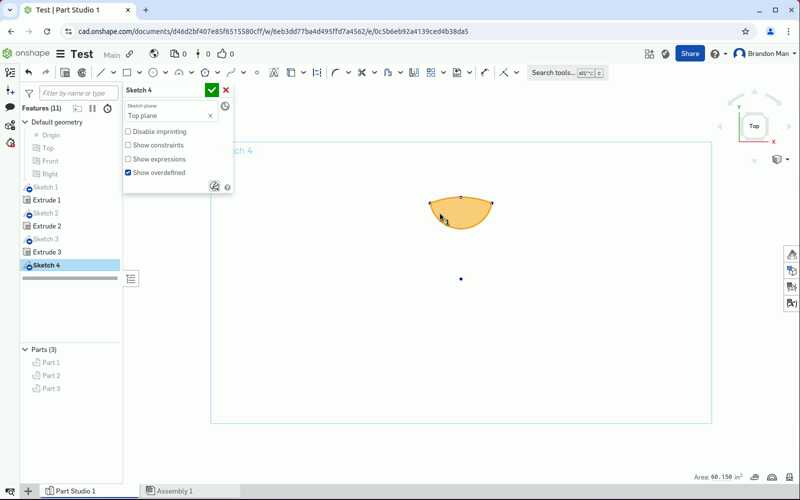
mouse_move(73, 352)
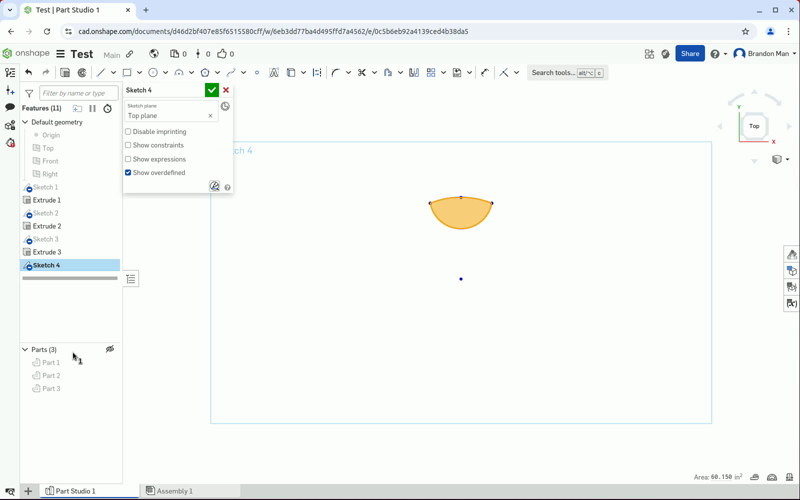
key(shift+y)
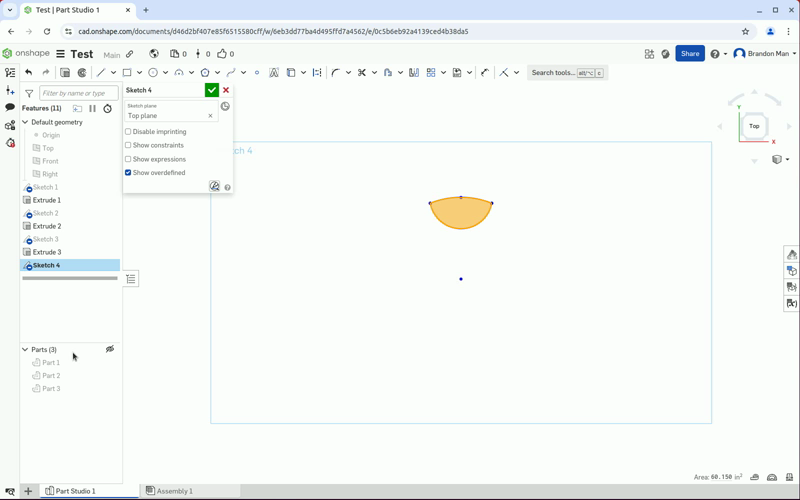
key(shift+e)
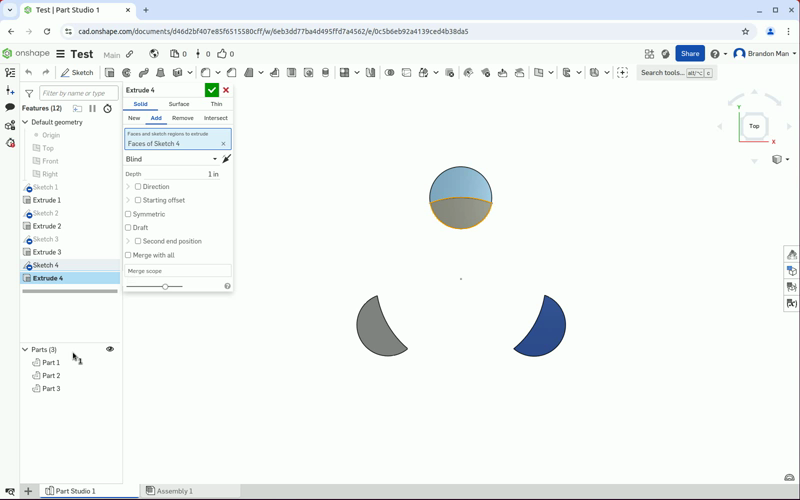
mouse_move(143, 106)
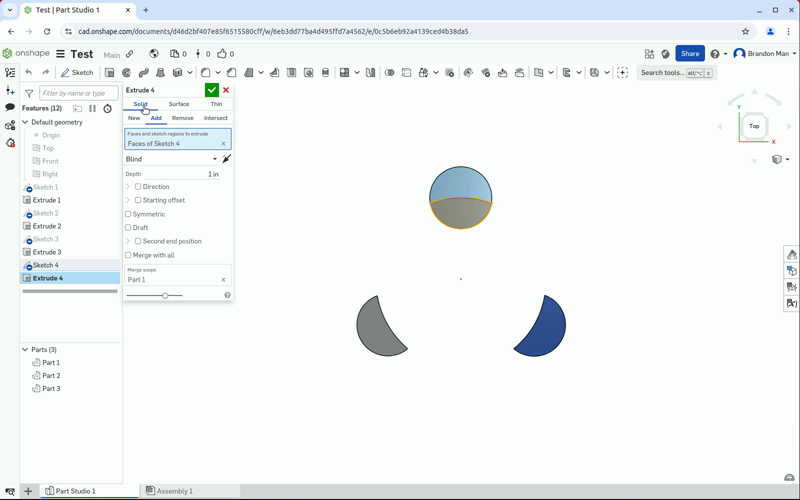
click(143, 106)
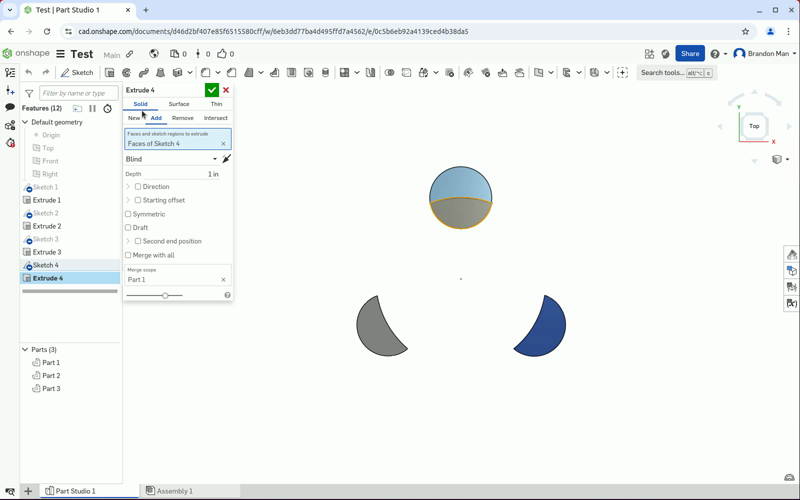
mouse_move(137, 120)
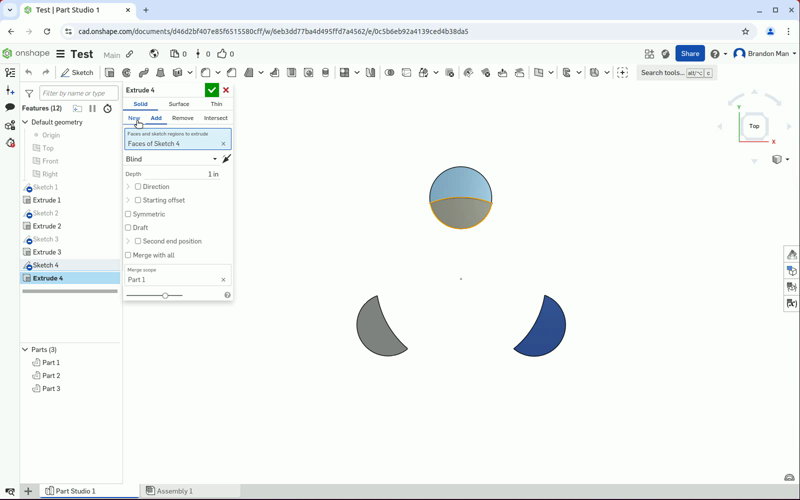
click(137, 120)
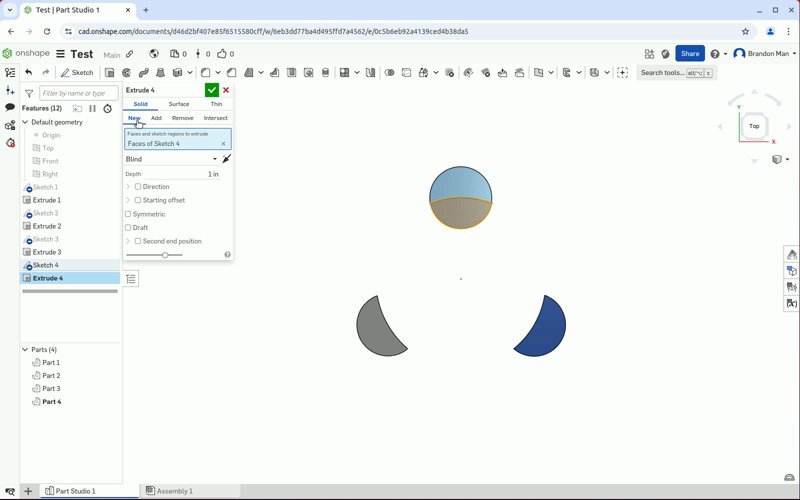
key(tab, 4)
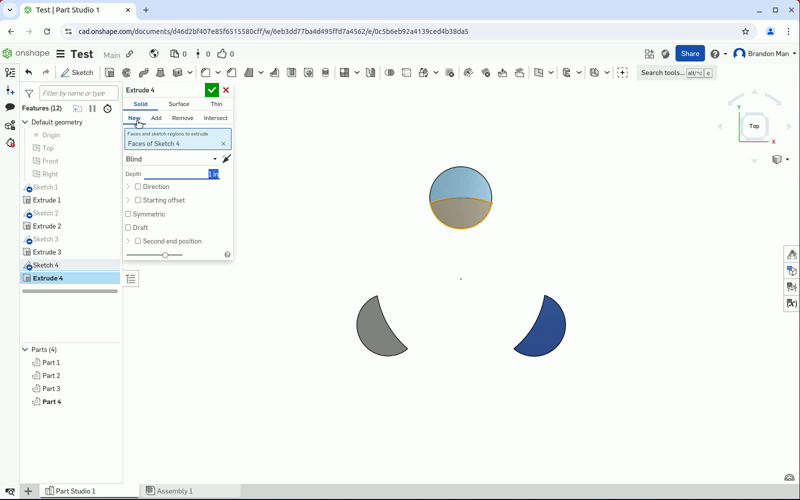
text(1.685)
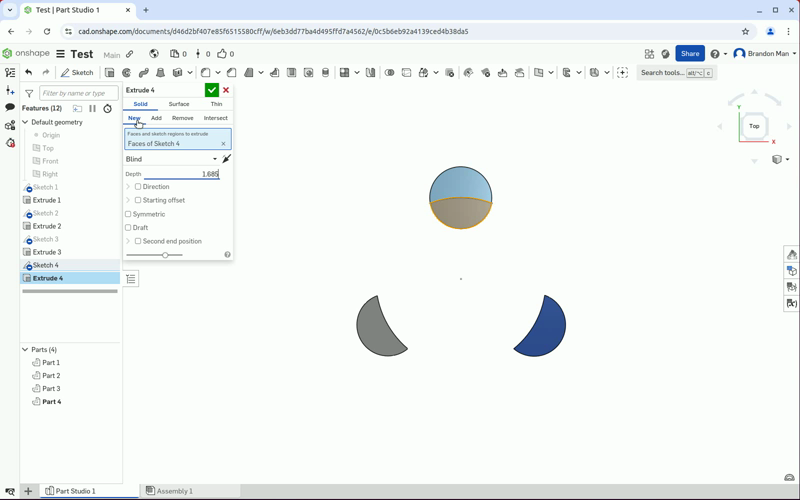
key(enter)
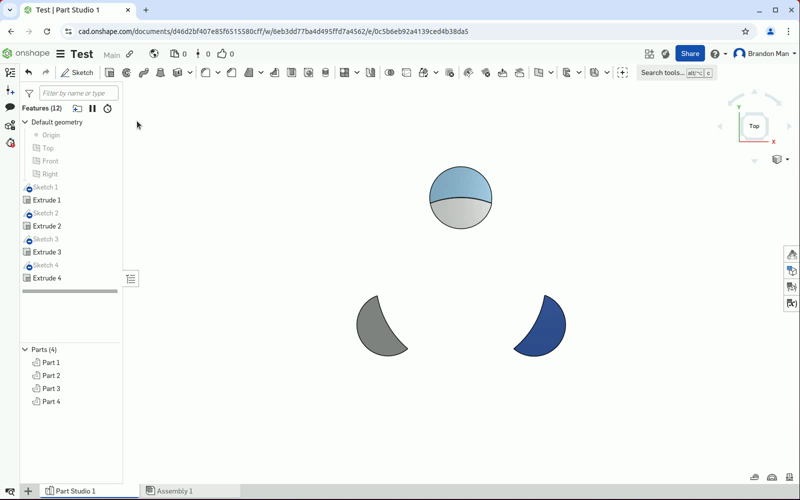
key(shift+h)
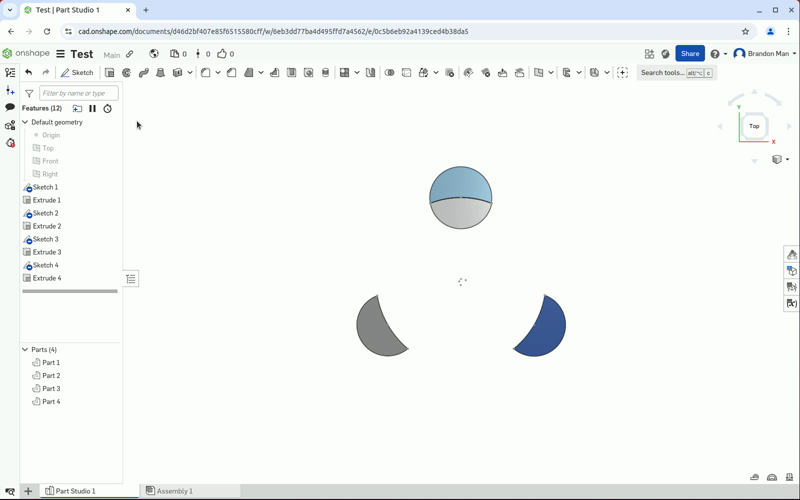
key(shift+h)
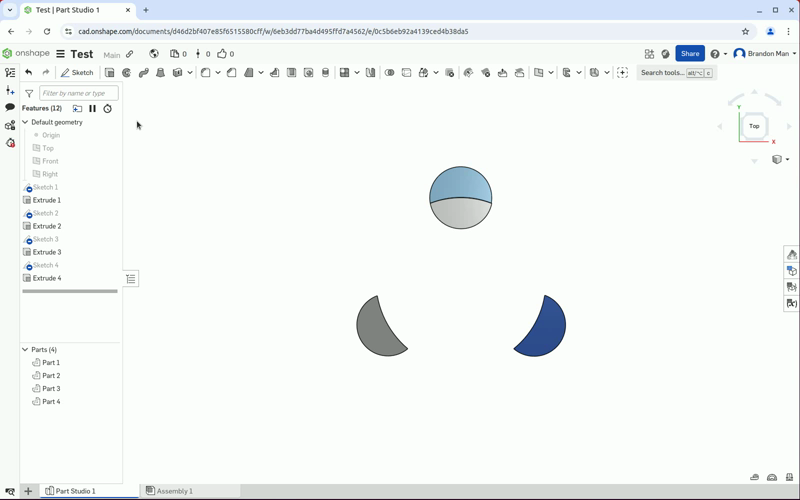
mouse_move(73, 189)
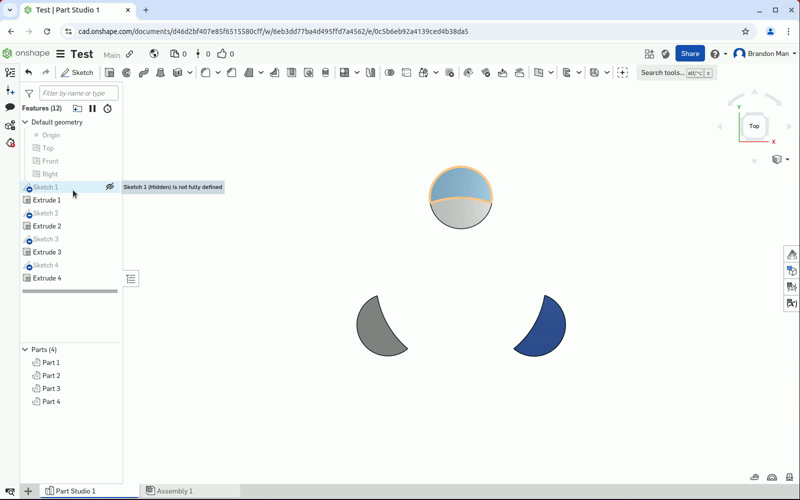
click(73, 189)
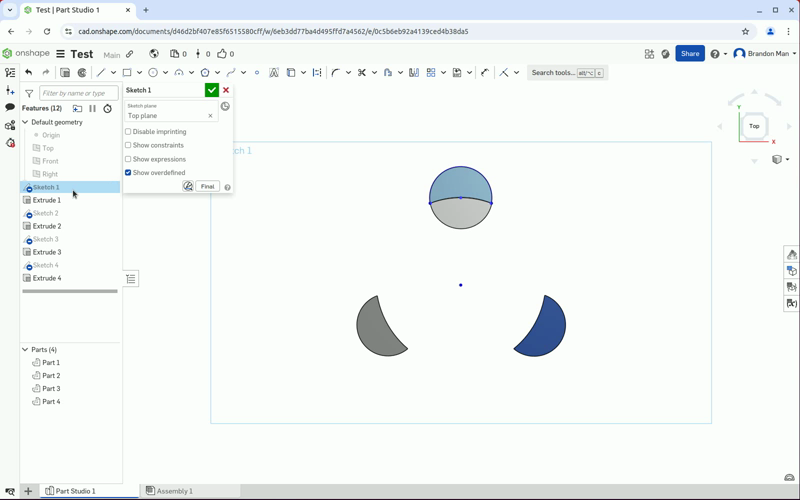
mouse_move(229, 92)
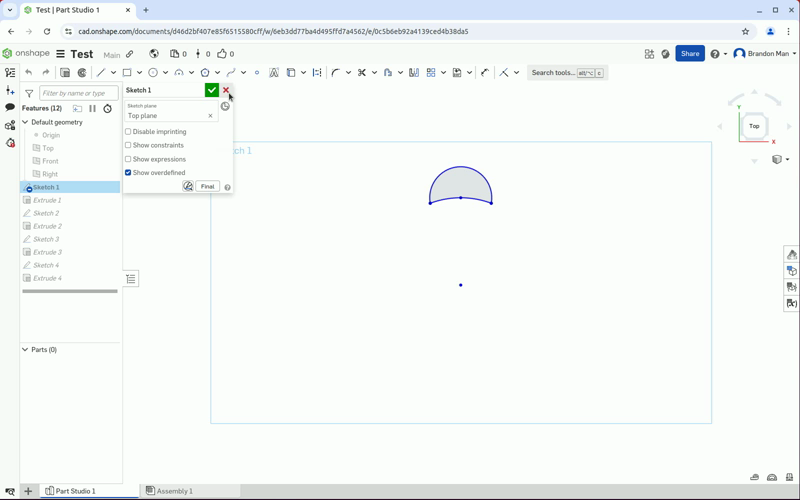
click(229, 92)
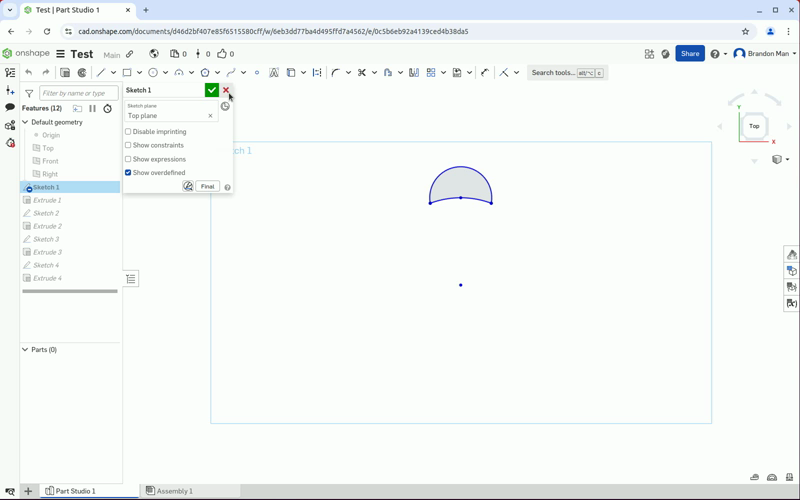
key(shift+s)
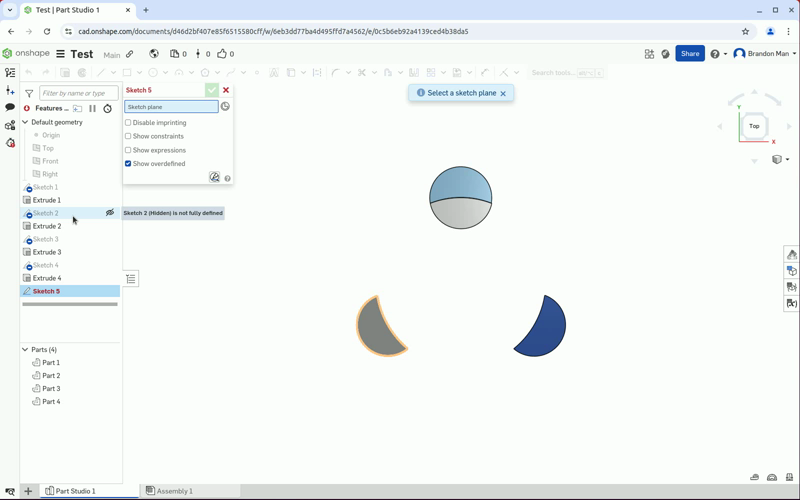
scroll(3)
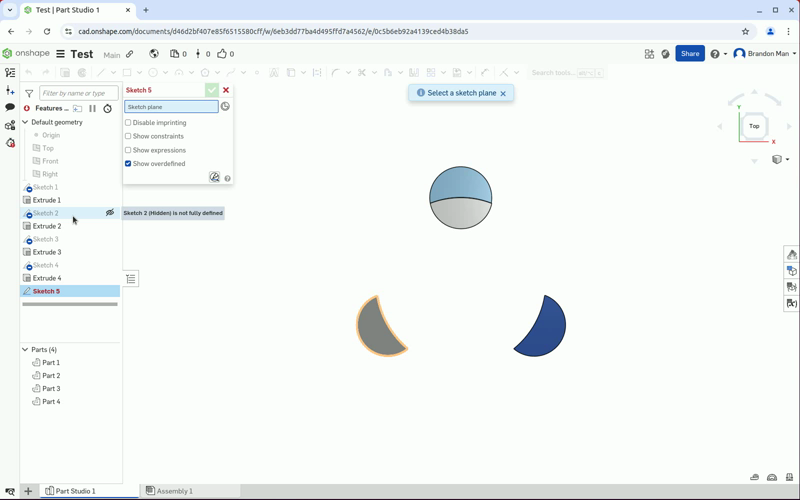
mouse_move(73, 150)
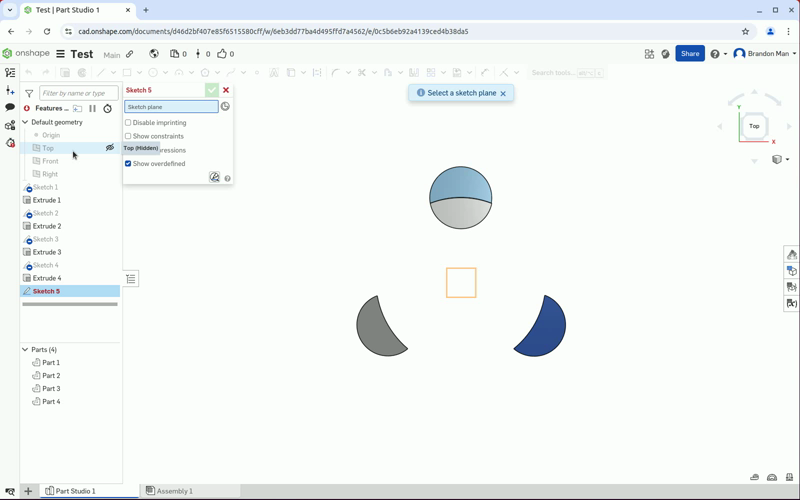
click(73, 150)
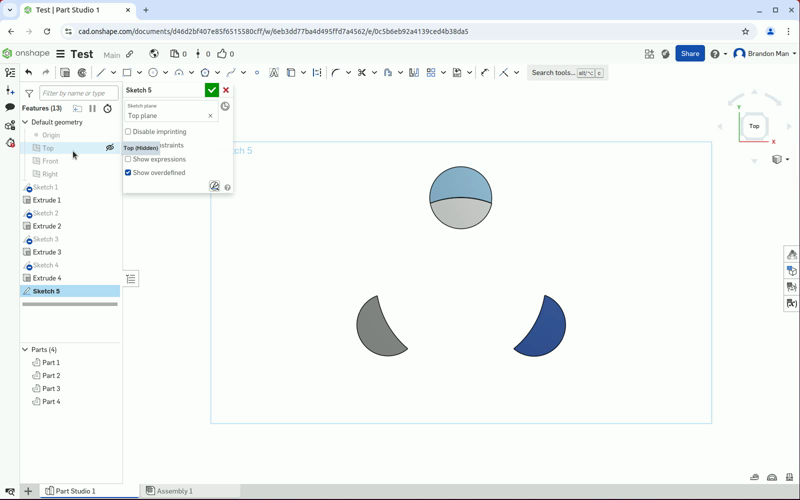
mouse_move(73, 352)
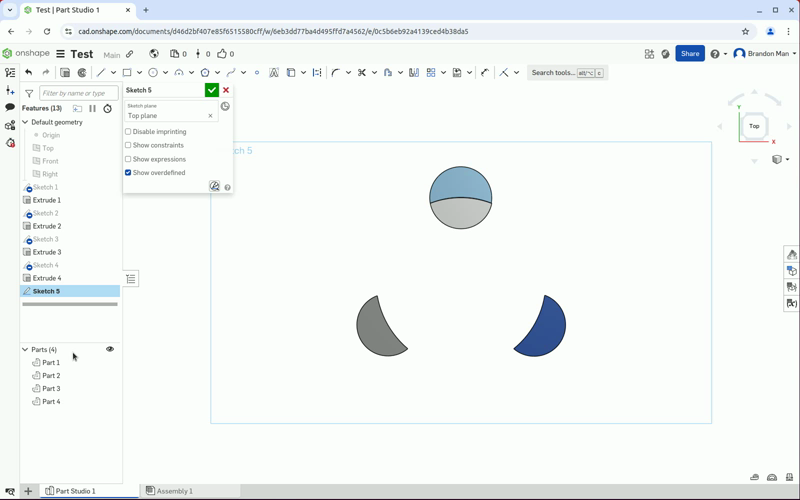
key(y)
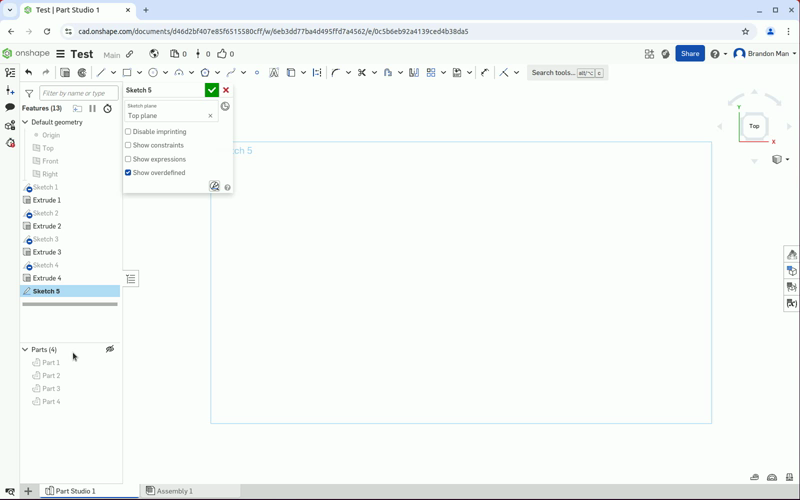
key(a)
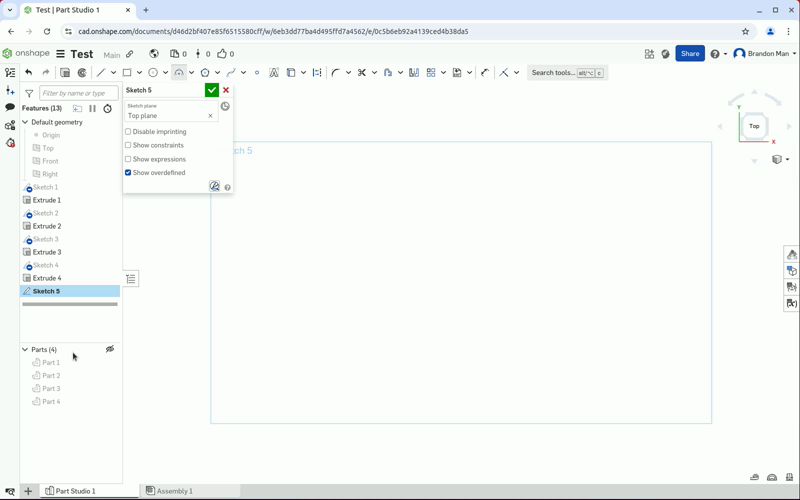
key_down(shift)
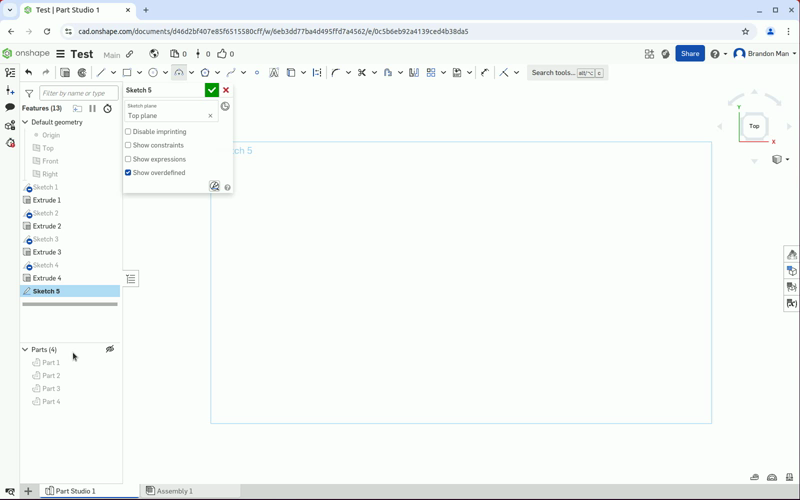
mouse_move(377, 295)
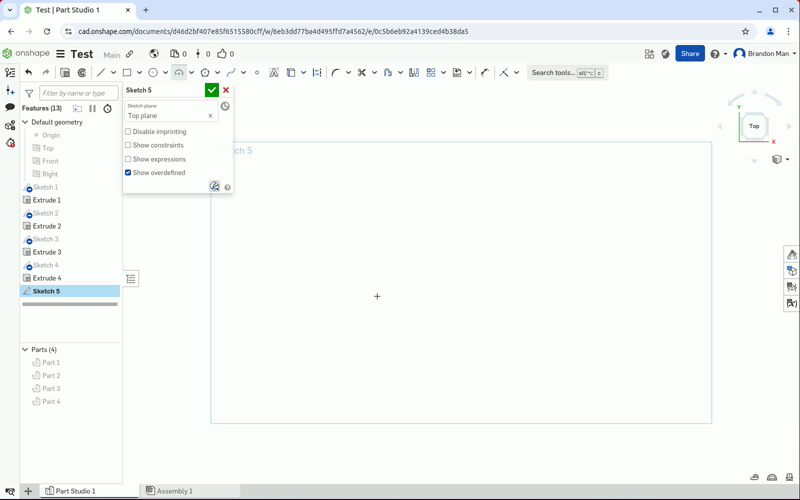
click(377, 295)
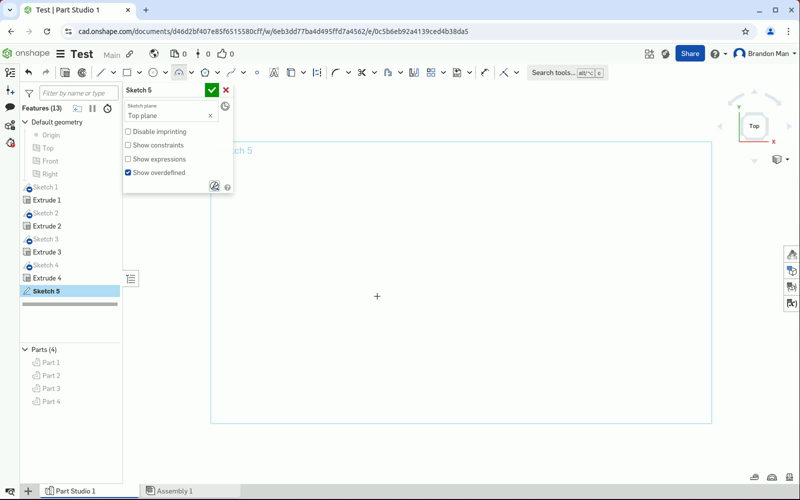
key_up(shift)
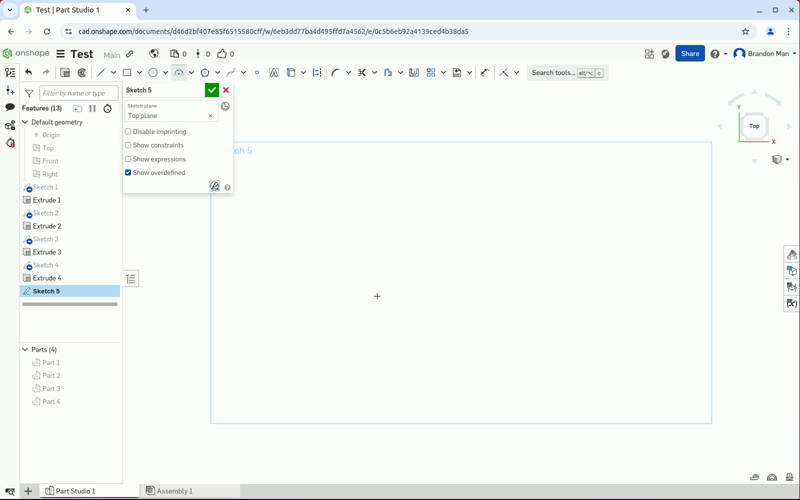
key_down(shift)
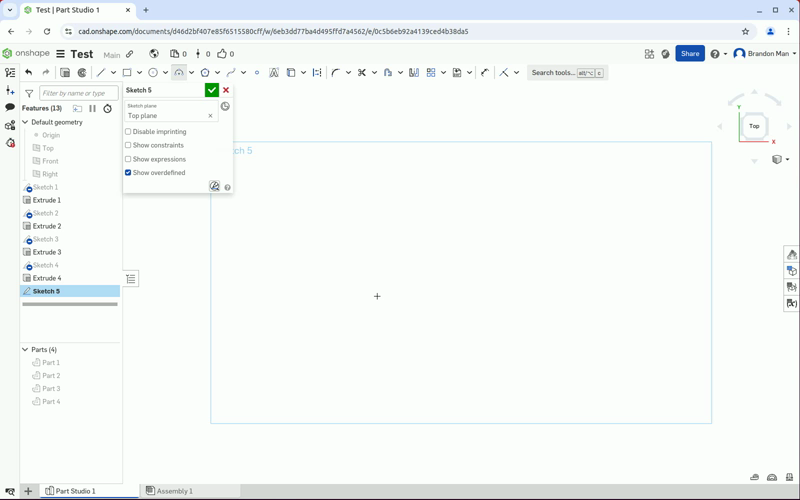
mouse_move(408, 349)
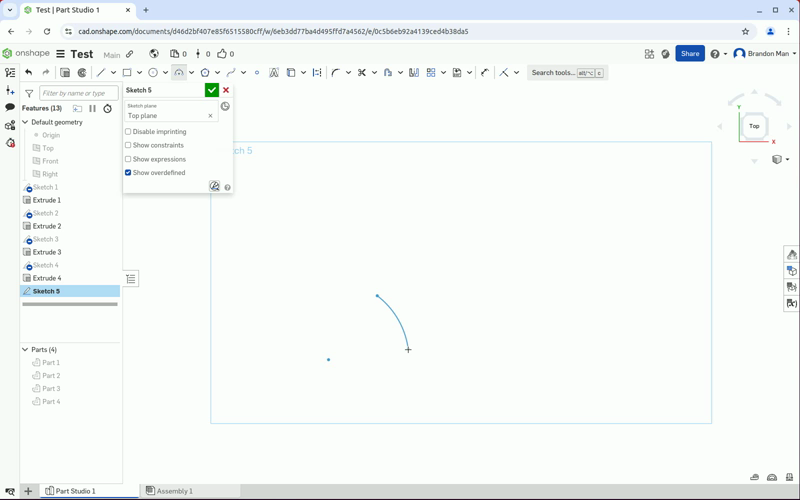
click(408, 349)
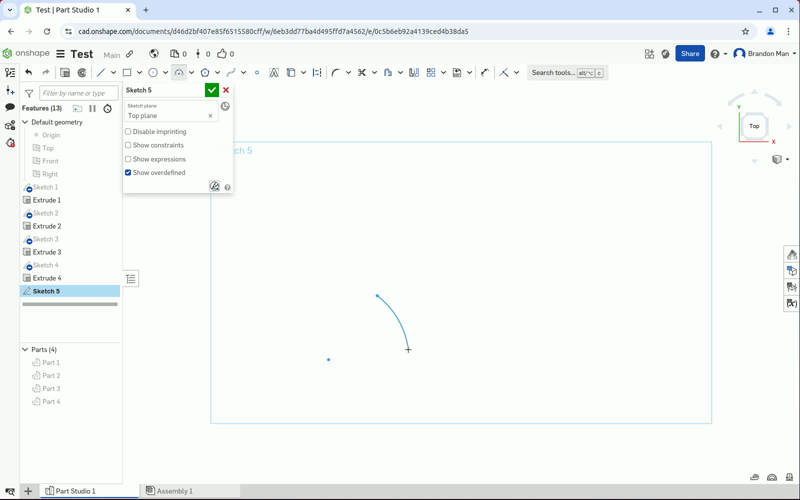
mouse_move(387, 325)
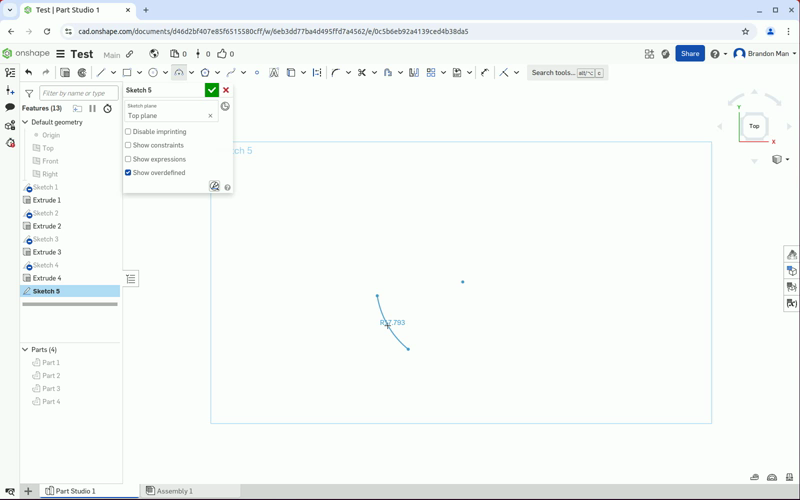
click(387, 325)
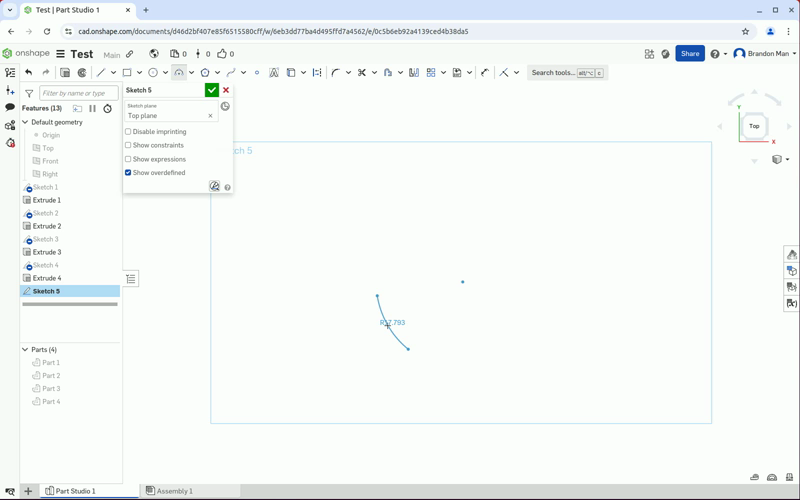
key_up(shift)
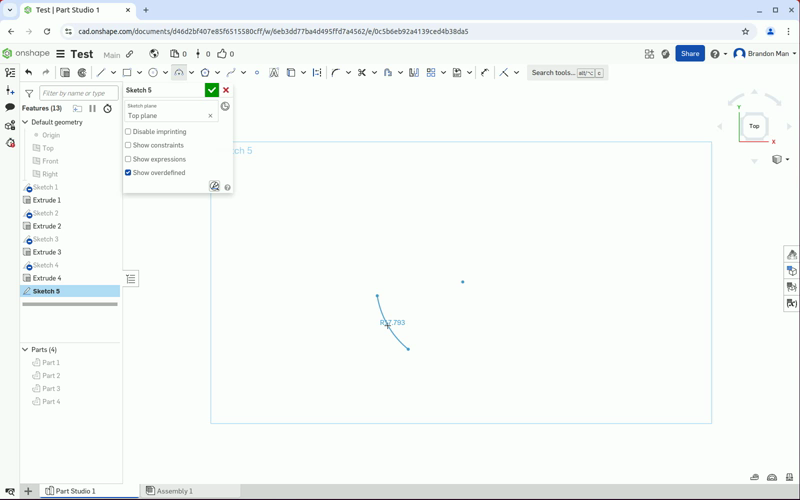
mouse_move(408, 349)
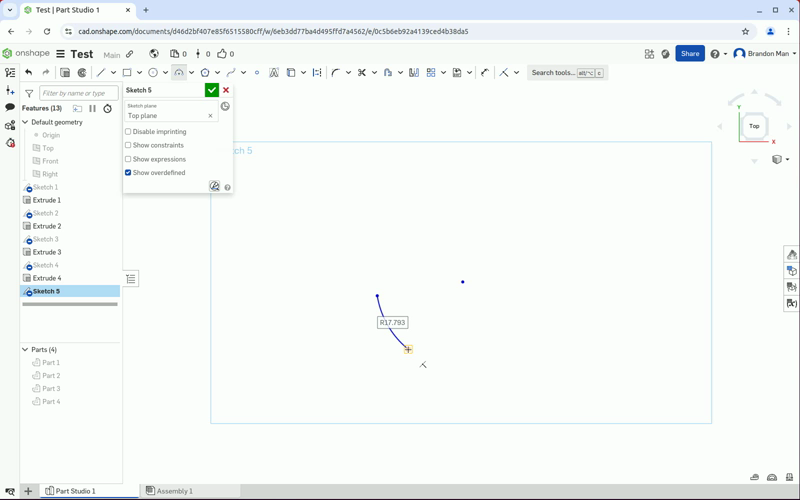
click(408, 349)
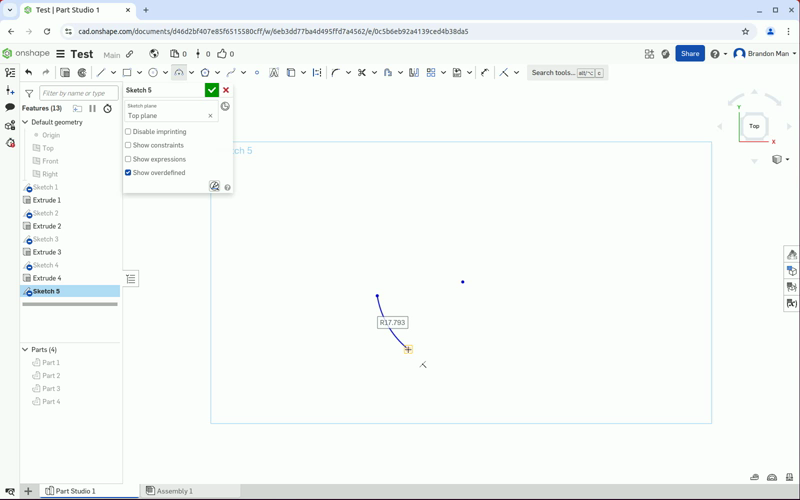
mouse_move(377, 295)
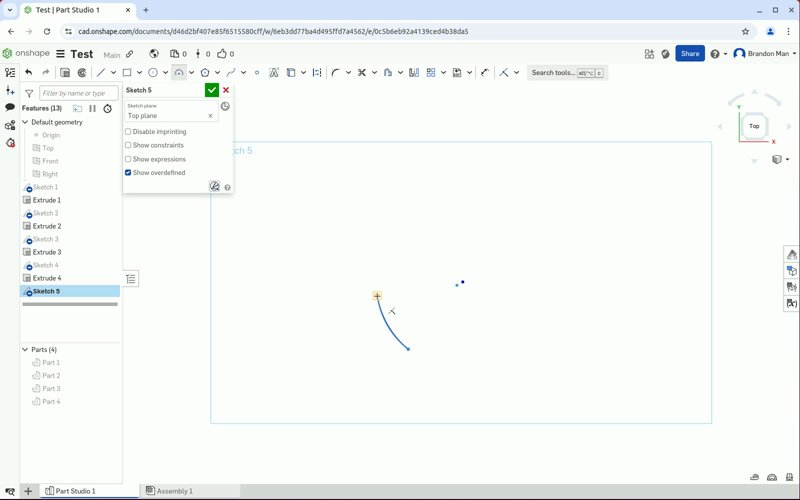
click(377, 295)
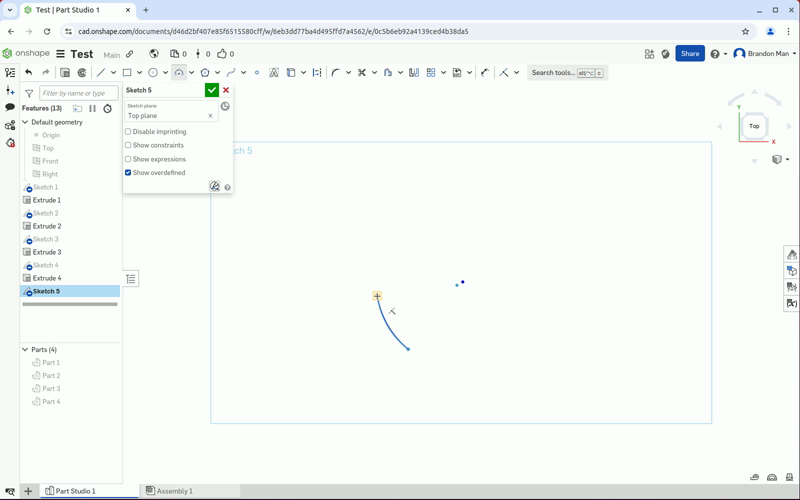
key_down(shift)
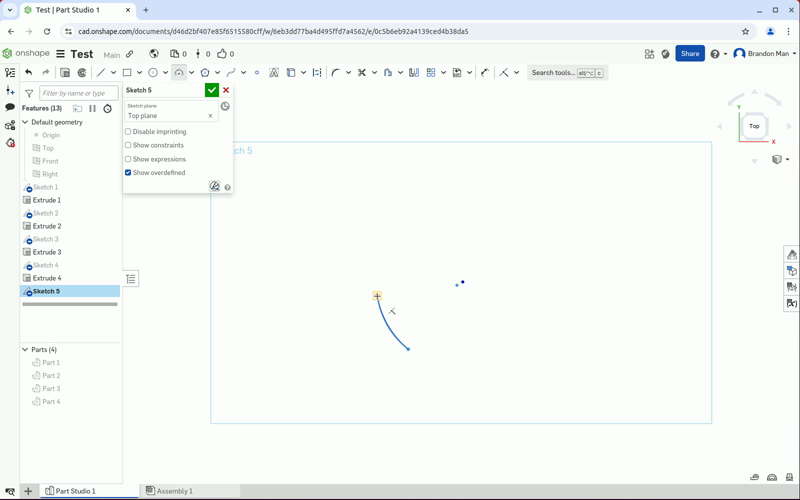
mouse_move(415, 309)
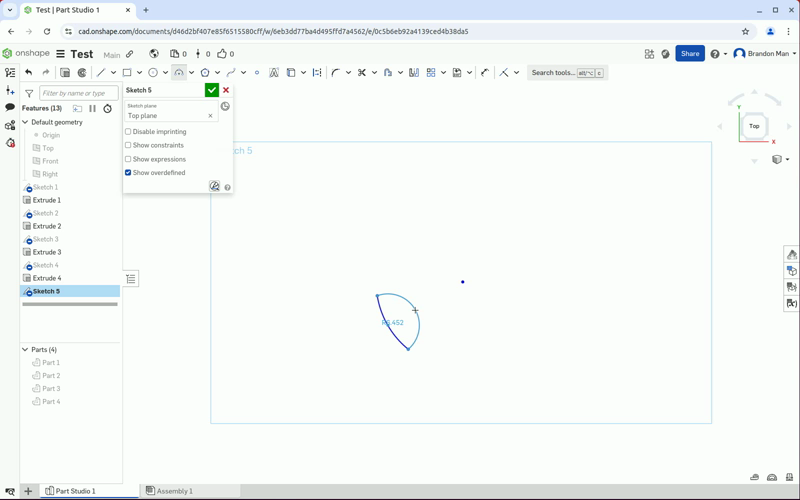
click(415, 309)
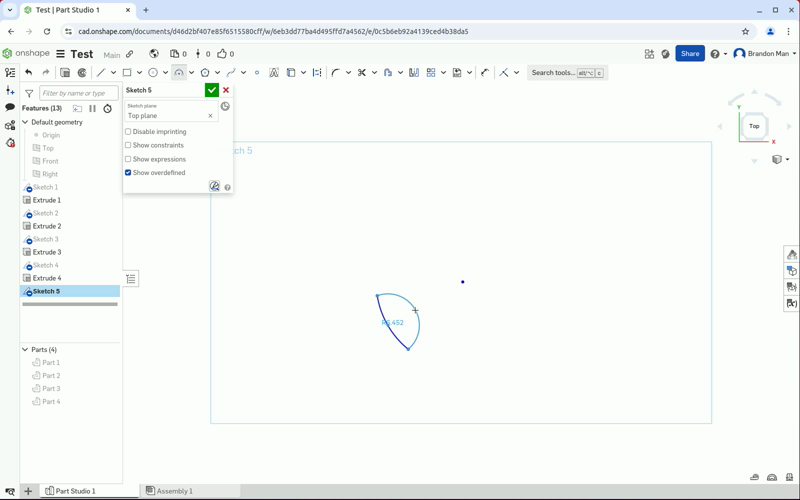
key_up(shift)
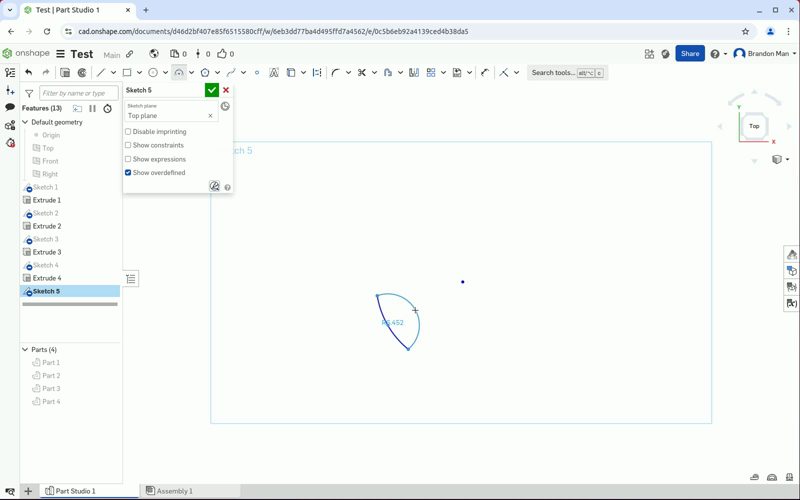
key(esc)
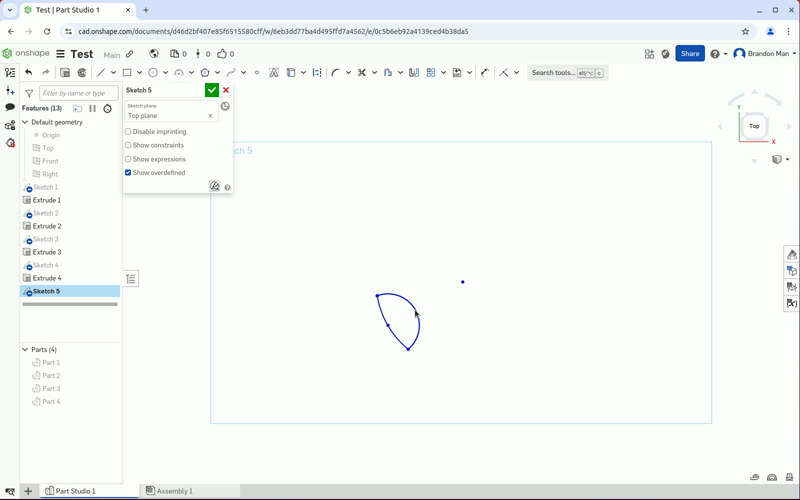
mouse_move(405, 321)
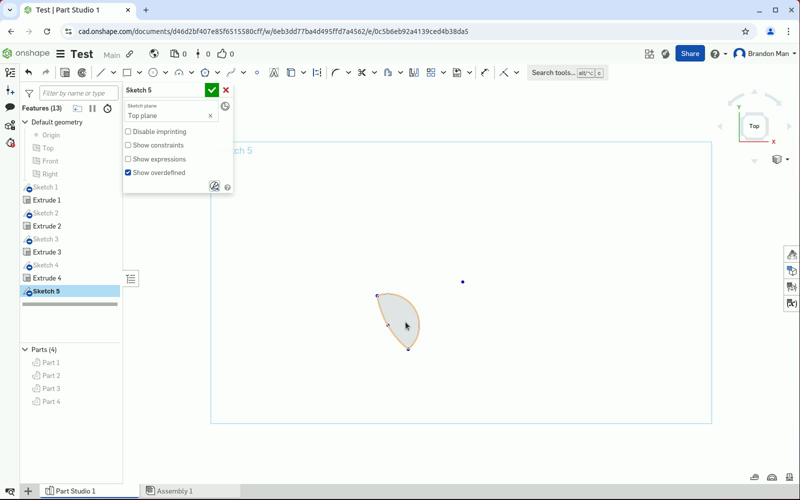
scroll(6)
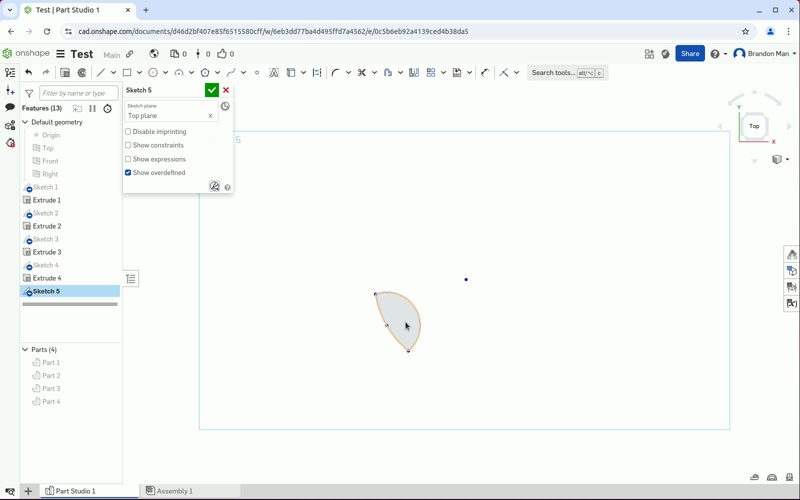
scroll(6)
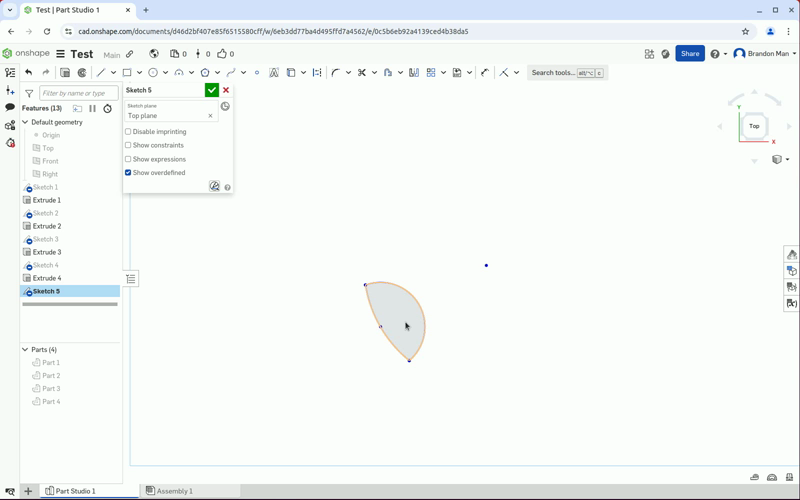
scroll(6)
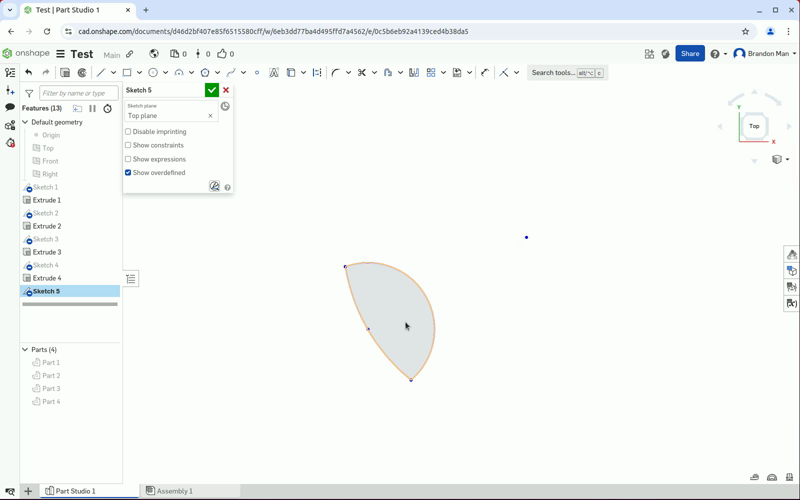
scroll(6)
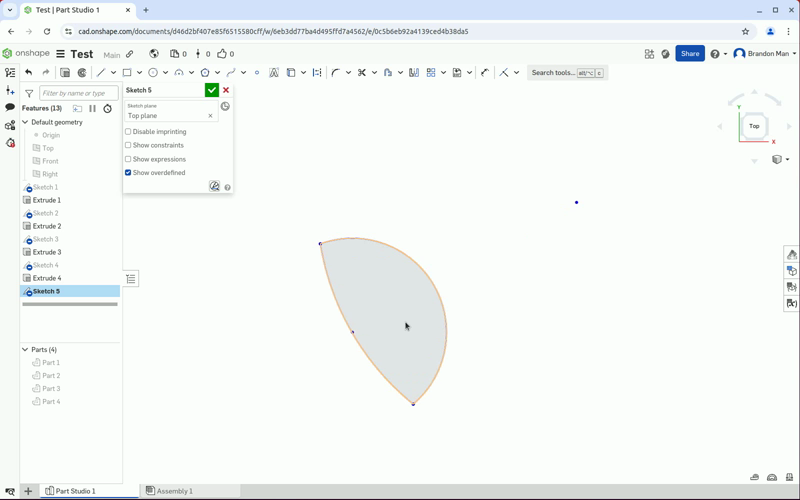
scroll(6)
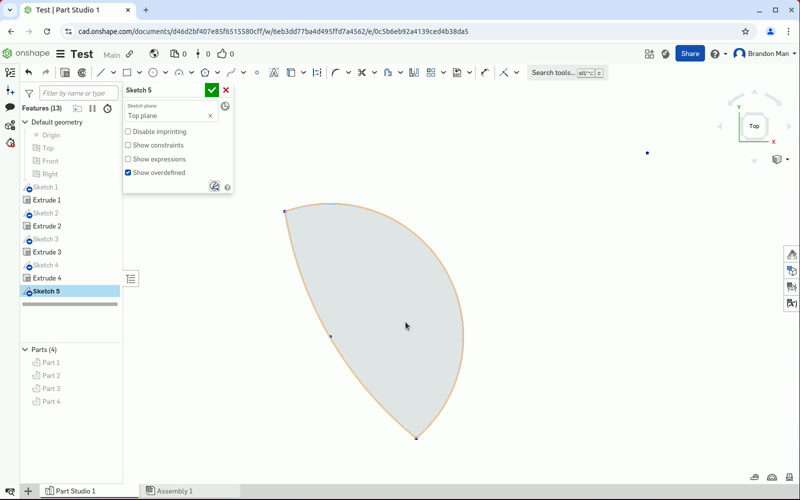
scroll(6)
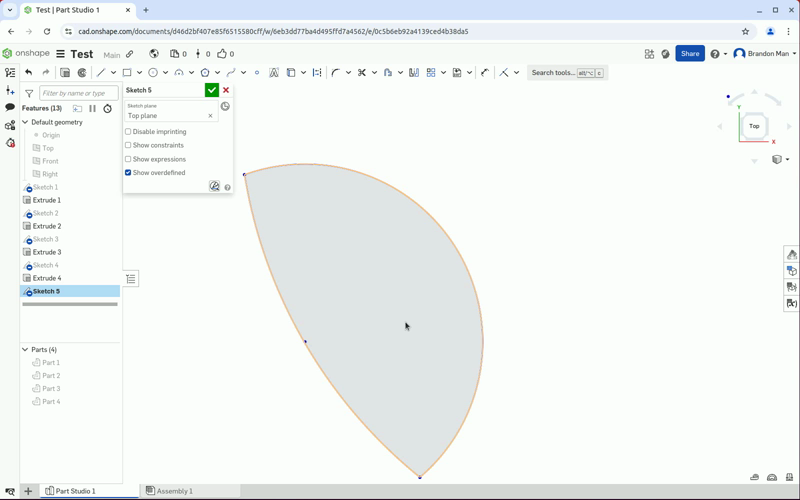
scroll(6)
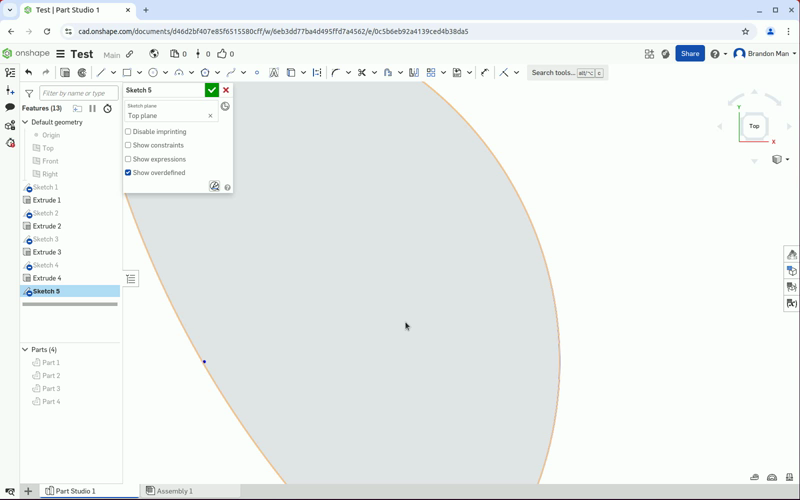
click(405, 321)
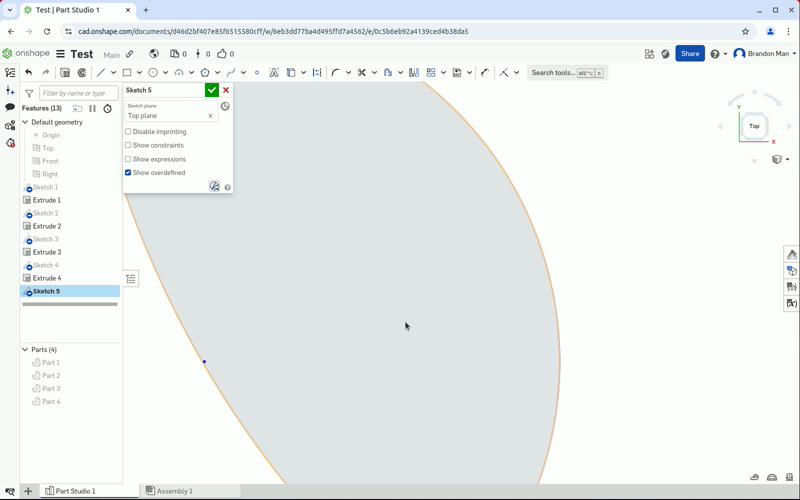
scroll(-6)
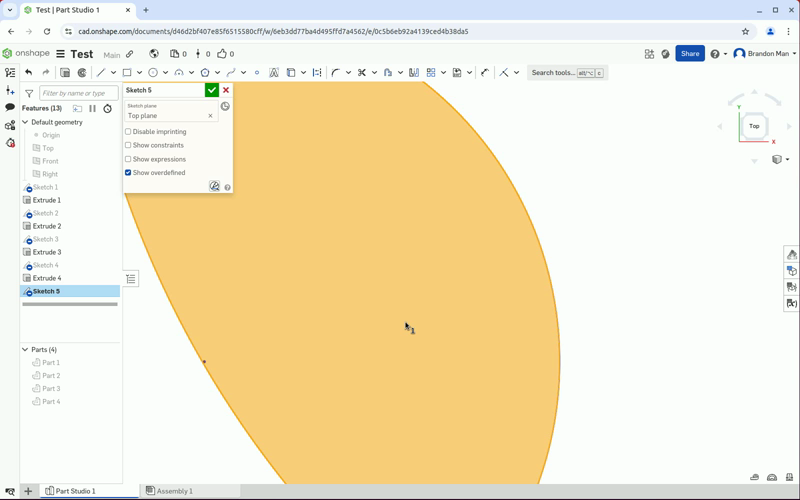
scroll(-6)
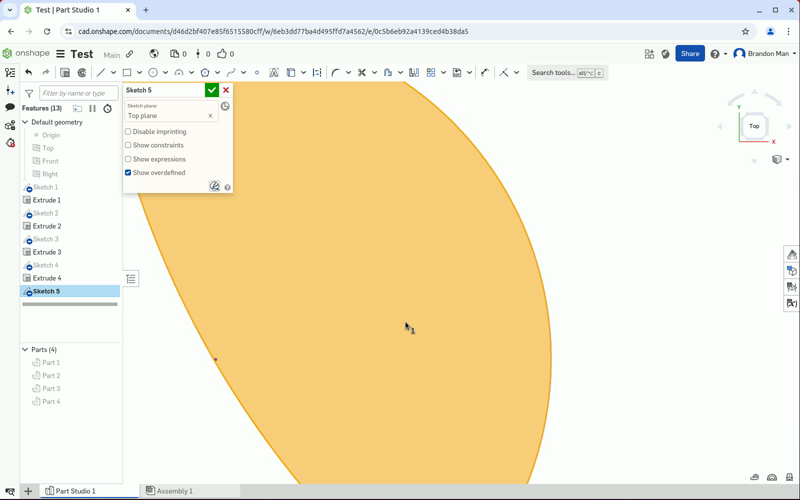
scroll(-6)
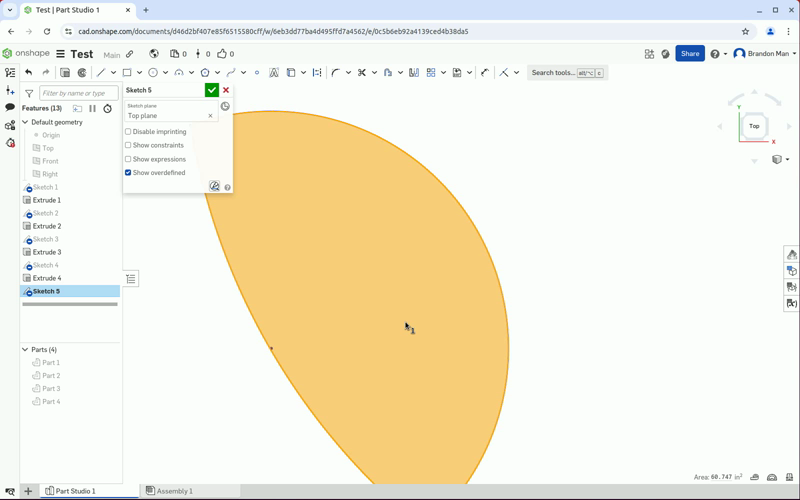
scroll(-6)
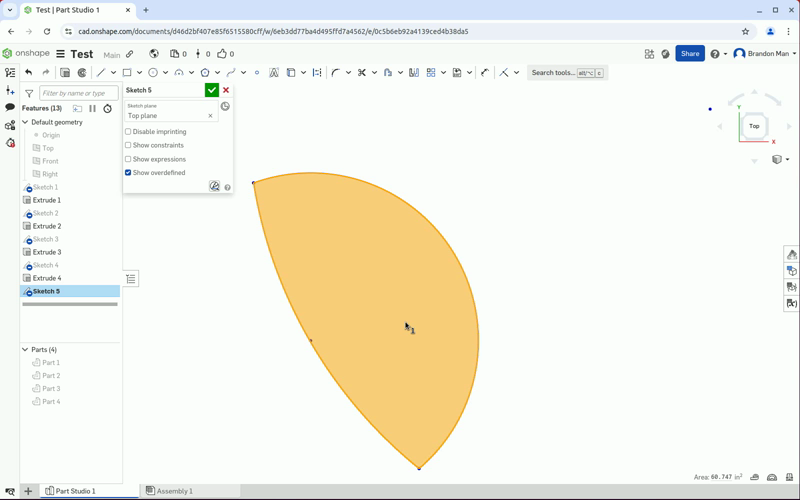
scroll(-6)
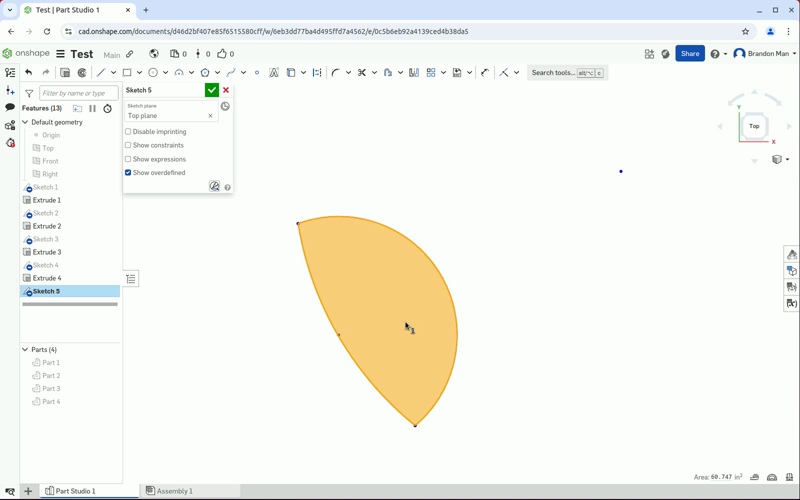
scroll(-6)
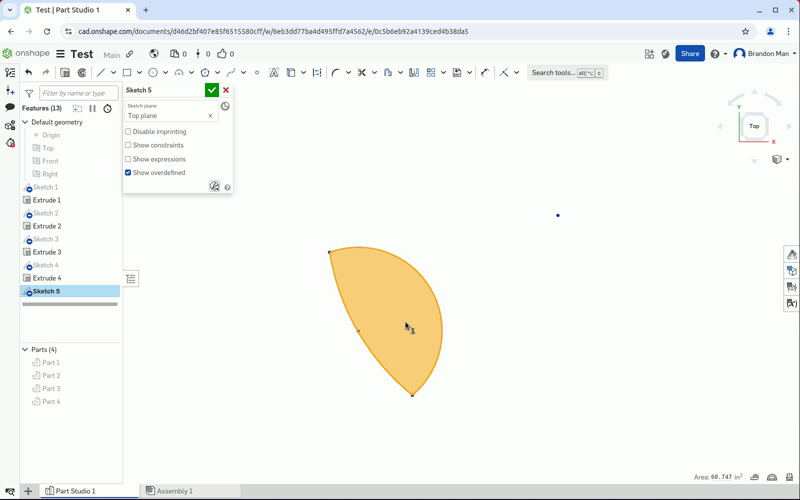
scroll(-6)
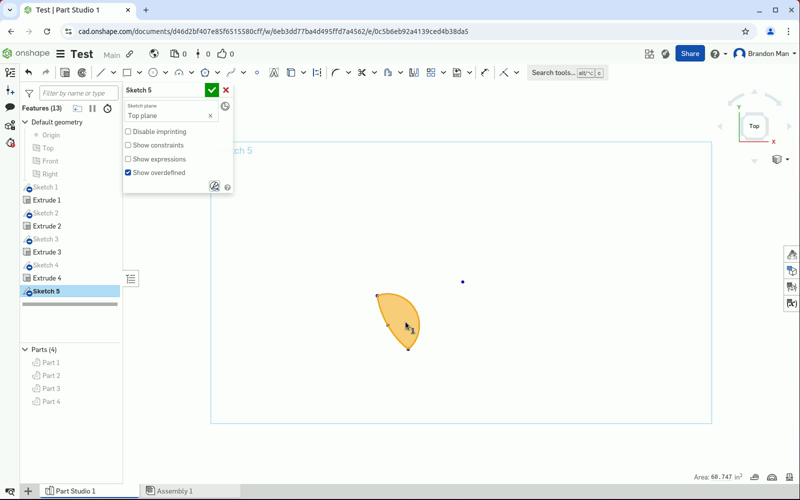
mouse_move(73, 352)
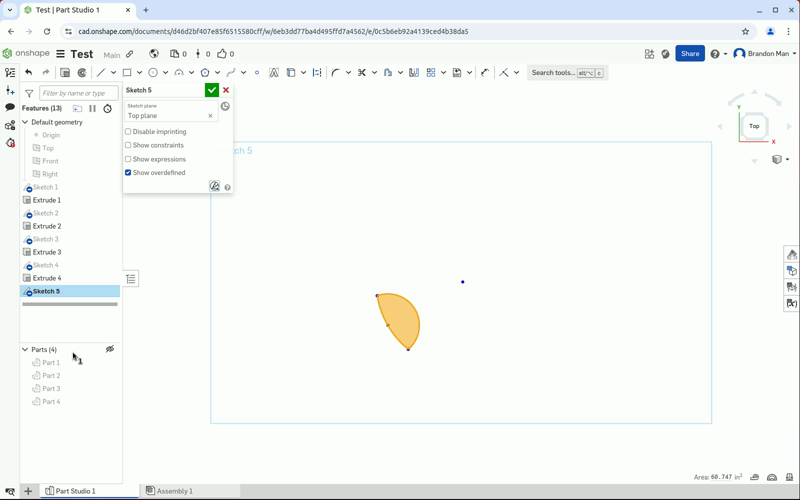
key(shift+y)
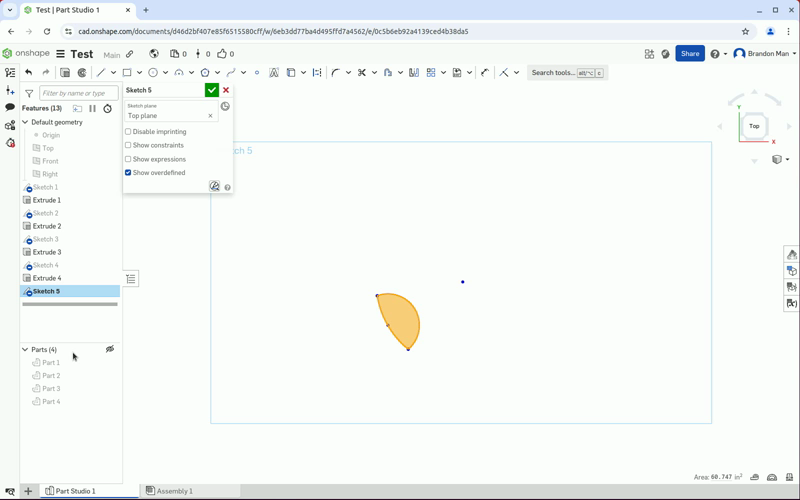
key(shift+e)
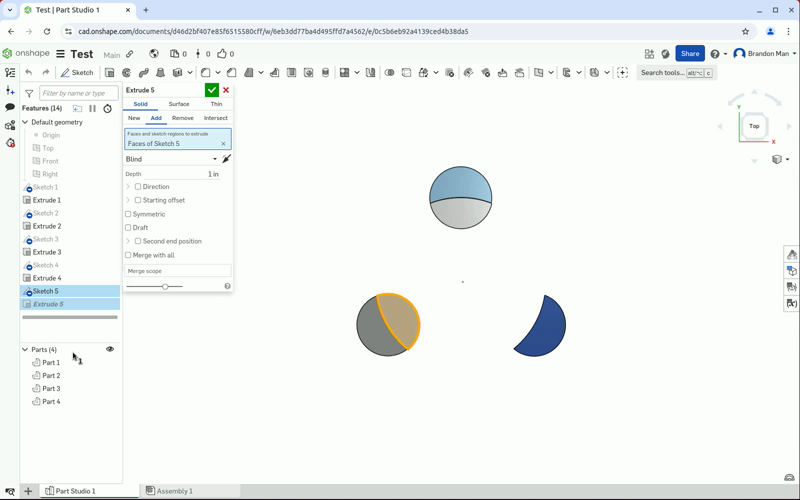
mouse_move(143, 106)
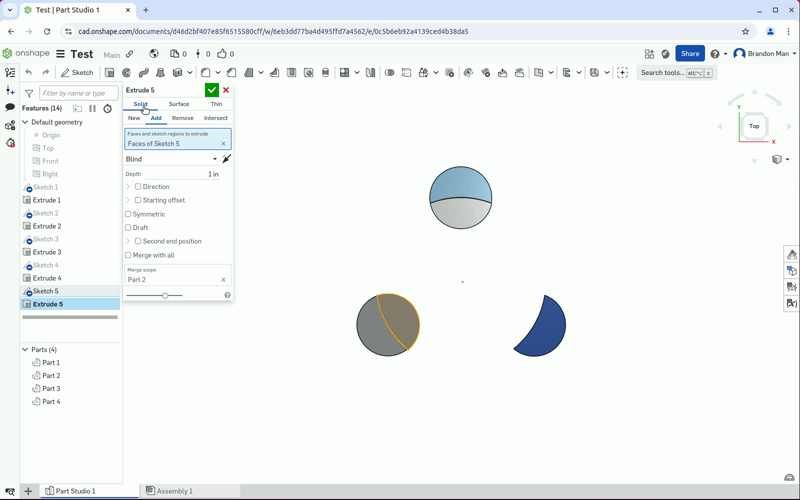
click(143, 106)
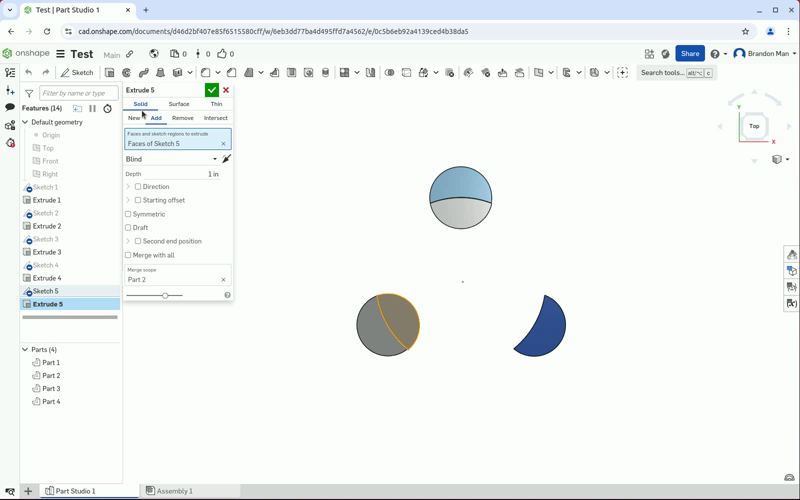
mouse_move(137, 120)
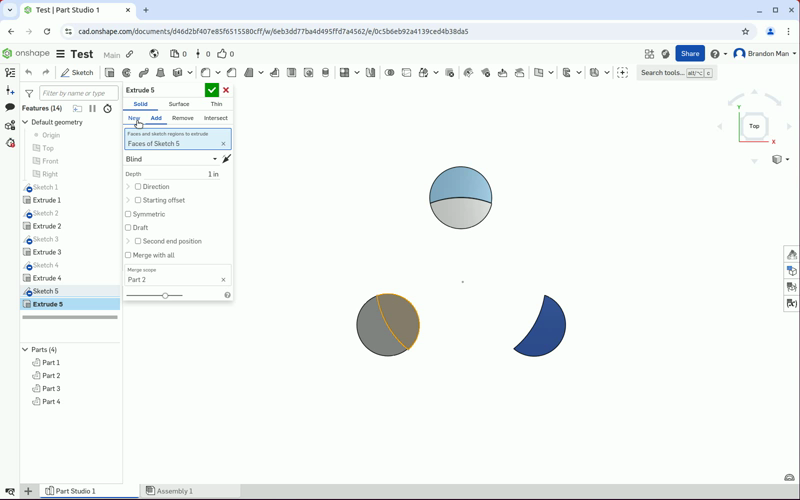
click(137, 120)
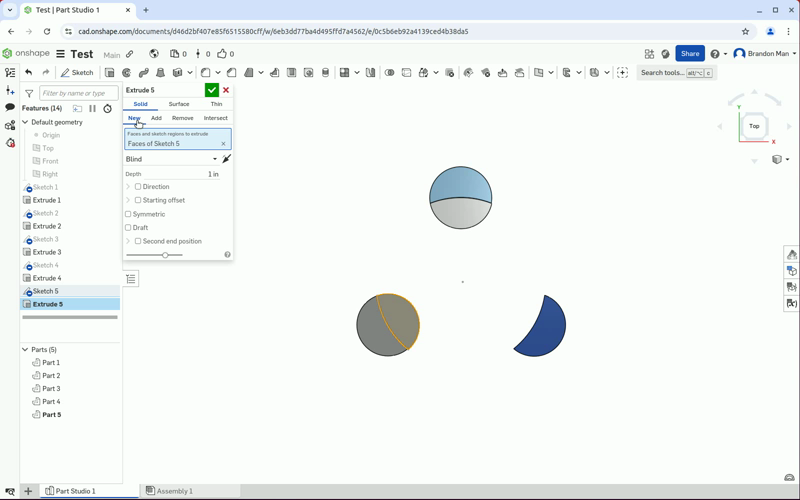
key(tab, 4)
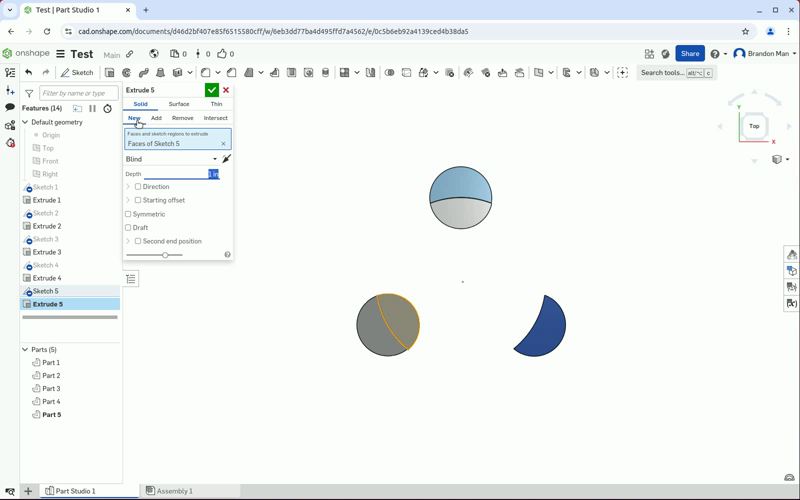
text(1.685)
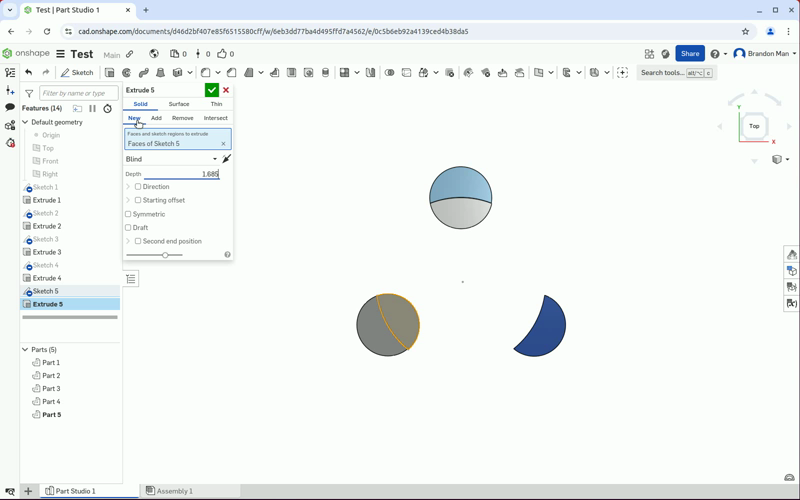
key(enter)
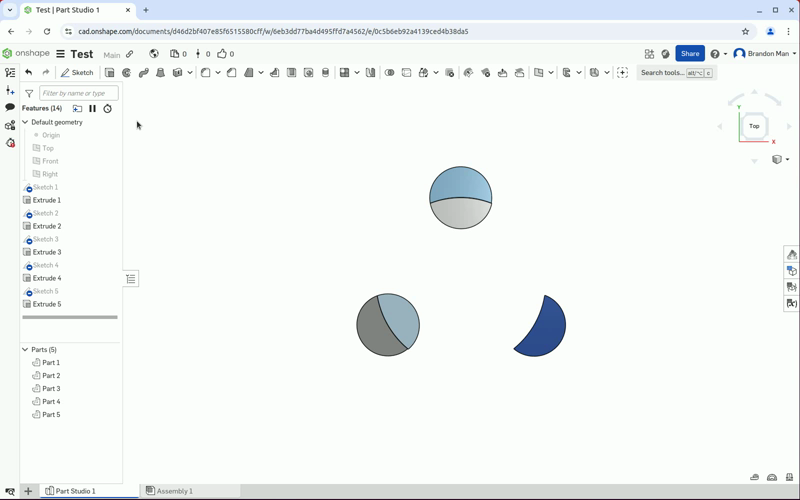
key(shift+h)
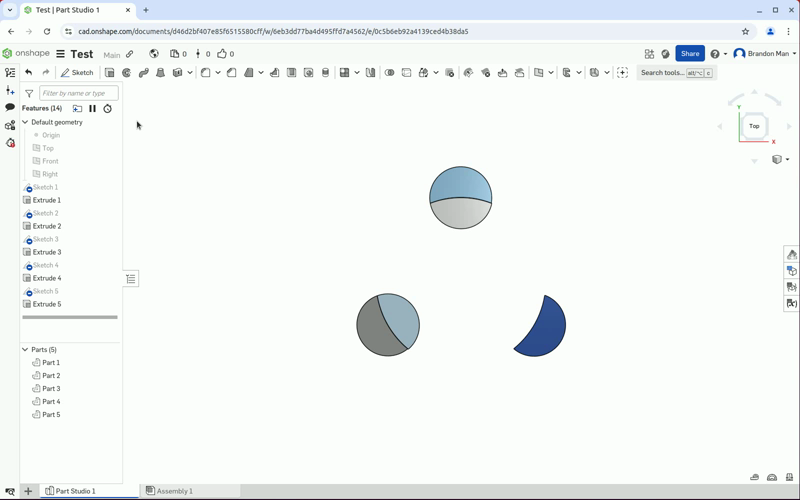
key(shift+h)
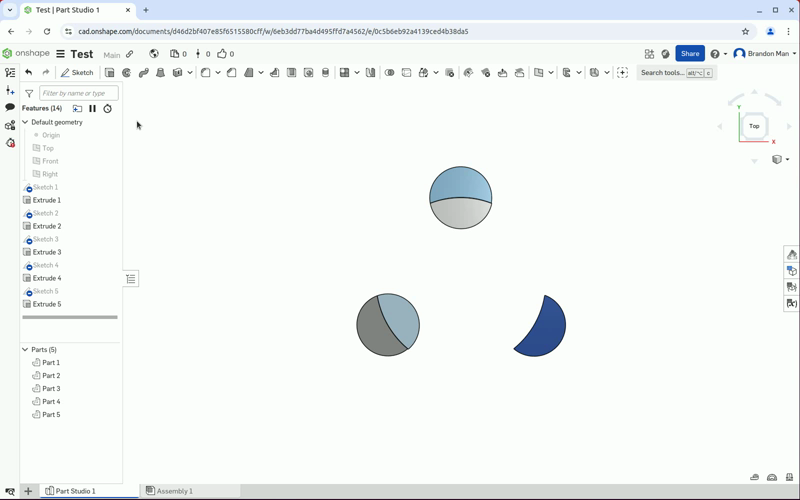
mouse_move(73, 189)
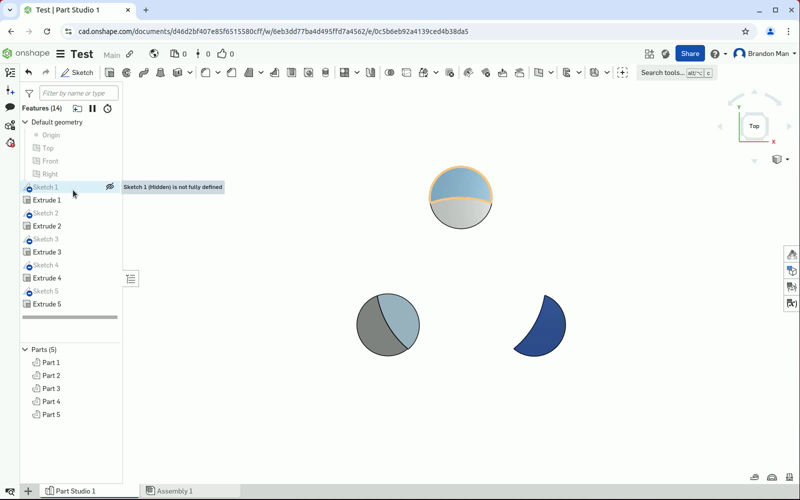
click(73, 189)
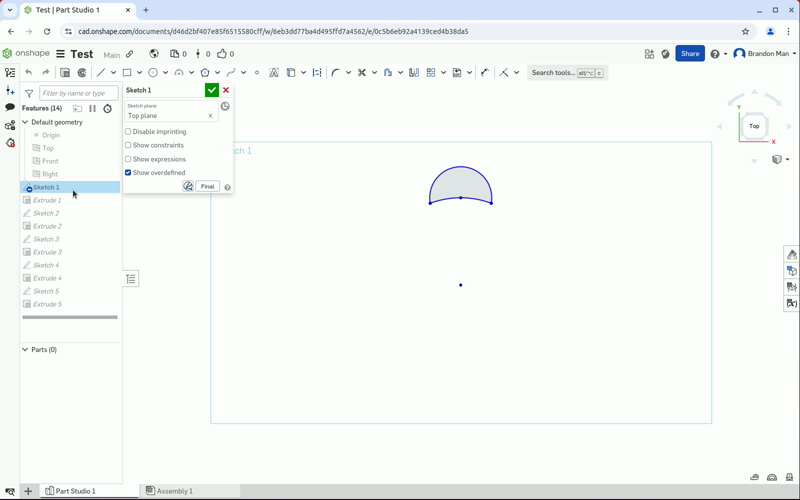
mouse_move(229, 92)
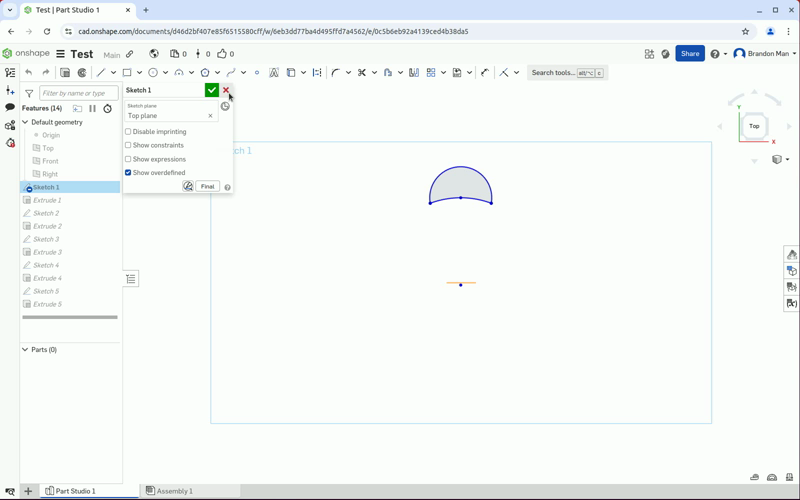
click(229, 92)
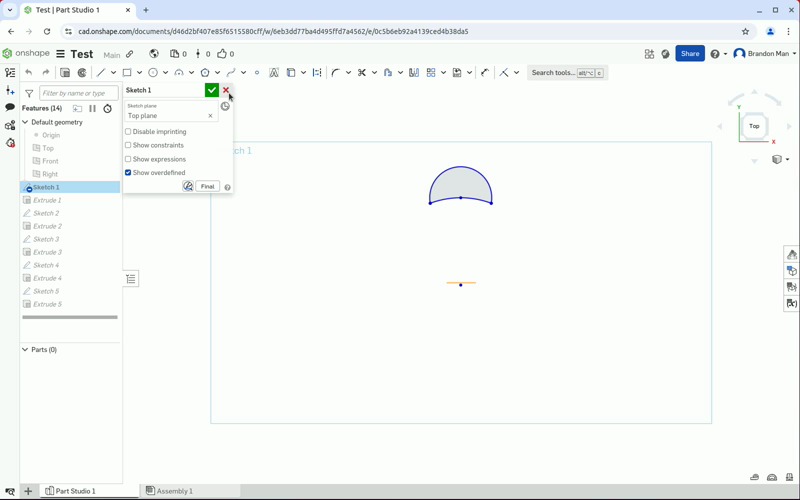
key(shift+s)
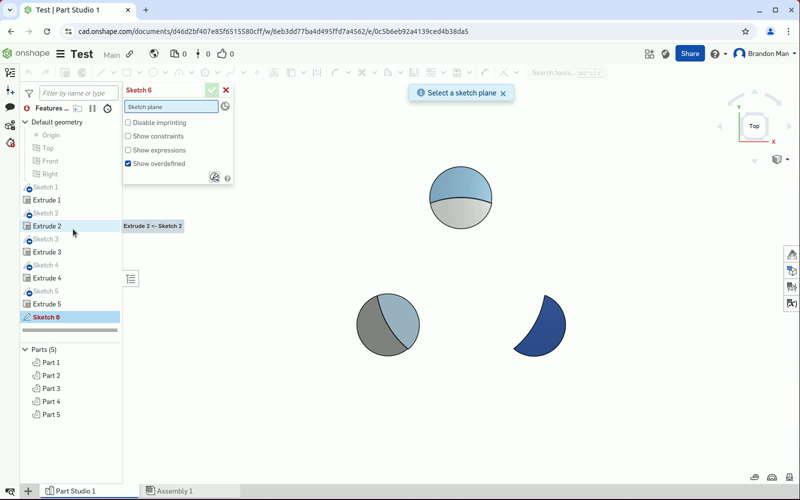
scroll(3)
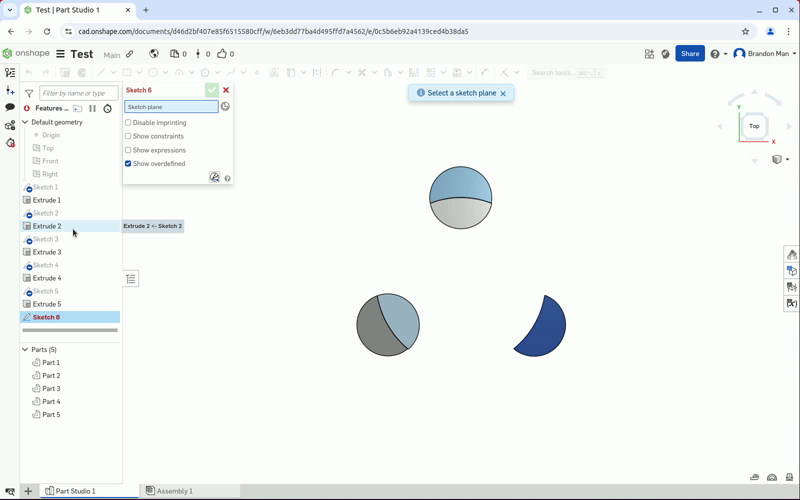
mouse_move(73, 150)
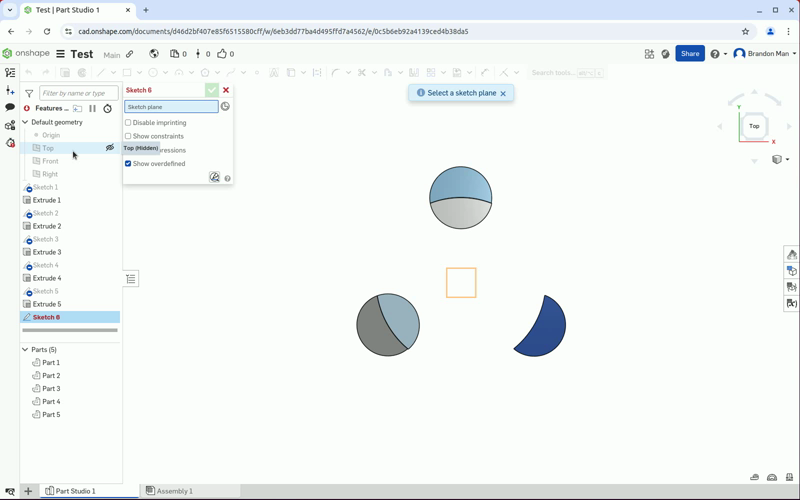
click(73, 150)
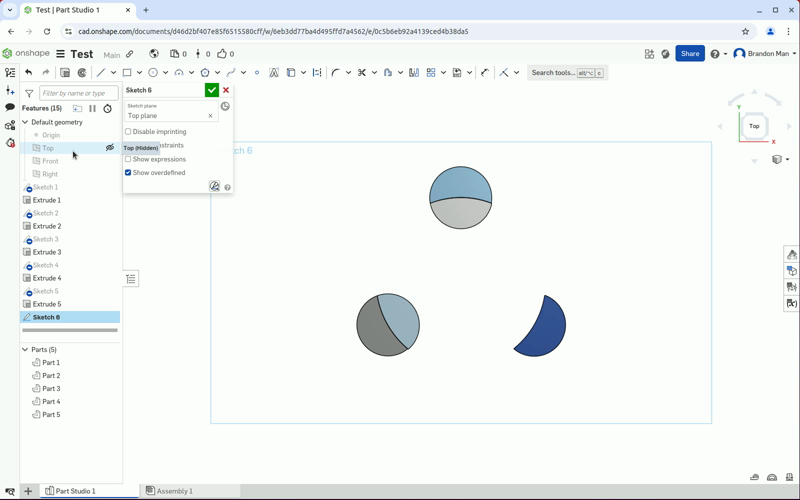
mouse_move(73, 352)
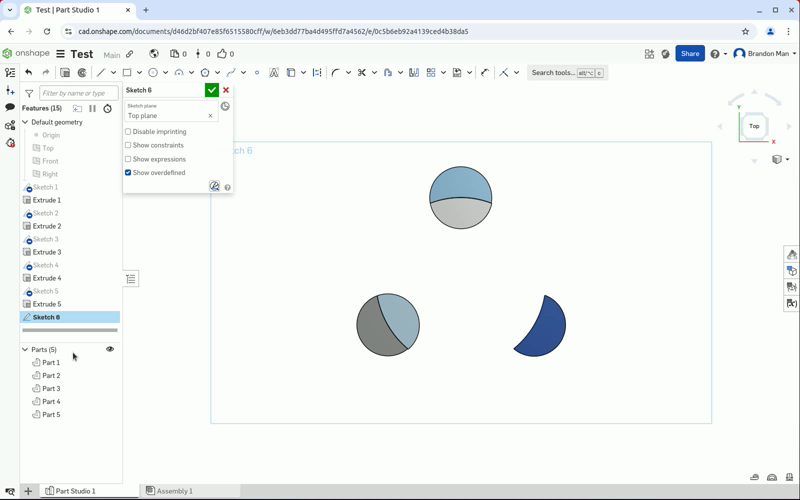
key(y)
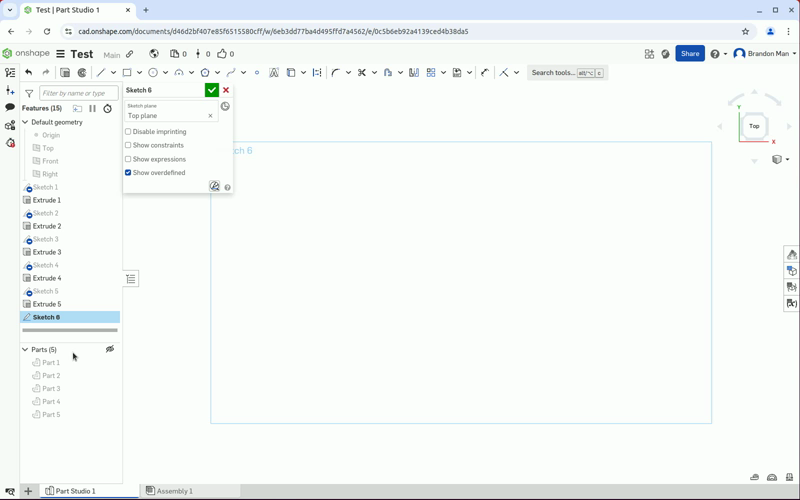
key(a)
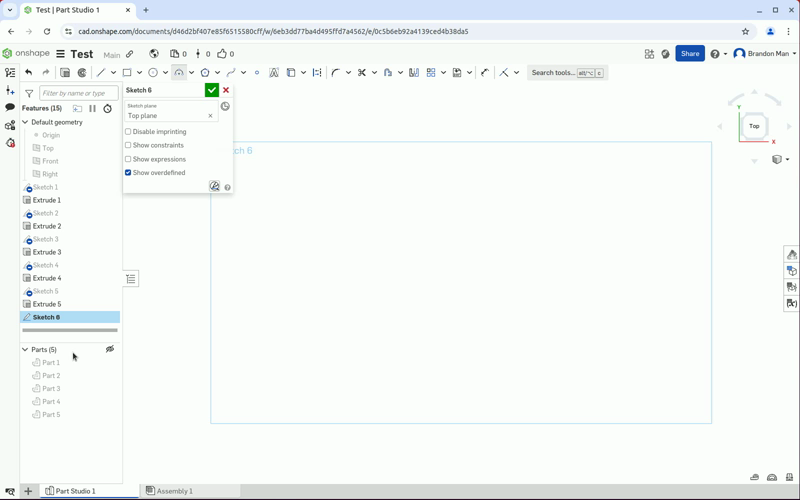
key_down(shift)
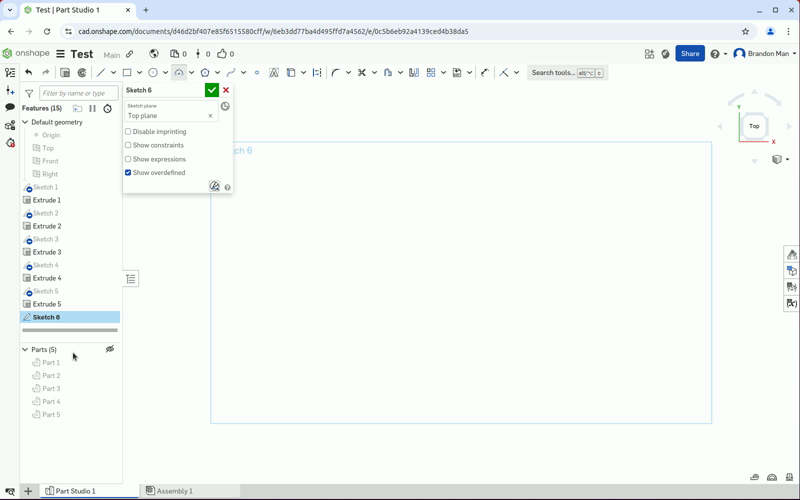
mouse_move(513, 348)
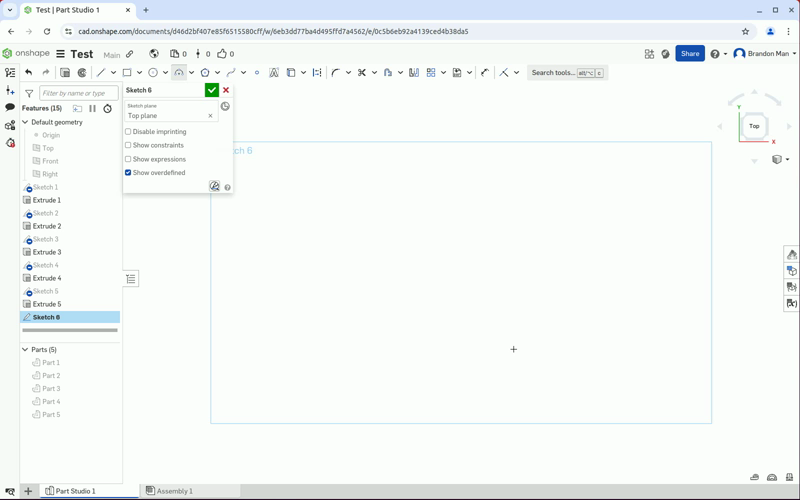
click(513, 348)
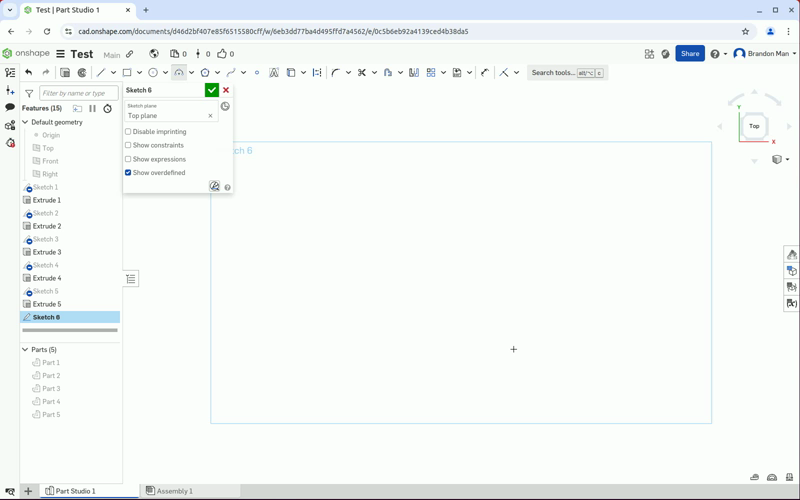
key_up(shift)
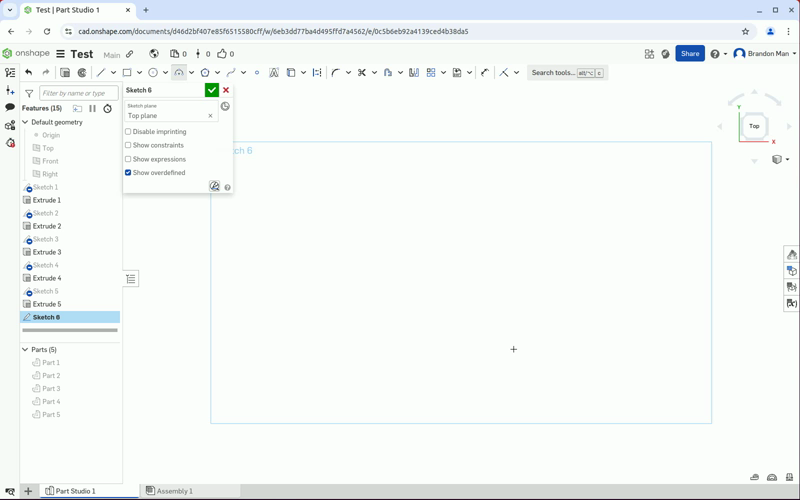
key_down(shift)
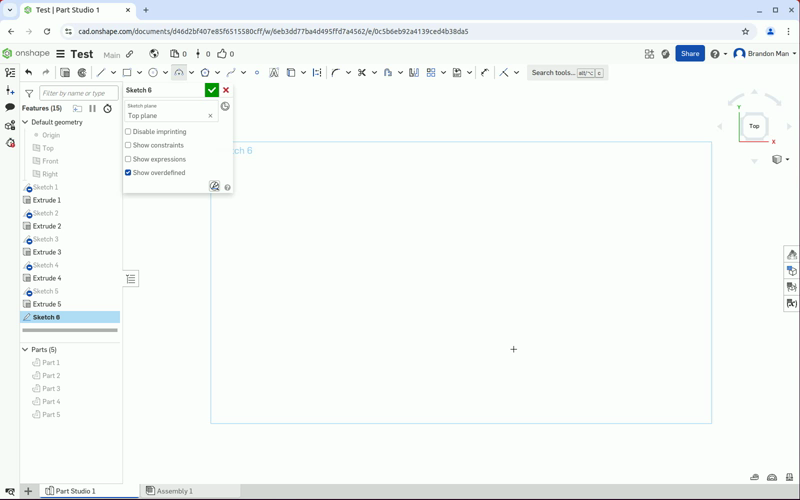
mouse_move(543, 295)
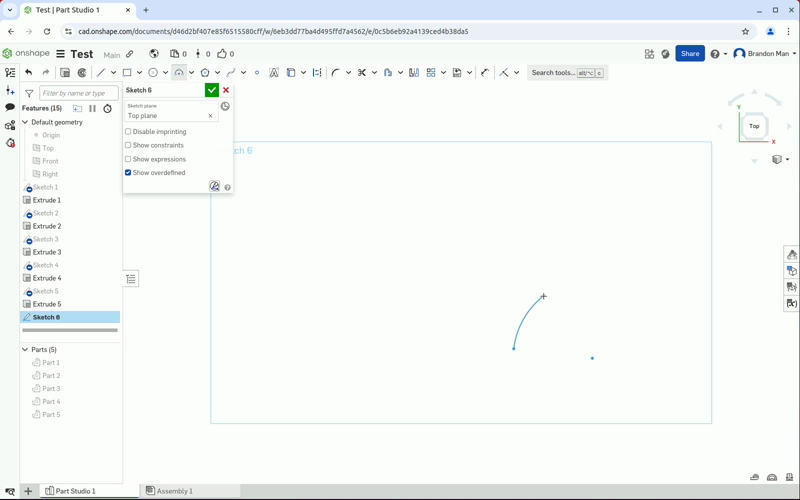
click(543, 295)
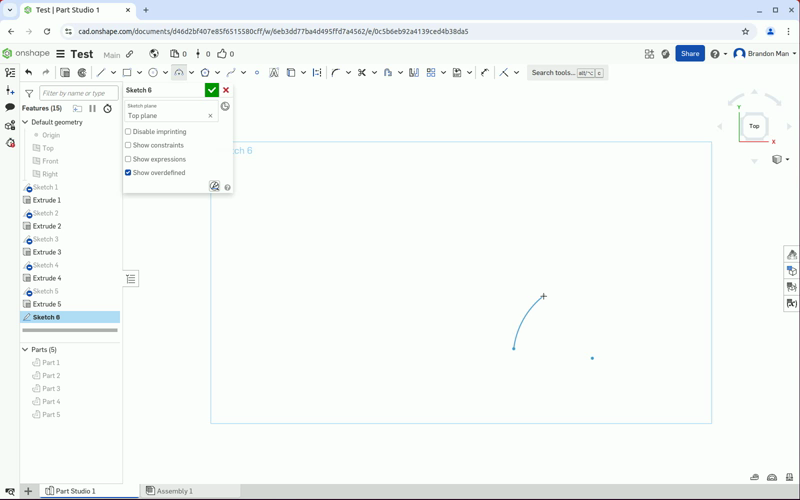
mouse_move(533, 324)
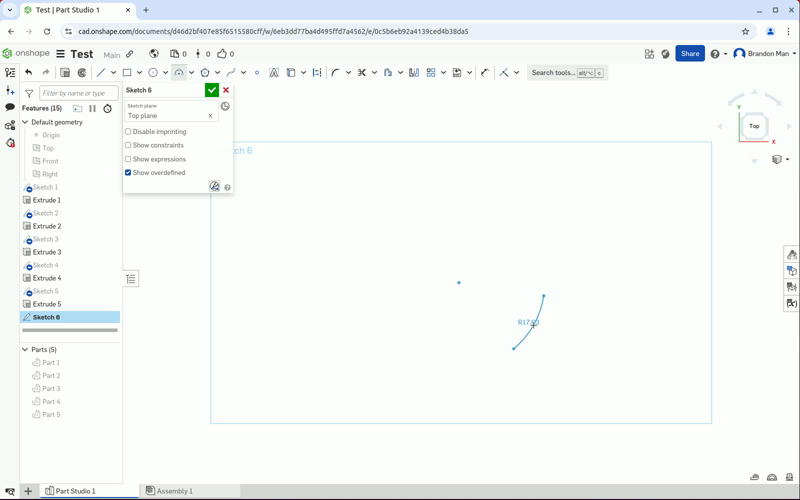
click(533, 324)
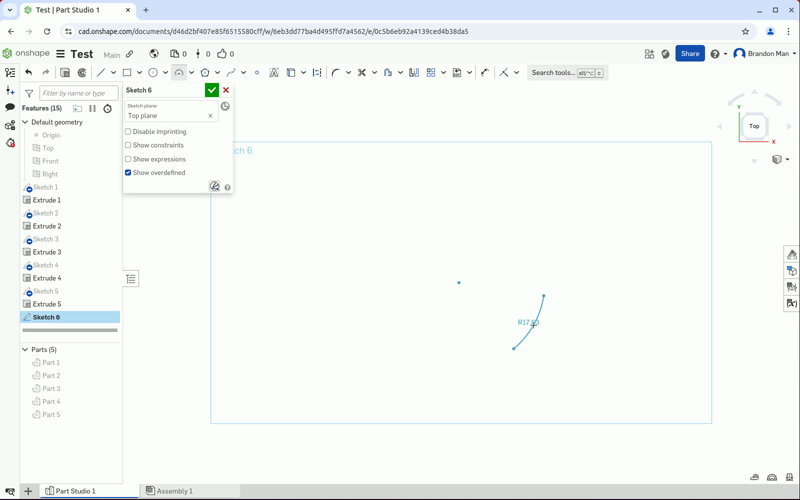
key_up(shift)
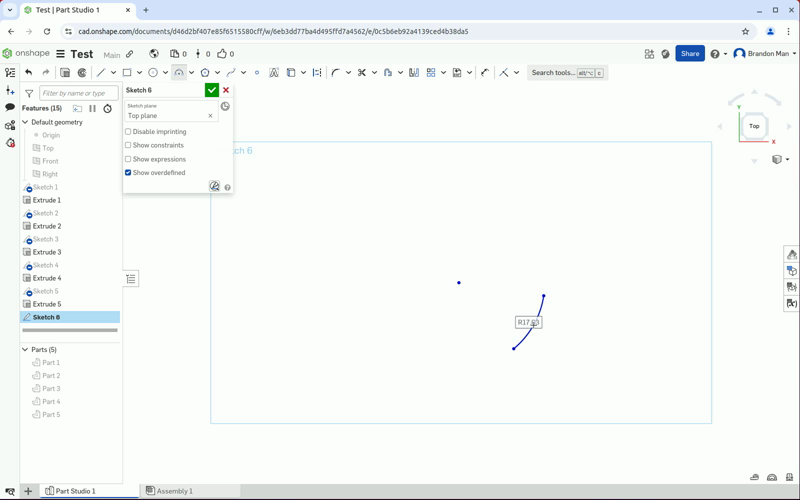
mouse_move(543, 295)
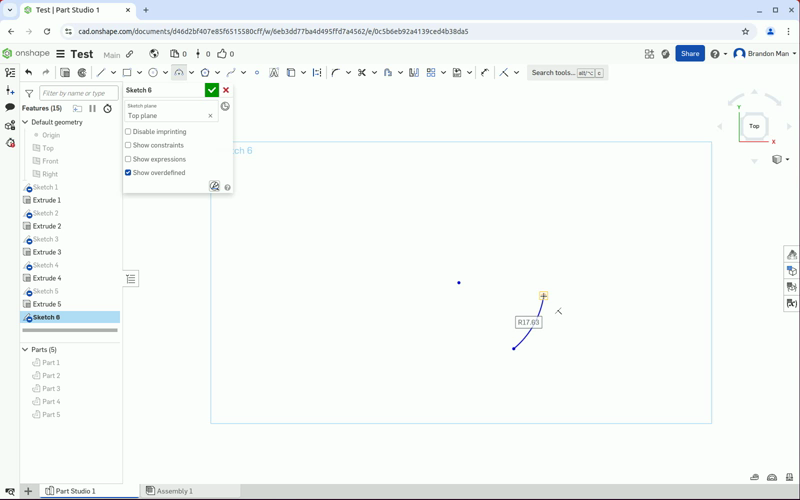
click(543, 295)
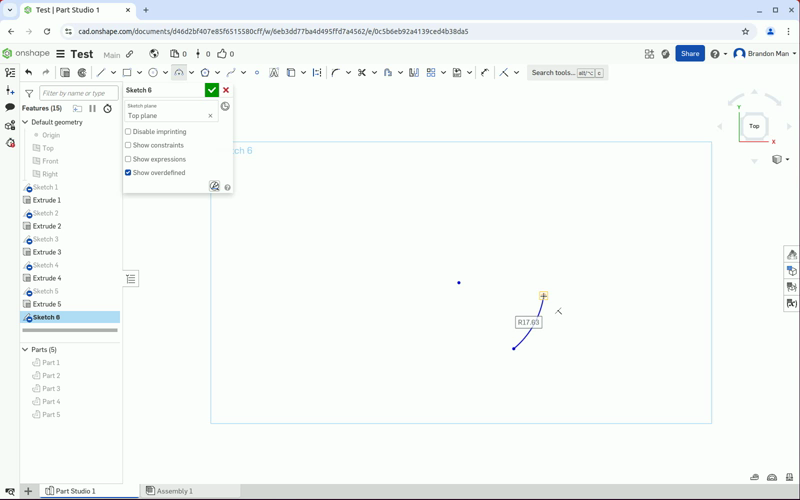
mouse_move(513, 348)
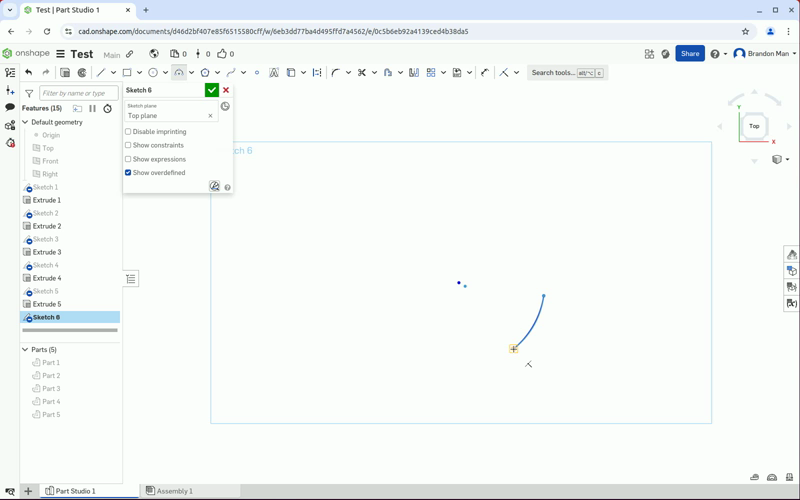
click(513, 348)
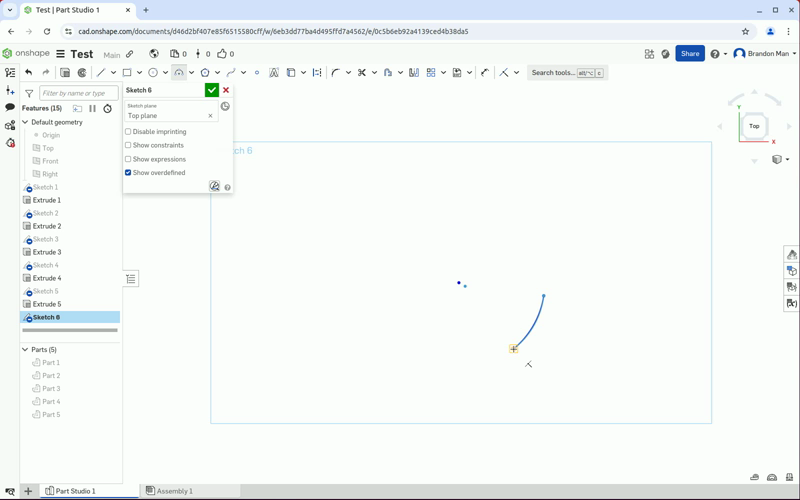
key_down(shift)
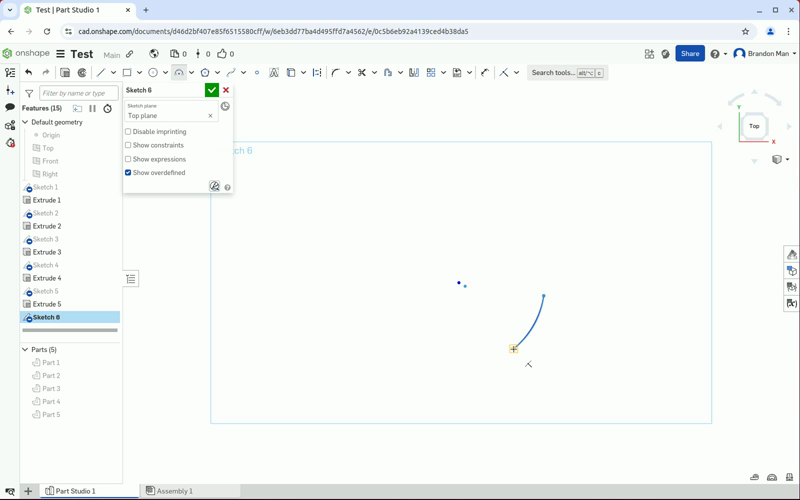
mouse_move(507, 309)
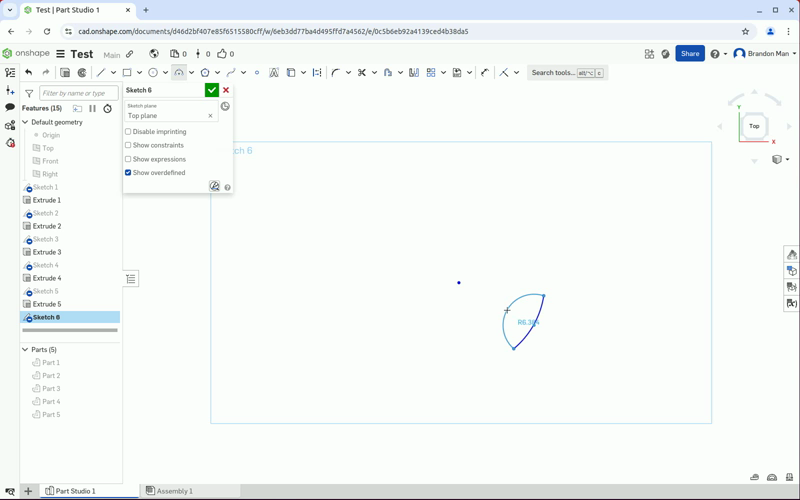
click(507, 309)
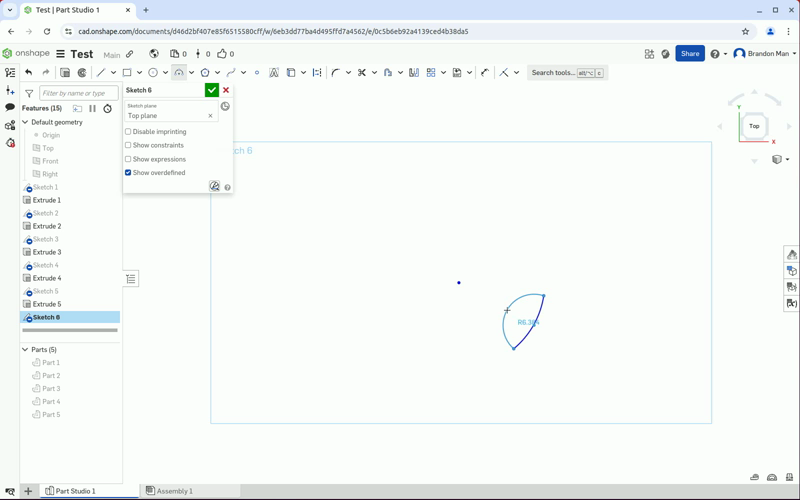
key_up(shift)
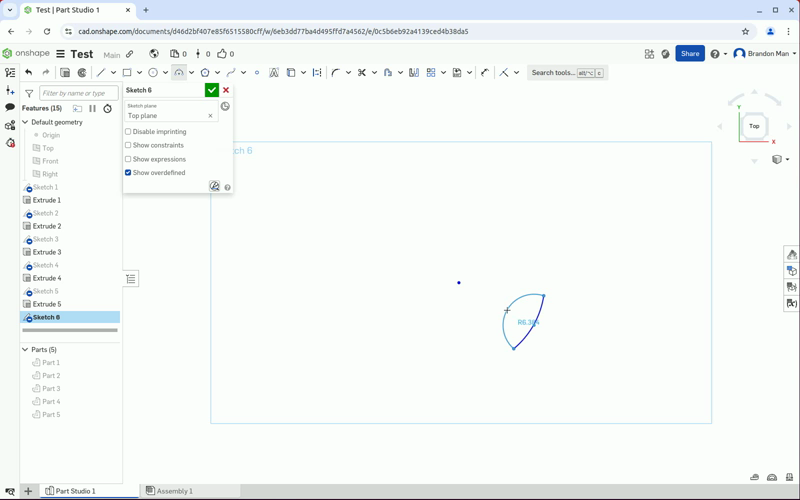
key(esc)
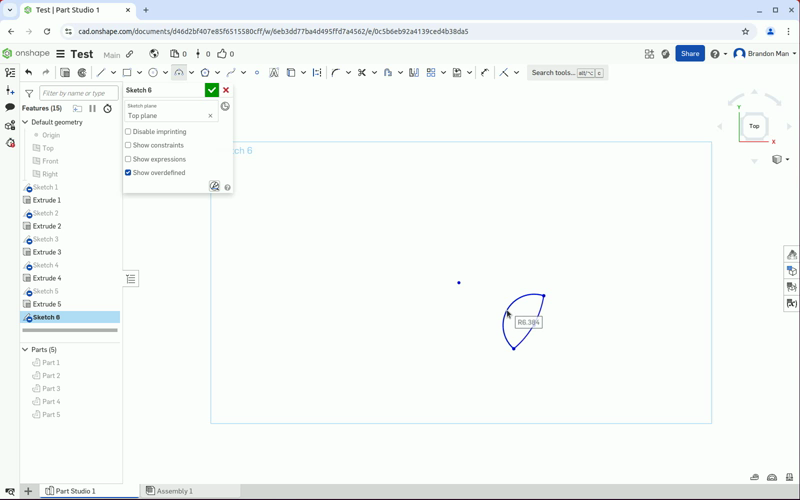
mouse_move(510, 335)
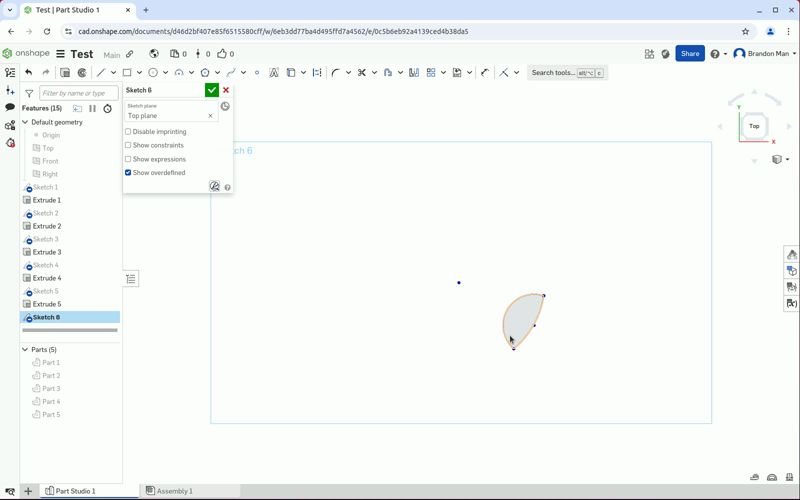
scroll(6)
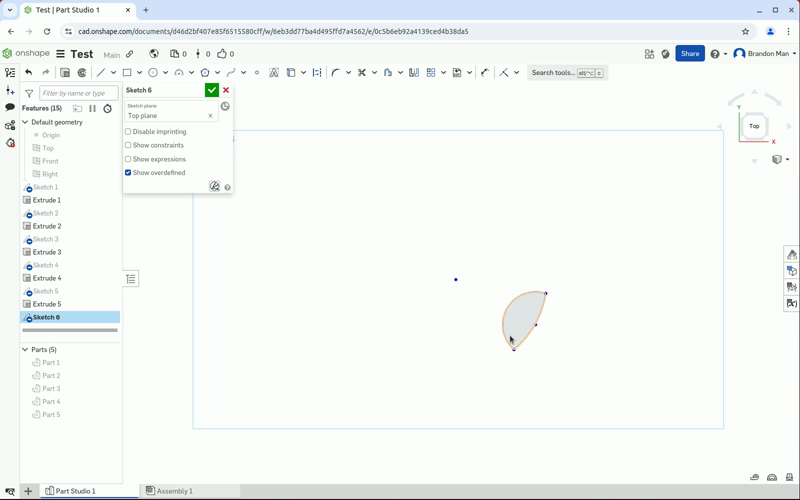
scroll(6)
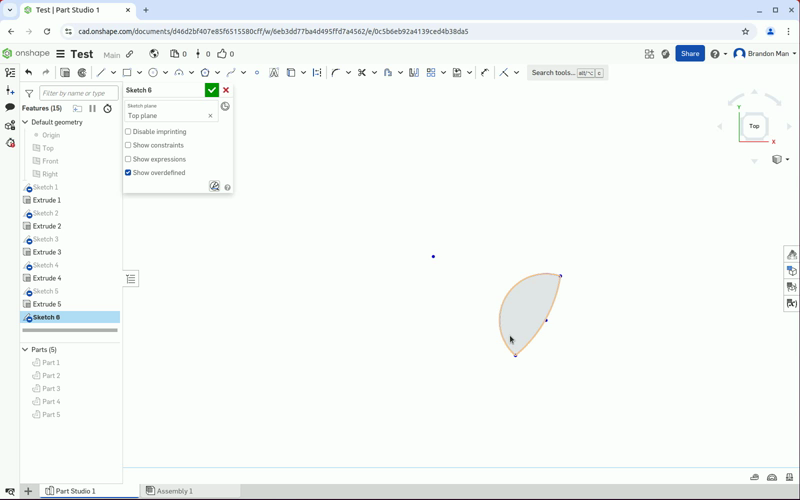
scroll(6)
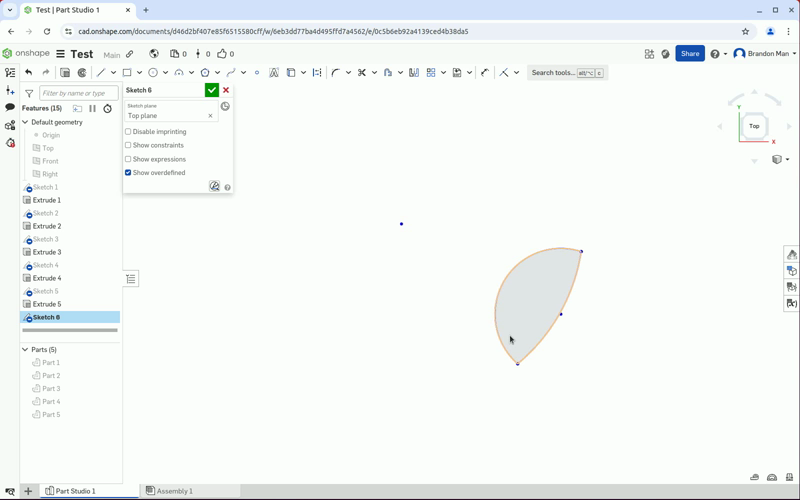
scroll(6)
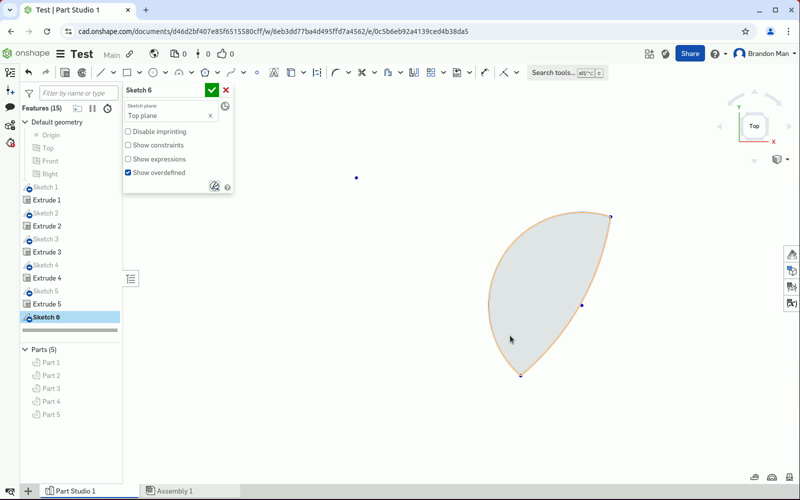
scroll(6)
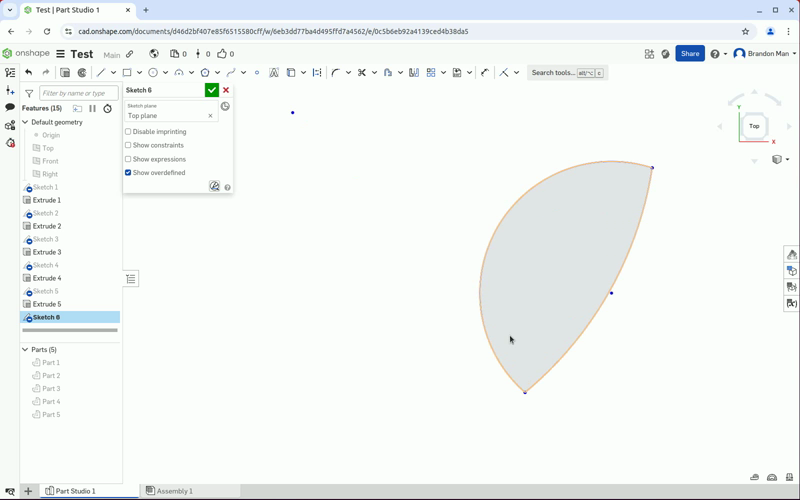
scroll(6)
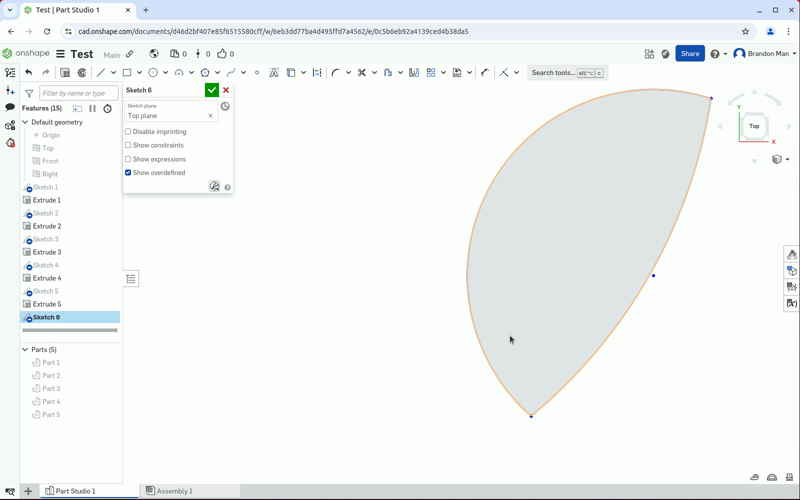
scroll(6)
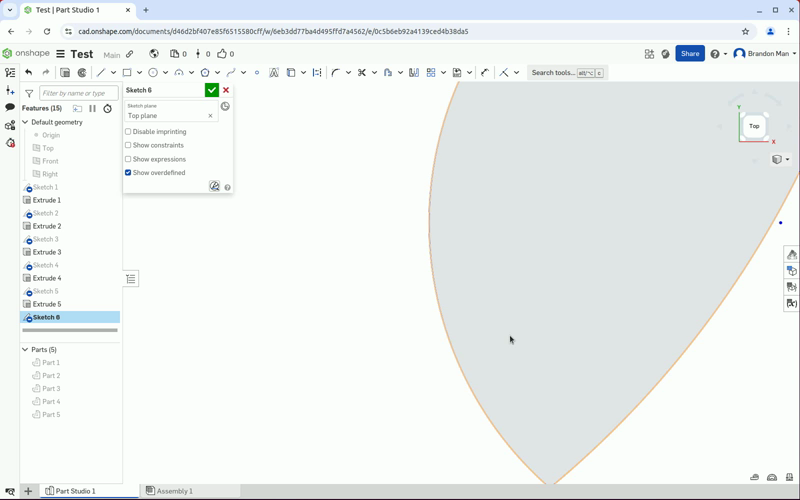
click(510, 335)
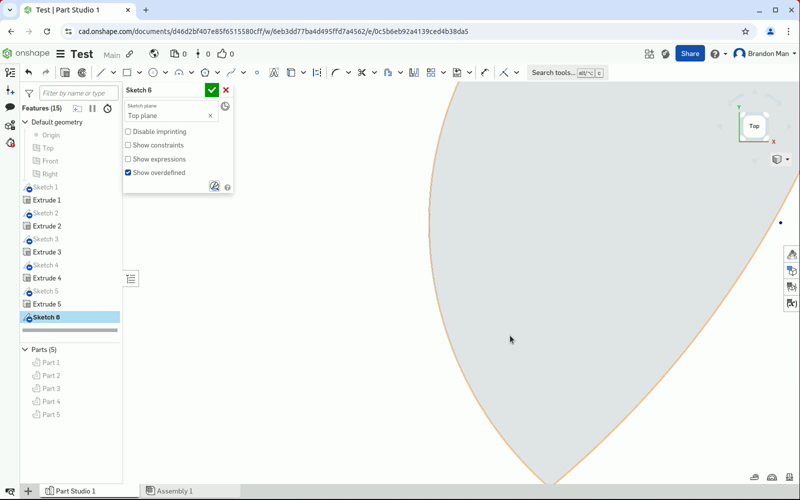
scroll(-6)
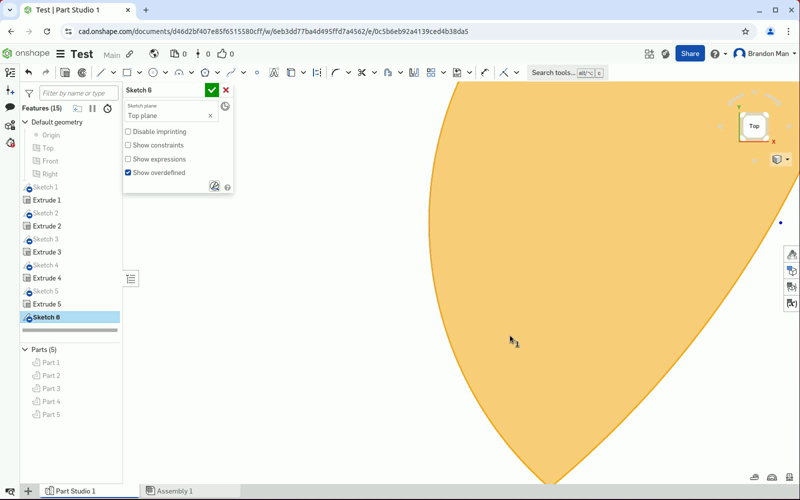
scroll(-6)
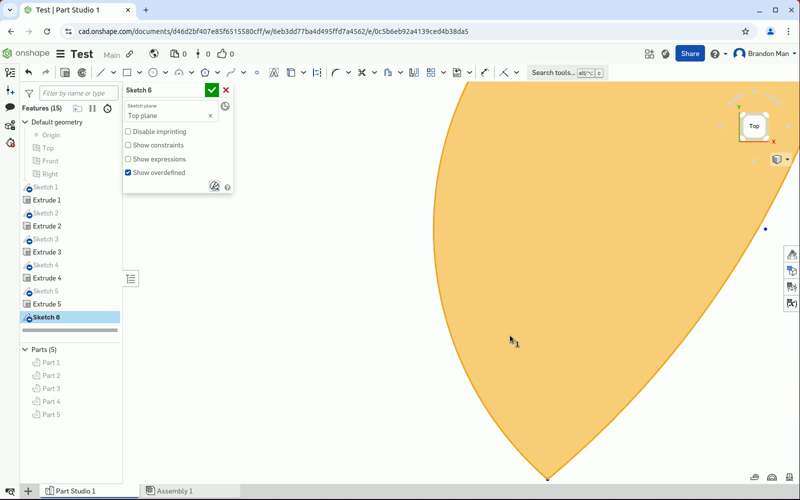
scroll(-6)
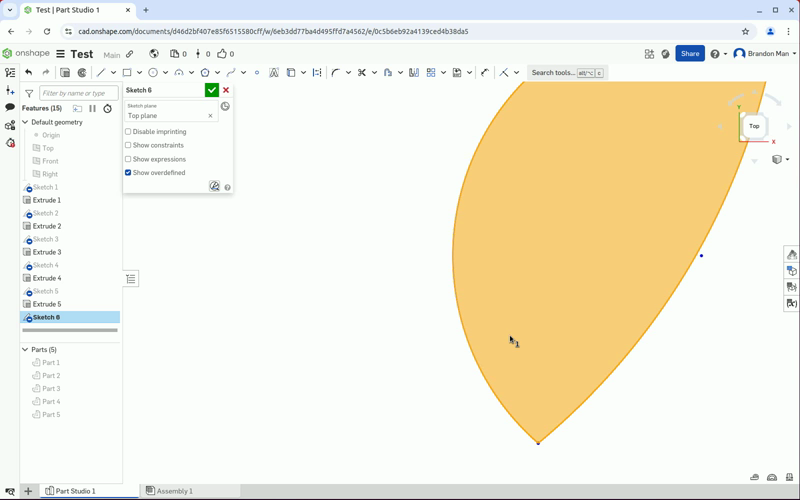
scroll(-6)
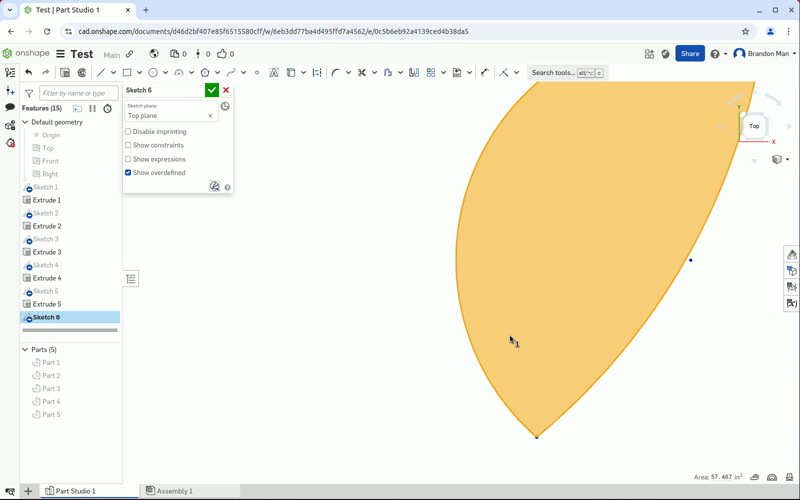
scroll(-6)
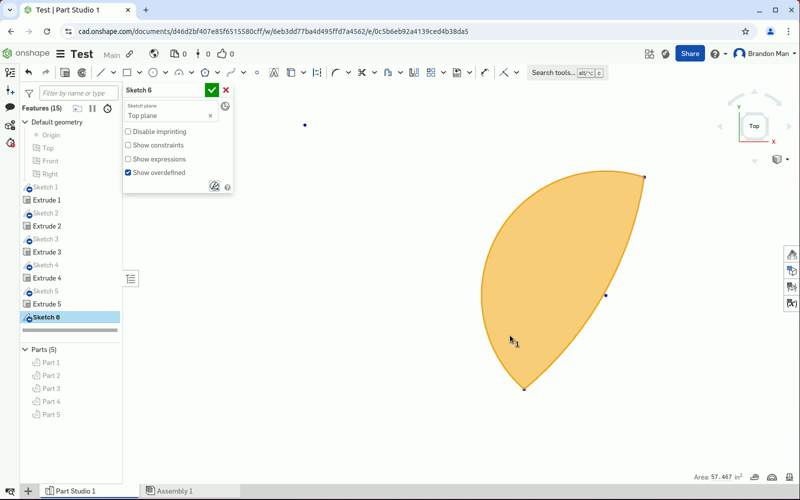
scroll(-6)
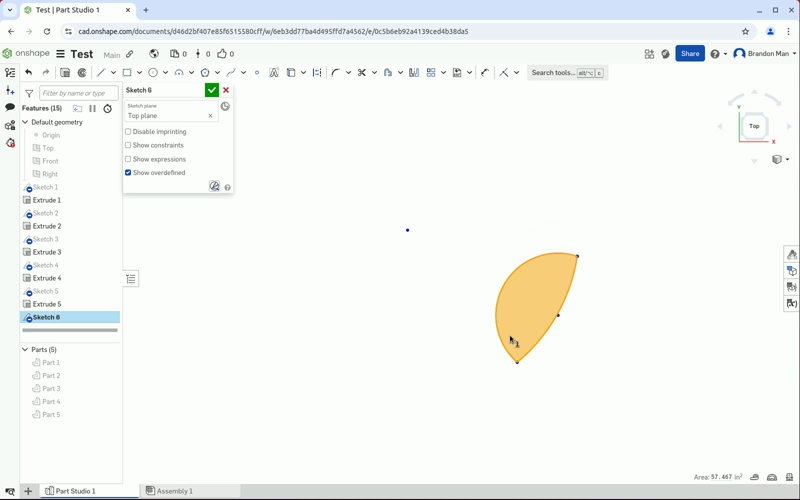
scroll(-6)
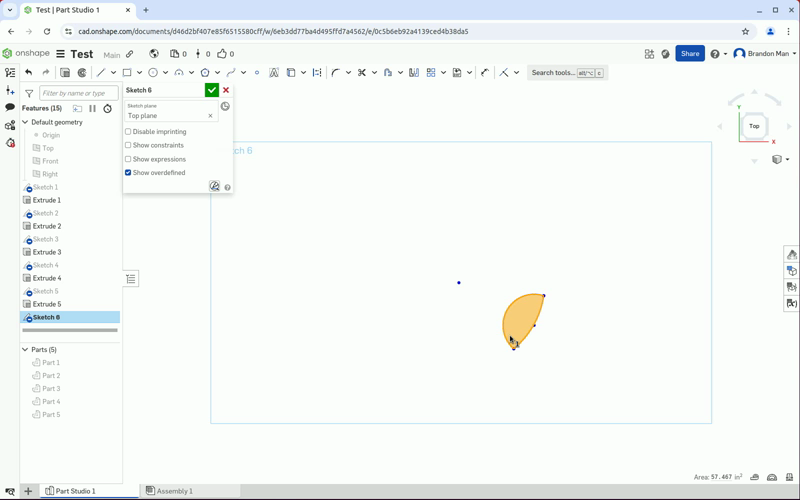
mouse_move(73, 352)
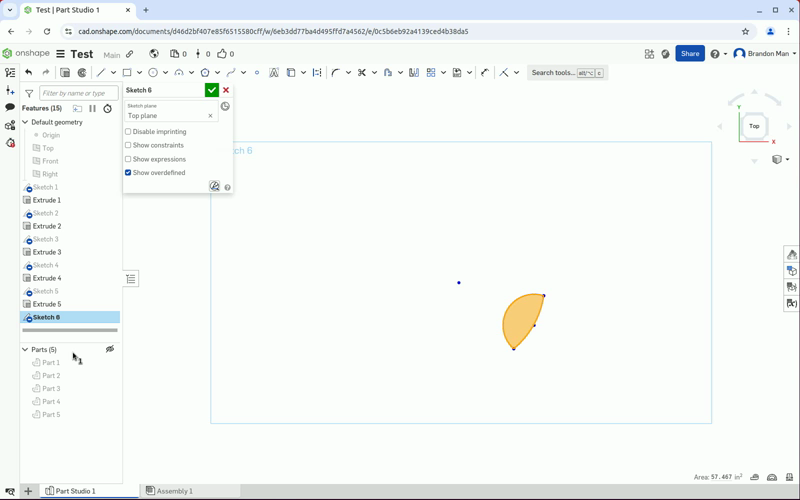
key(shift+y)
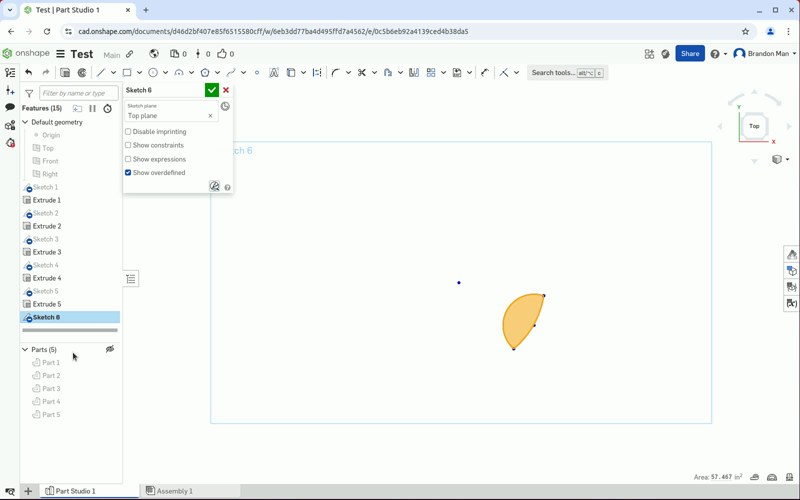
key(shift+e)
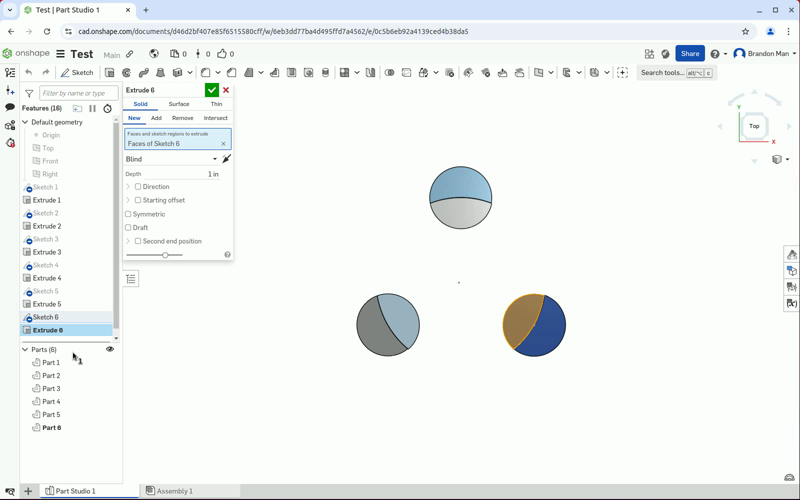
mouse_move(143, 106)
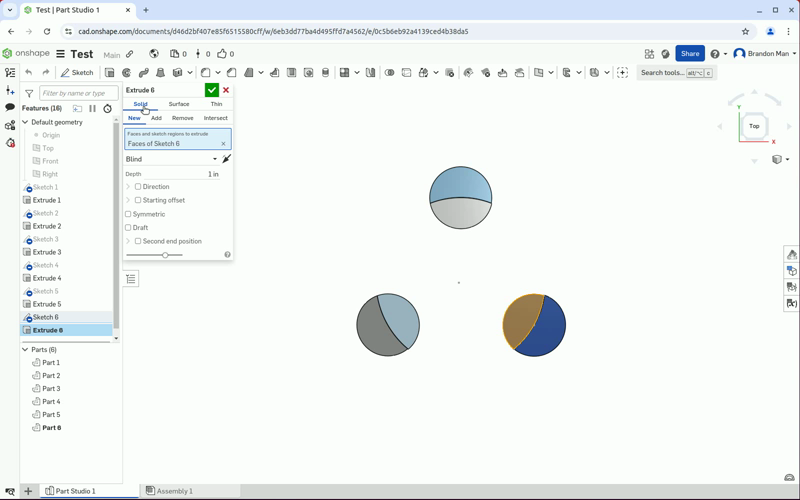
click(143, 106)
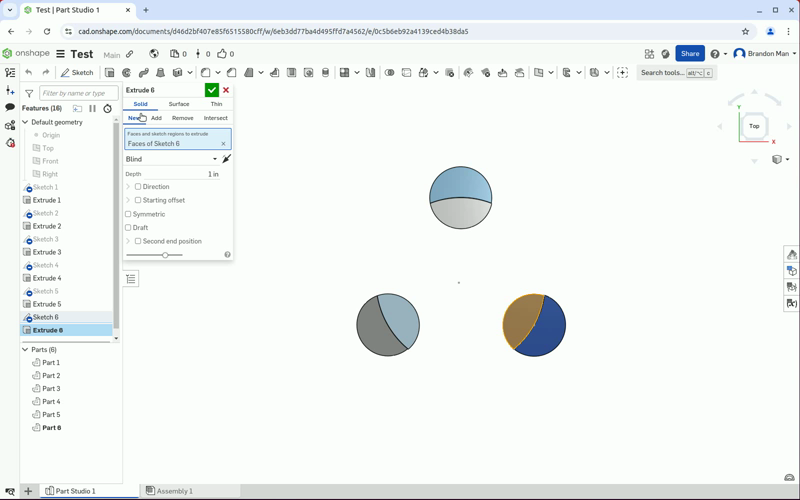
mouse_move(137, 120)
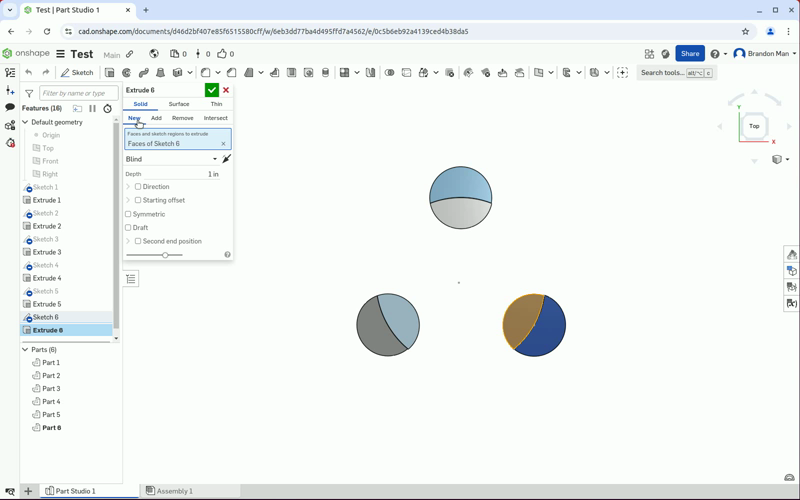
click(137, 120)
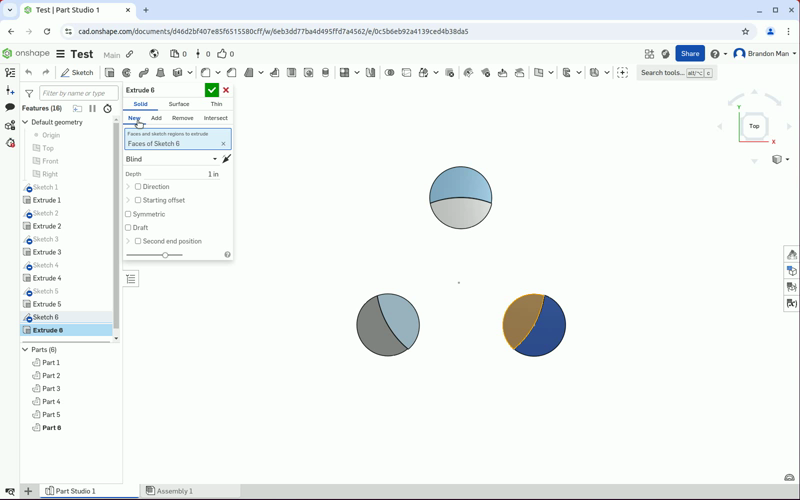
key(tab, 4)
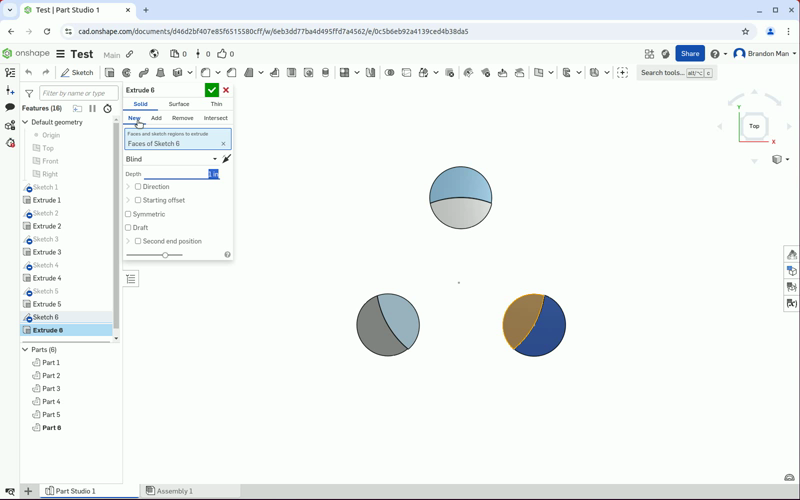
text(1.685)
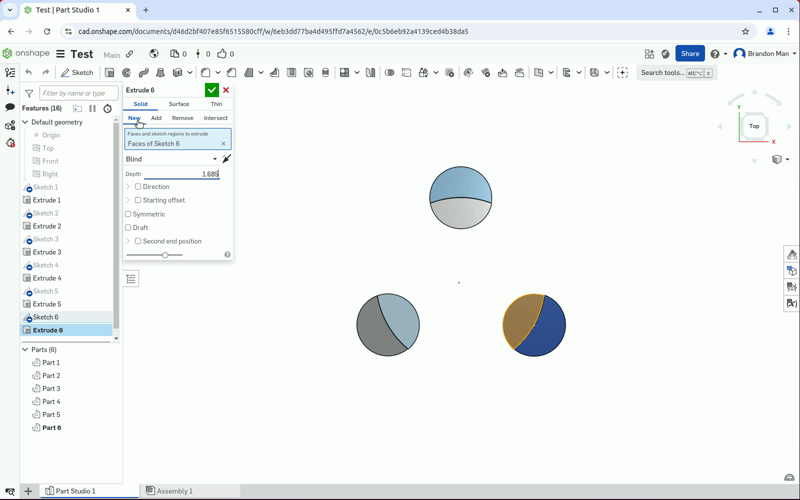
key(enter)
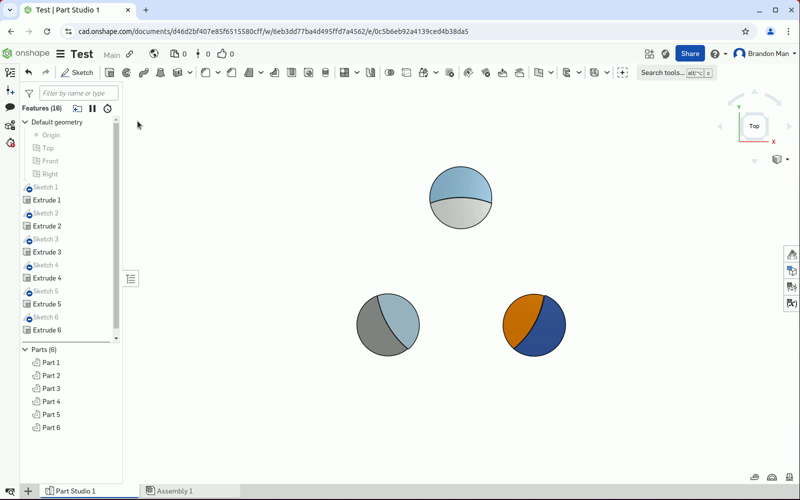
key(shift+h)
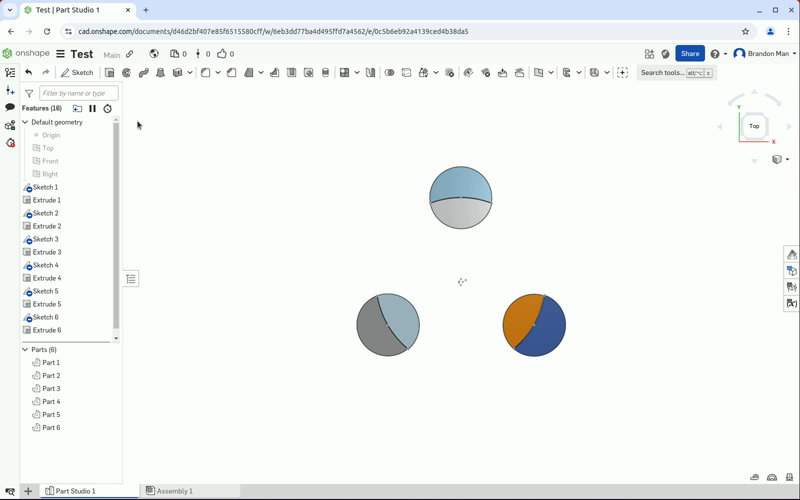
key(shift+h)
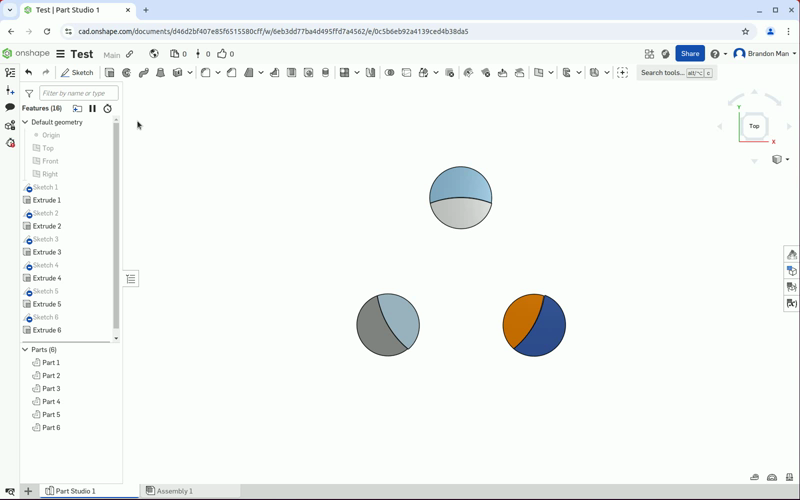
mouse_move(69, 189)
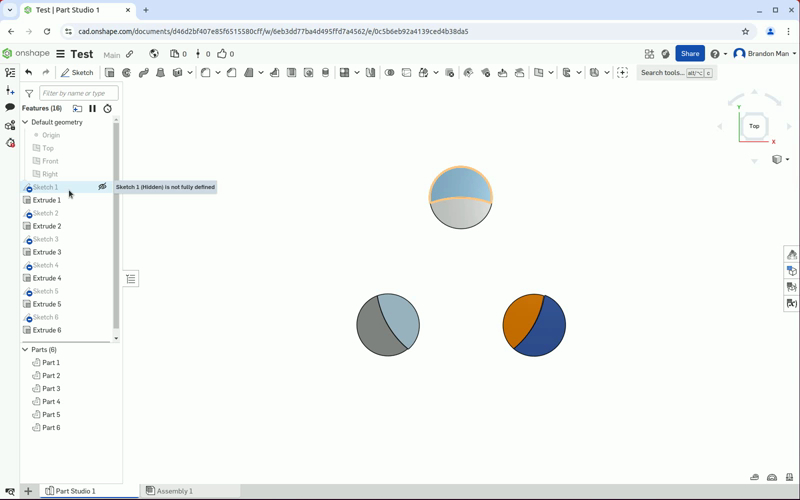
click(69, 189)
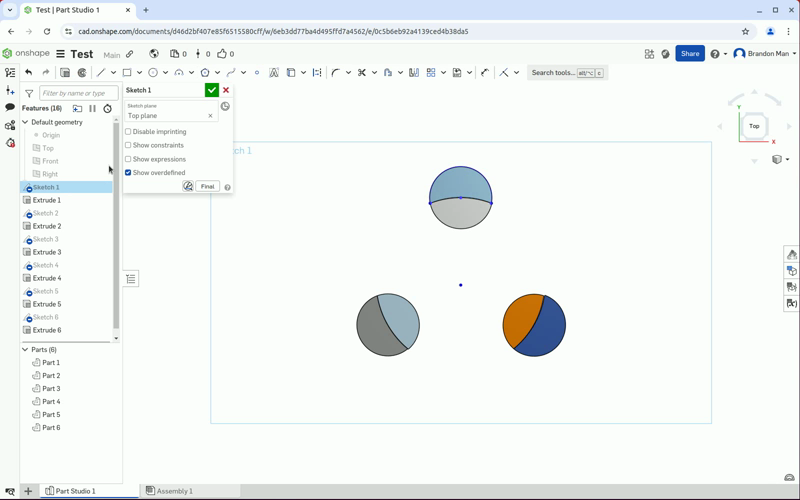
mouse_move(229, 92)
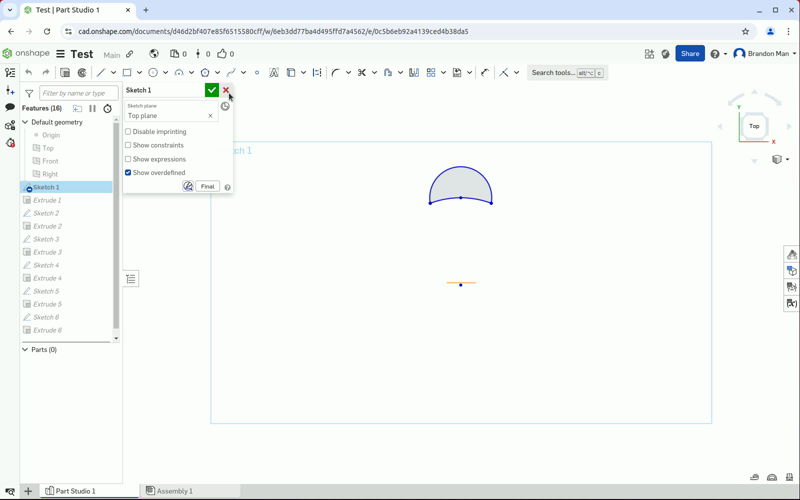
click(229, 92)
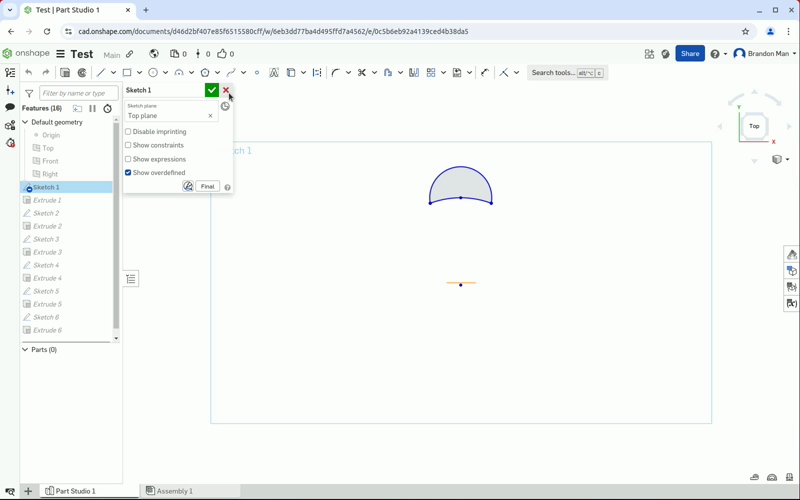
key(shift+s)
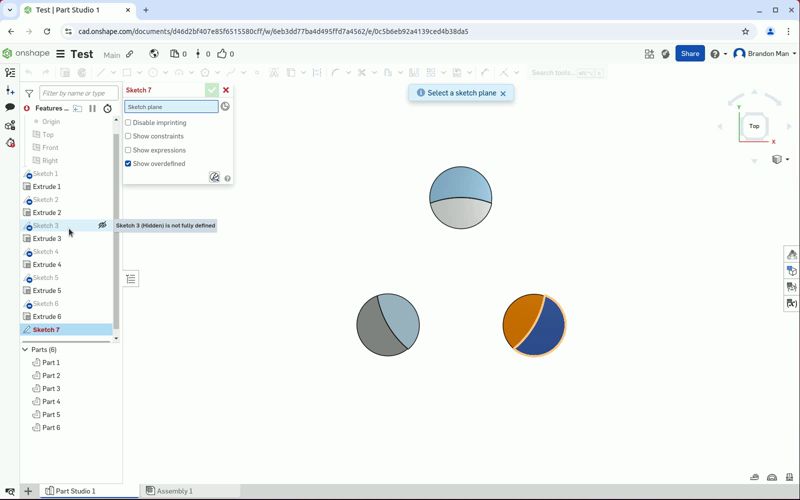
scroll(3)
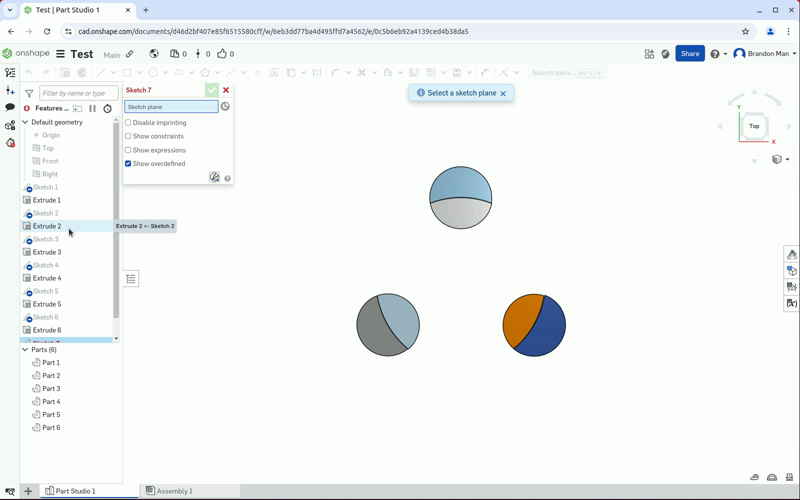
mouse_move(69, 150)
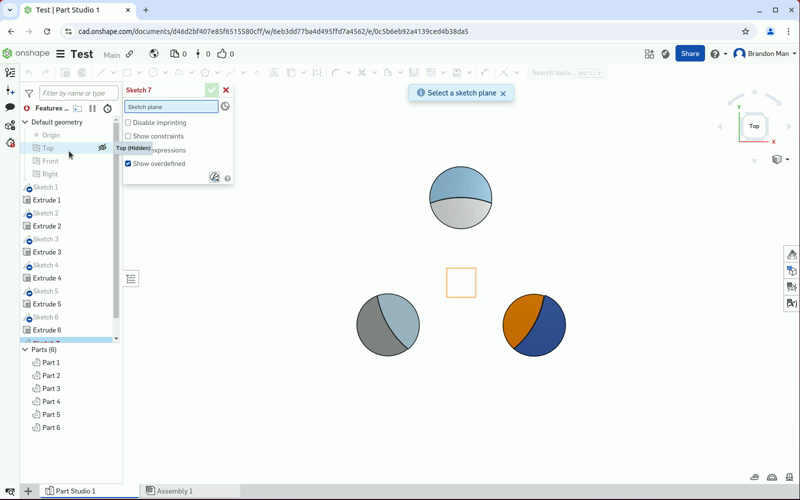
click(69, 150)
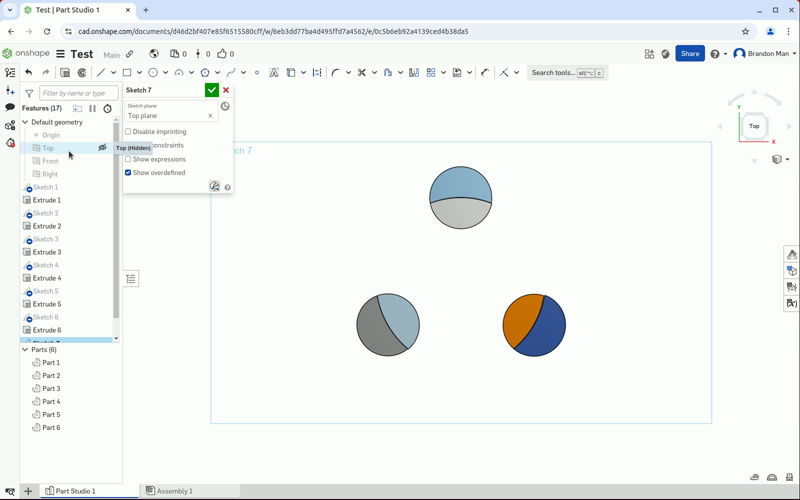
mouse_move(73, 352)
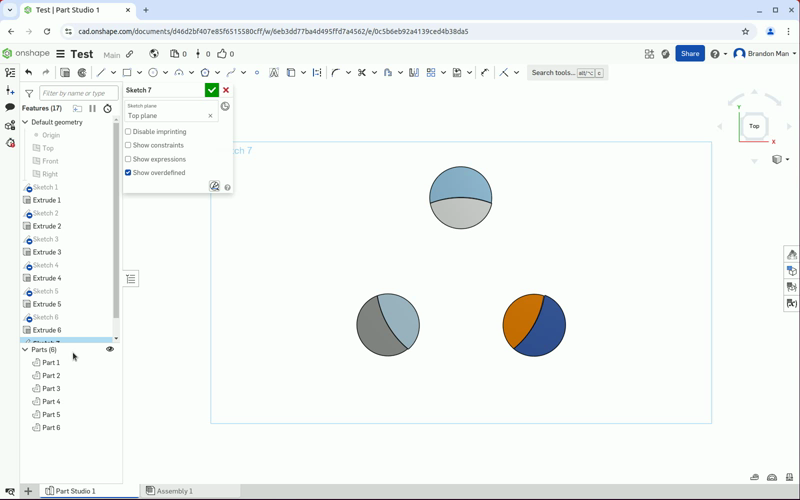
key(y)
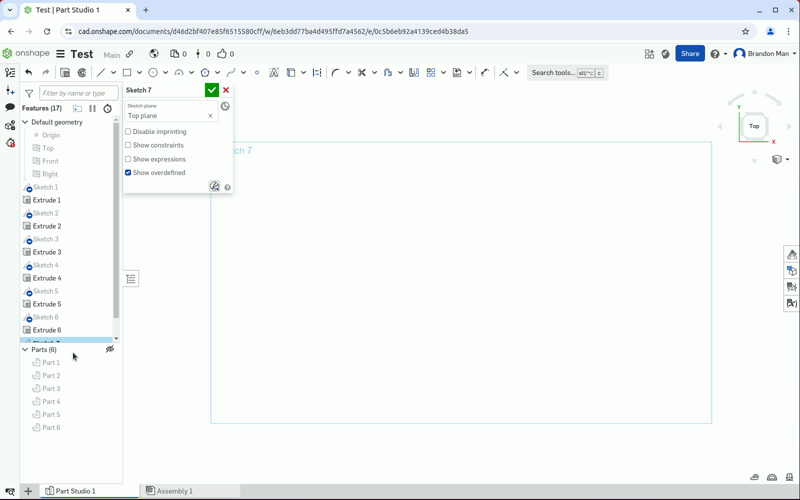
key(a)
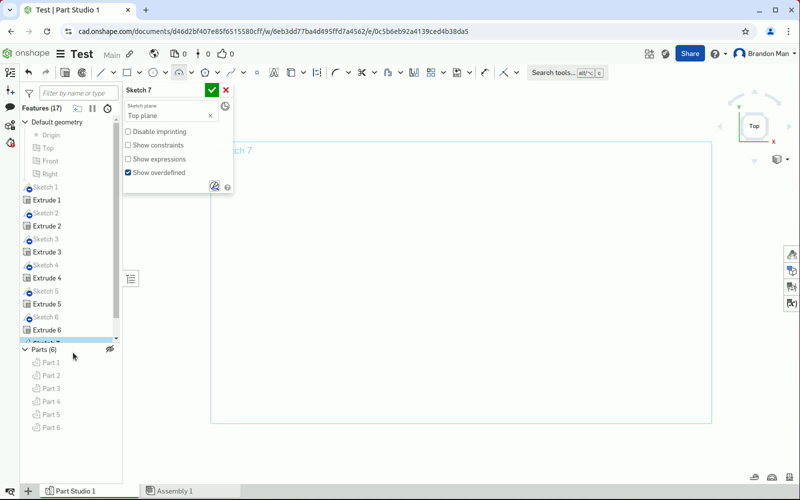
key_down(shift)
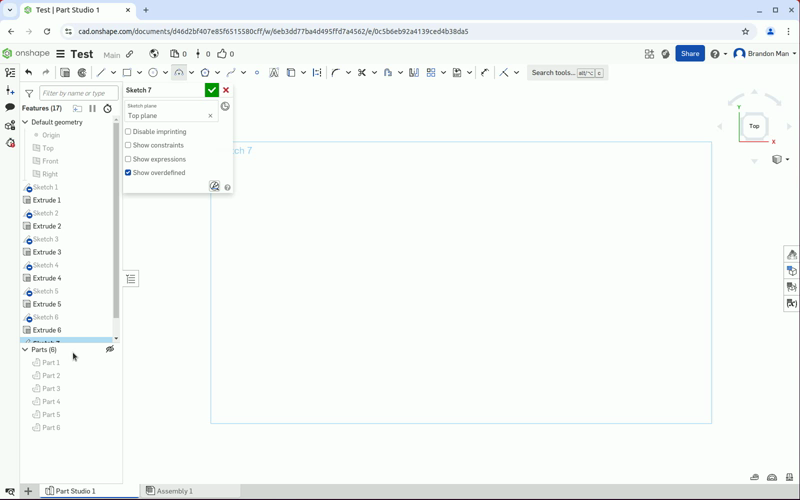
mouse_move(377, 295)
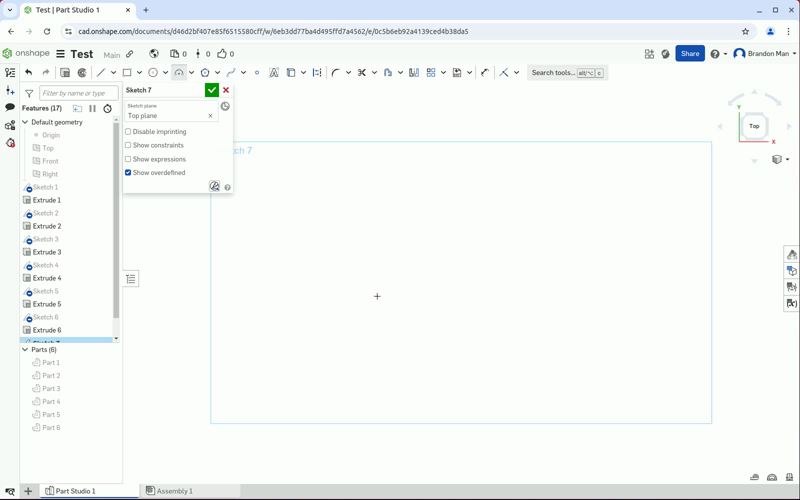
click(377, 295)
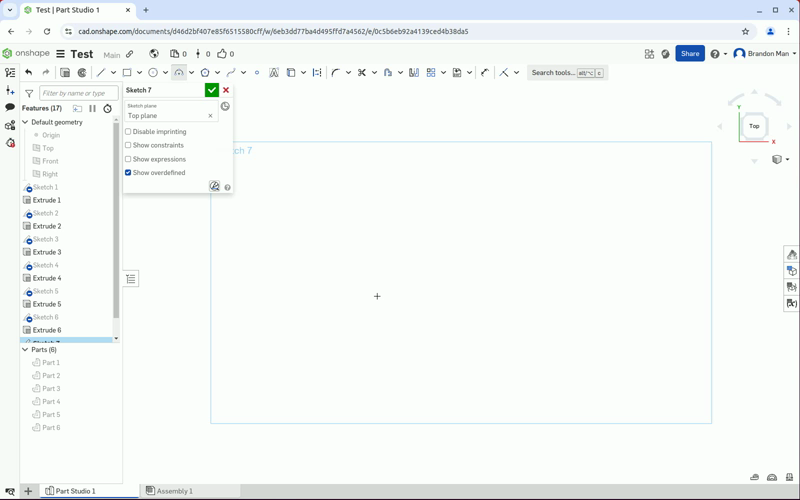
key_up(shift)
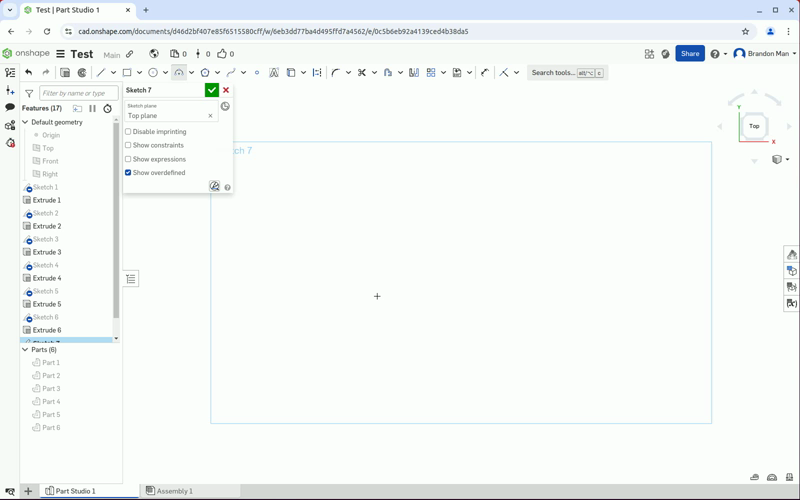
key_down(shift)
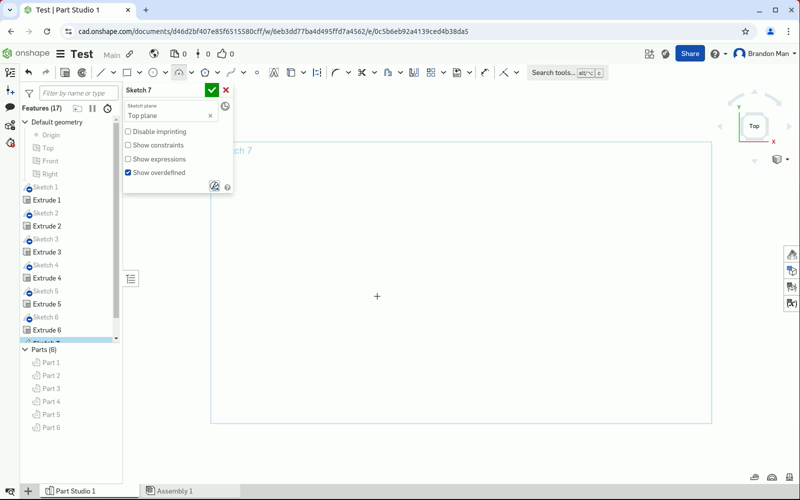
mouse_move(407, 348)
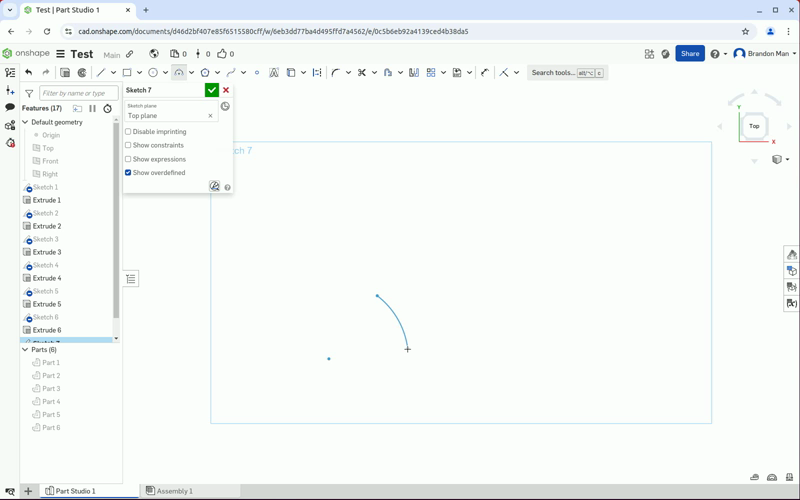
click(407, 348)
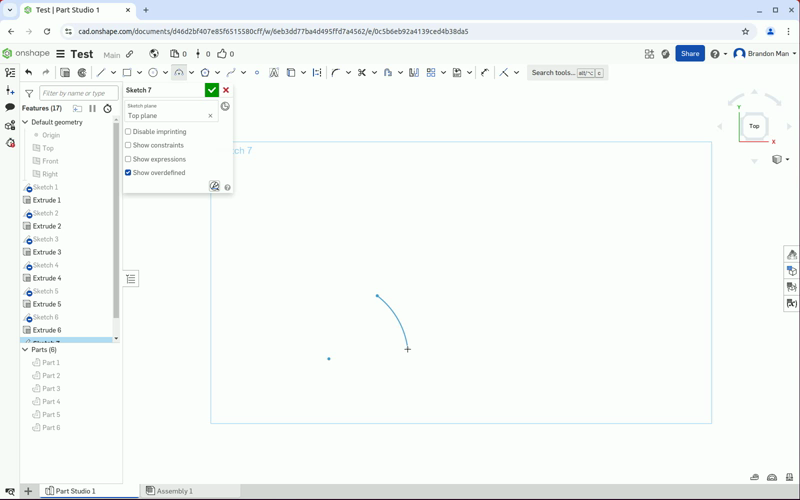
mouse_move(414, 309)
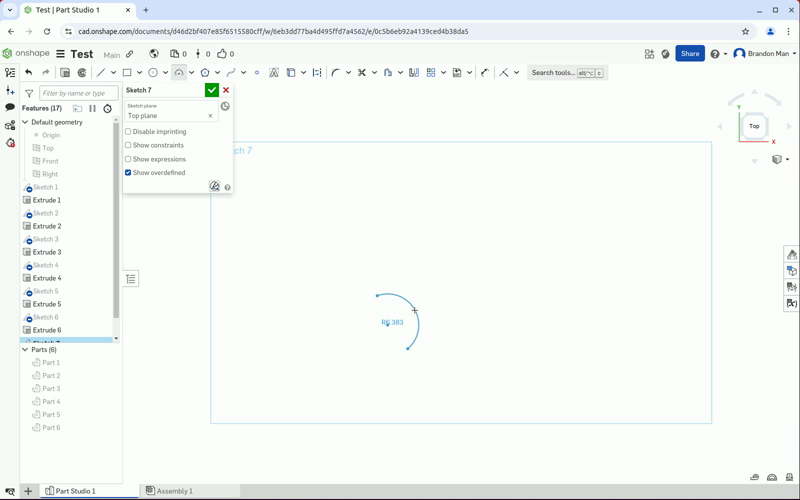
click(414, 309)
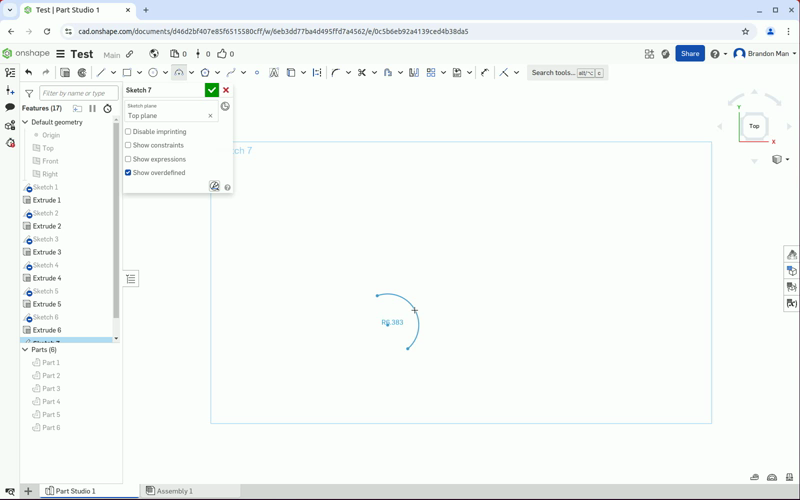
key_up(shift)
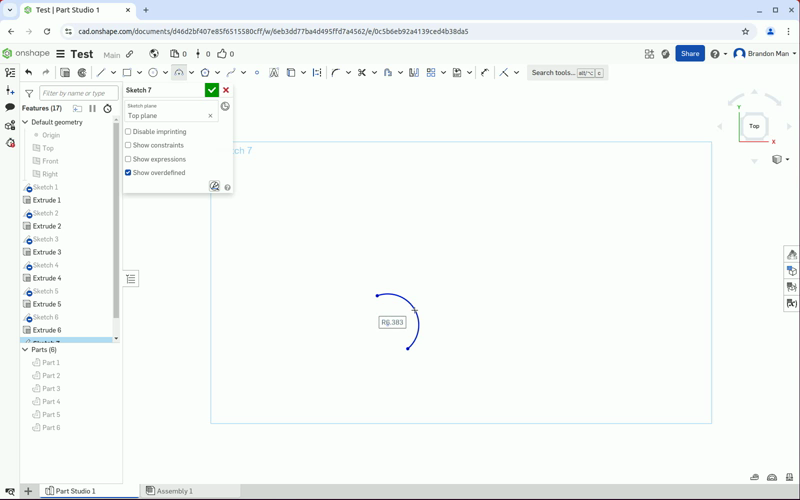
mouse_move(407, 348)
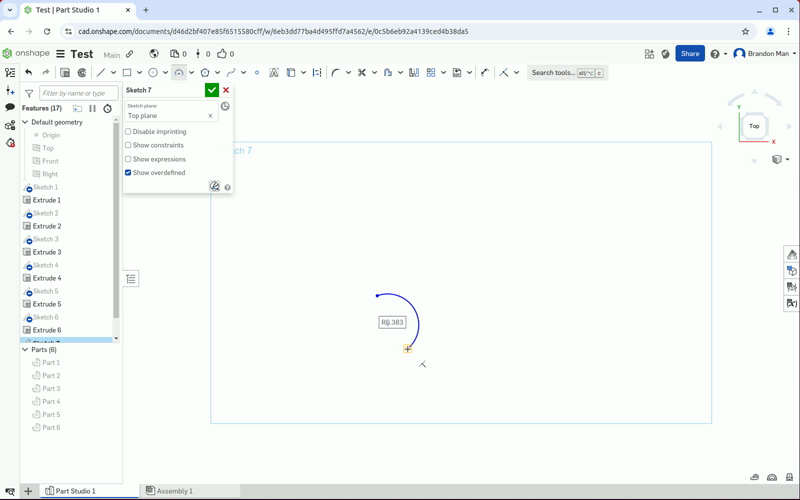
click(407, 348)
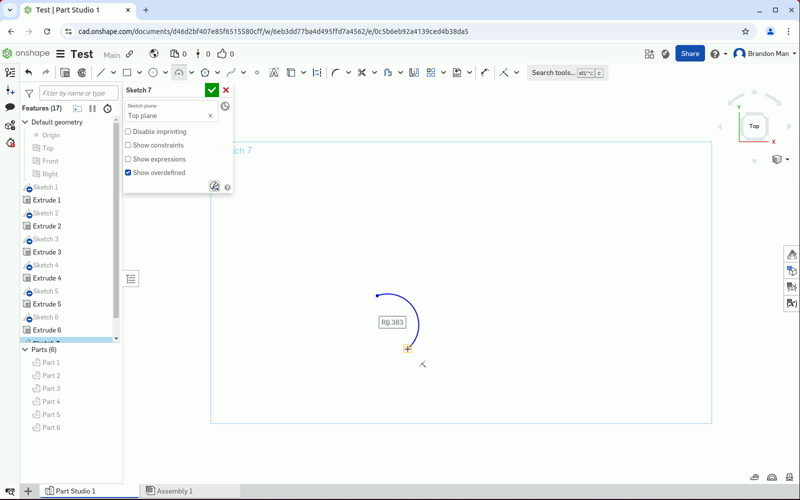
key_down(shift)
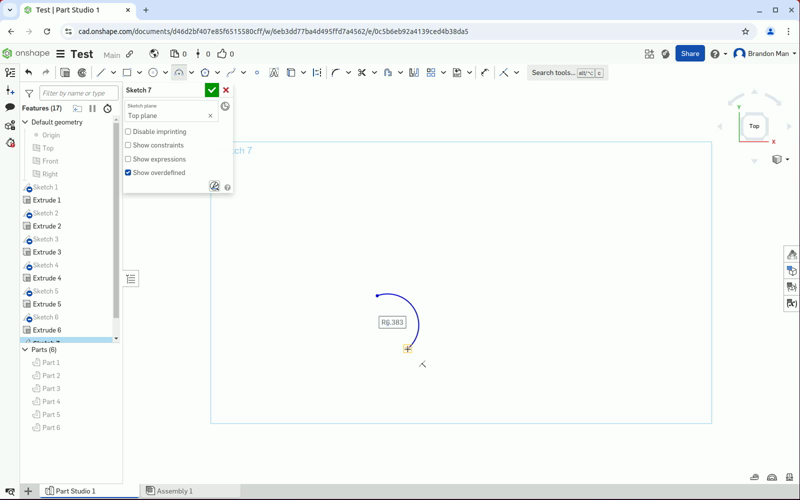
mouse_move(513, 348)
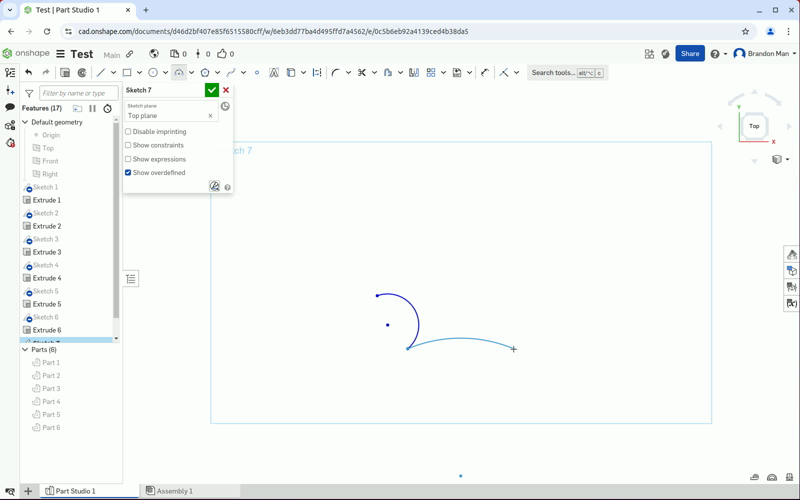
click(513, 348)
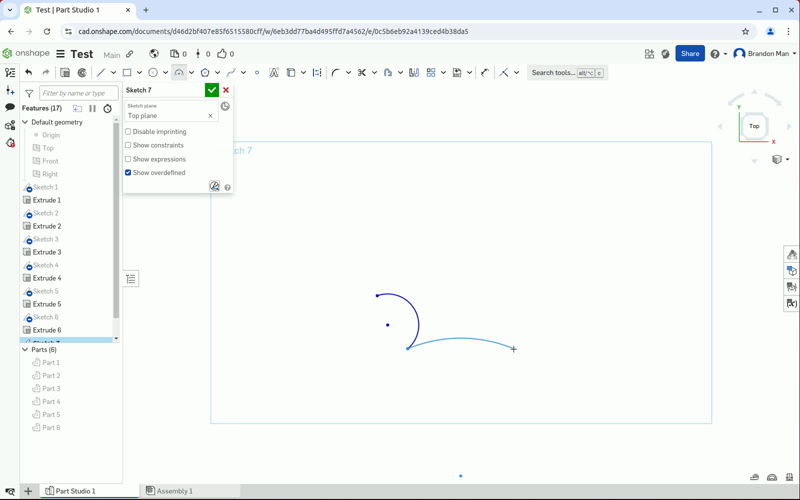
mouse_move(460, 367)
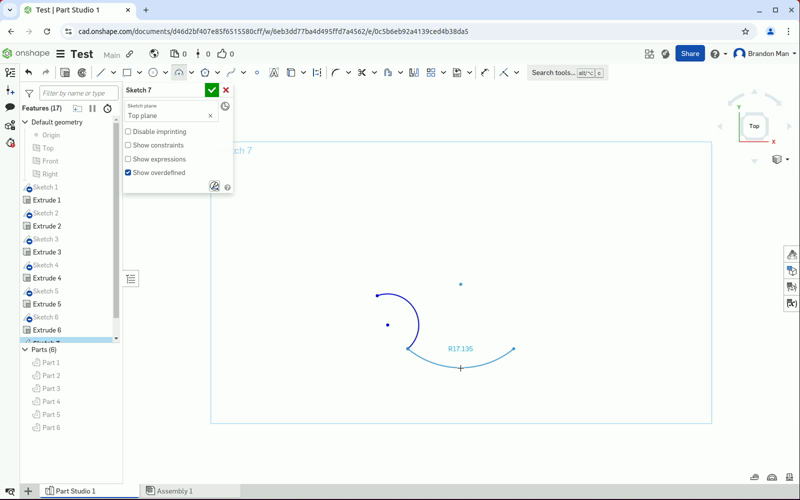
click(460, 367)
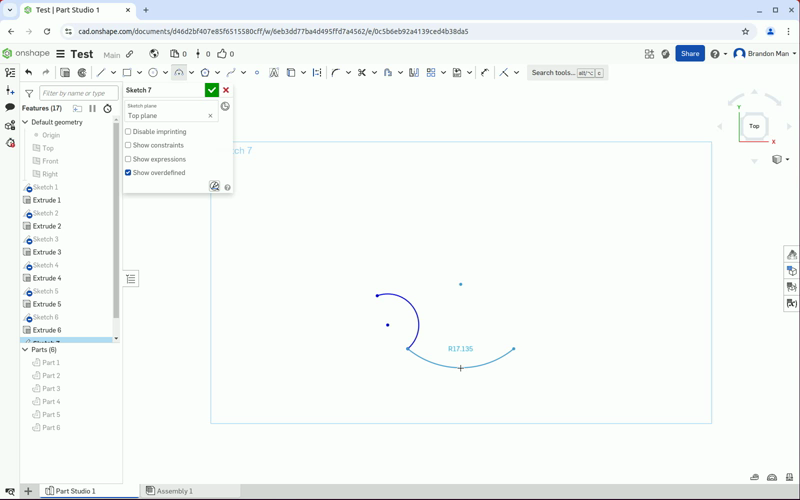
key_up(shift)
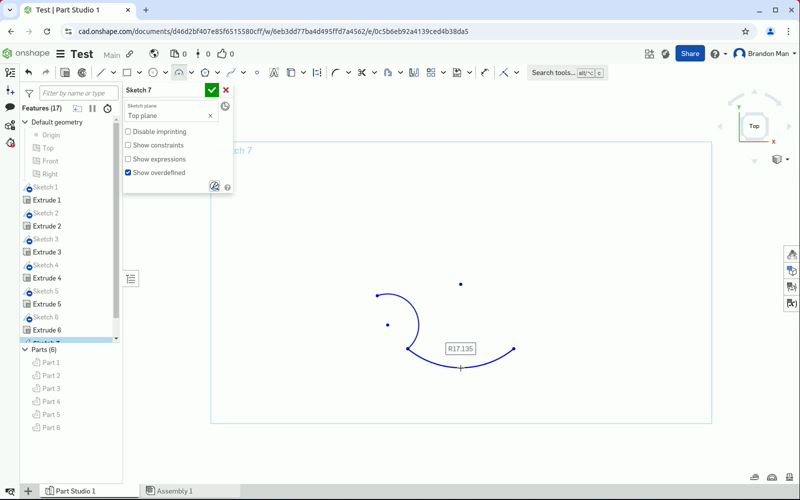
mouse_move(513, 348)
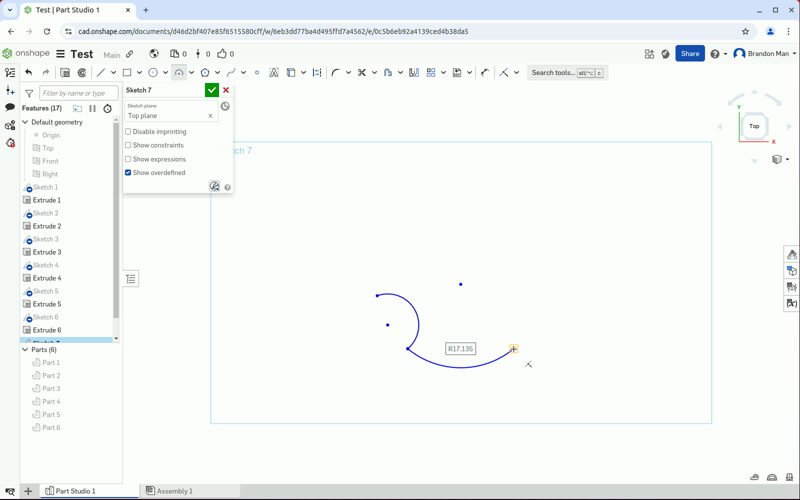
click(513, 348)
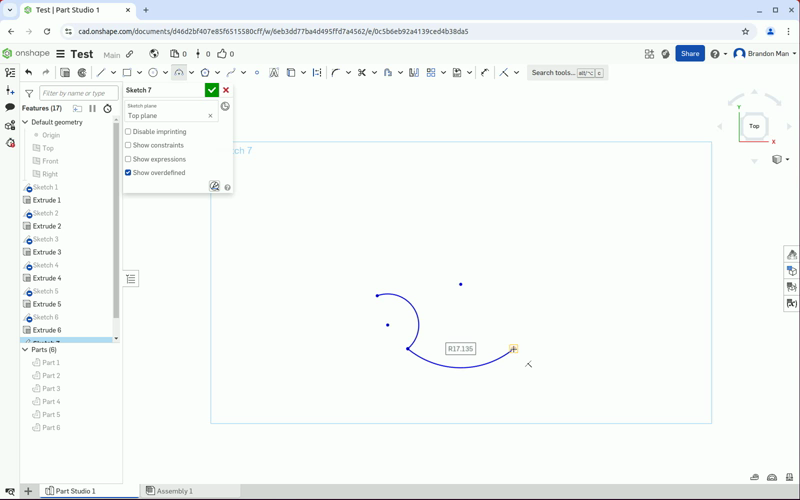
key_down(shift)
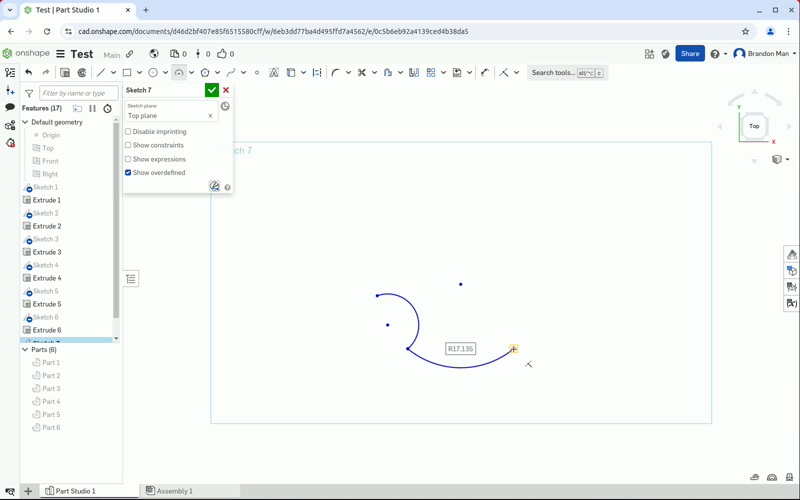
mouse_move(543, 295)
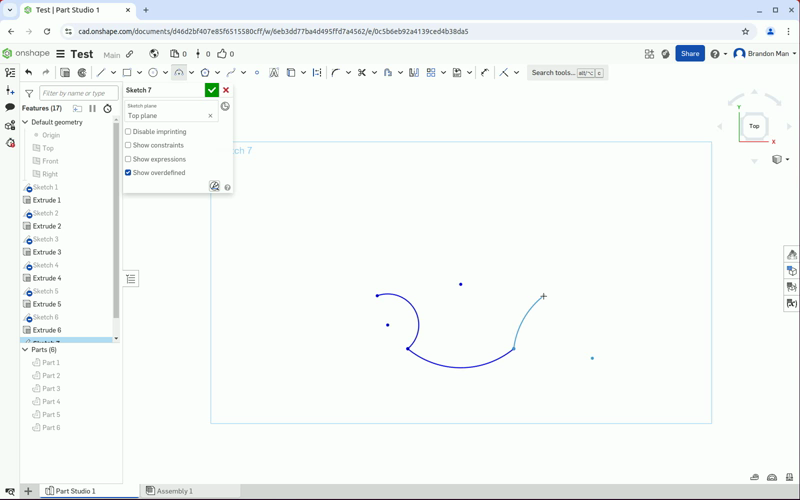
click(543, 295)
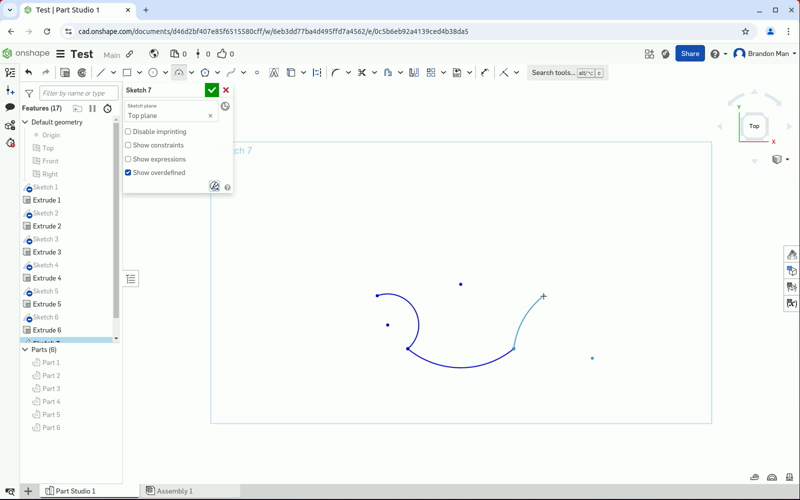
mouse_move(506, 309)
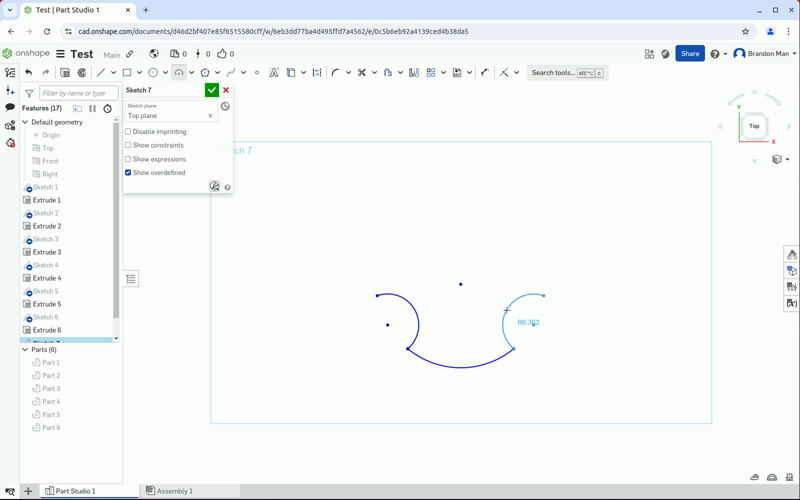
click(506, 309)
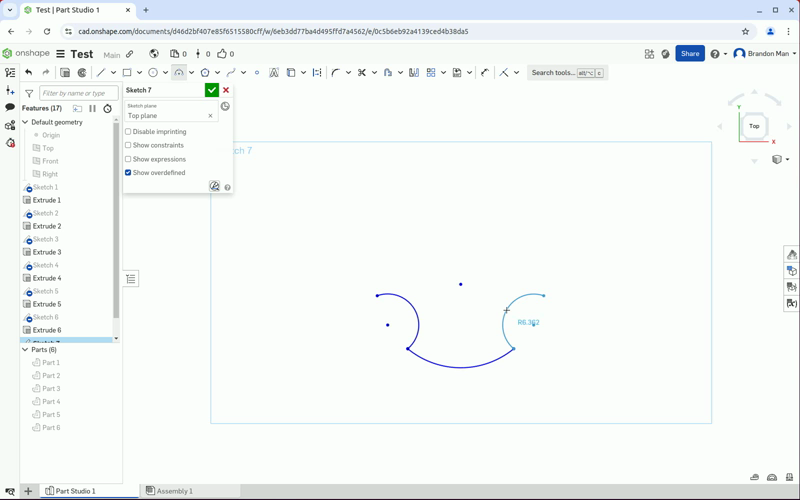
key_up(shift)
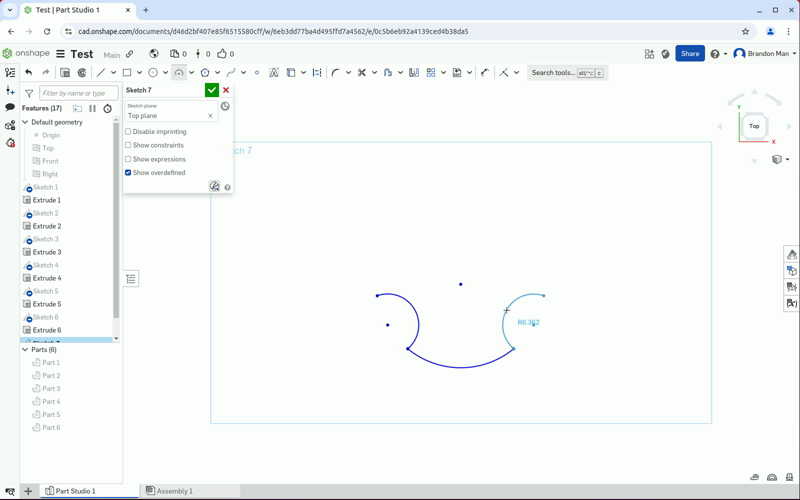
mouse_move(543, 295)
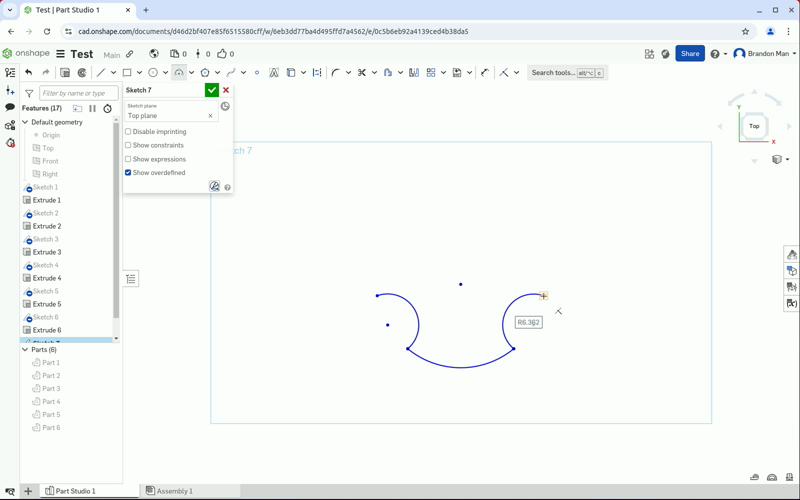
click(543, 295)
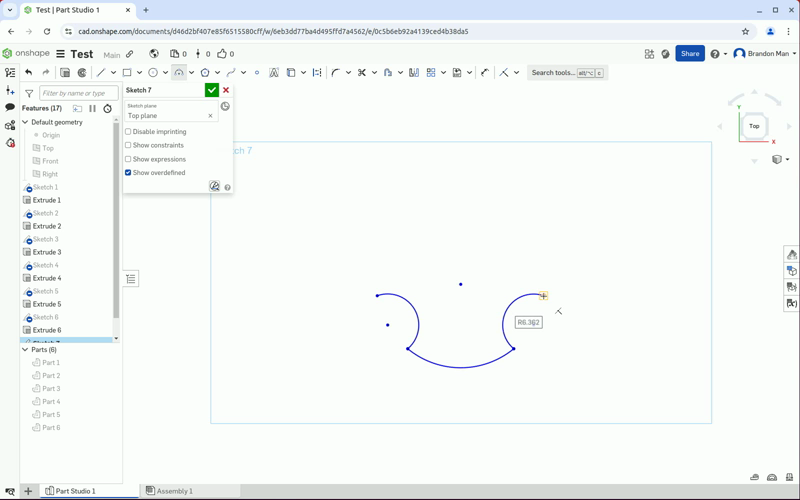
key_down(shift)
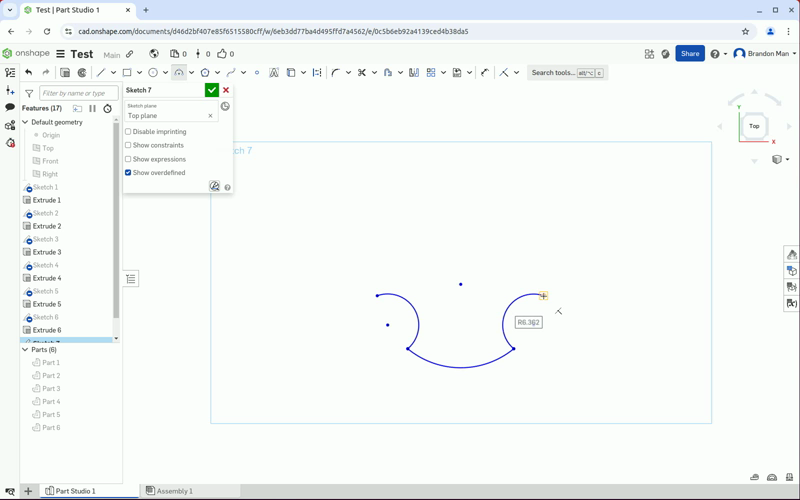
mouse_move(490, 203)
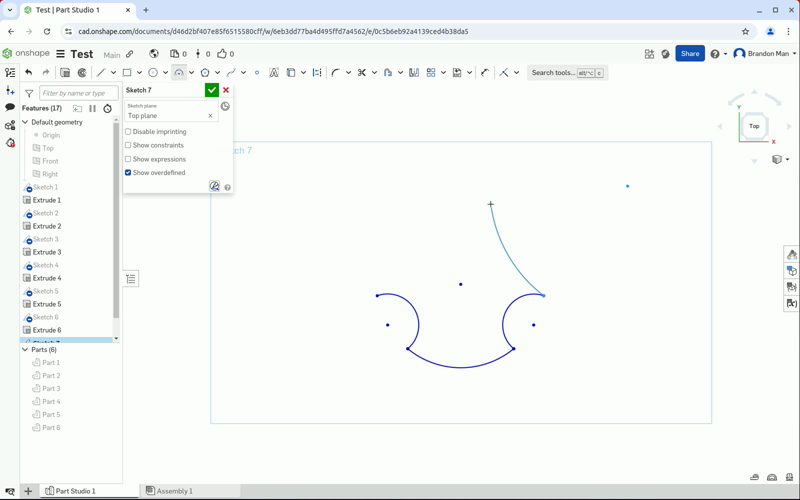
click(490, 203)
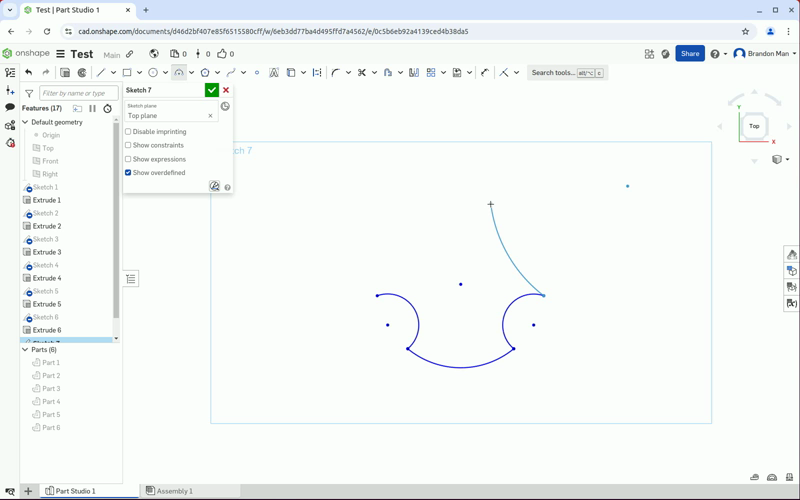
mouse_move(533, 240)
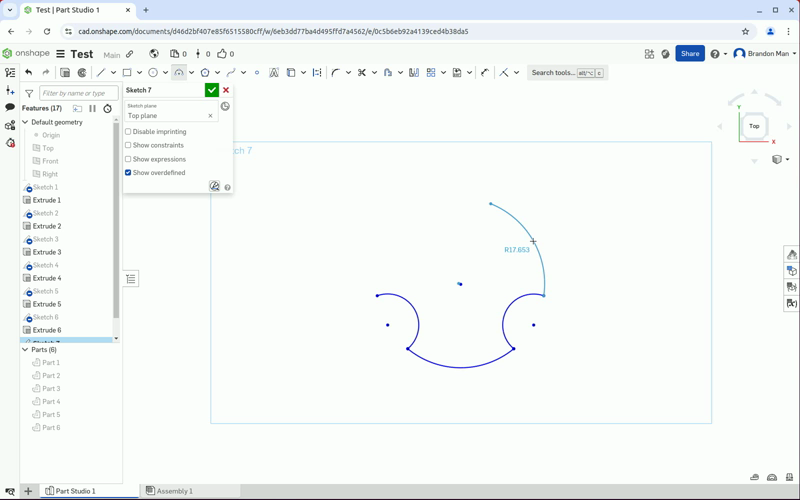
click(533, 240)
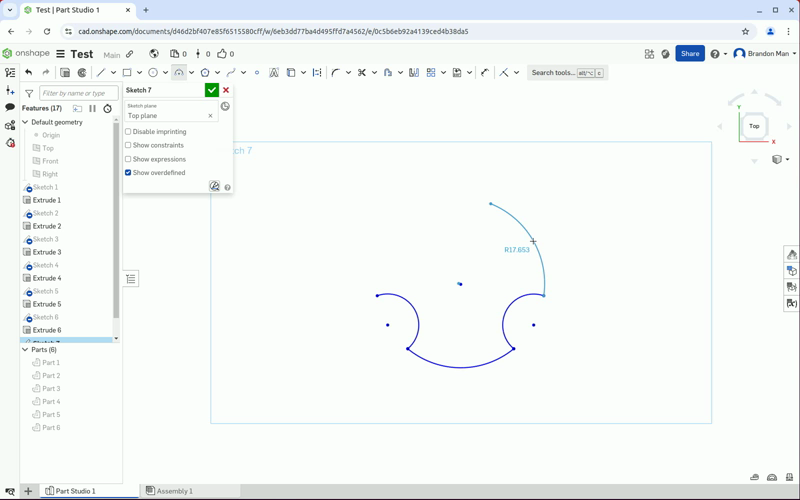
key_up(shift)
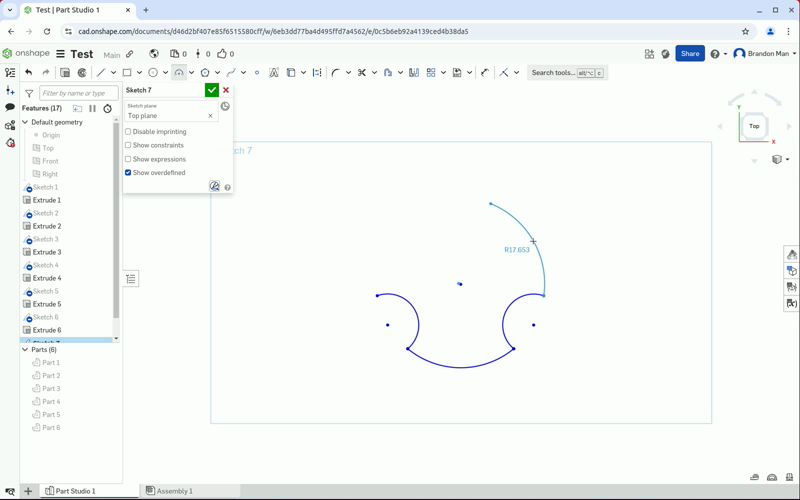
mouse_move(490, 203)
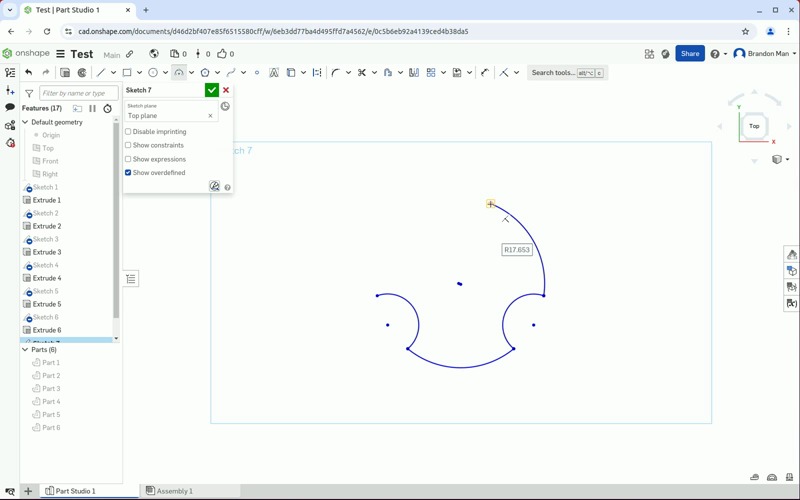
click(490, 203)
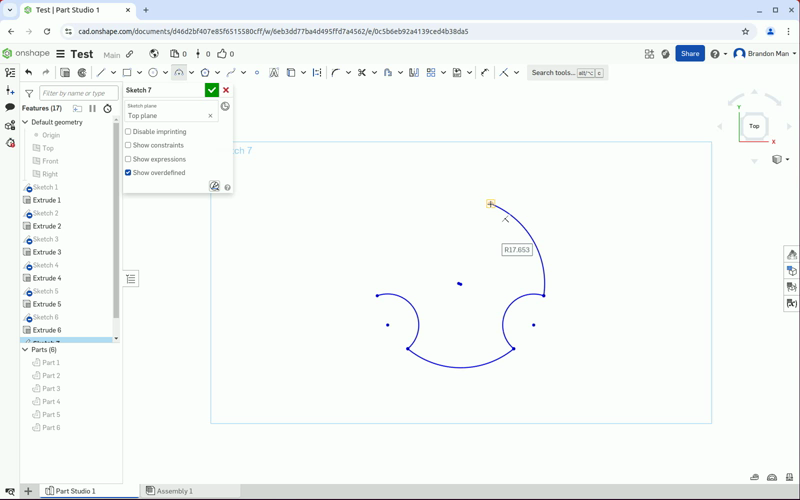
key_down(shift)
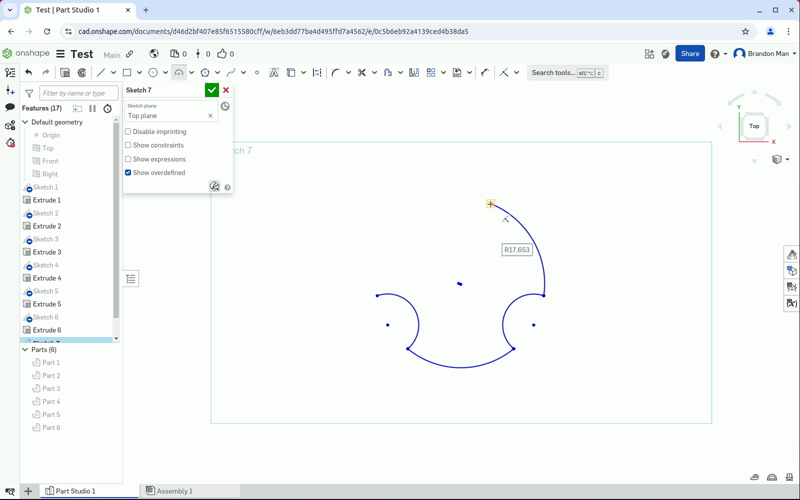
mouse_move(430, 203)
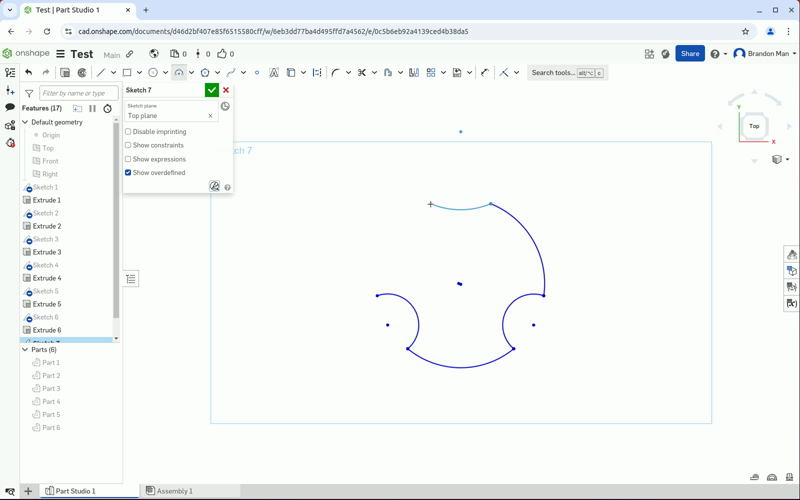
click(430, 203)
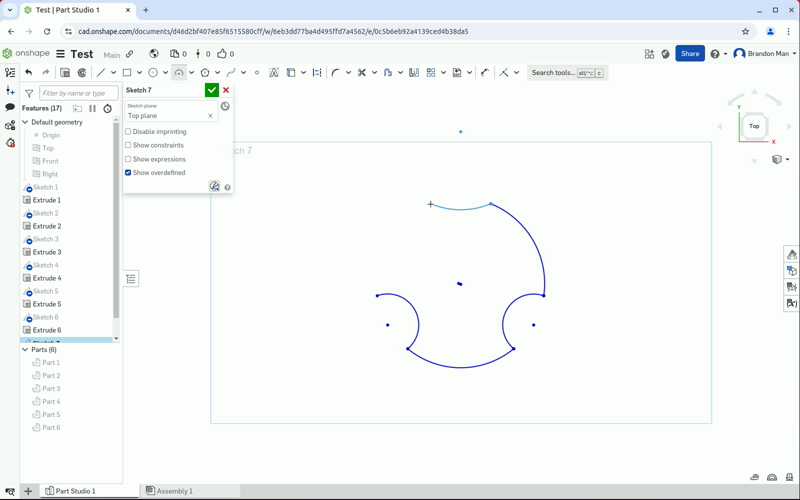
mouse_move(460, 228)
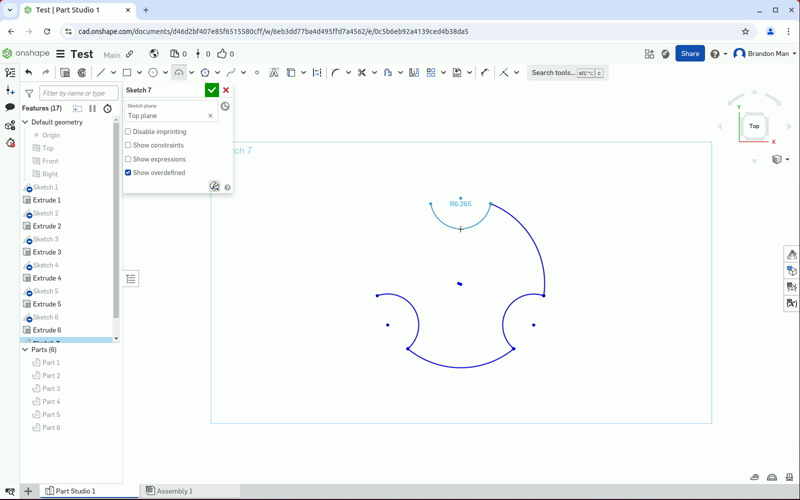
click(460, 228)
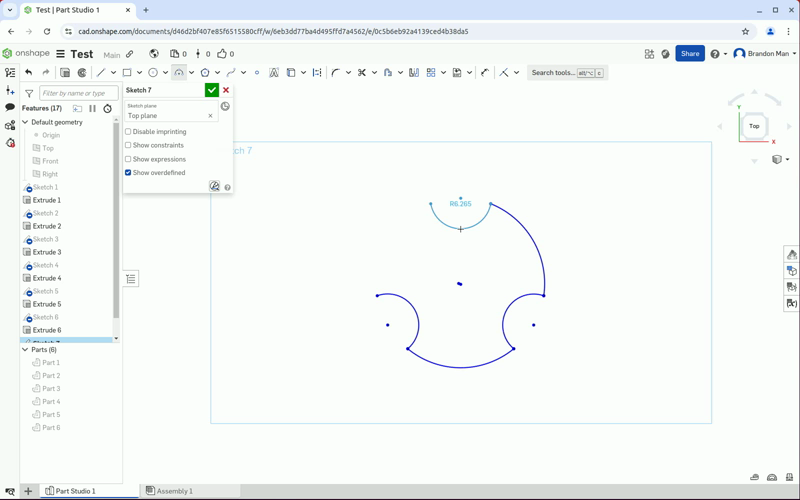
key_up(shift)
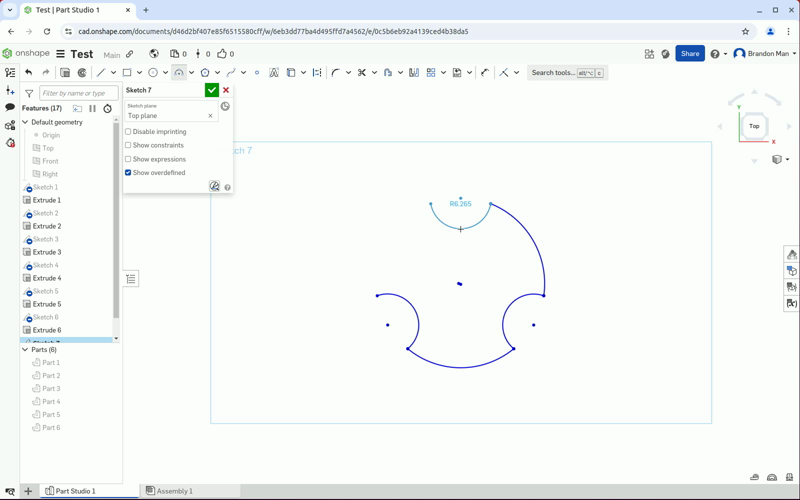
mouse_move(430, 203)
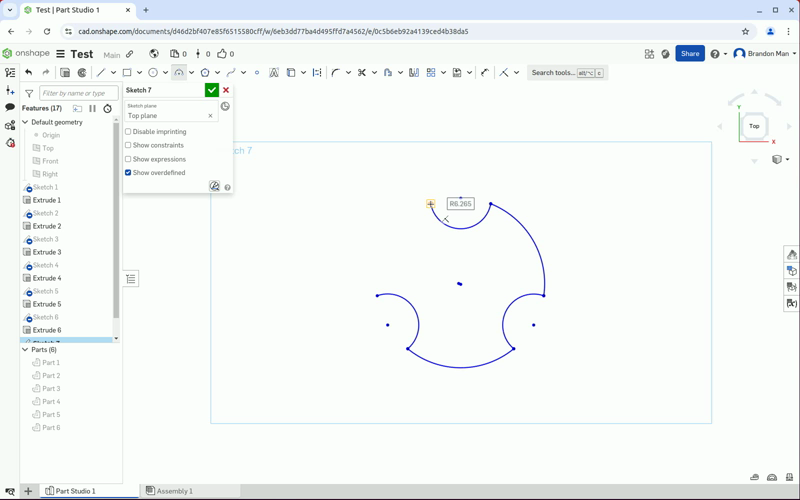
click(430, 203)
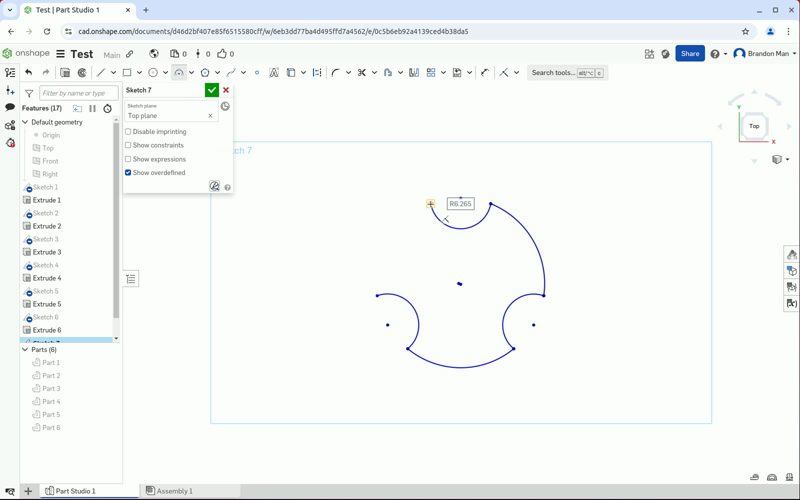
mouse_move(377, 295)
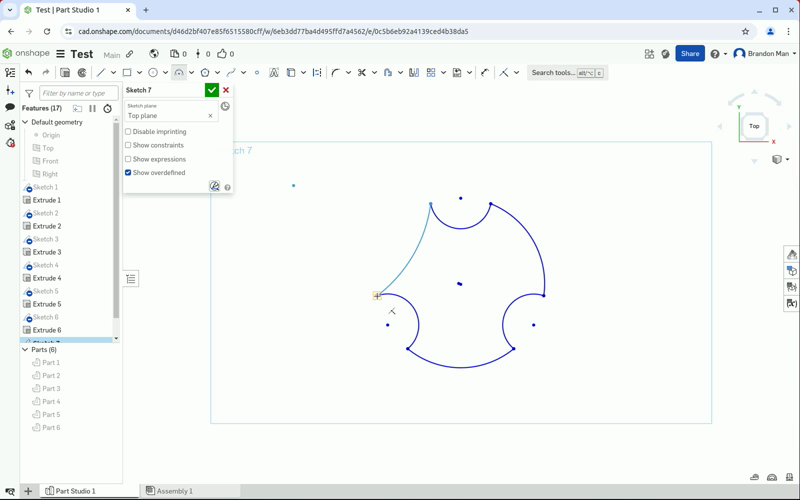
click(377, 295)
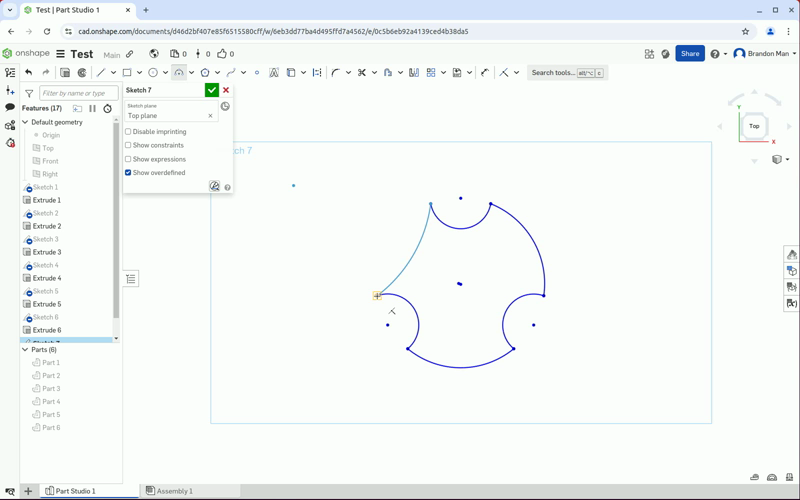
key_down(shift)
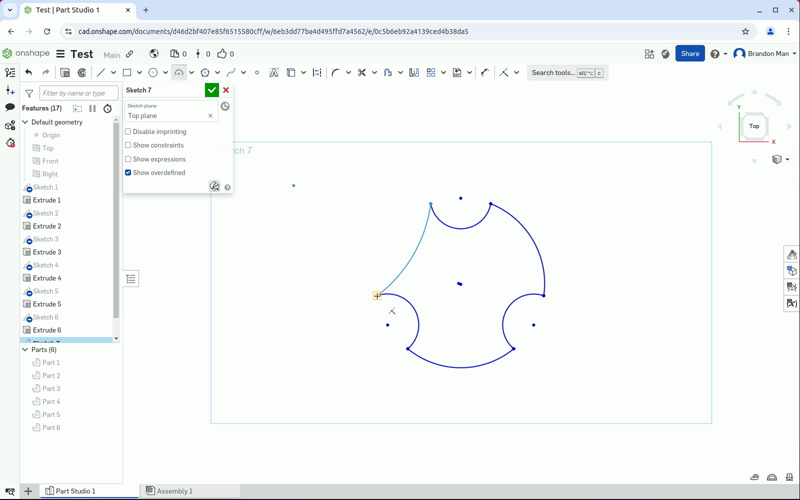
mouse_move(387, 240)
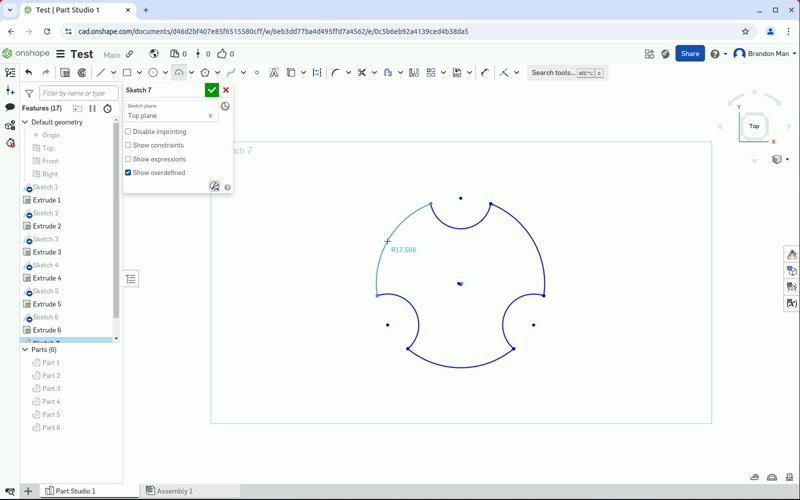
click(387, 240)
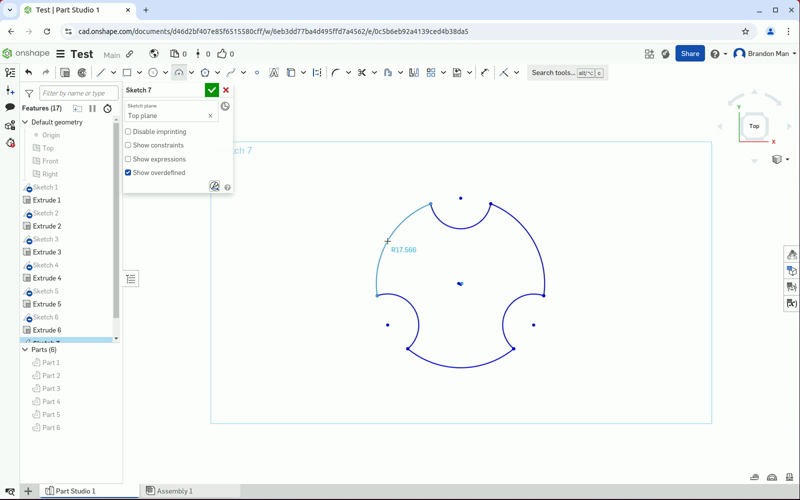
key_up(shift)
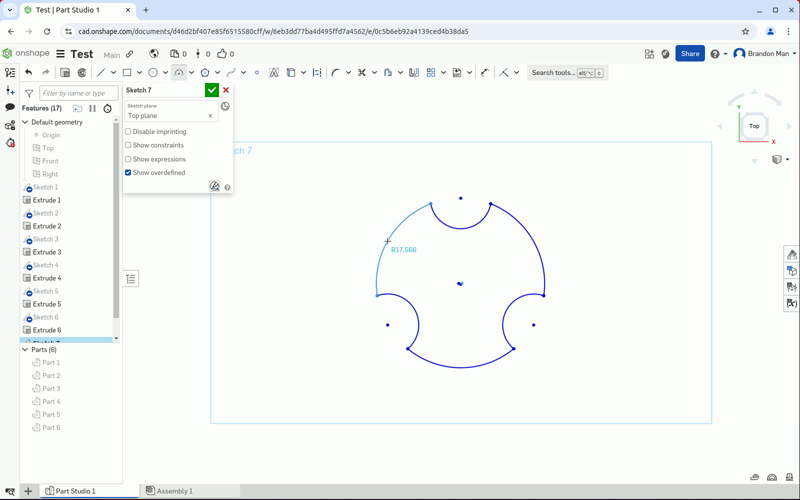
key(esc)
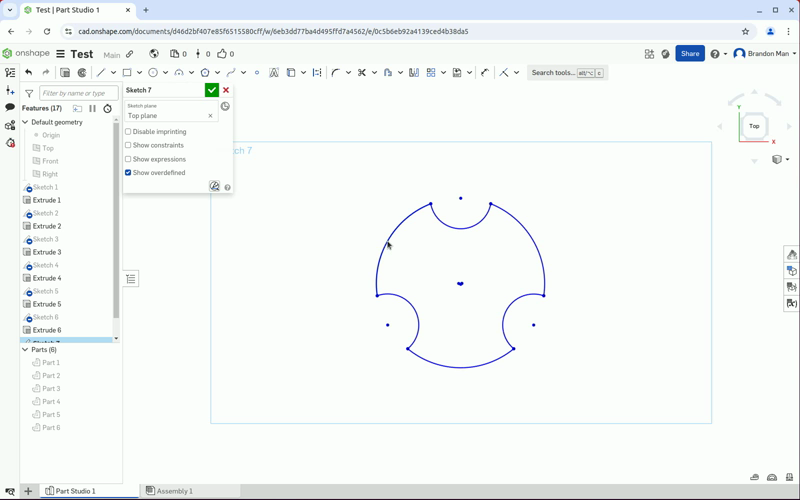
mouse_move(397, 267)
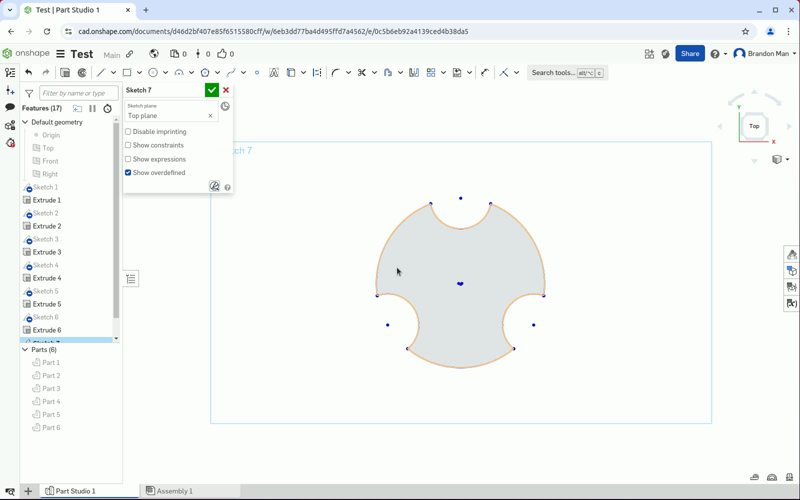
click(397, 267)
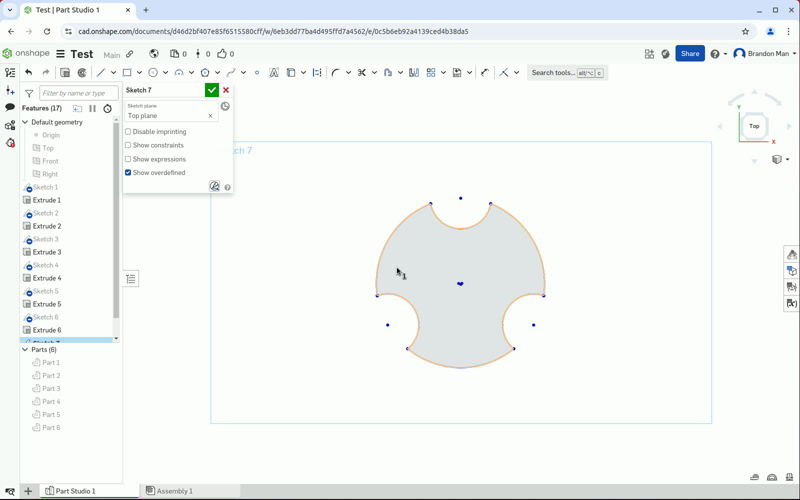
mouse_move(73, 352)
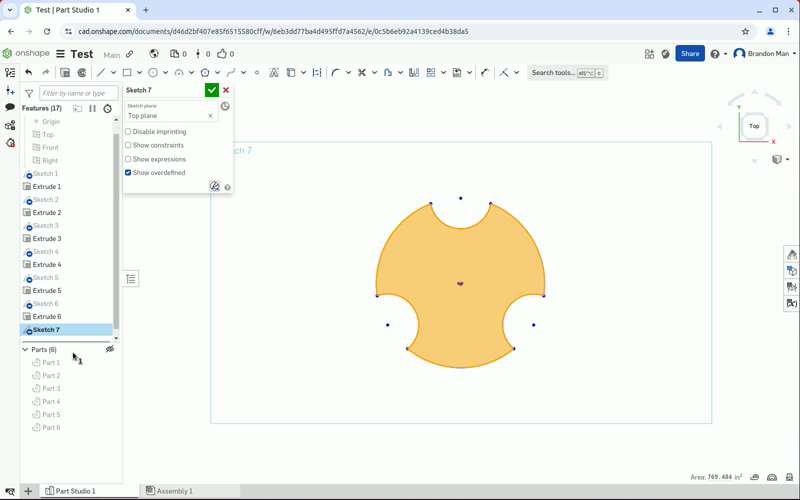
key(shift+y)
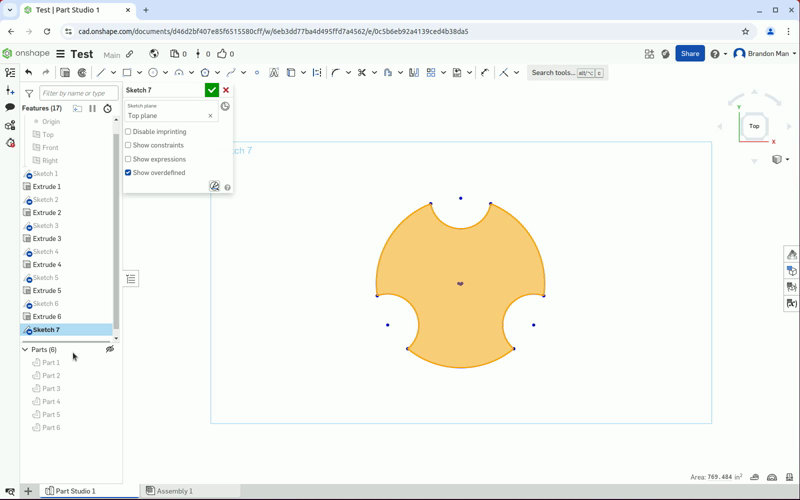
key(shift+e)
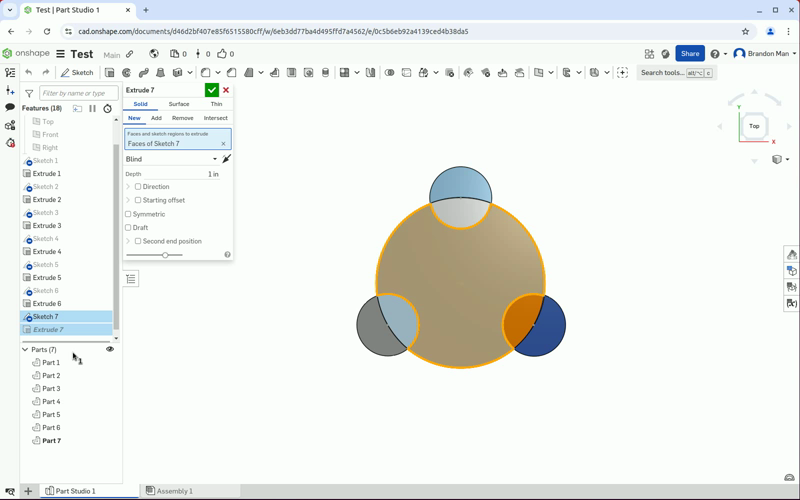
mouse_move(143, 106)
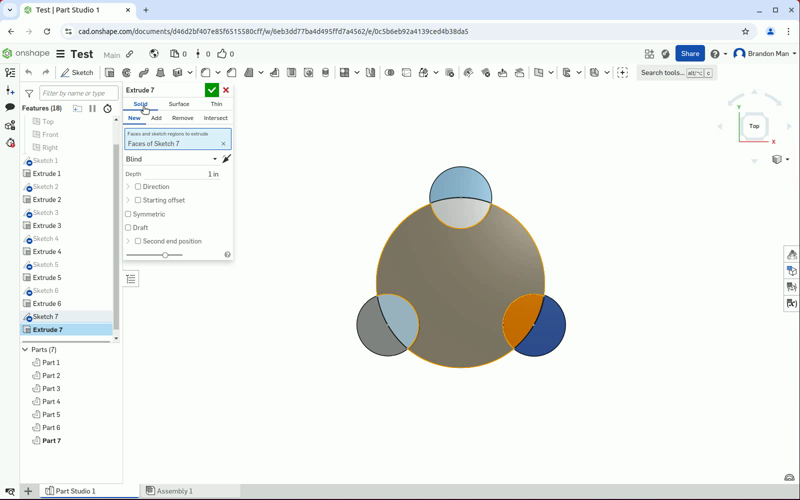
click(143, 106)
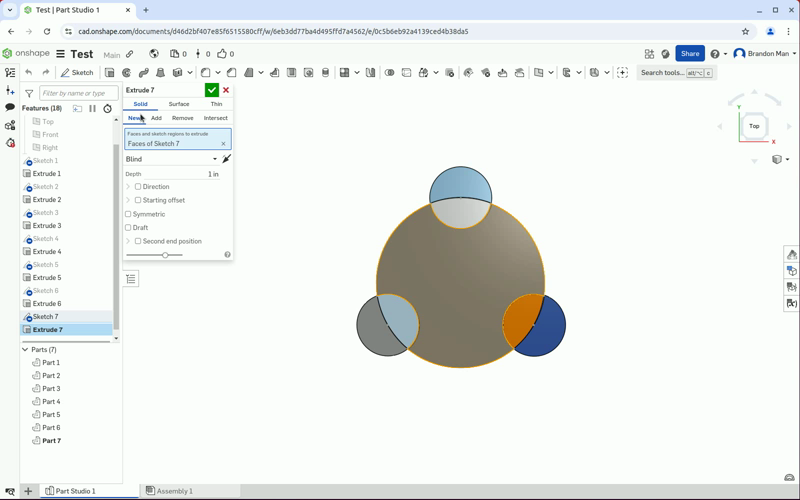
mouse_move(137, 120)
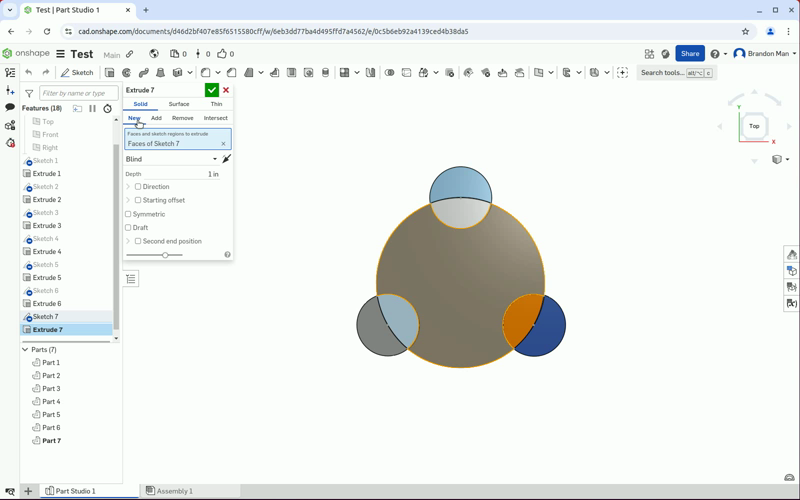
click(137, 120)
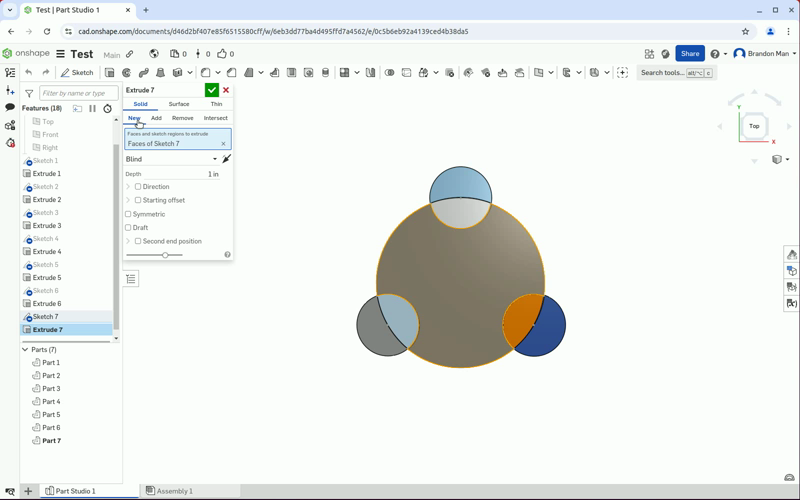
key(tab, 4)
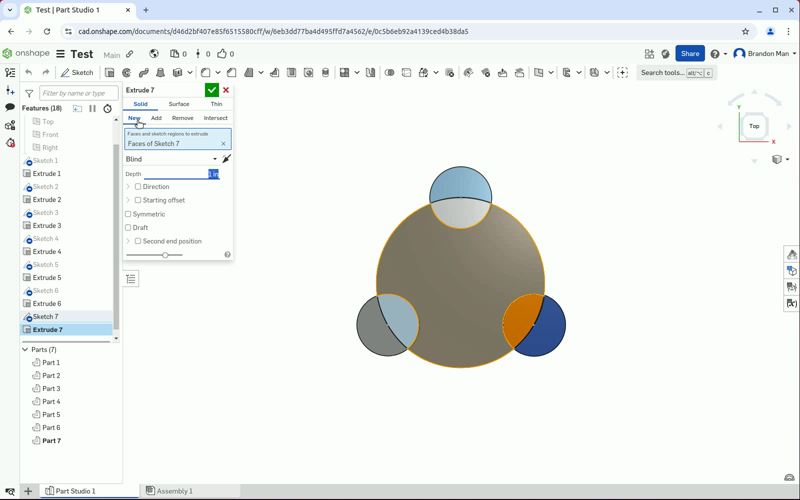
text(1.685)
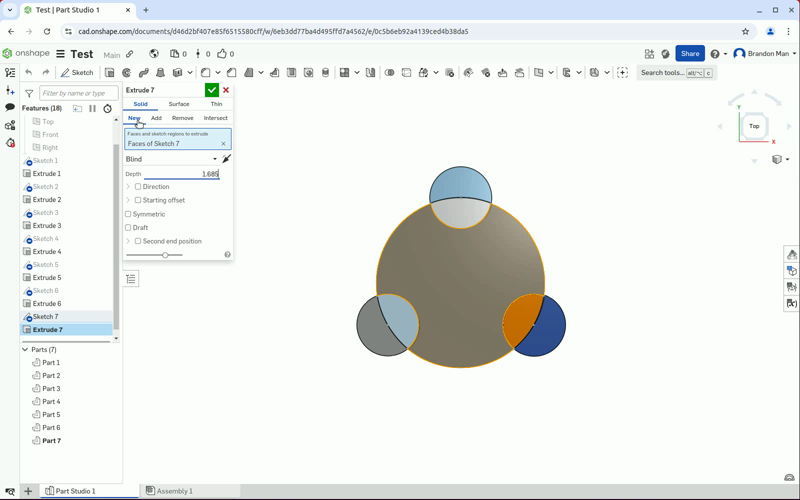
key(enter)
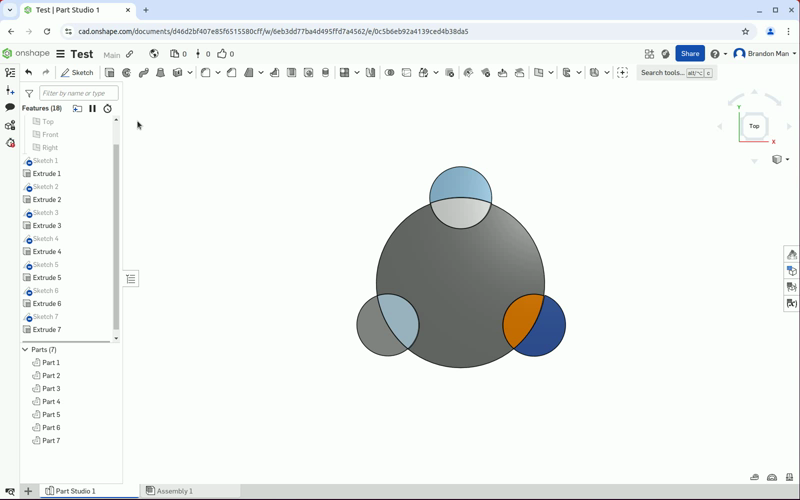
key(shift+h)
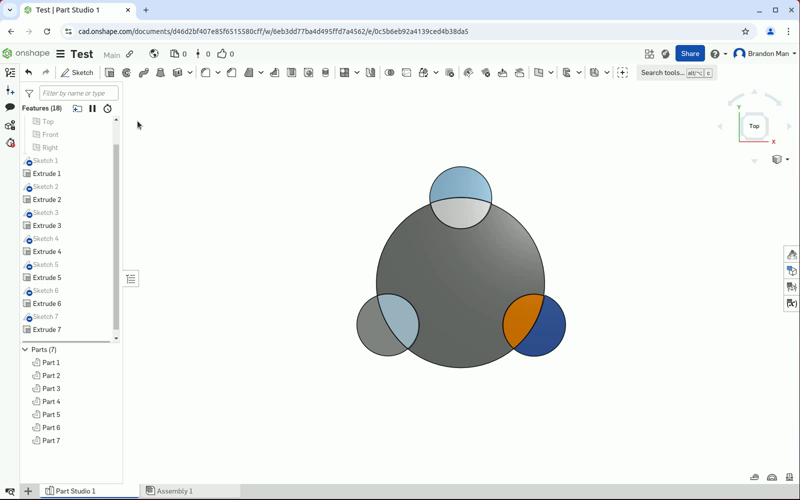
key(shift+h)
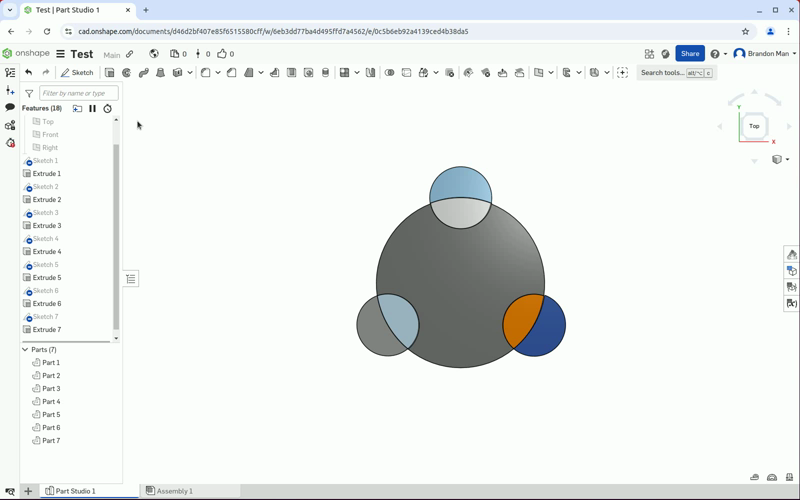
mouse_move(69, 163)
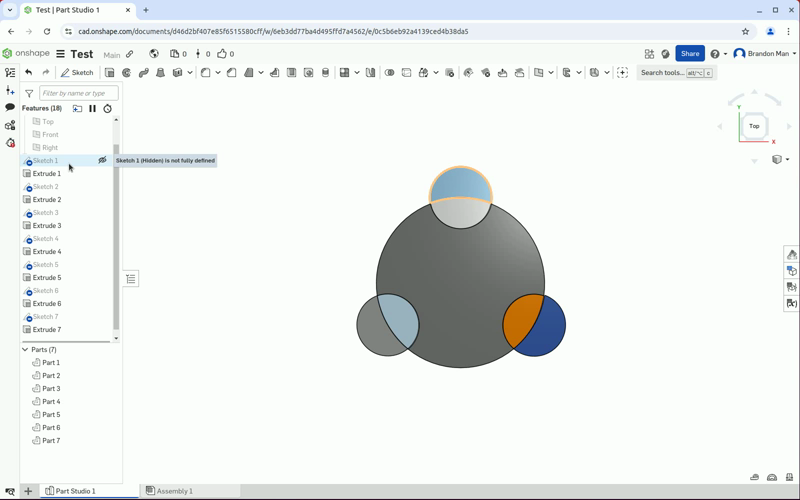
click(69, 163)
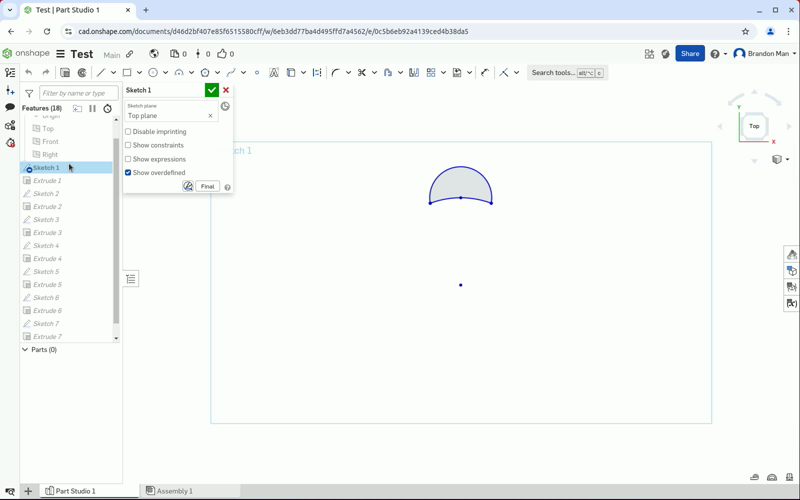
mouse_move(229, 92)
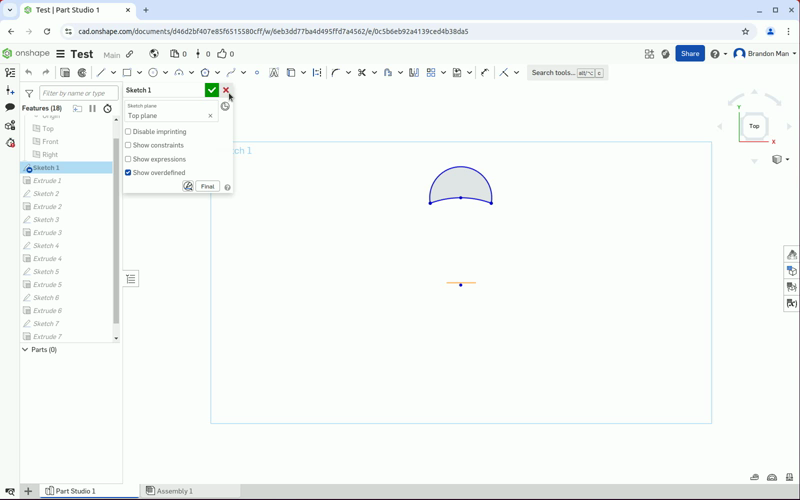
click(229, 92)
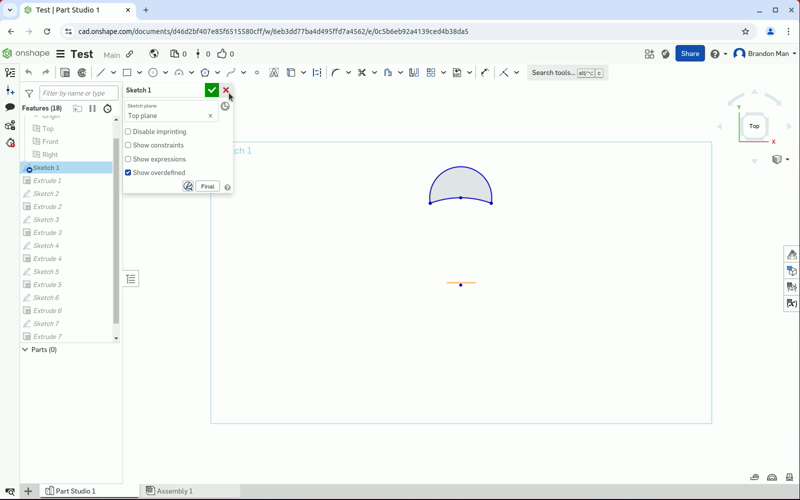
key(shift+s)
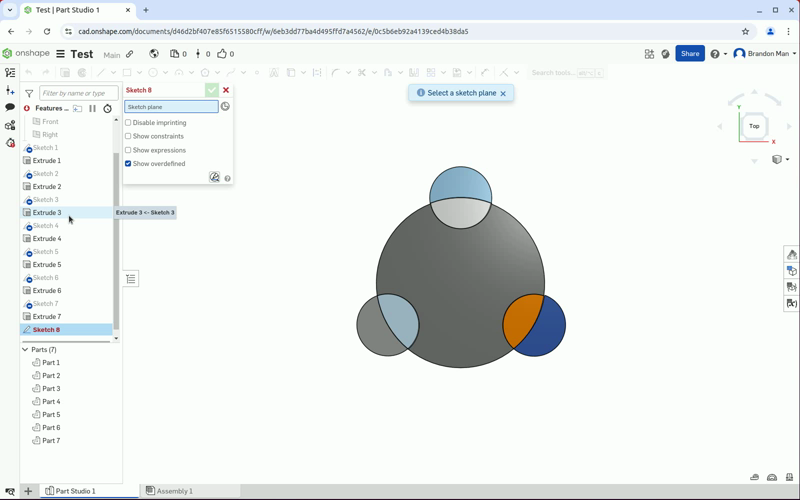
scroll(3)
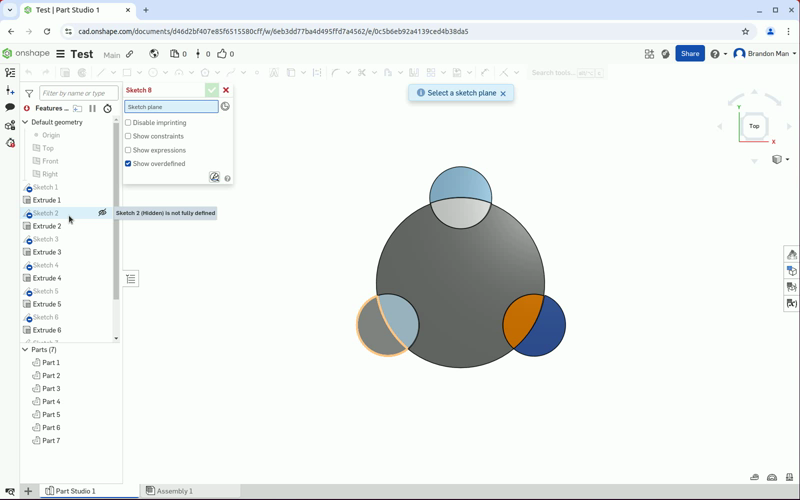
mouse_move(69, 150)
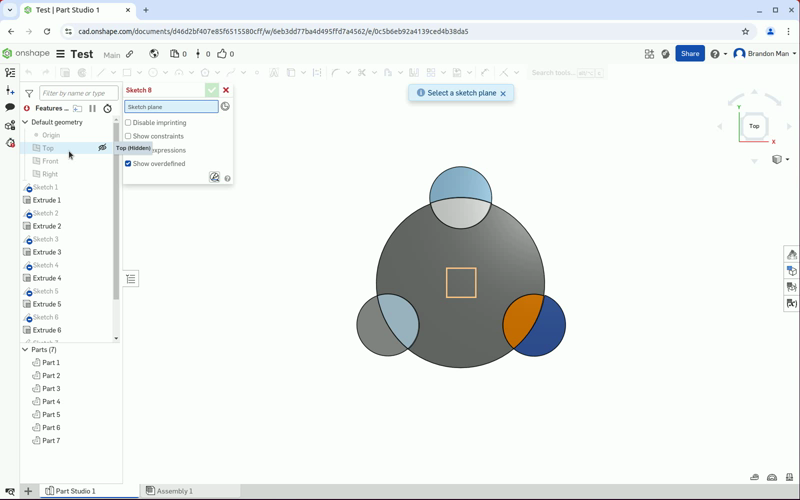
click(69, 150)
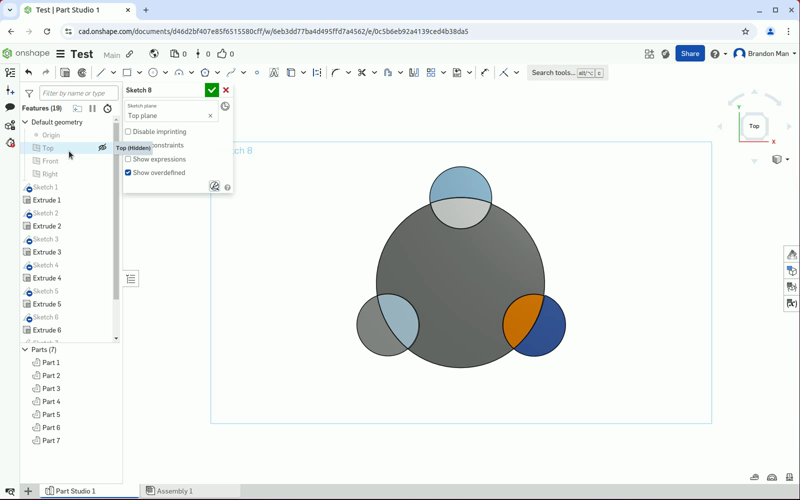
mouse_move(73, 352)
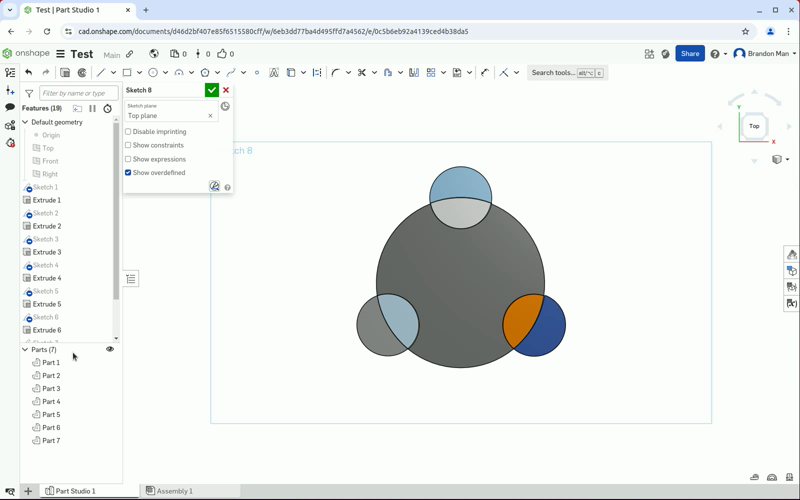
key(y)
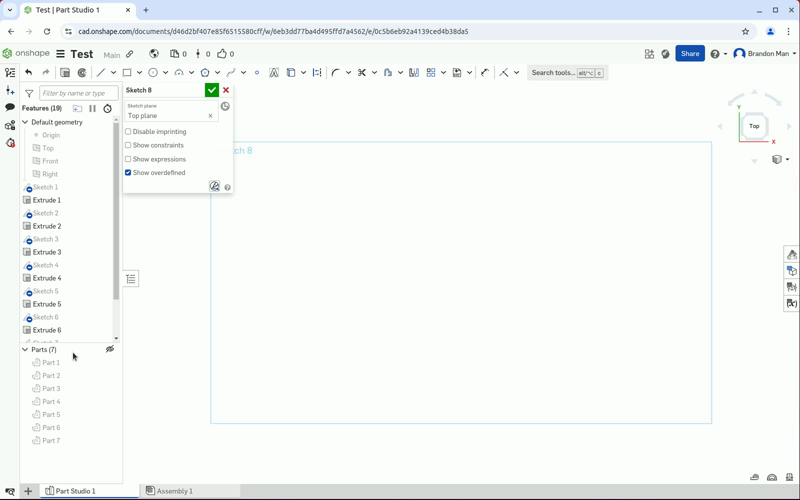
key(a)
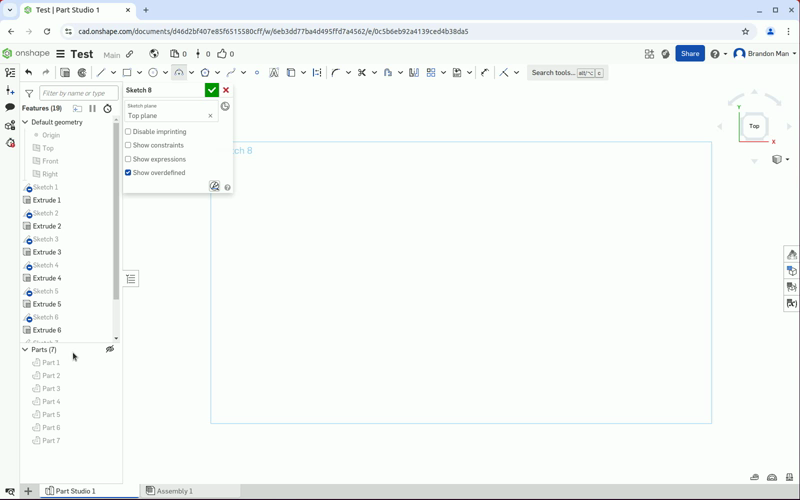
key_down(shift)
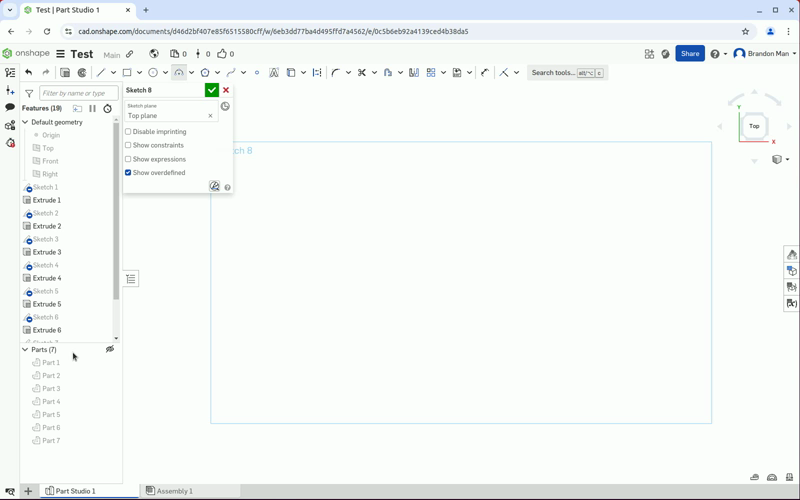
mouse_move(393, 309)
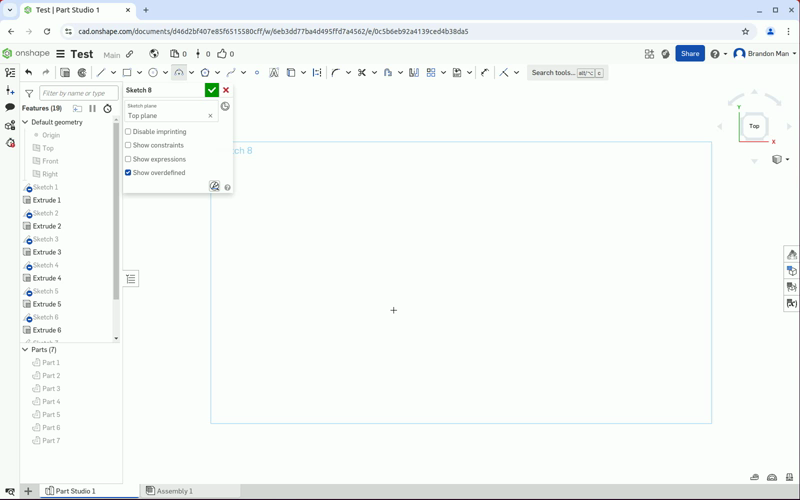
click(393, 309)
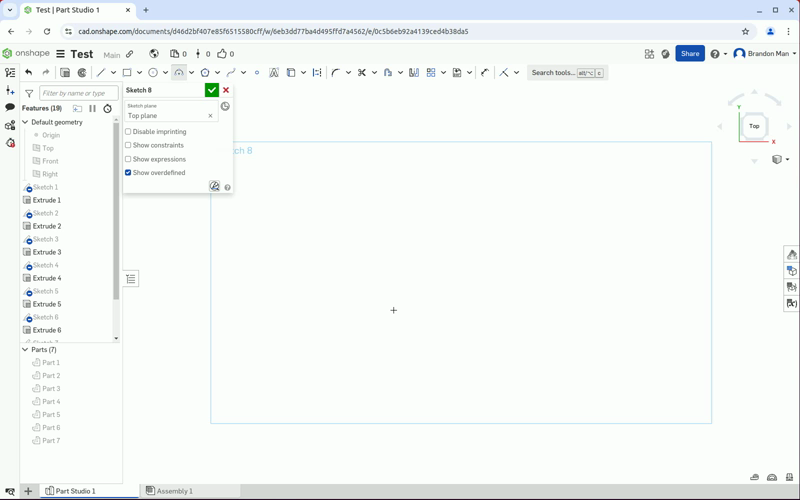
key_up(shift)
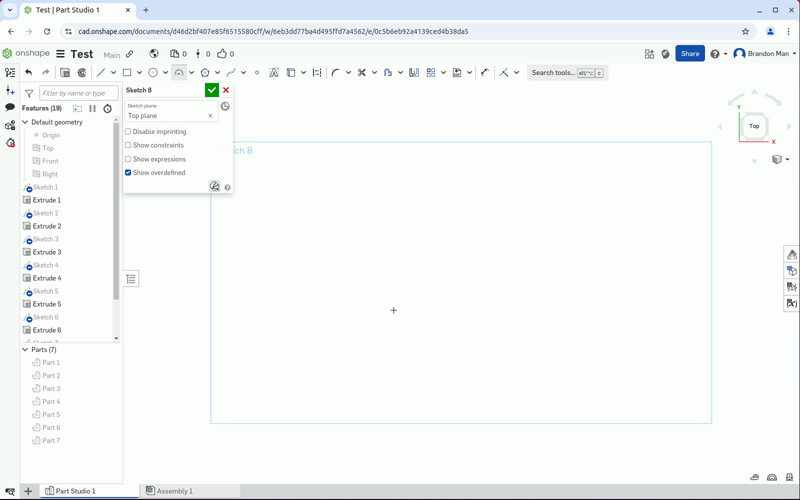
key_down(shift)
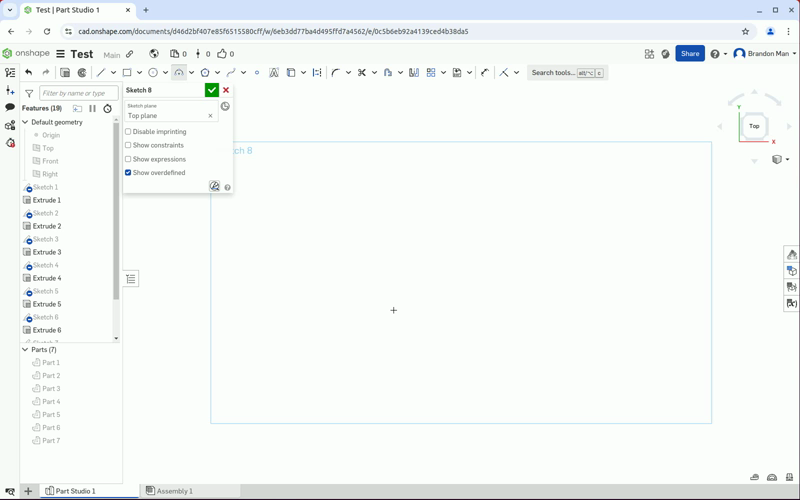
mouse_move(433, 349)
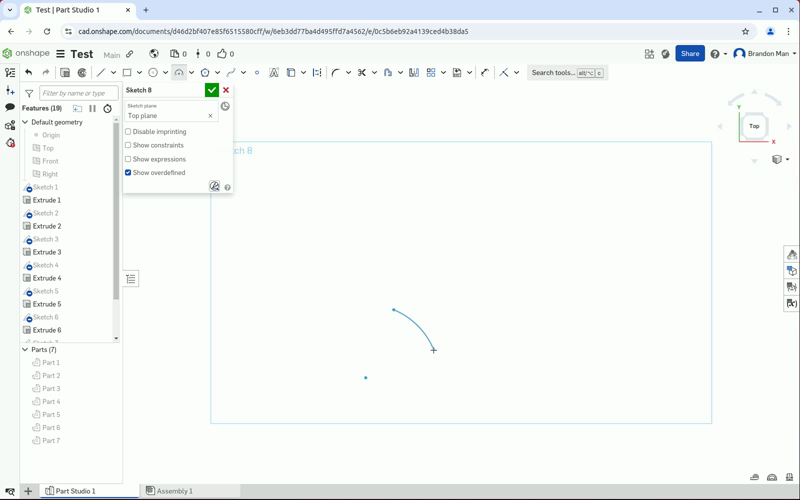
click(433, 349)
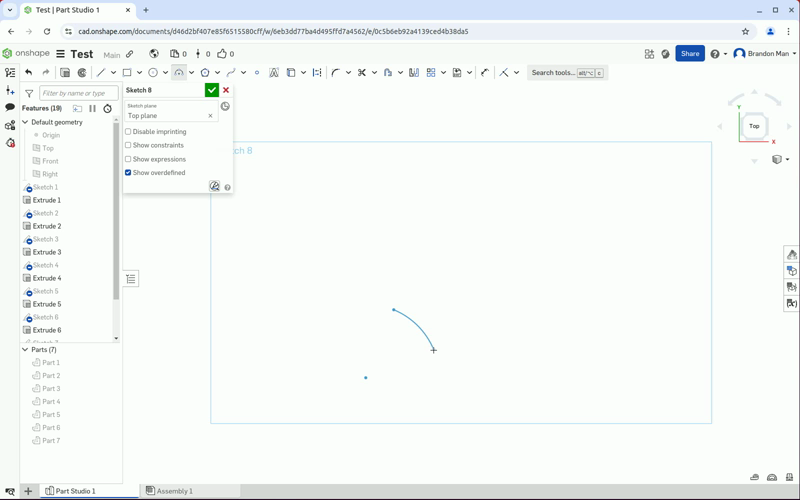
mouse_move(405, 337)
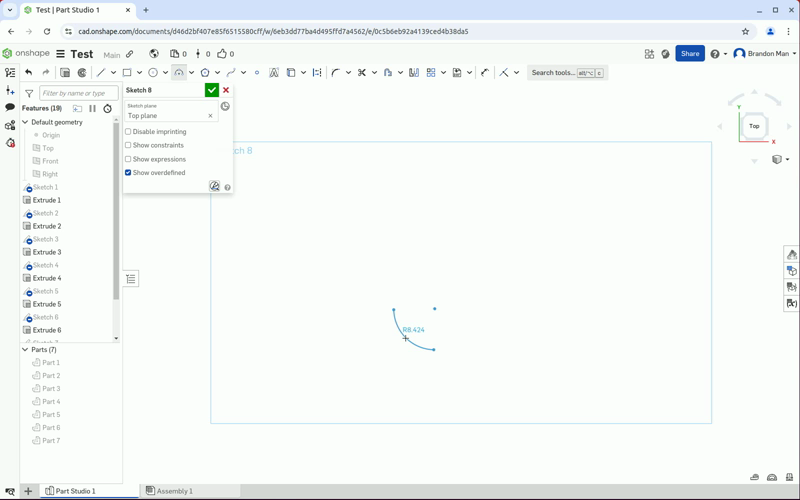
click(405, 337)
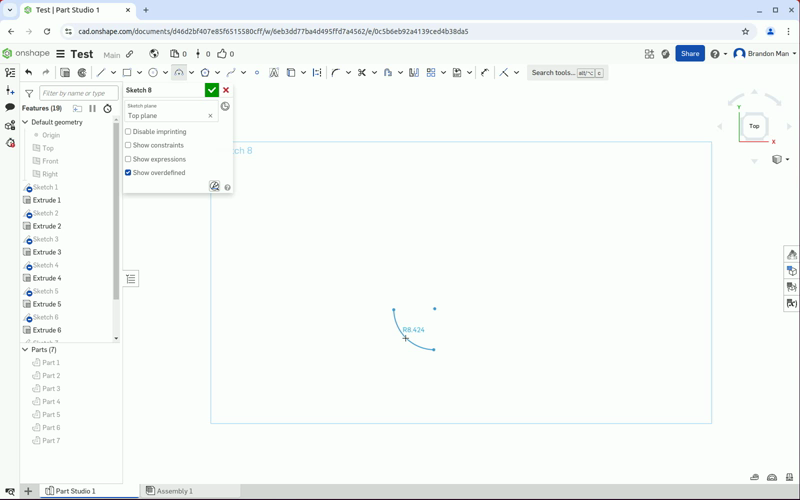
key_up(shift)
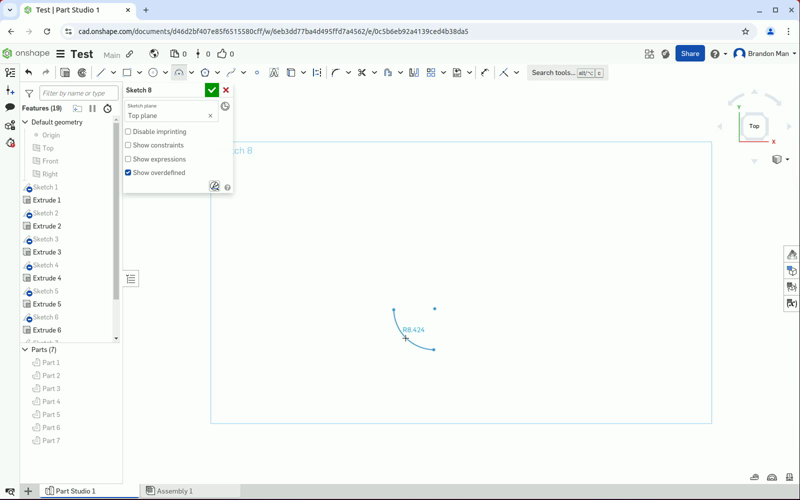
key(esc)
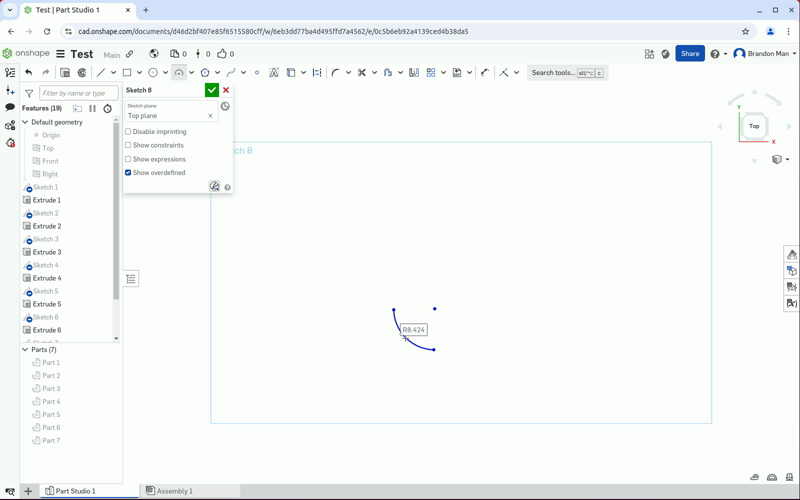
key(l)
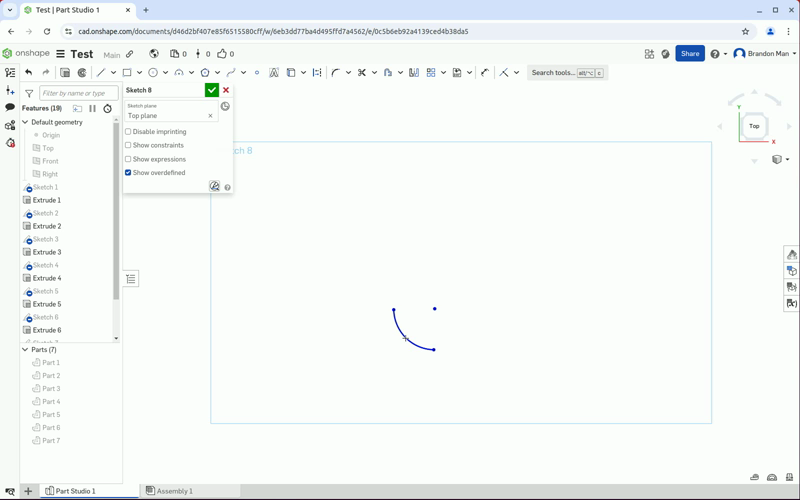
mouse_move(433, 349)
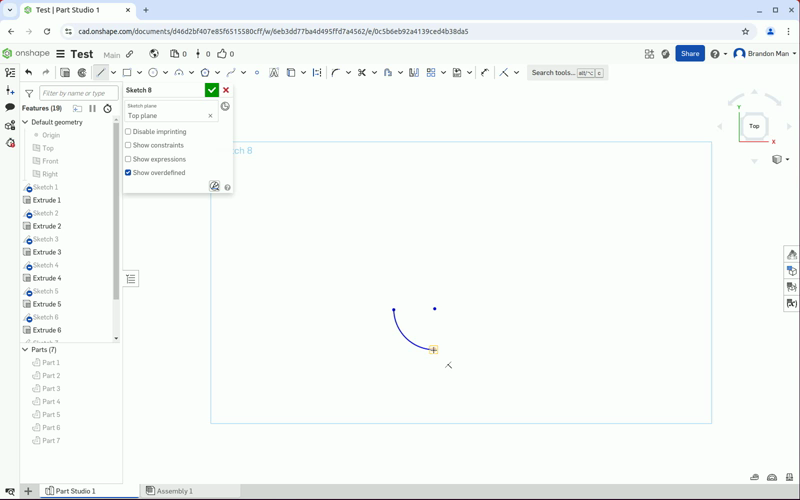
click(433, 349)
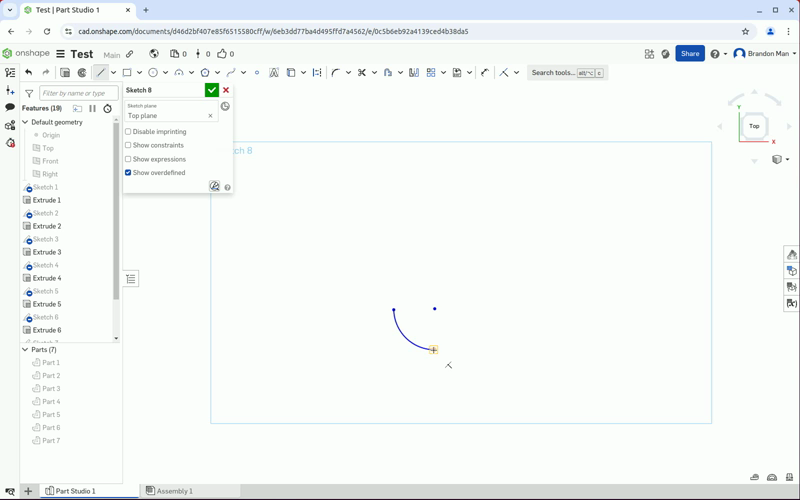
key_down(shift)
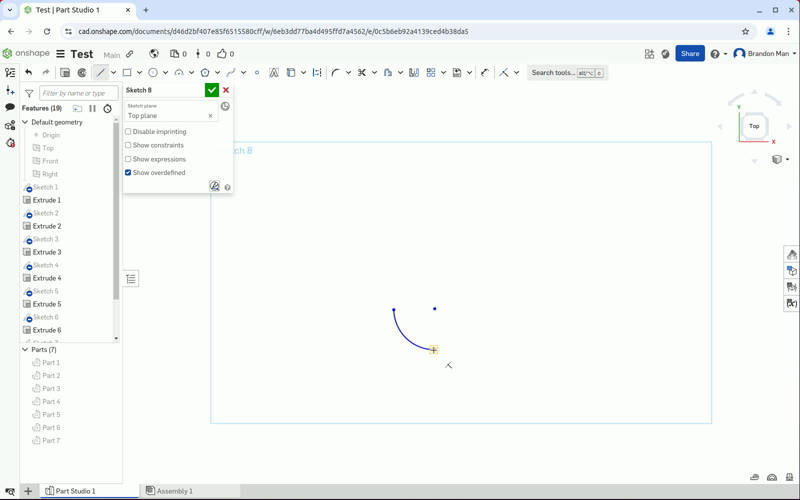
mouse_move(463, 349)
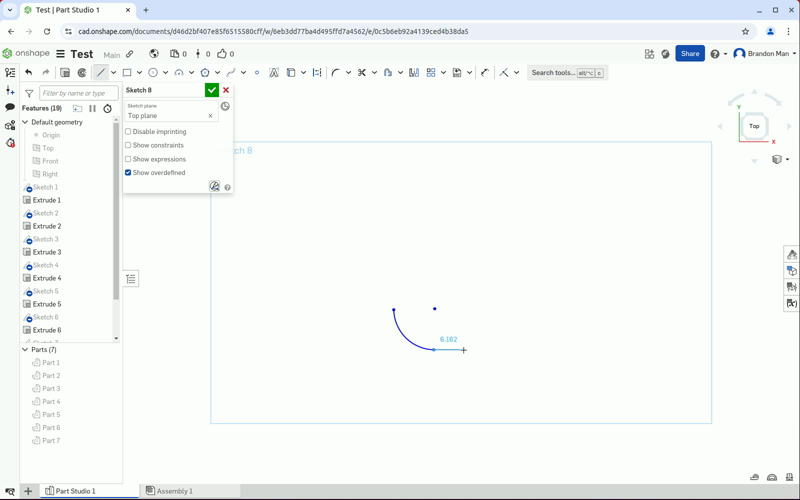
mouse_move(487, 349)
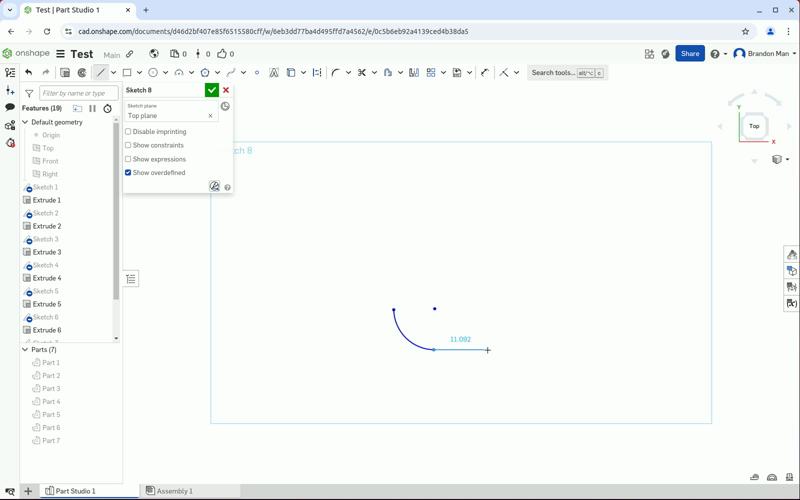
click(487, 349)
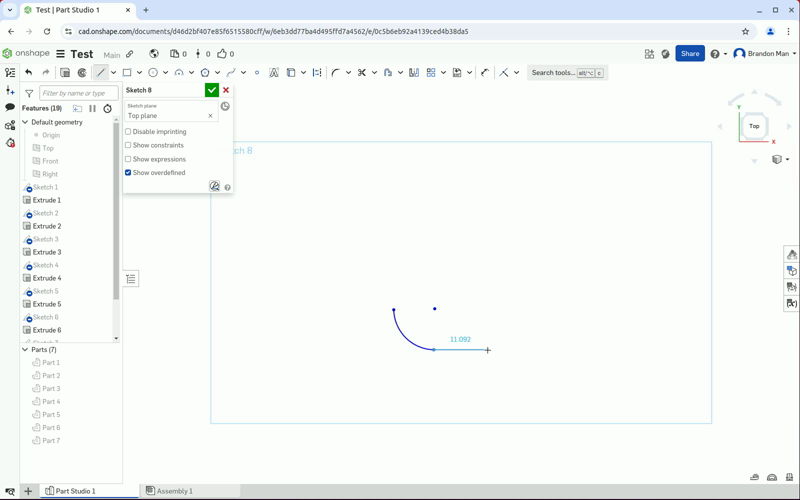
key_up(shift)
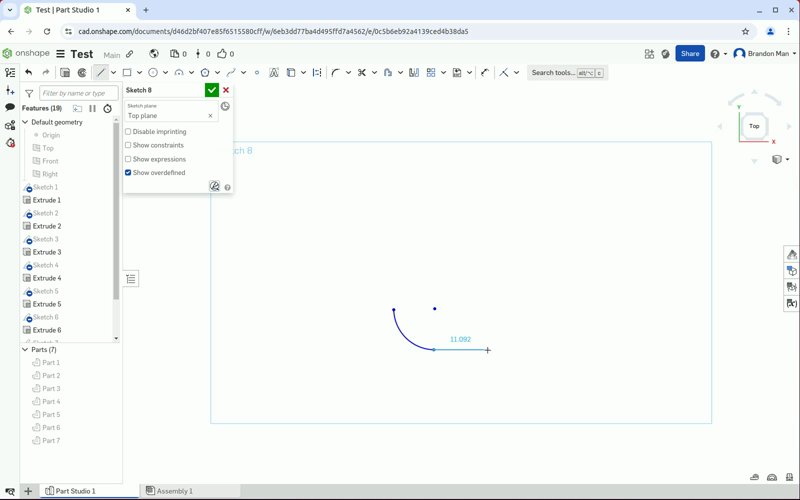
key(esc)
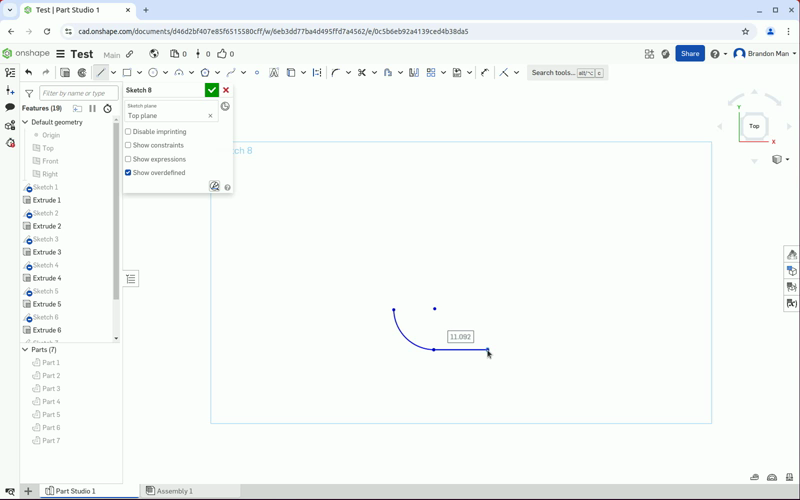
key(a)
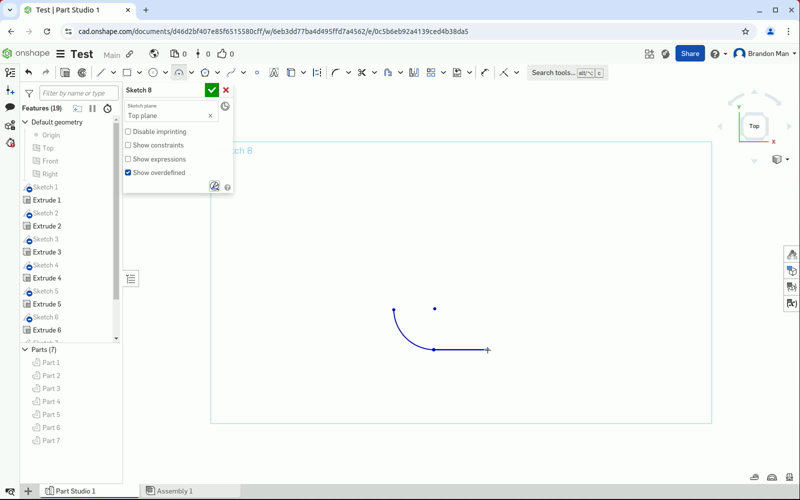
mouse_move(487, 349)
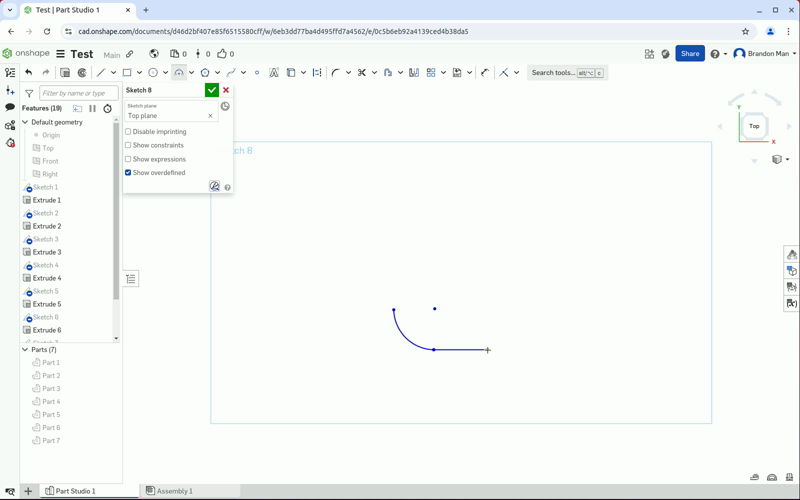
click(487, 349)
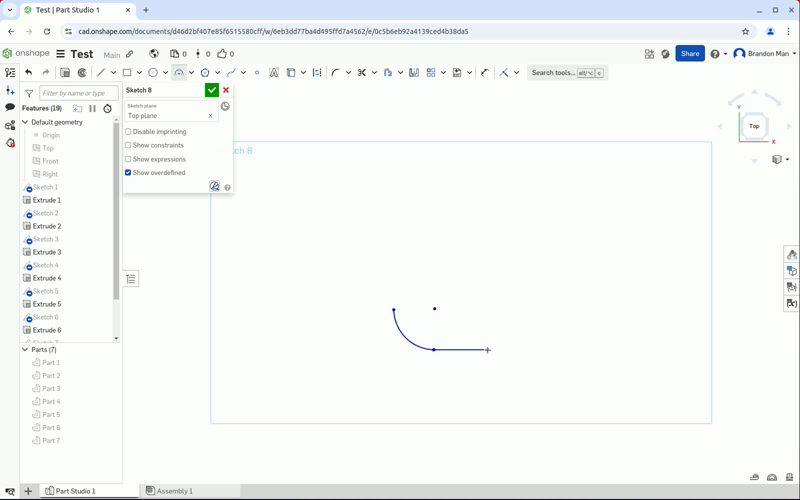
key_down(shift)
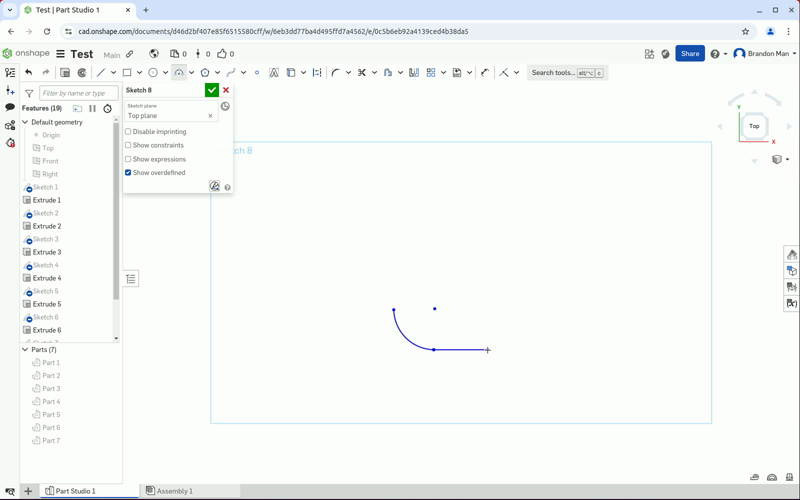
mouse_move(528, 309)
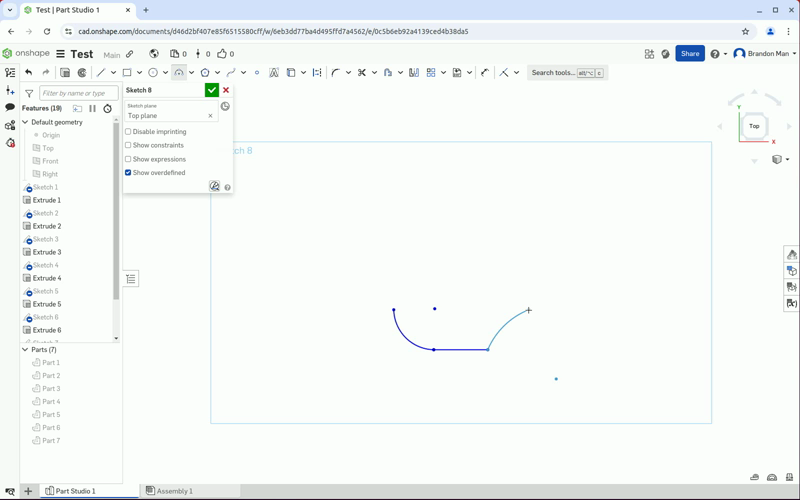
click(528, 309)
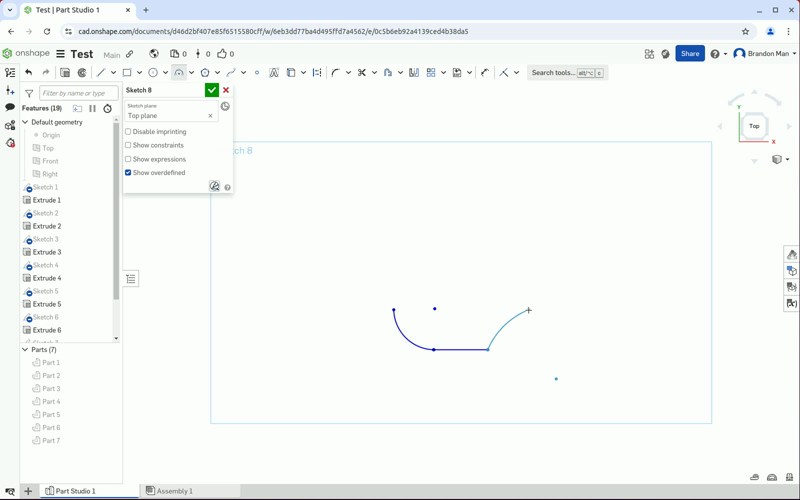
mouse_move(516, 338)
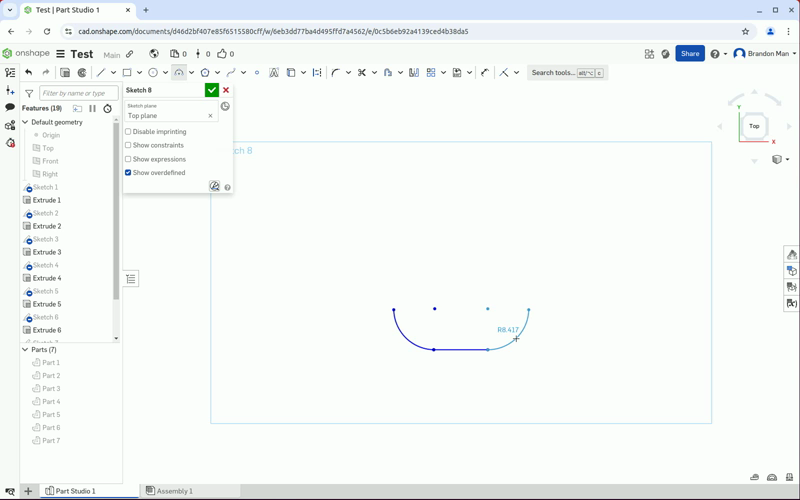
click(516, 338)
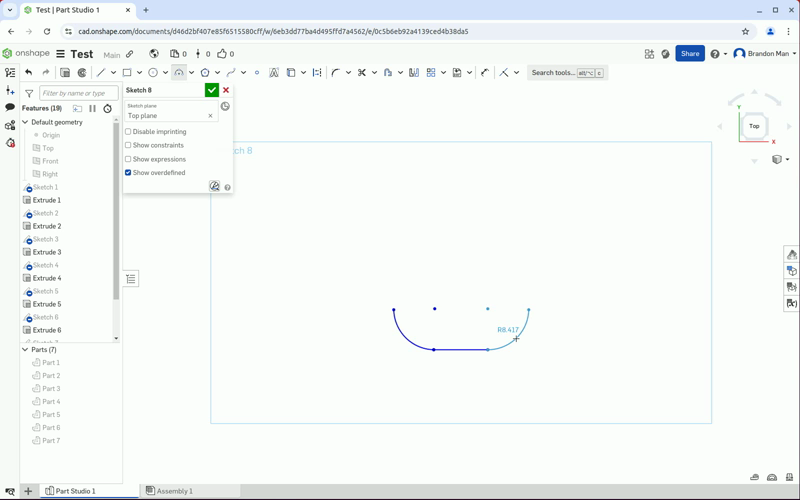
key_up(shift)
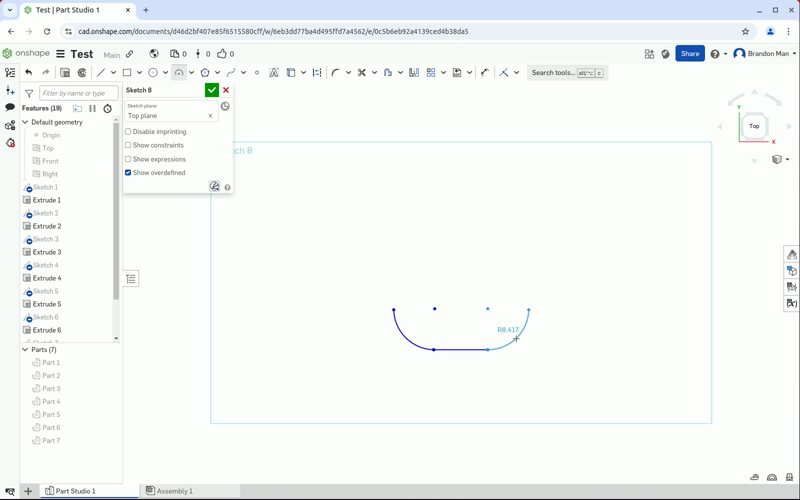
key(esc)
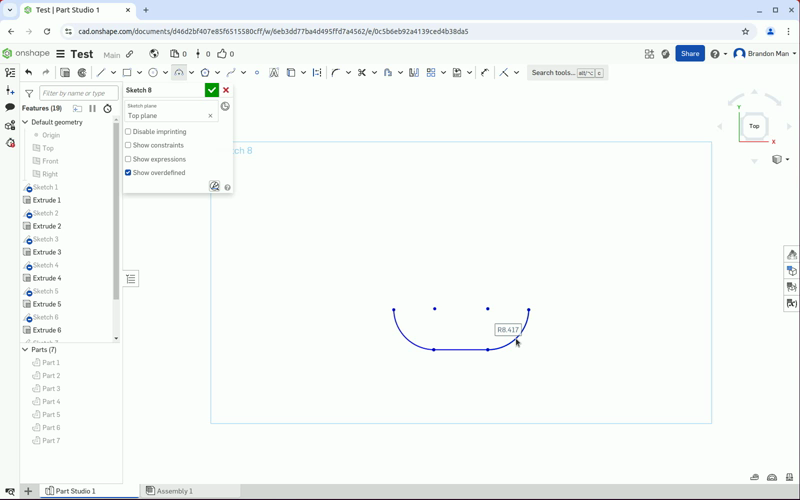
key(l)
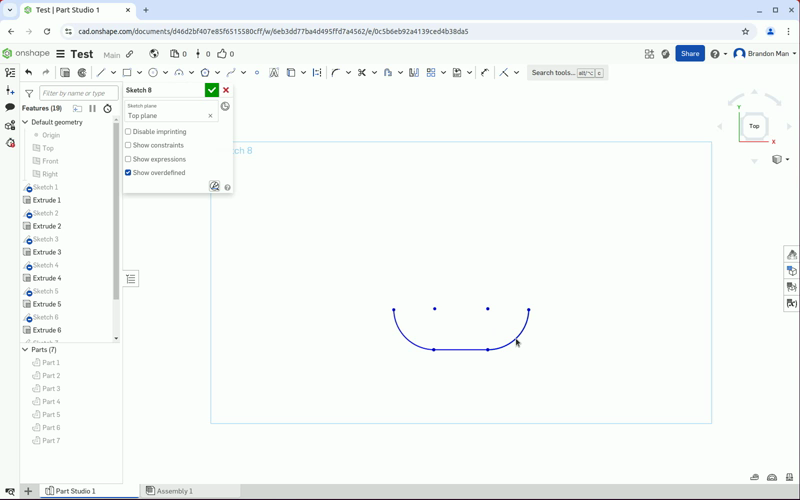
mouse_move(528, 309)
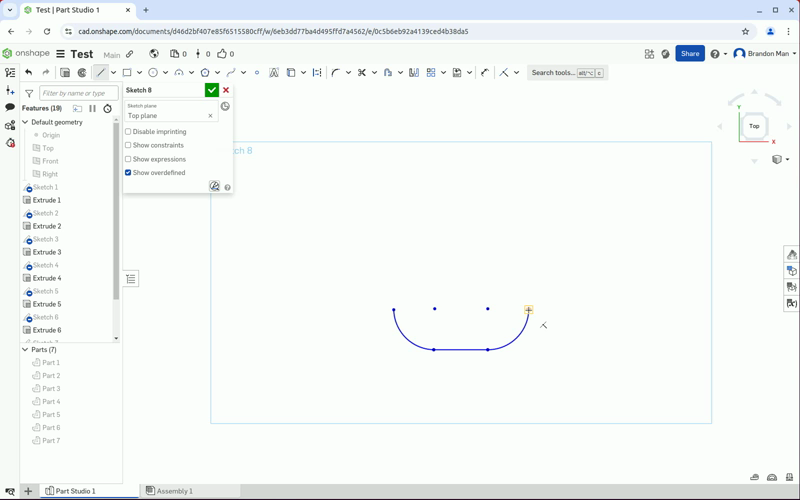
click(528, 309)
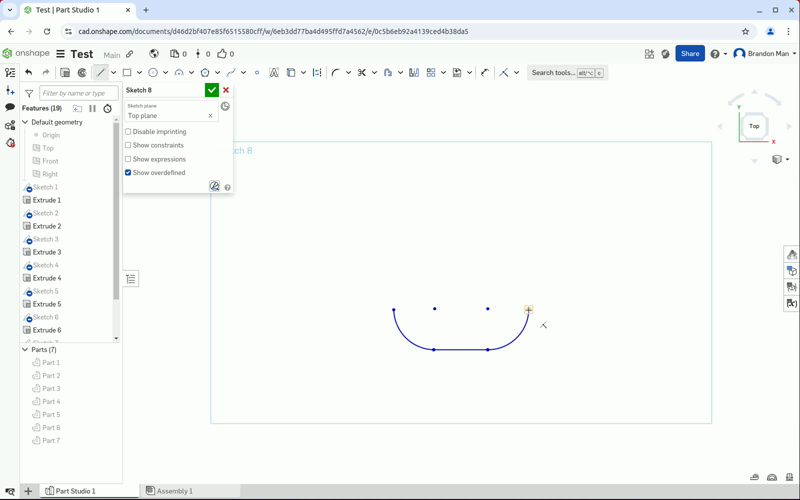
key_down(shift)
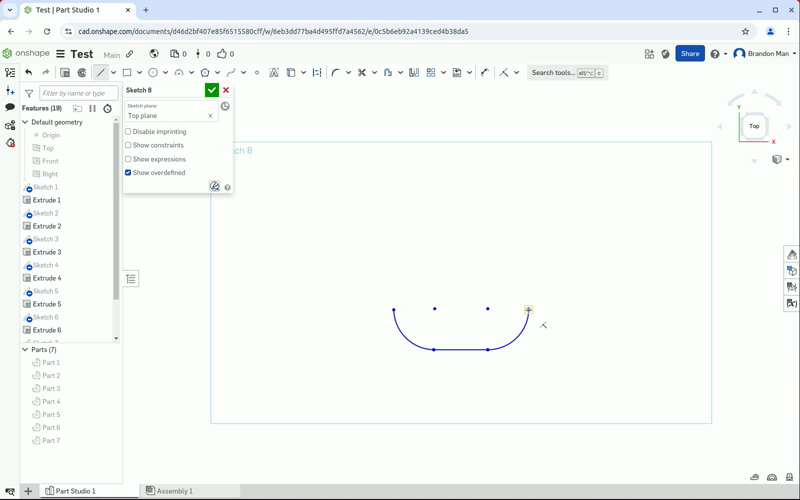
mouse_move(558, 309)
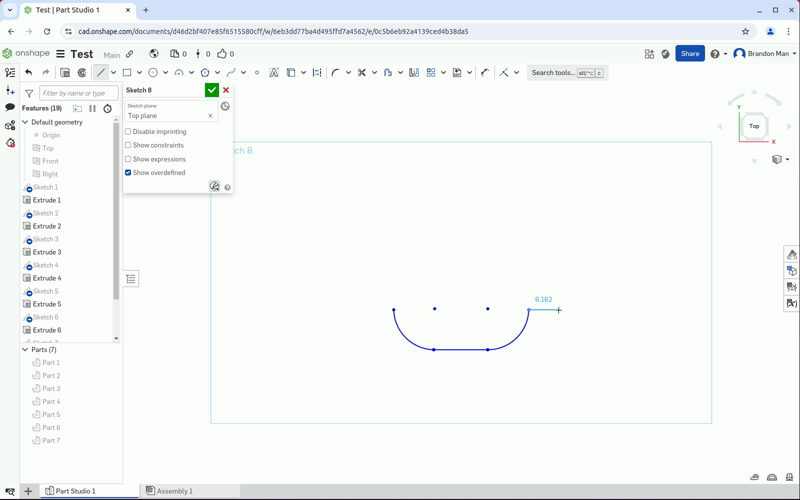
mouse_move(528, 256)
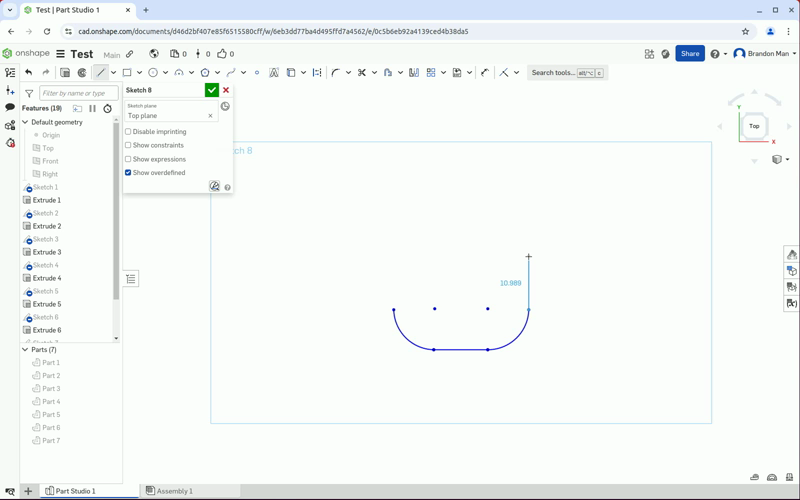
click(528, 256)
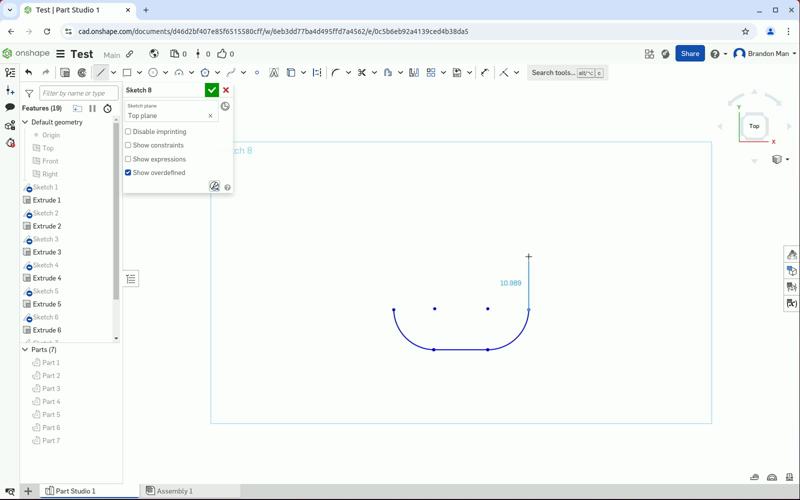
key_up(shift)
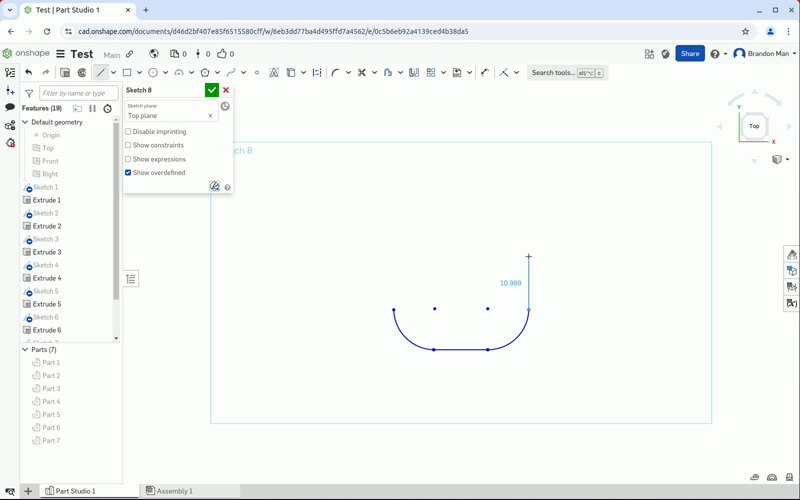
key(esc)
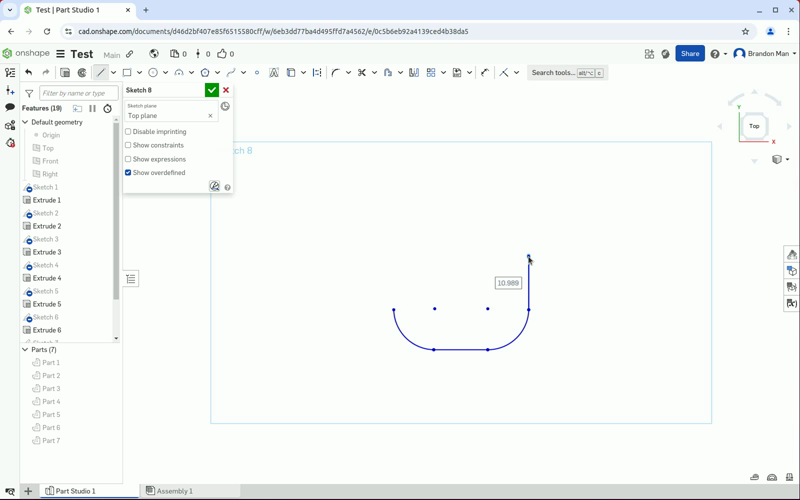
key(a)
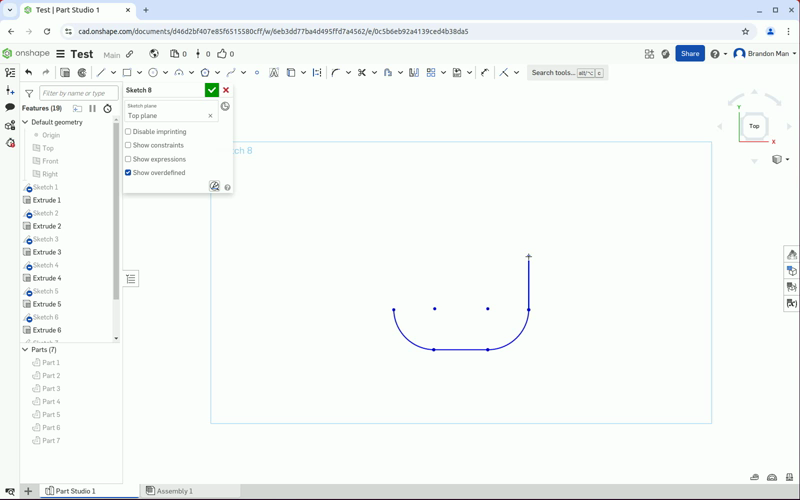
mouse_move(528, 256)
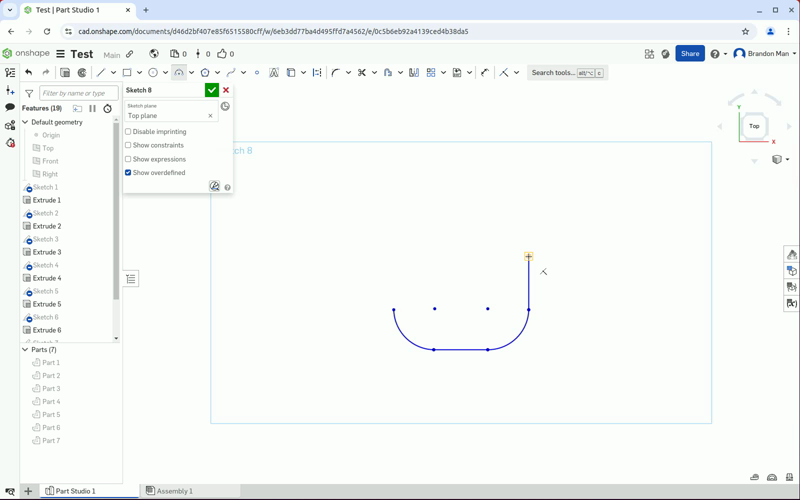
click(528, 256)
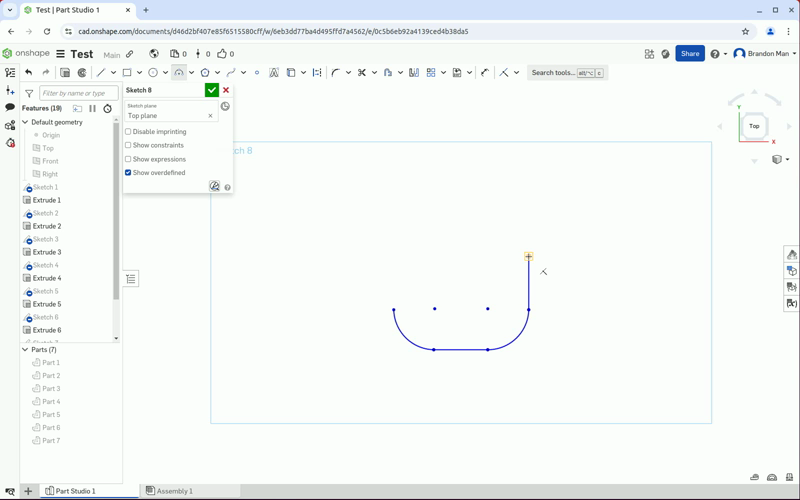
key_down(shift)
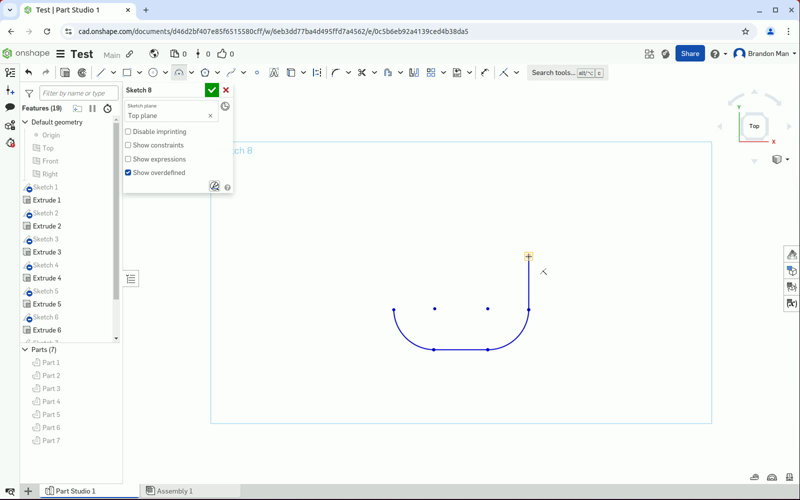
mouse_move(487, 216)
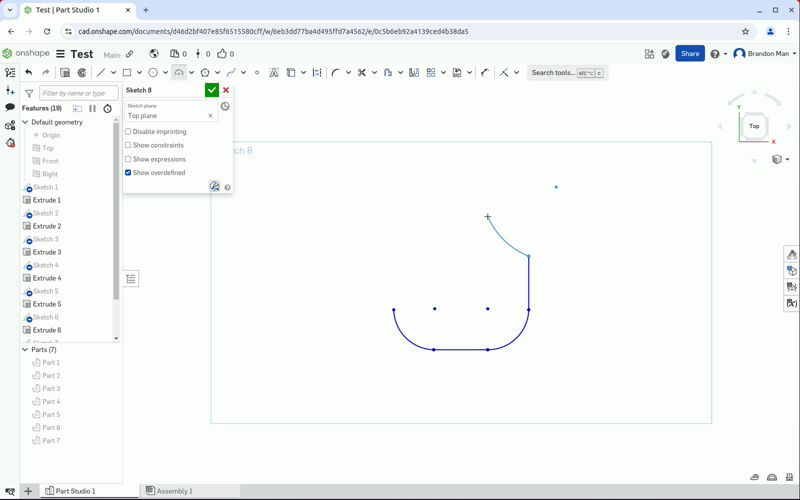
click(487, 216)
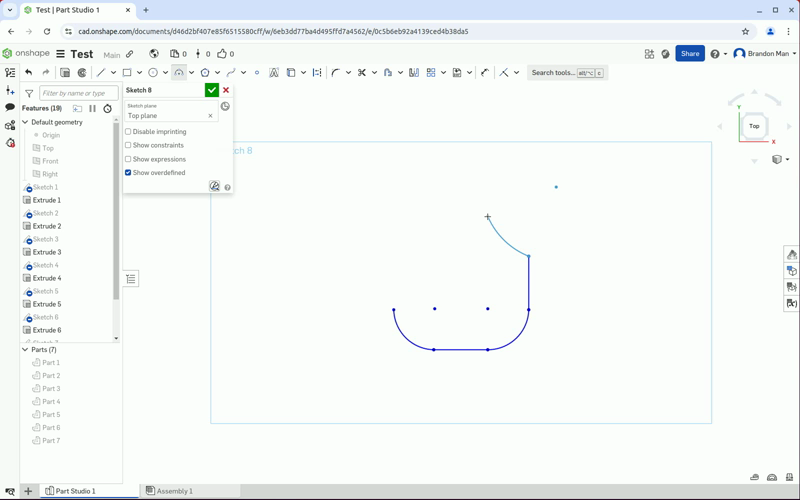
mouse_move(516, 227)
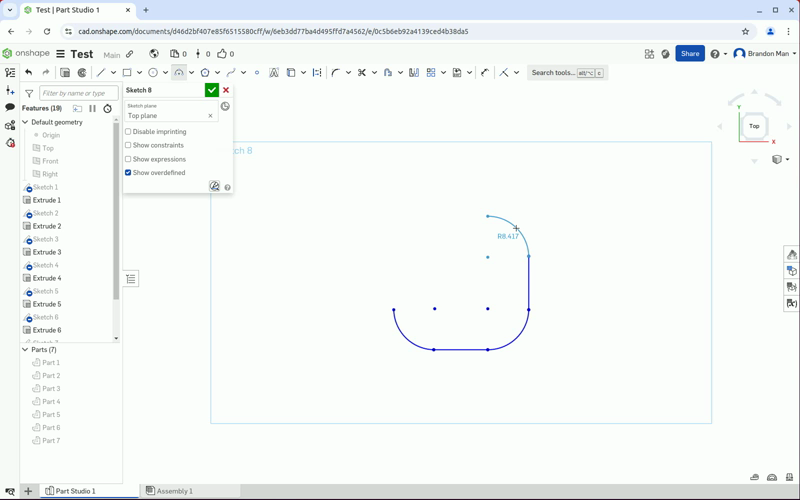
click(516, 227)
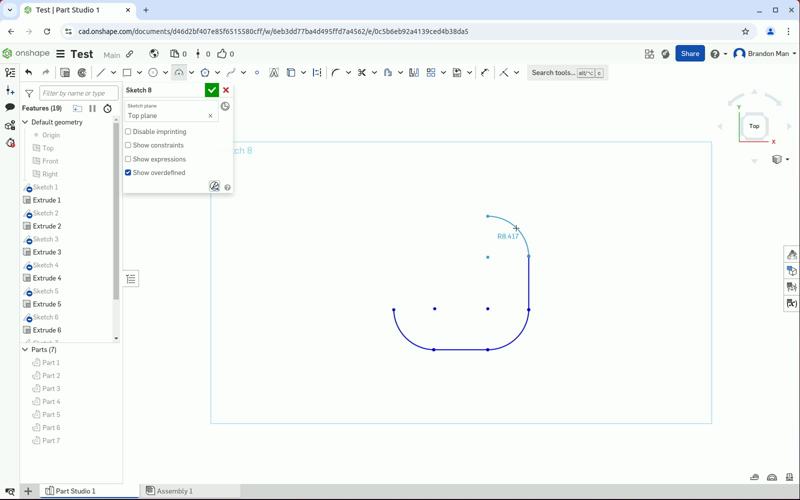
key_up(shift)
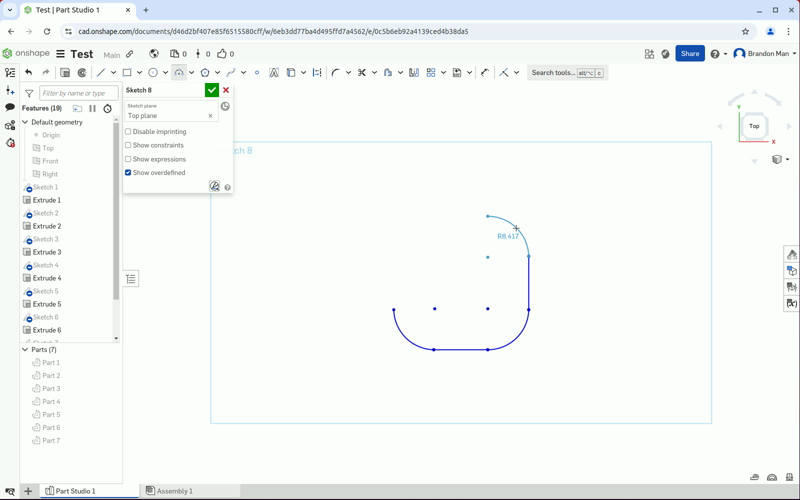
key(esc)
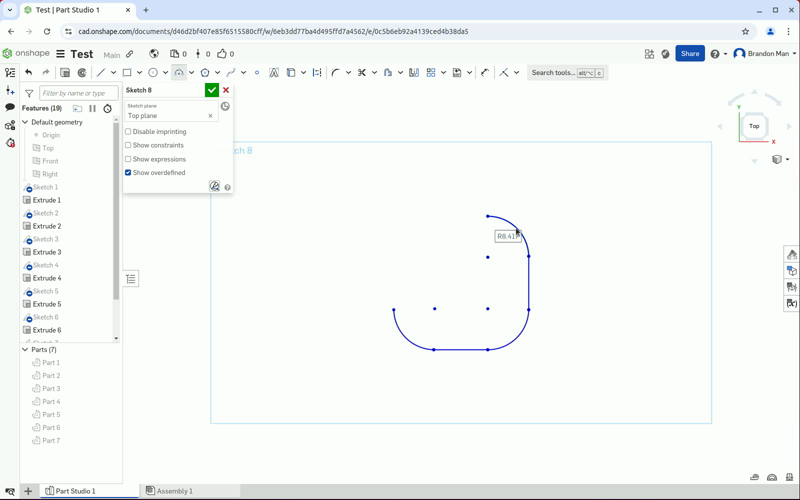
key(l)
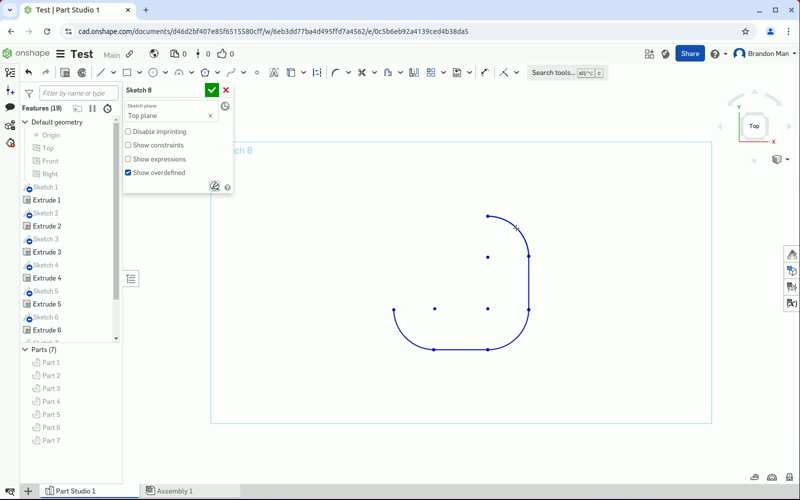
mouse_move(487, 216)
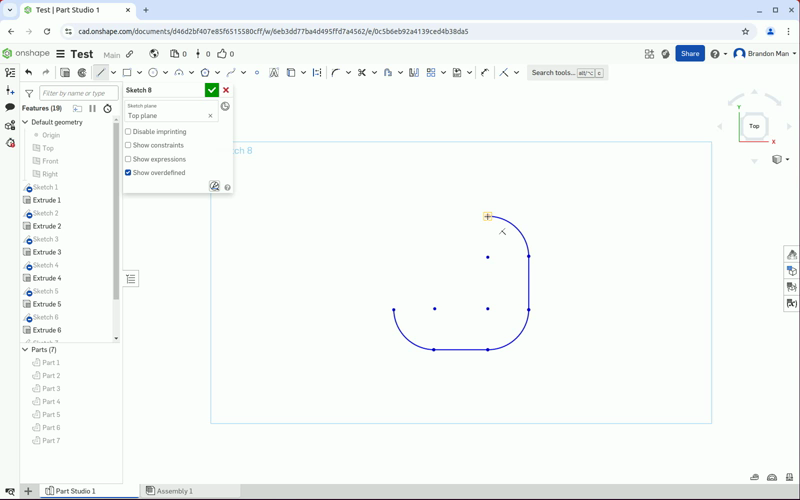
click(487, 216)
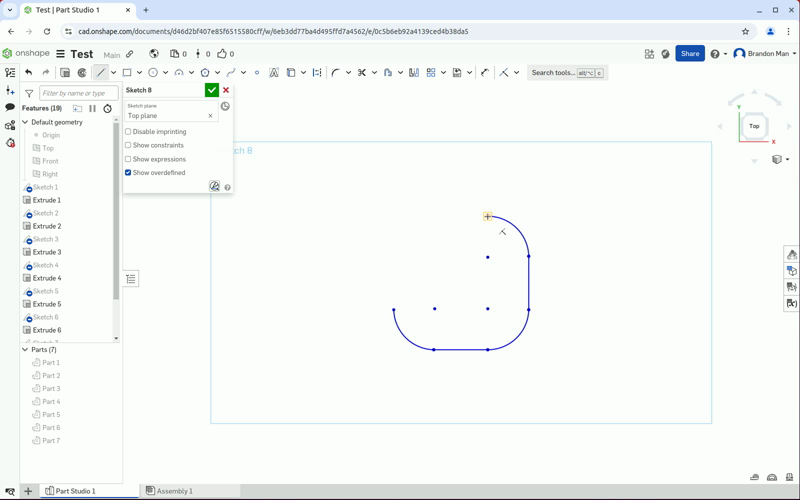
key_down(shift)
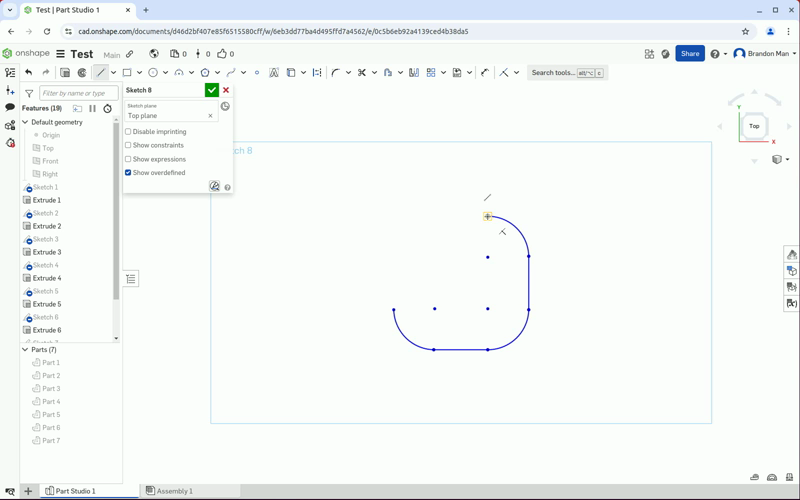
mouse_move(517, 216)
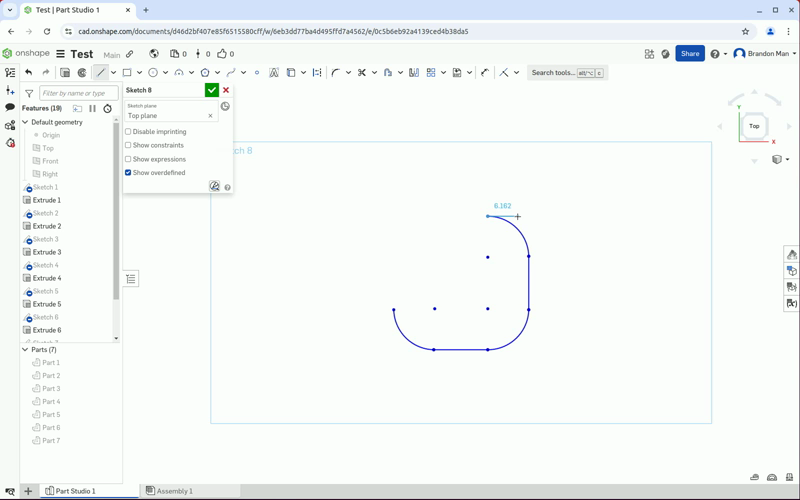
mouse_move(474, 216)
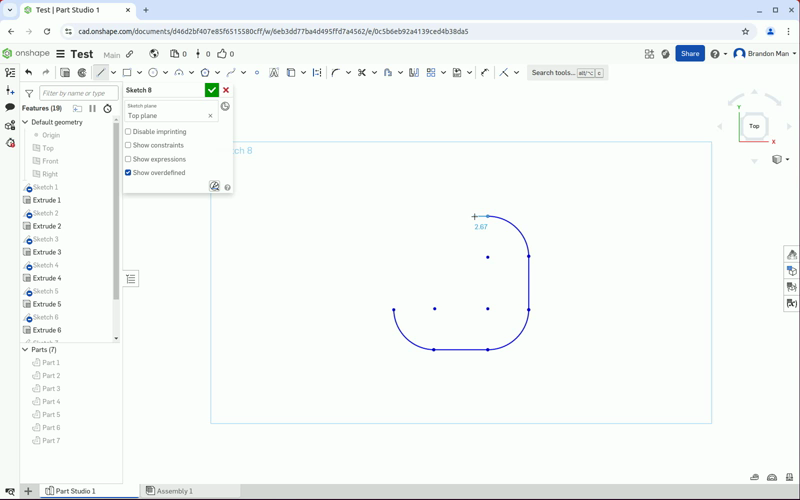
click(474, 216)
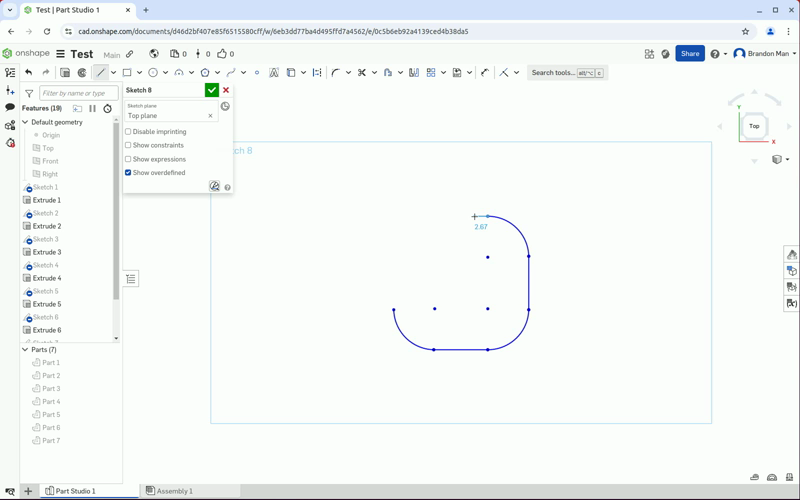
key_up(shift)
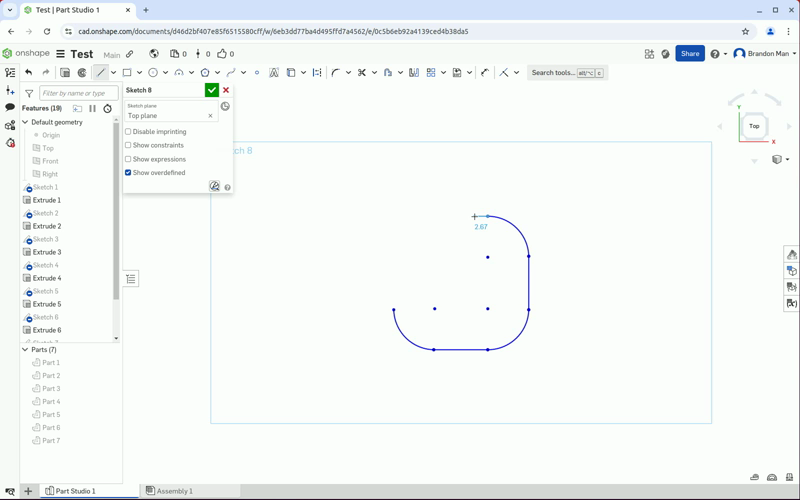
key_down(shift)
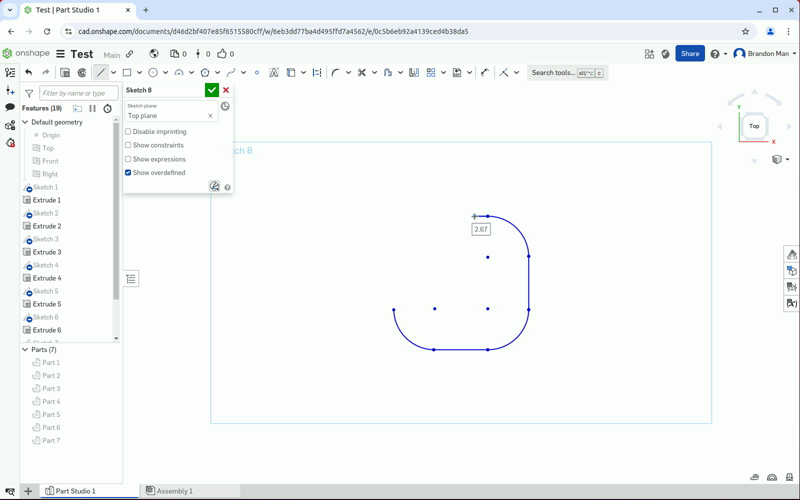
mouse_move(504, 216)
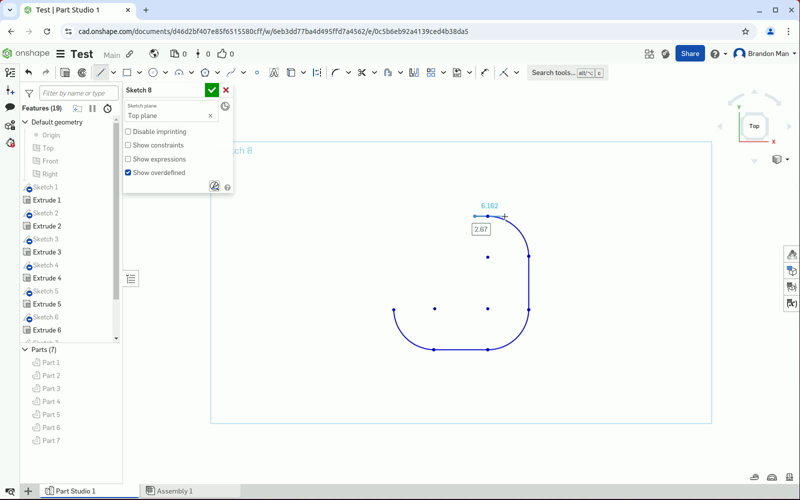
mouse_move(474, 237)
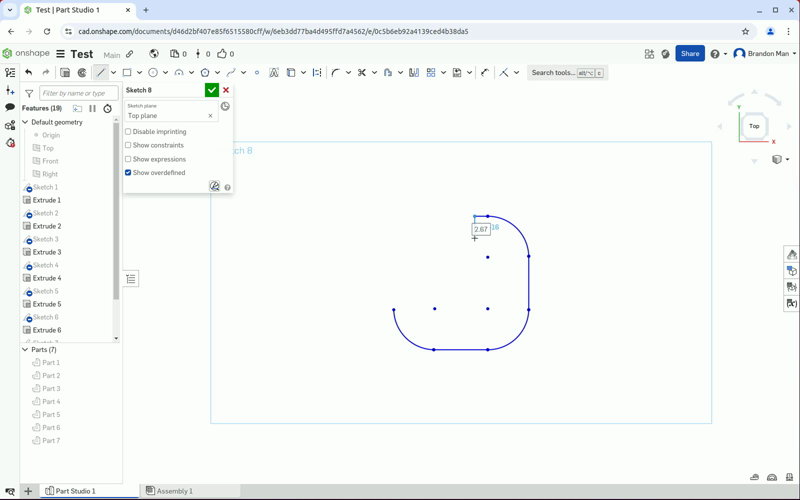
click(474, 237)
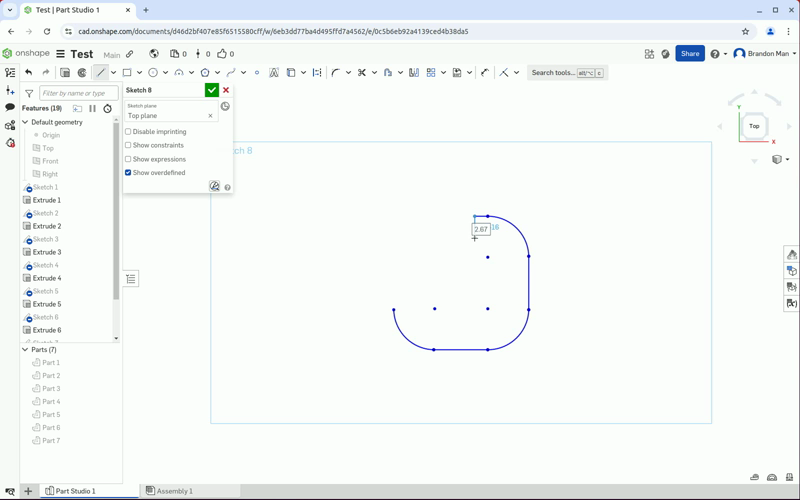
key_up(shift)
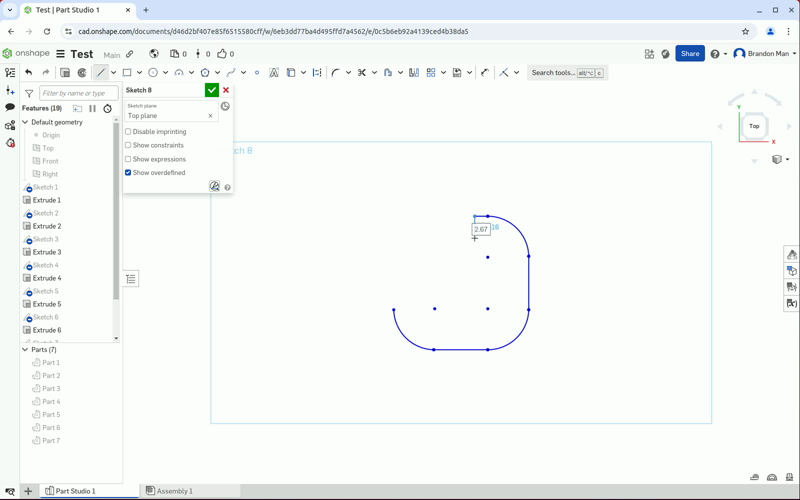
key_down(shift)
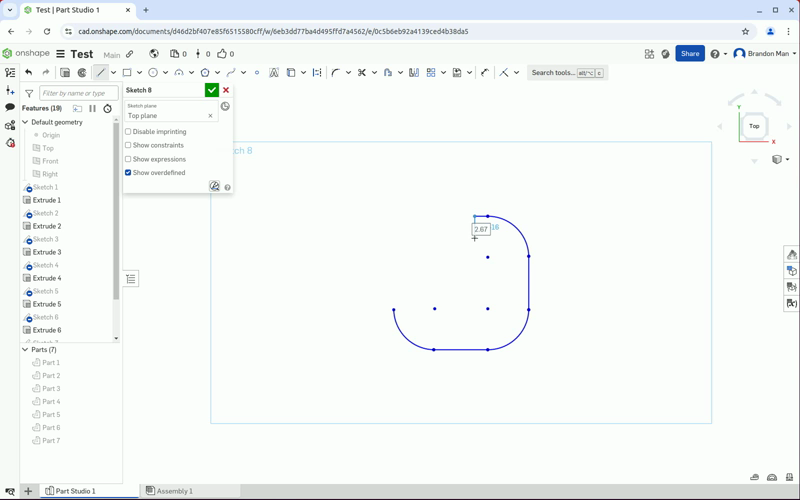
mouse_move(504, 237)
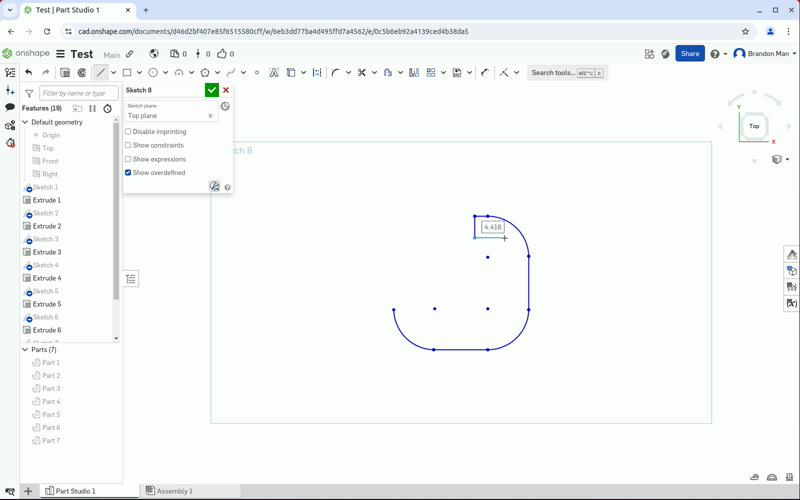
mouse_move(447, 237)
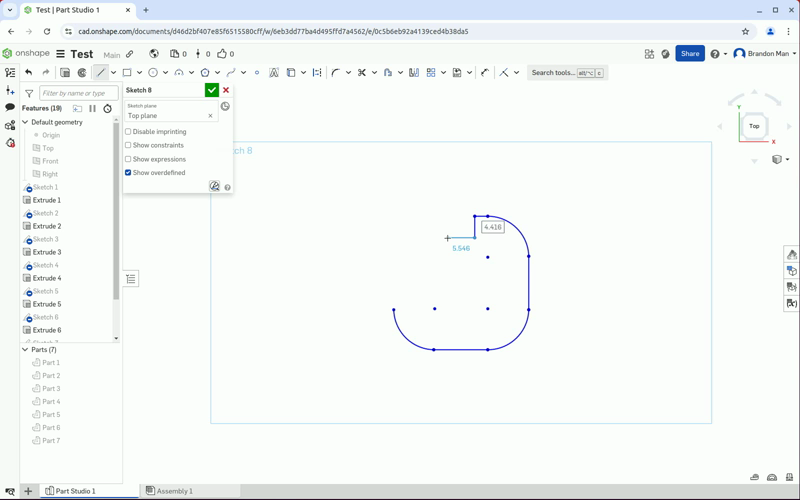
click(447, 237)
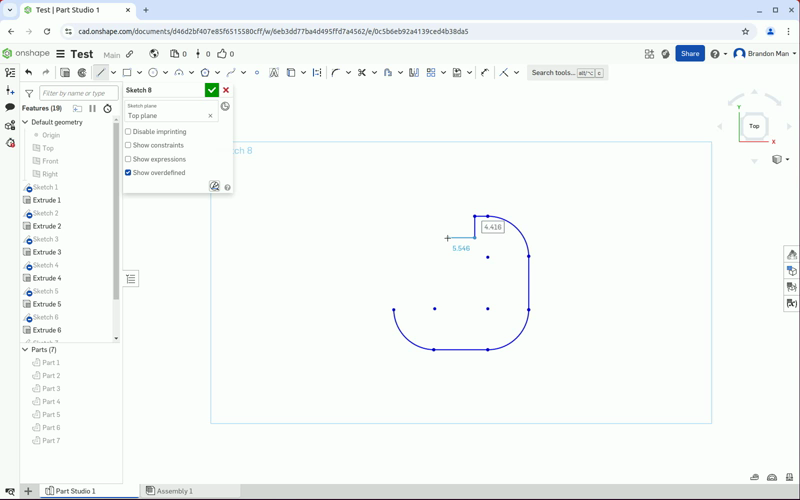
key_up(shift)
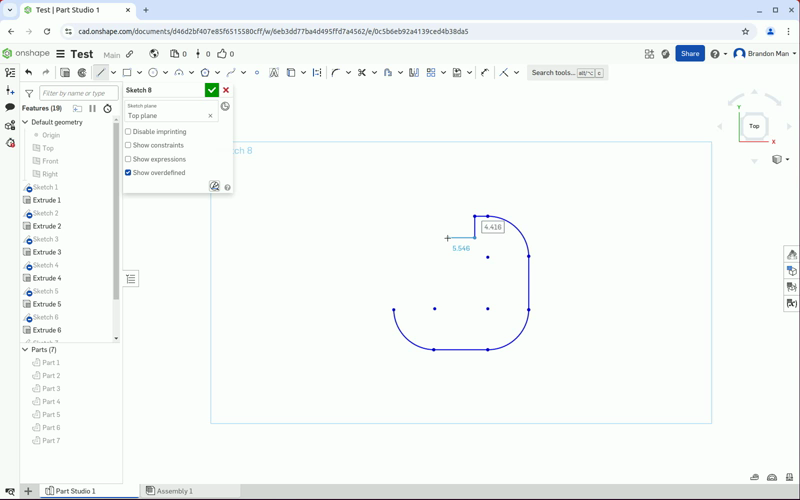
key_down(shift)
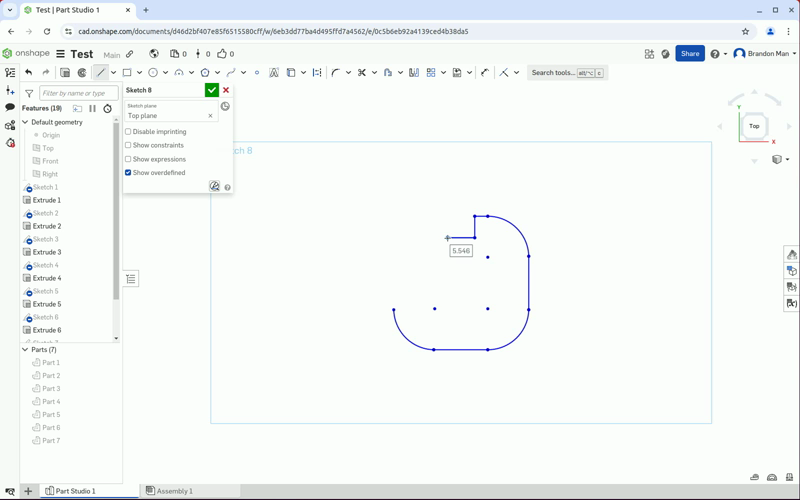
mouse_move(477, 237)
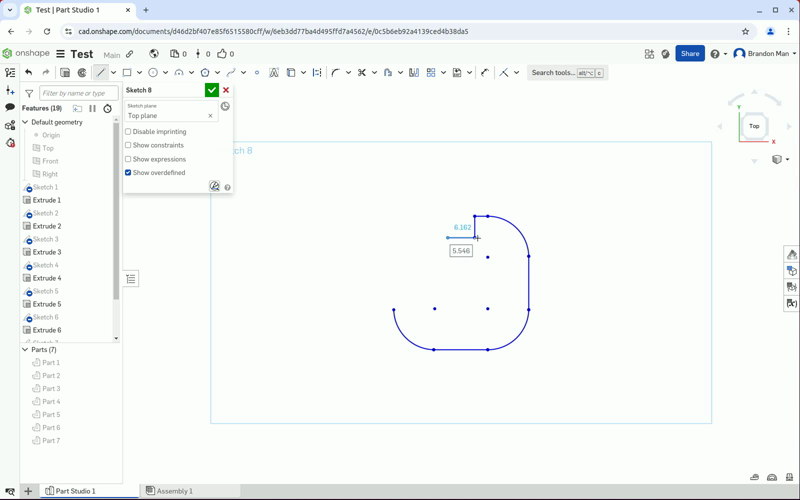
mouse_move(447, 216)
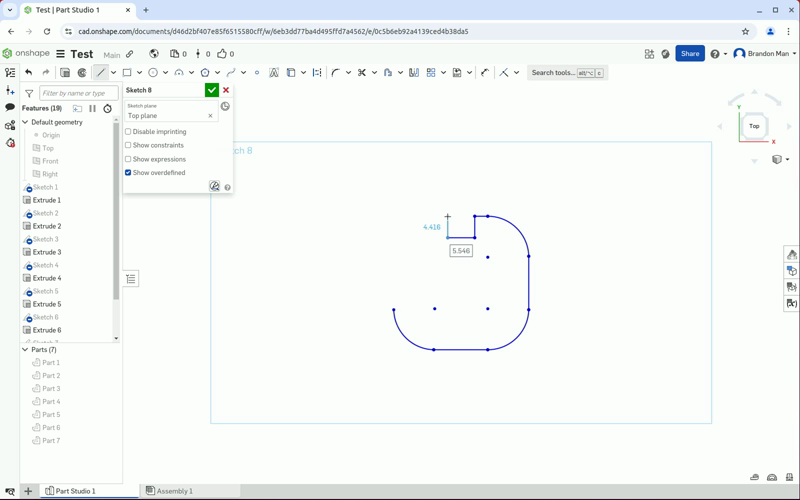
click(447, 216)
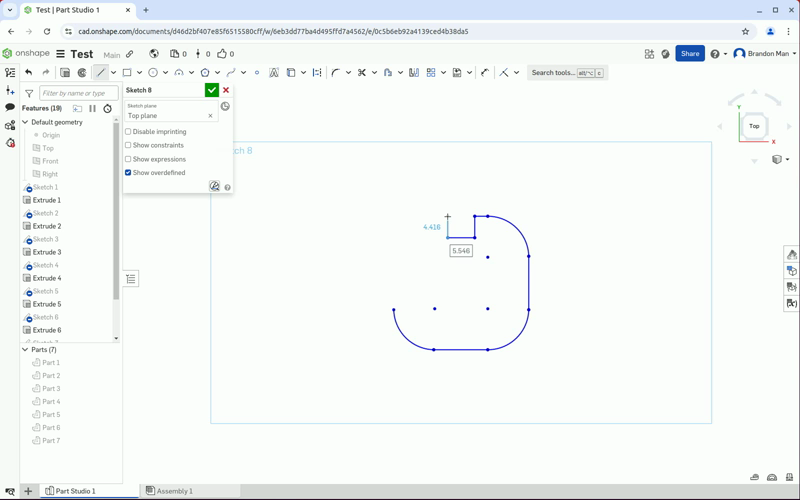
key_up(shift)
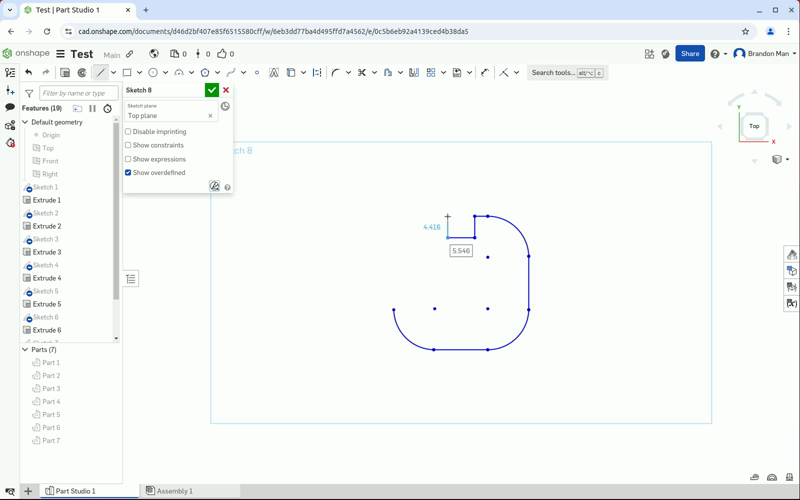
key_down(shift)
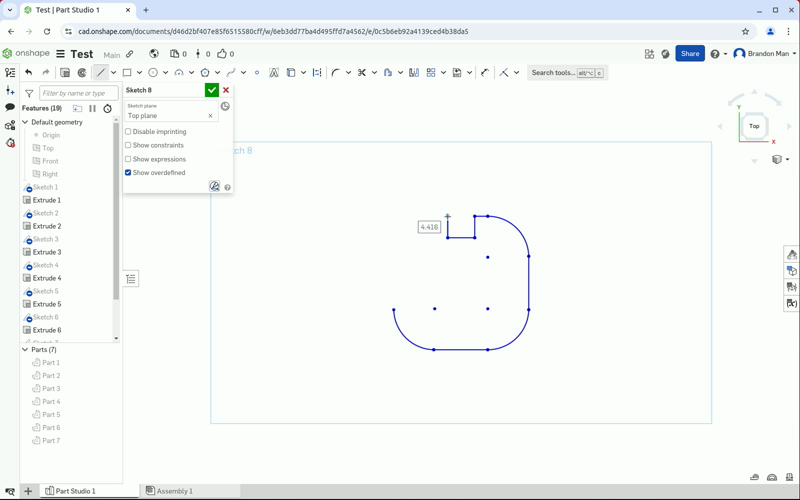
mouse_move(477, 216)
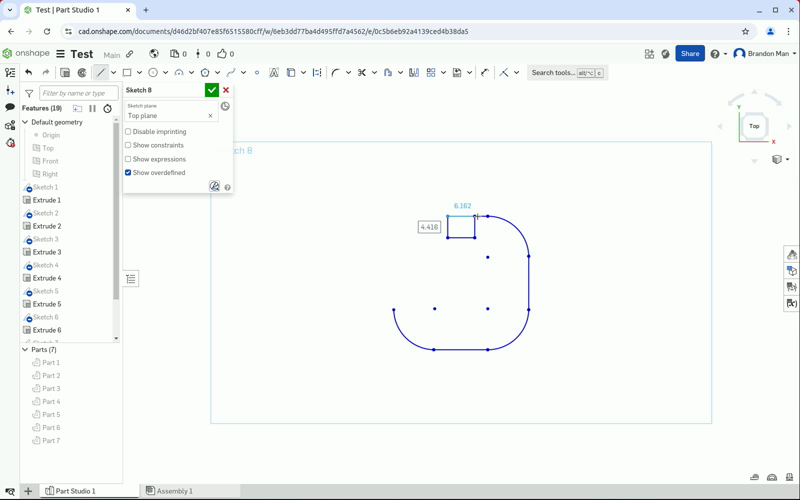
mouse_move(433, 216)
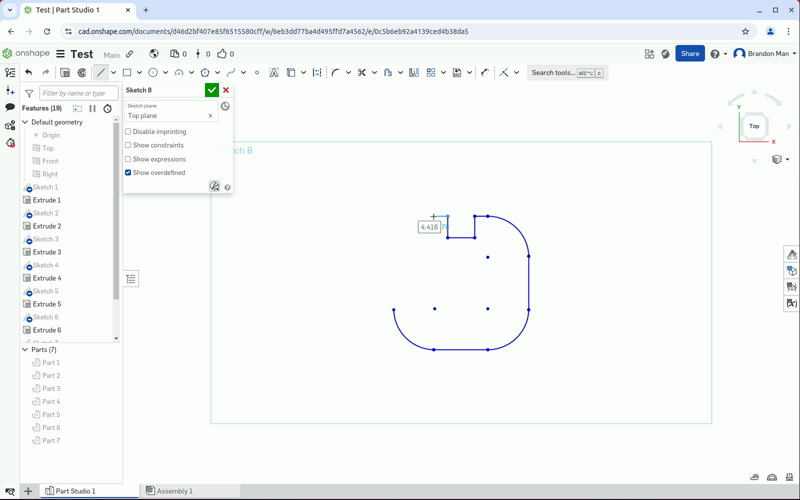
click(433, 216)
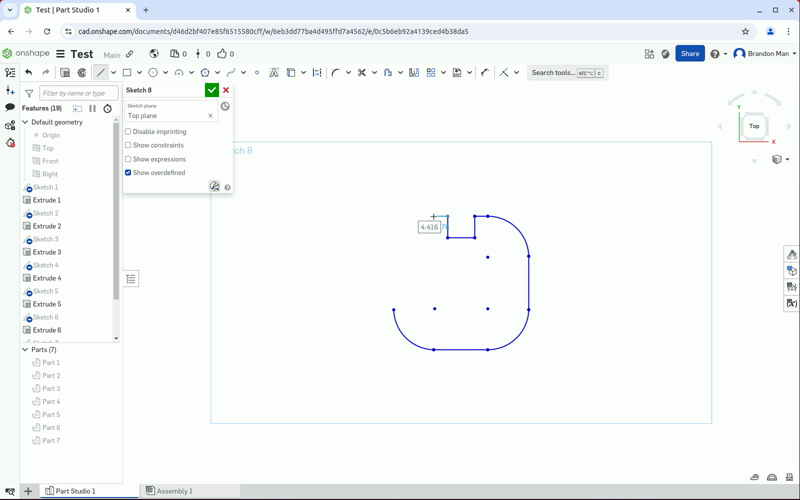
key_up(shift)
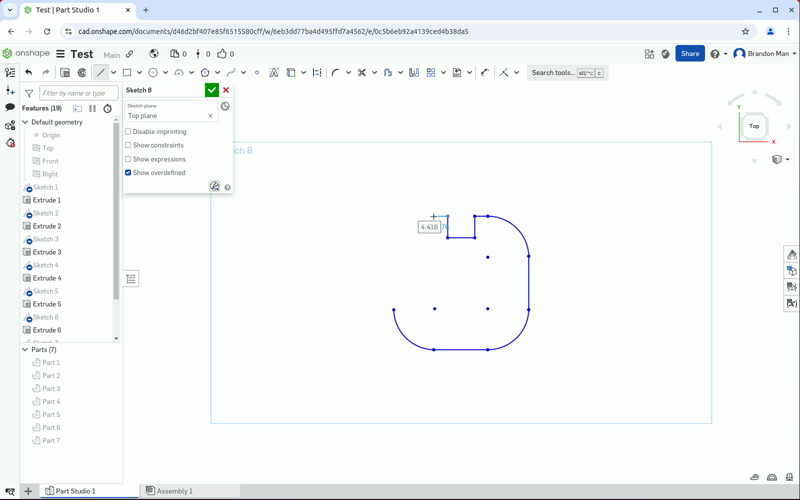
key(esc)
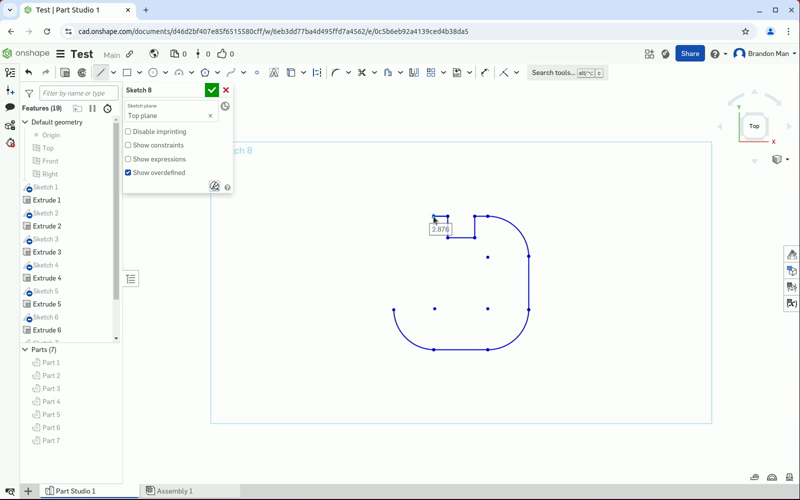
key(a)
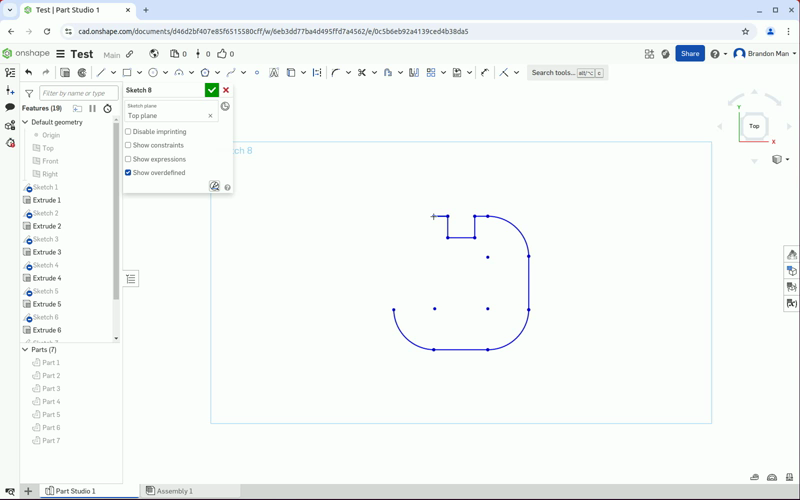
mouse_move(433, 216)
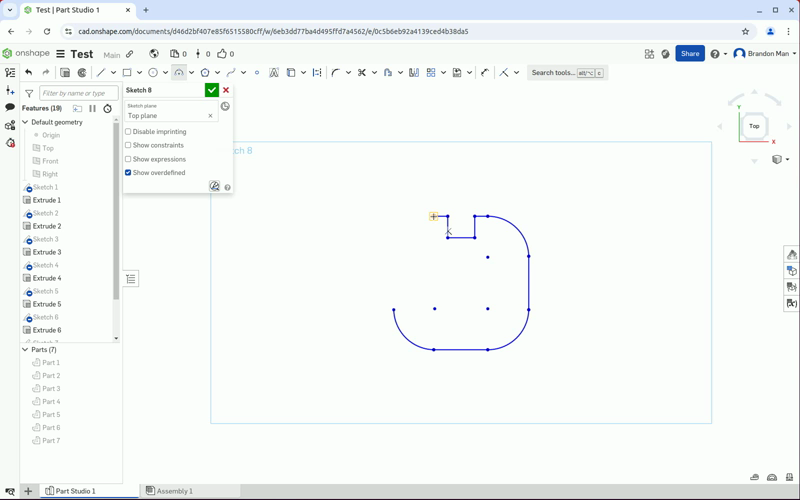
click(433, 216)
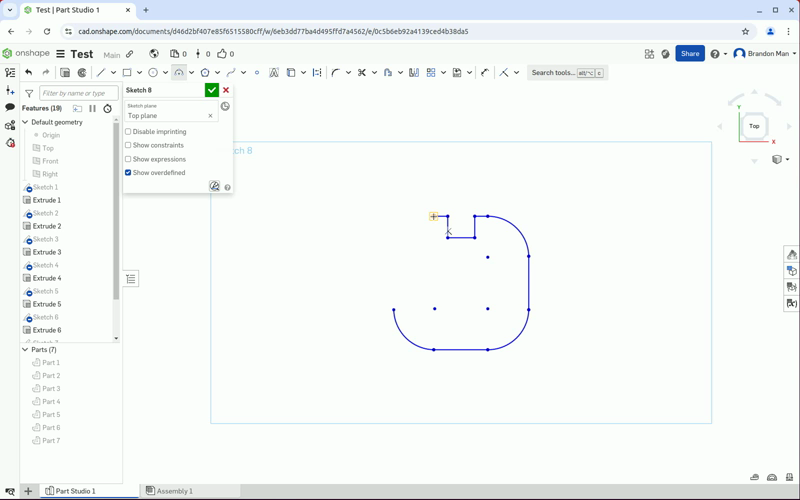
key_down(shift)
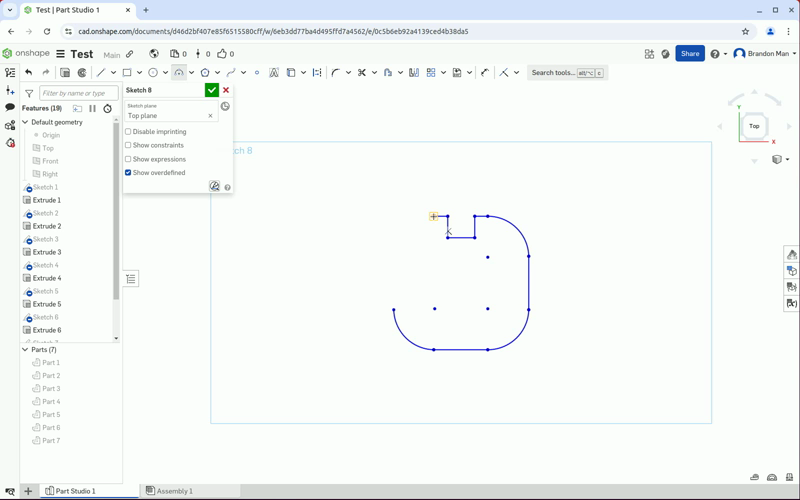
mouse_move(393, 256)
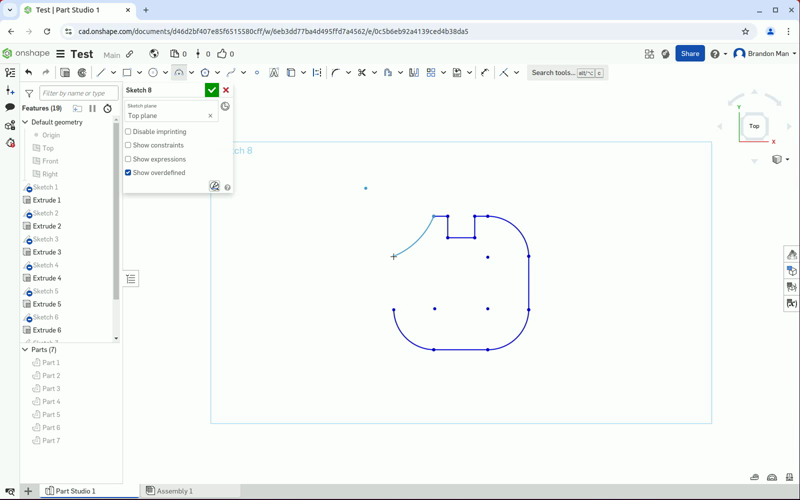
click(393, 256)
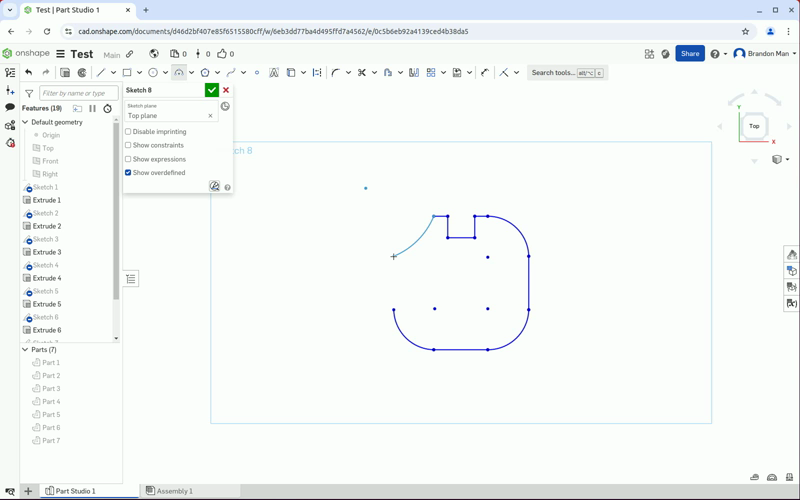
mouse_move(405, 228)
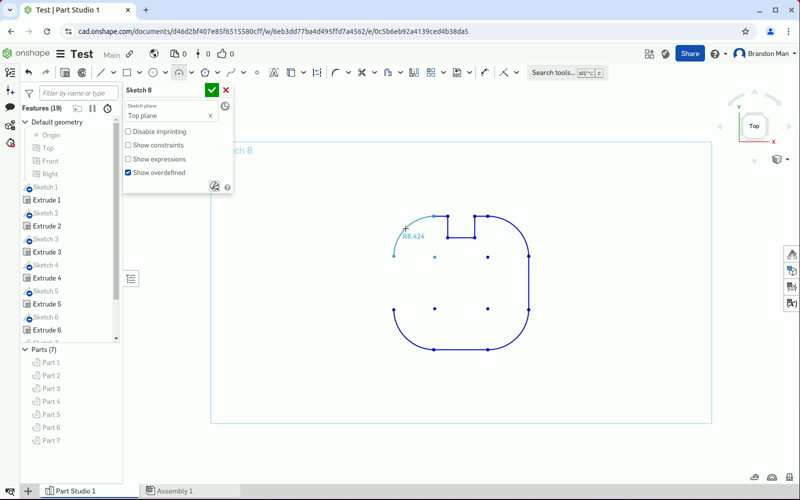
click(405, 228)
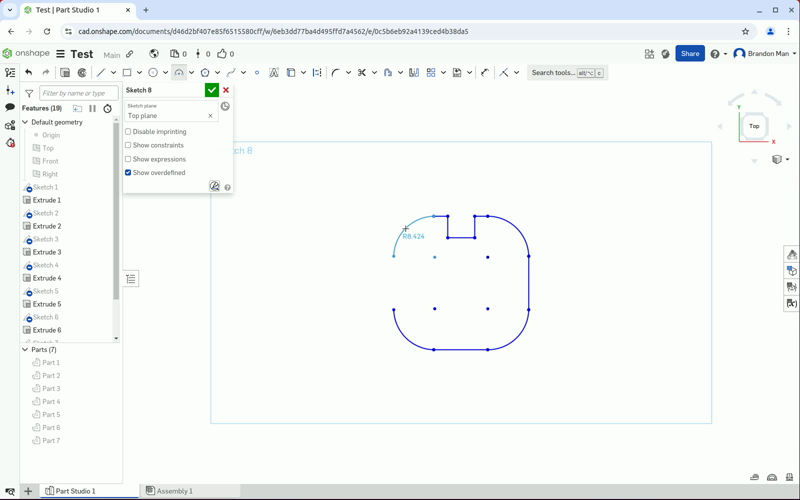
key_up(shift)
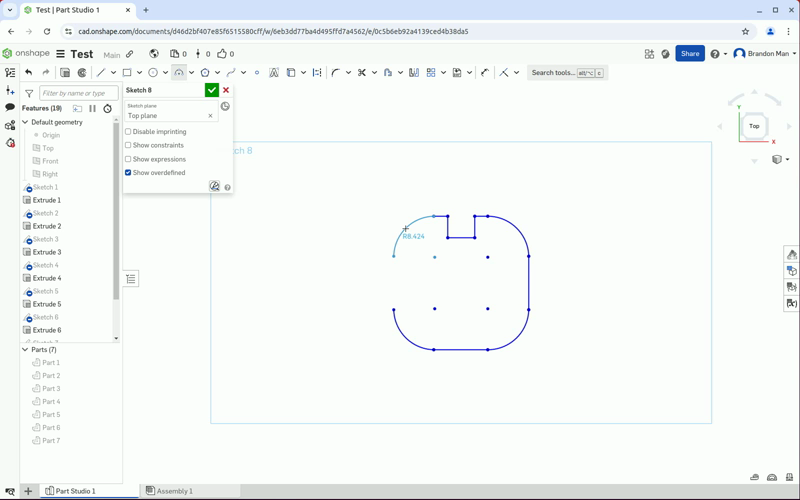
key(esc)
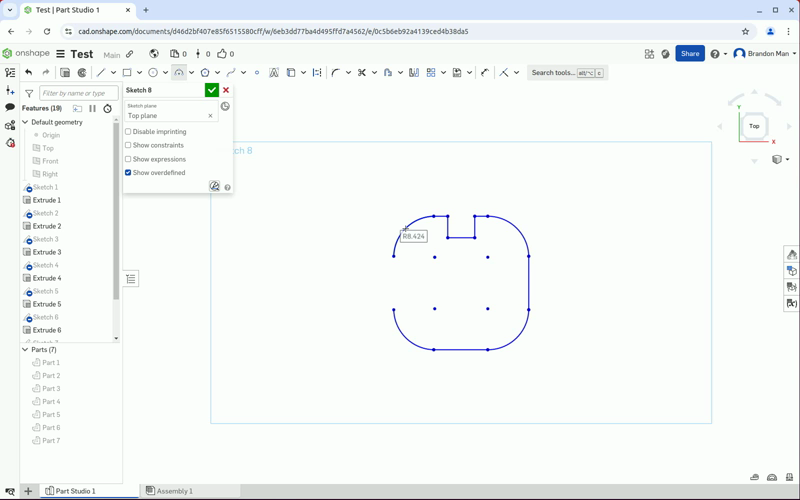
key(l)
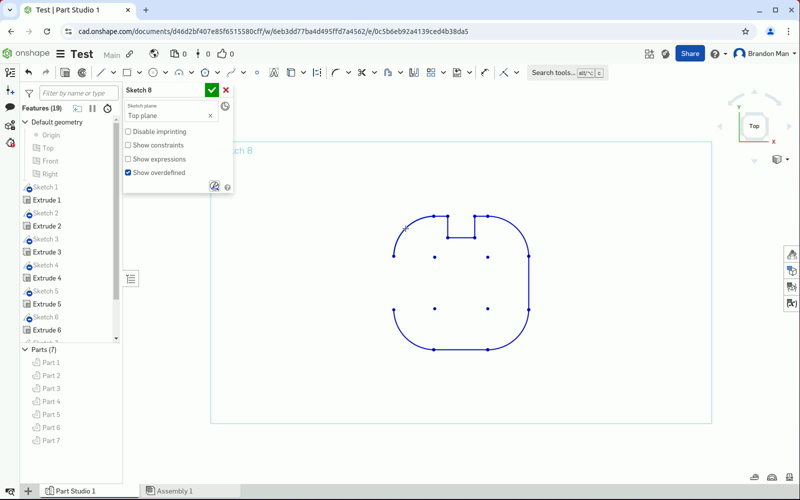
mouse_move(393, 256)
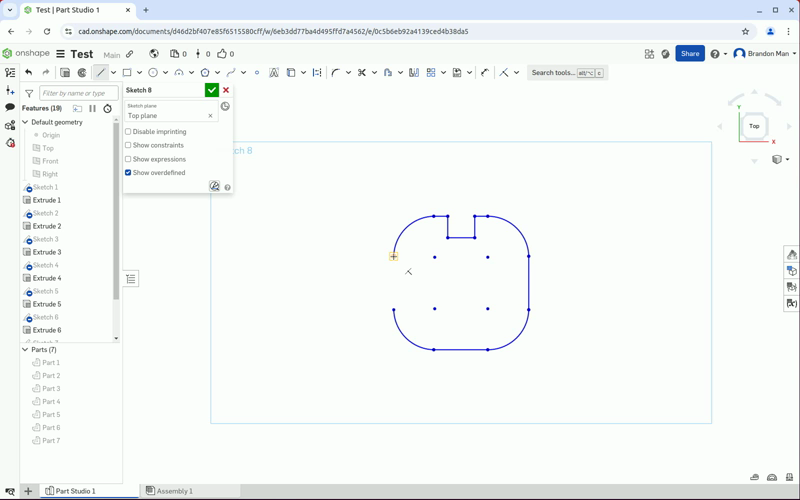
click(393, 256)
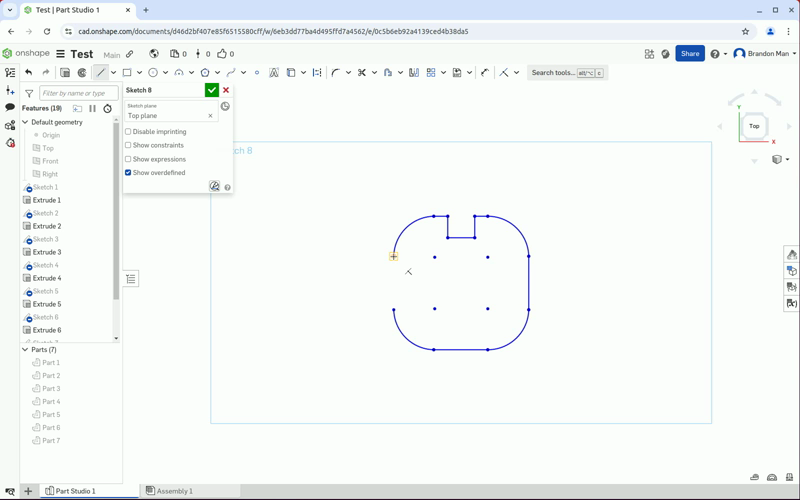
mouse_move(423, 256)
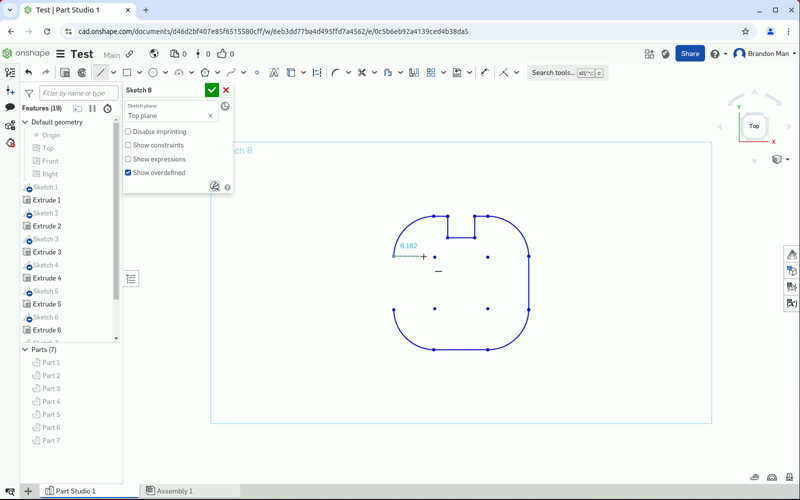
key_down(shift)
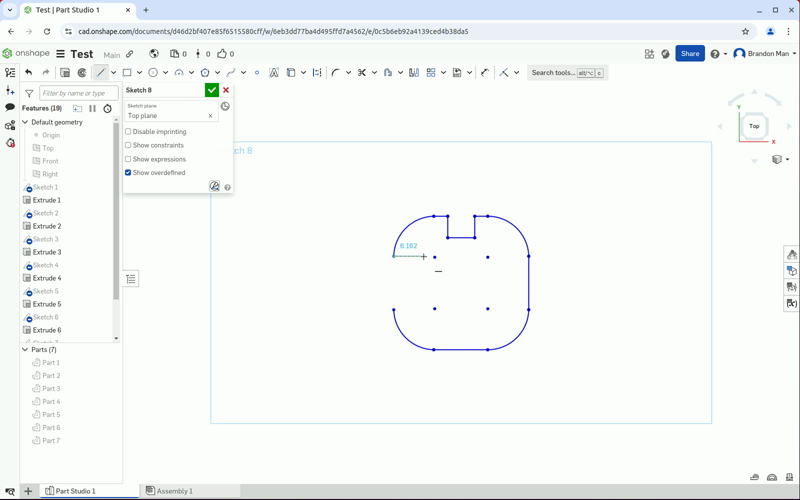
mouse_move(393, 309)
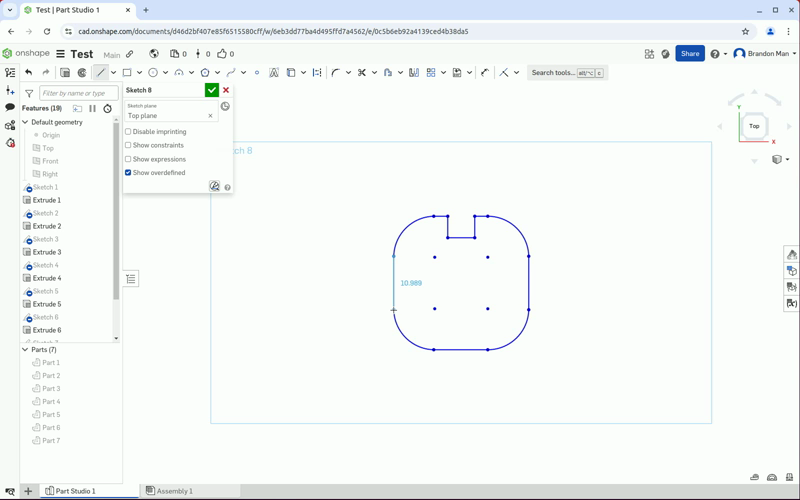
key_up(shift)
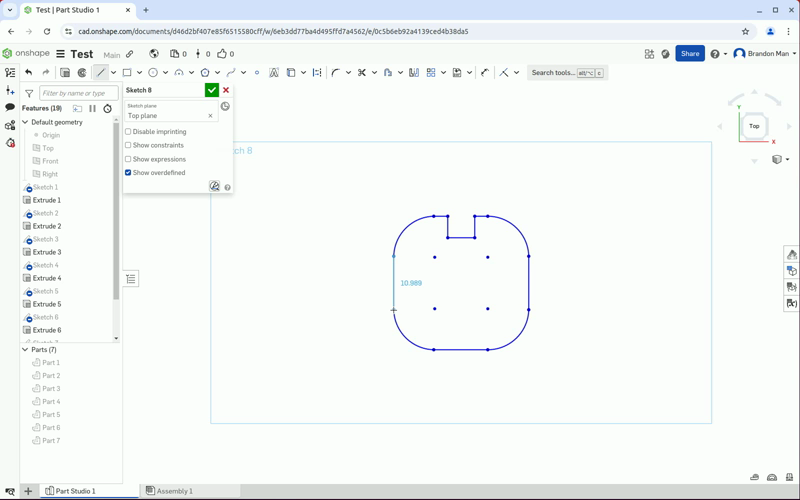
click(393, 309)
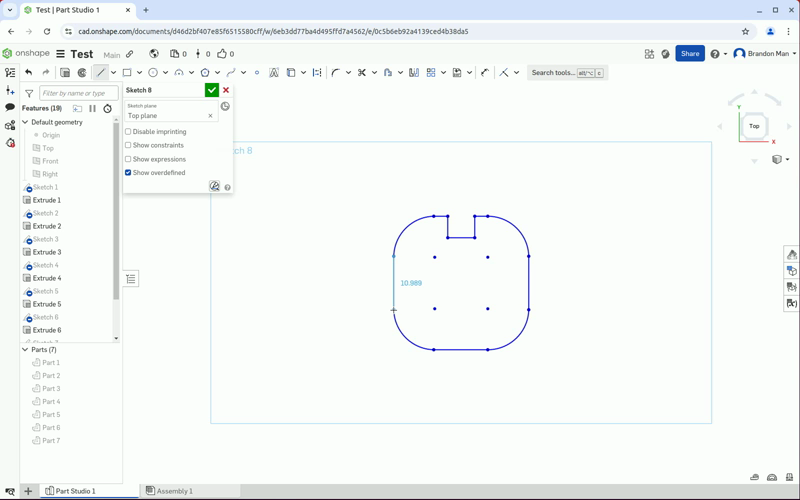
key(esc)
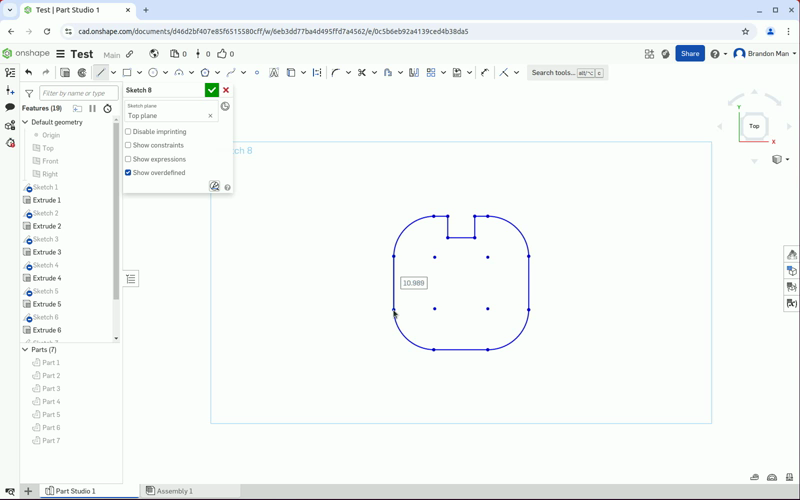
mouse_move(512, 299)
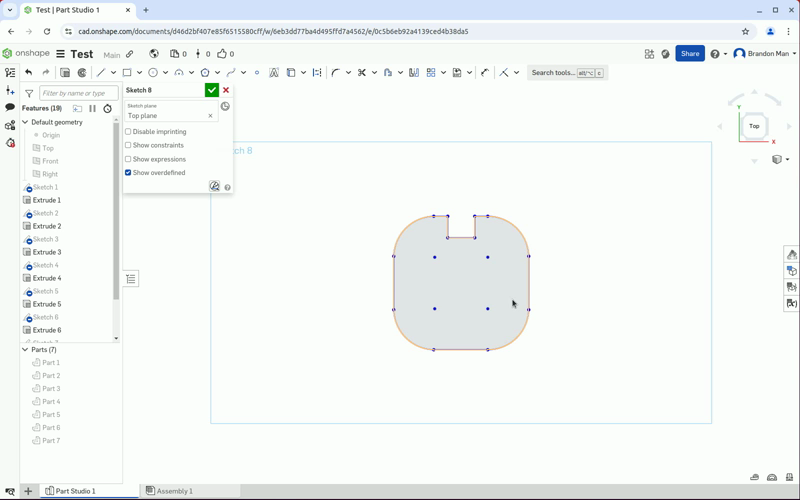
click(512, 299)
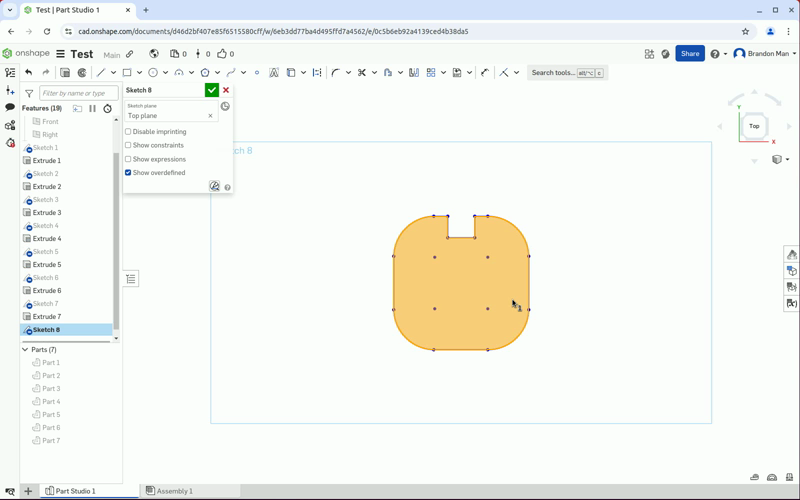
mouse_move(73, 352)
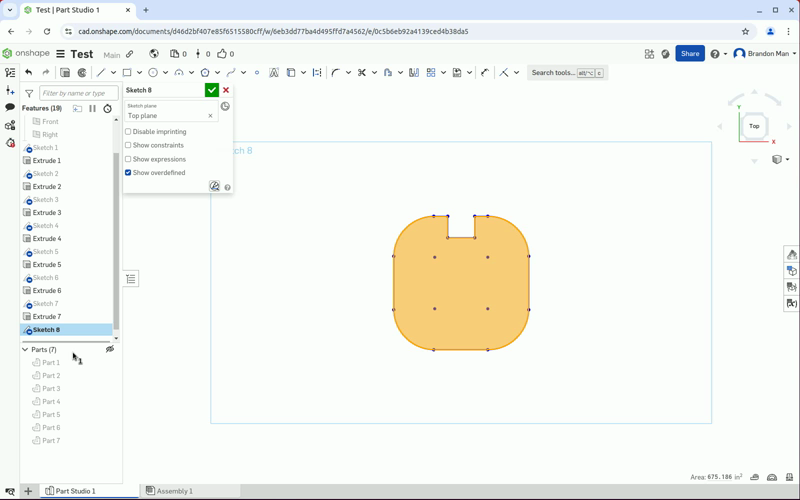
key(shift+y)
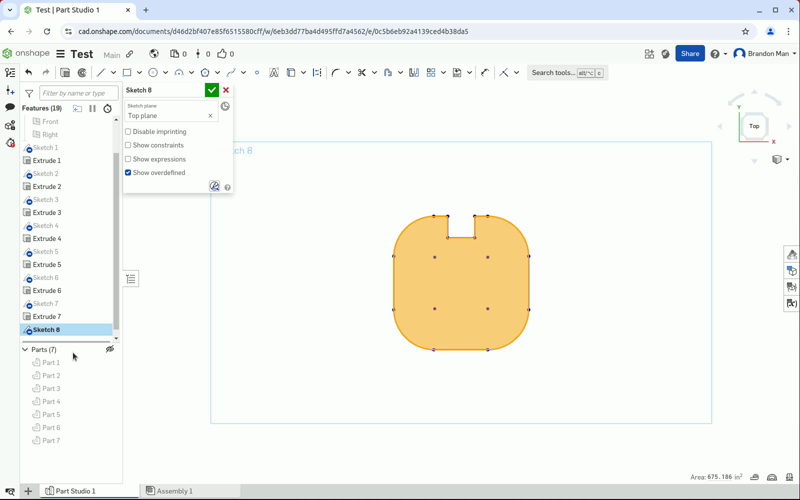
key(shift+e)
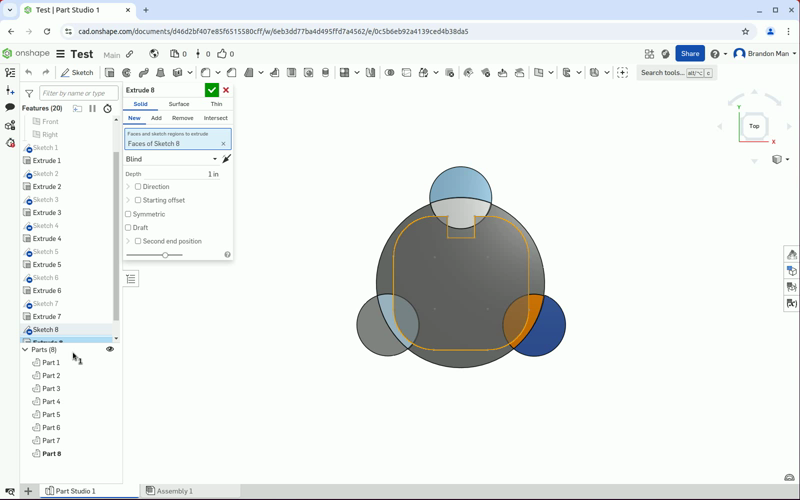
mouse_move(143, 106)
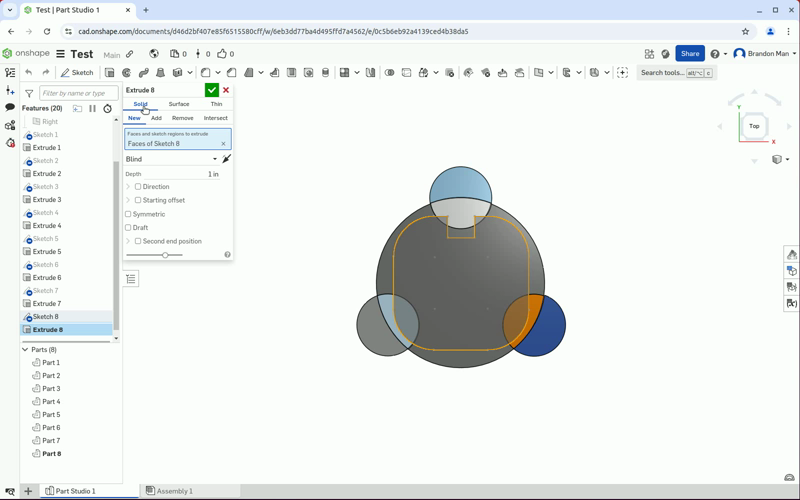
click(143, 106)
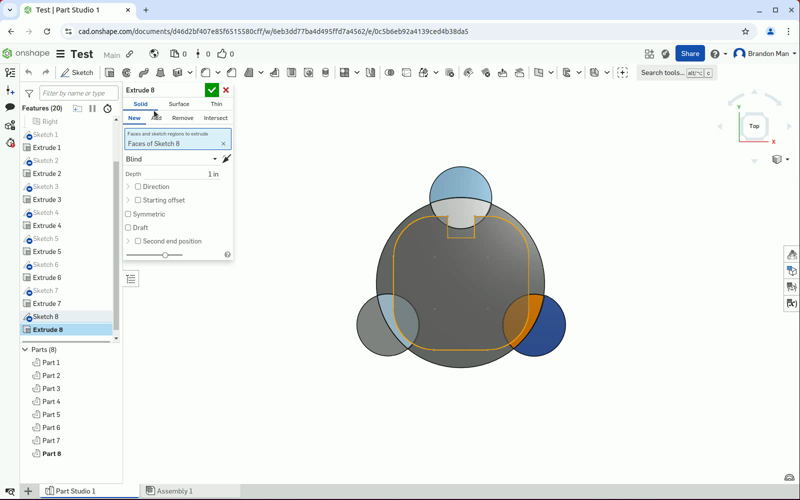
mouse_move(186, 120)
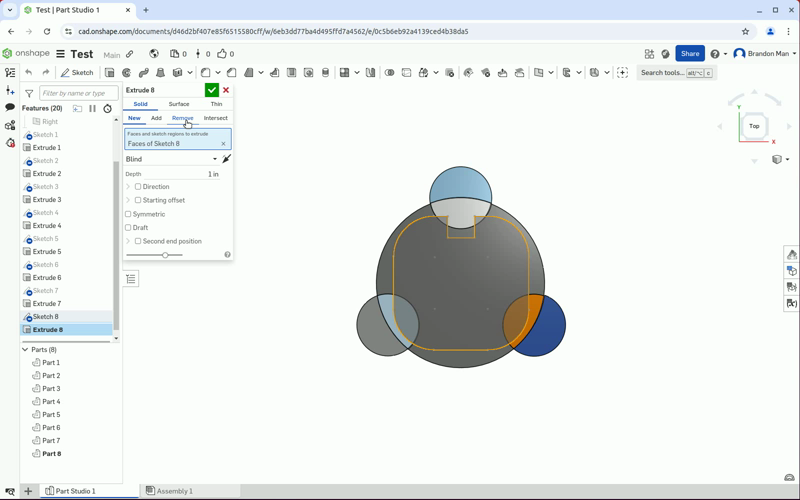
click(186, 120)
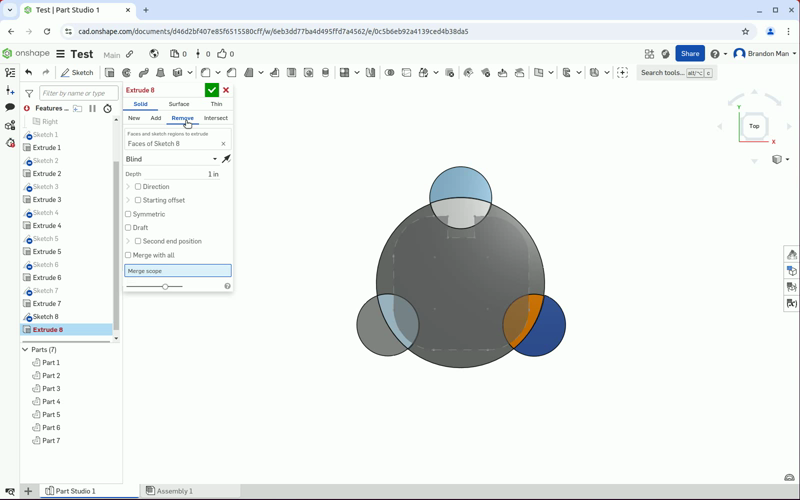
key(tab, 4)
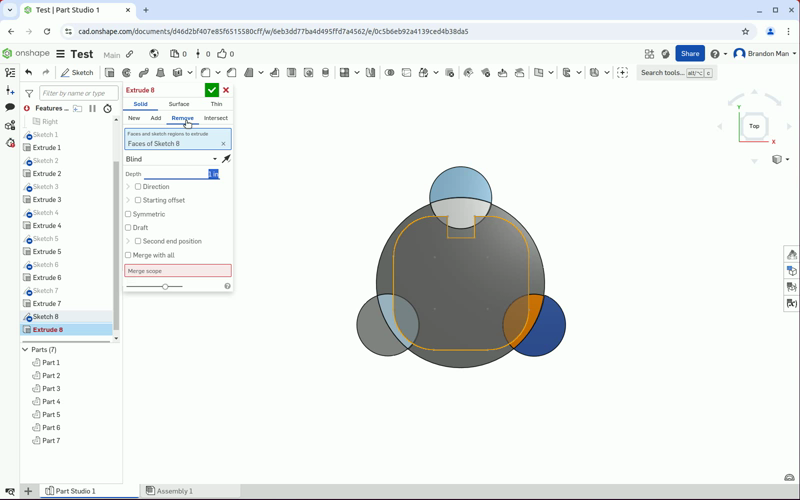
text(-1.685)
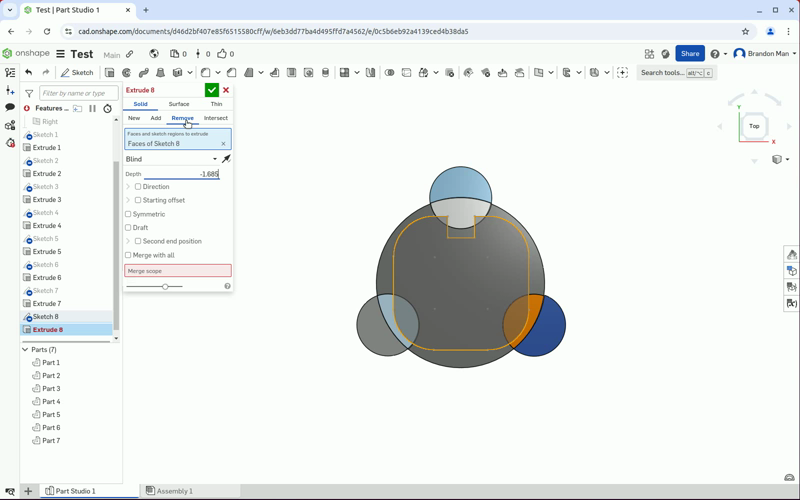
key(tab, 6)
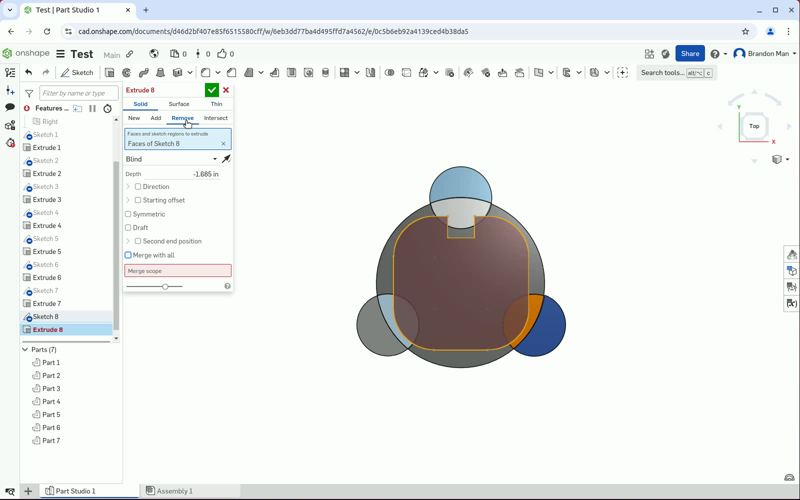
key(space)
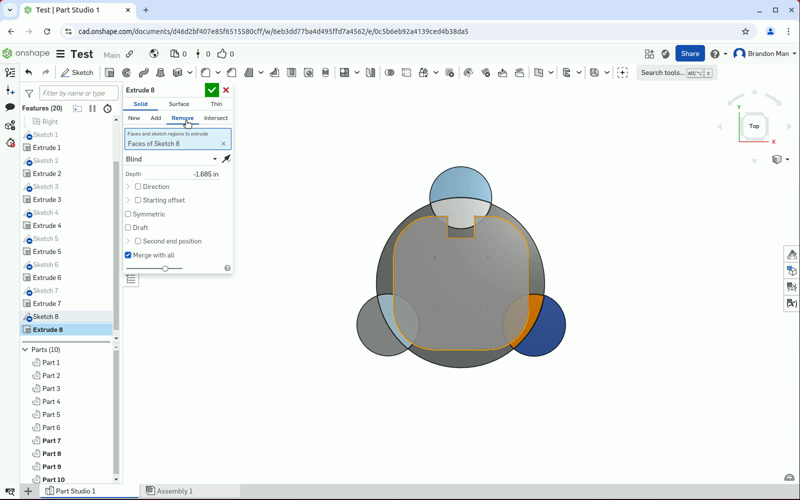
key(enter)
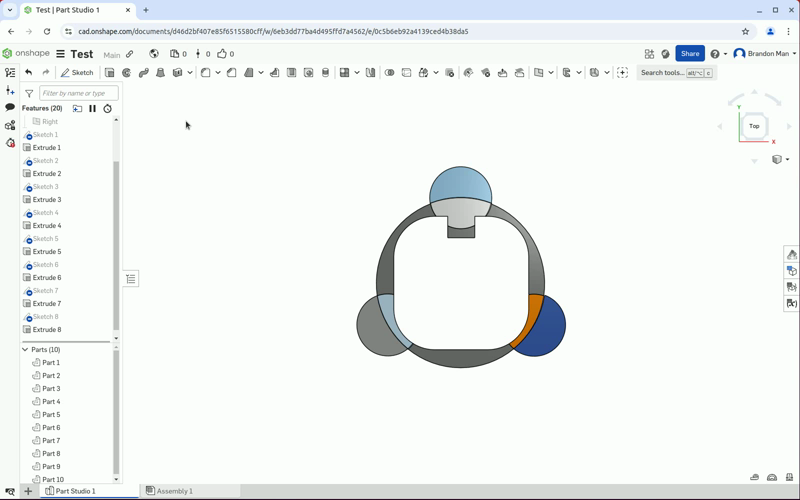
key(shift+h)
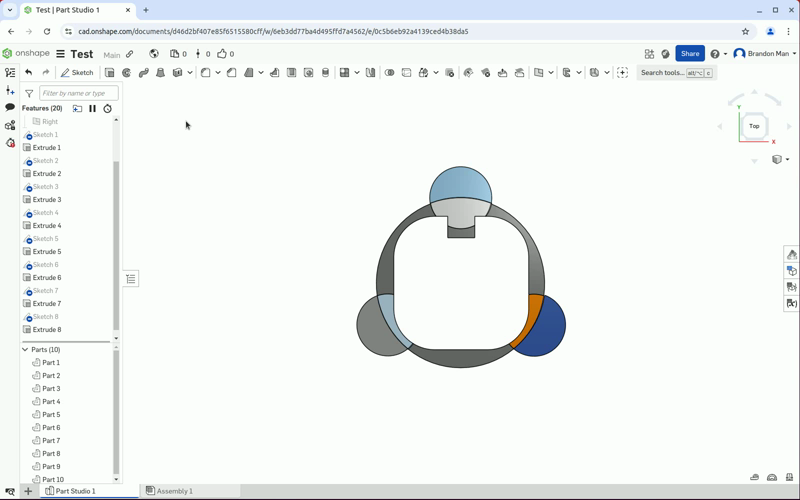
key(shift+h)
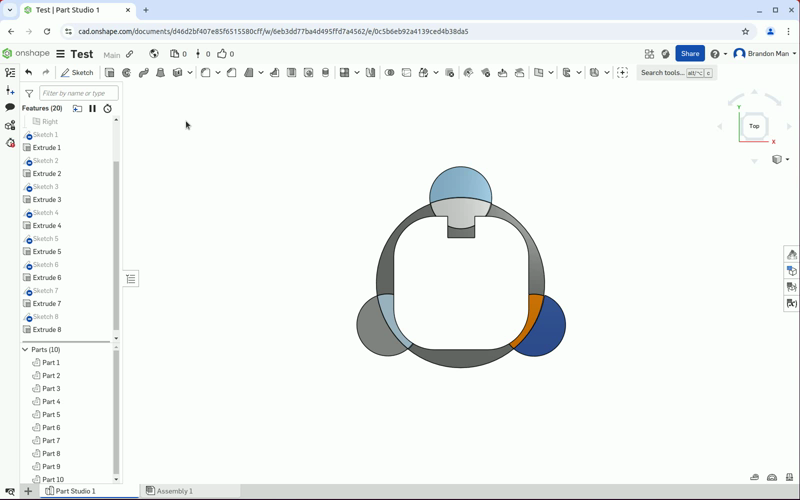
mouse_move(69, 137)
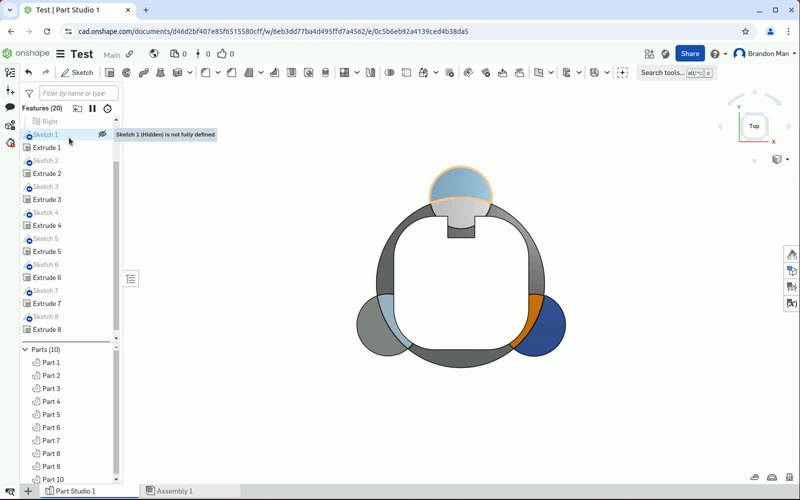
click(69, 137)
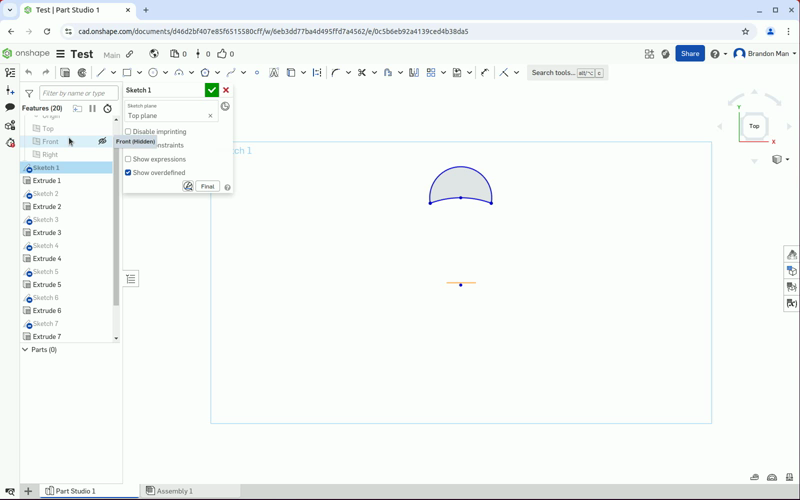
mouse_move(229, 92)
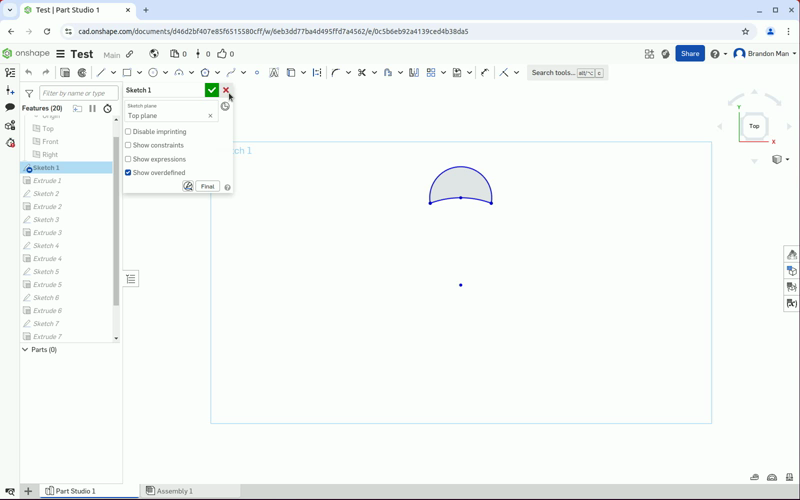
click(229, 92)
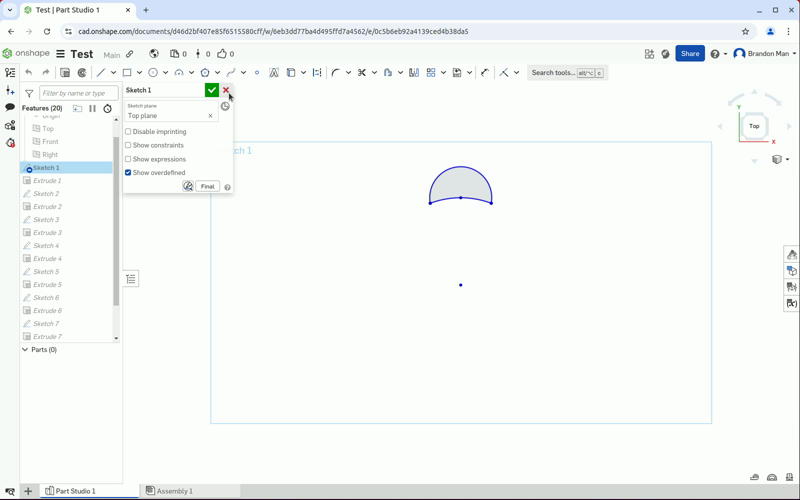
key(shift+s)
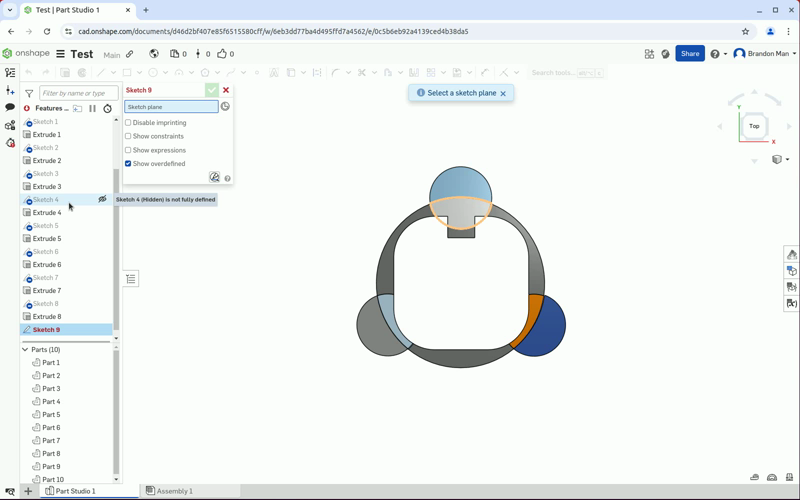
scroll(3)
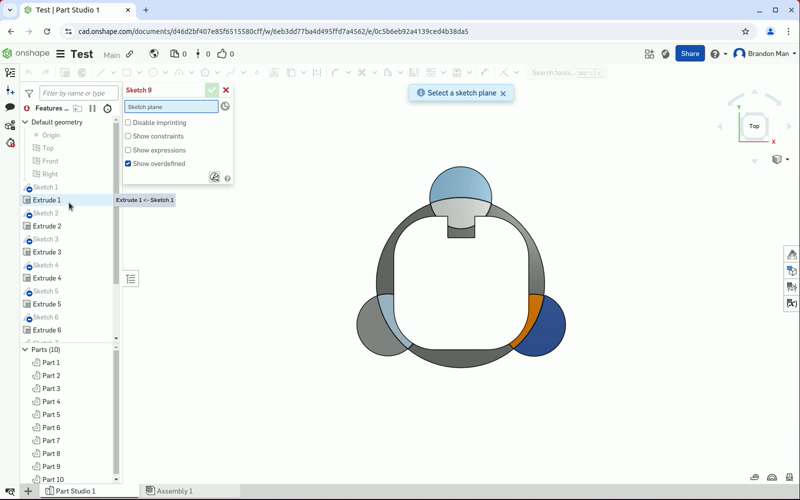
mouse_move(69, 150)
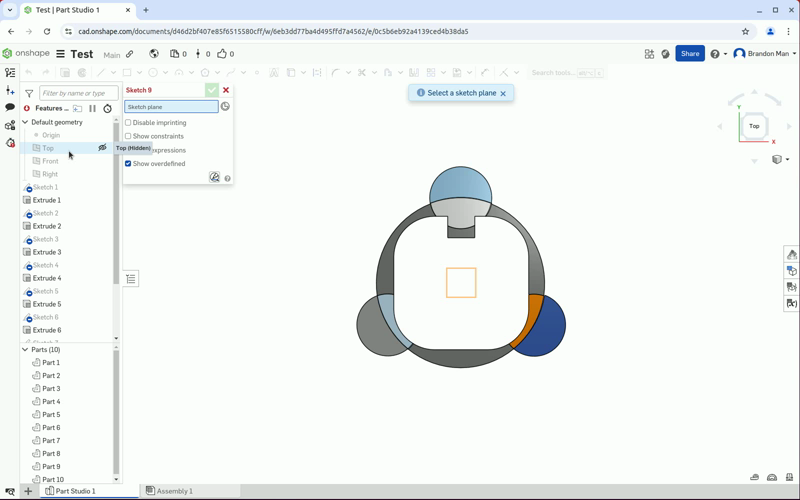
click(69, 150)
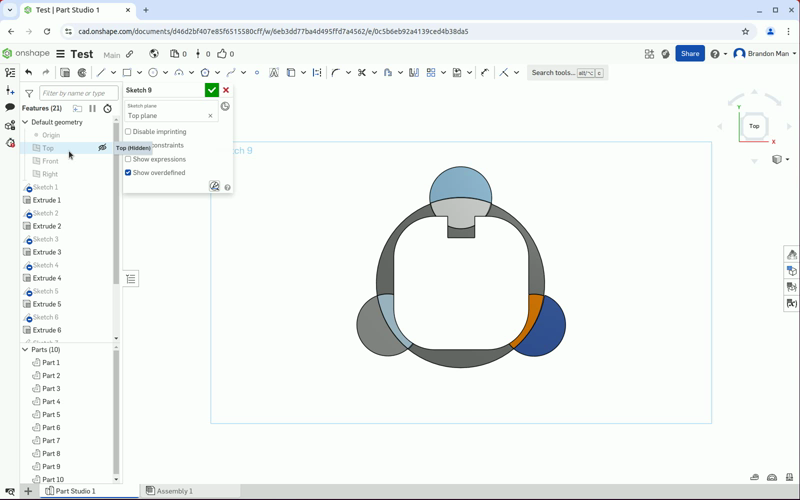
mouse_move(69, 352)
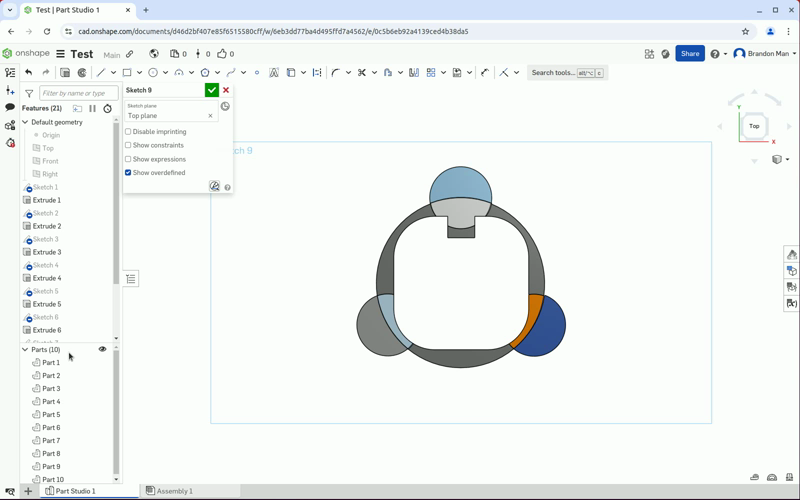
key(y)
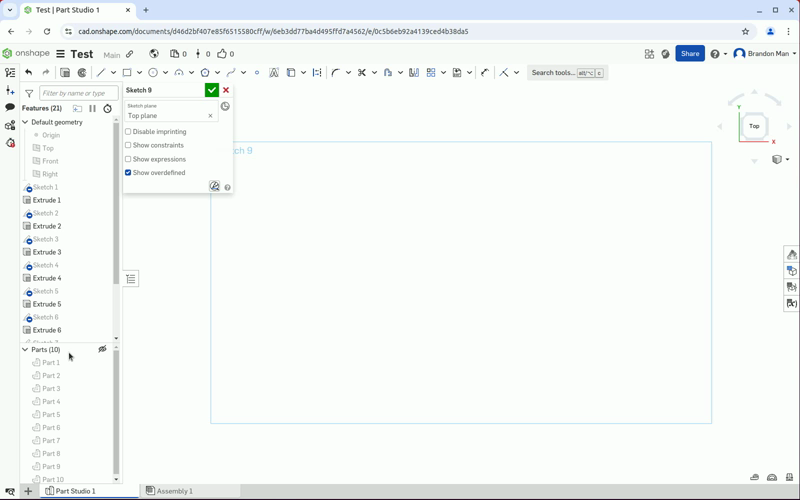
key(l)
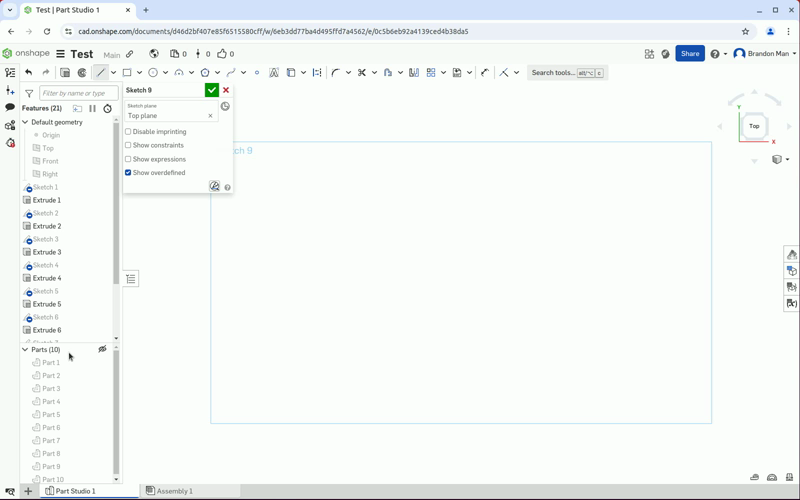
key_down(shift)
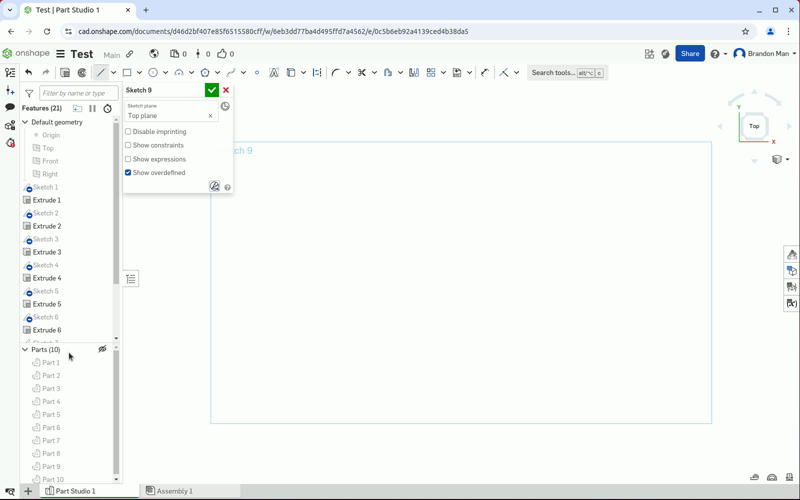
mouse_move(446, 216)
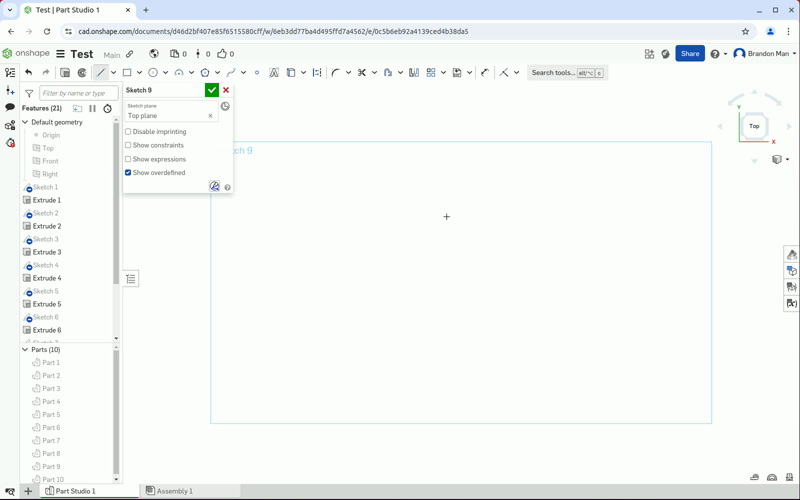
click(446, 216)
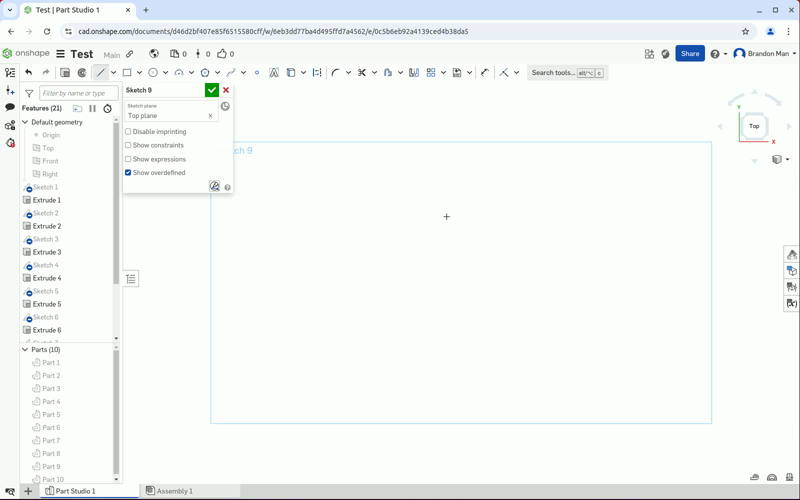
key_up(shift)
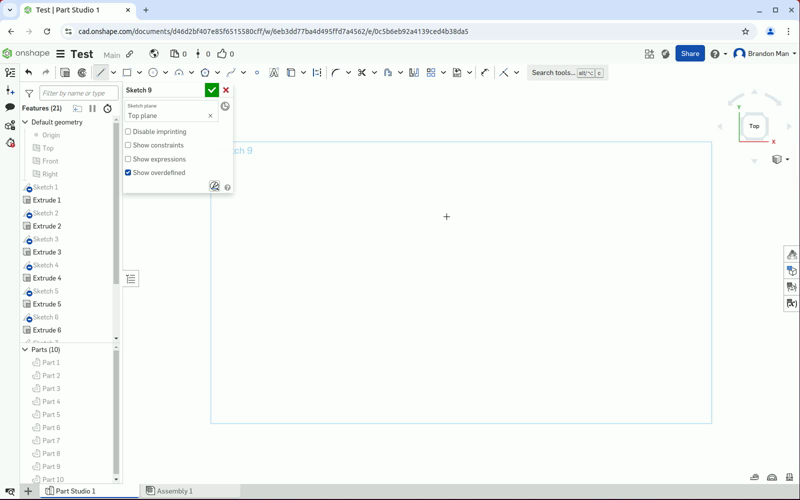
key_down(shift)
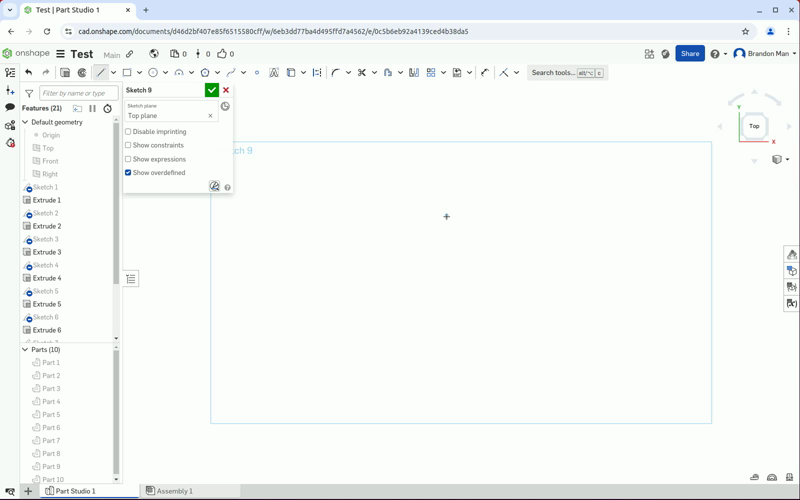
mouse_move(476, 216)
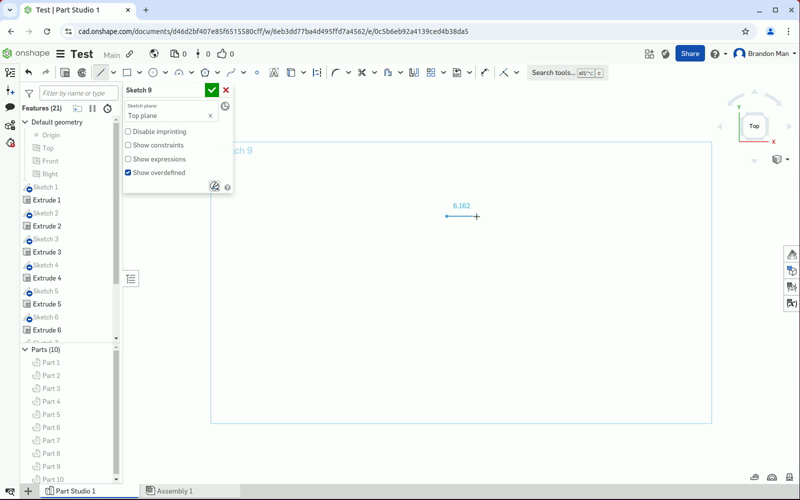
mouse_move(474, 216)
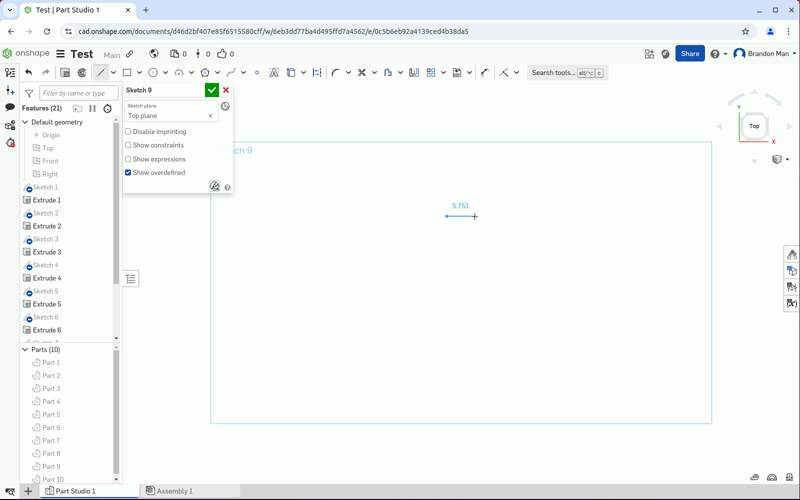
click(474, 216)
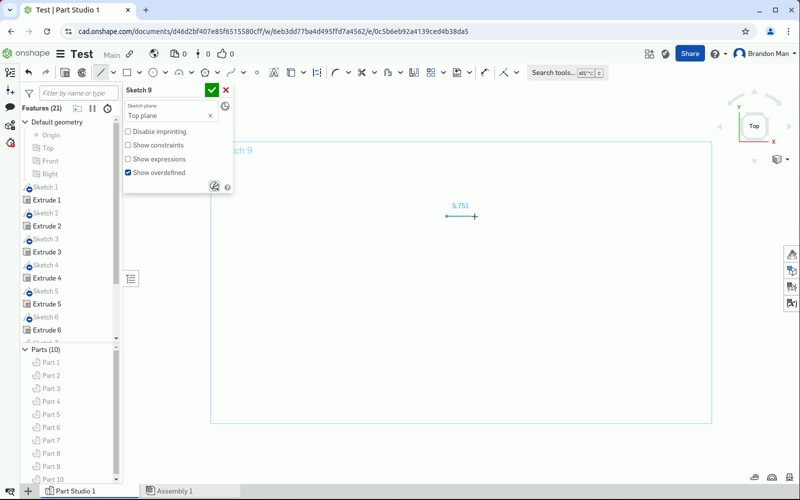
key_up(shift)
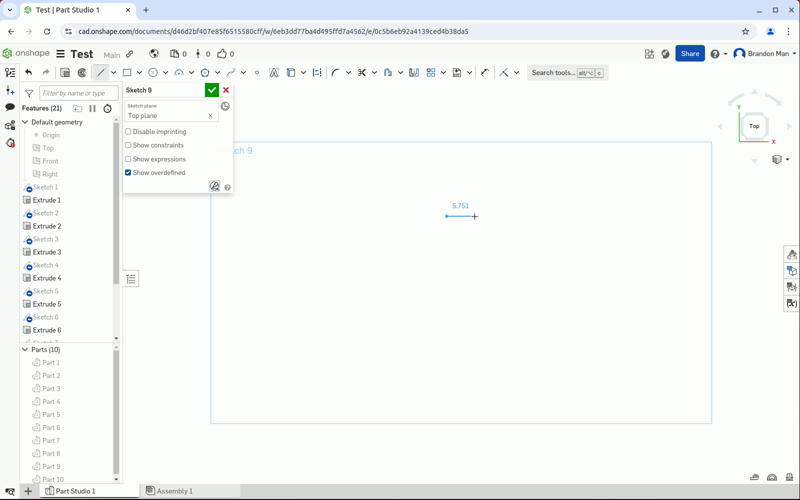
key_down(shift)
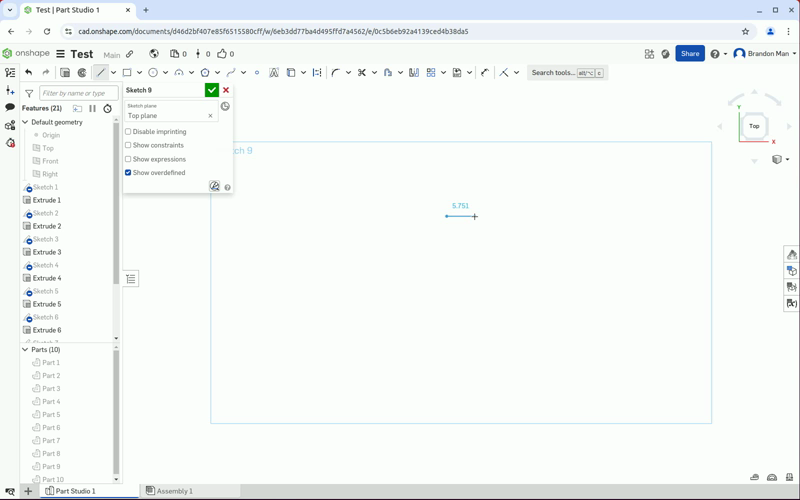
mouse_move(504, 216)
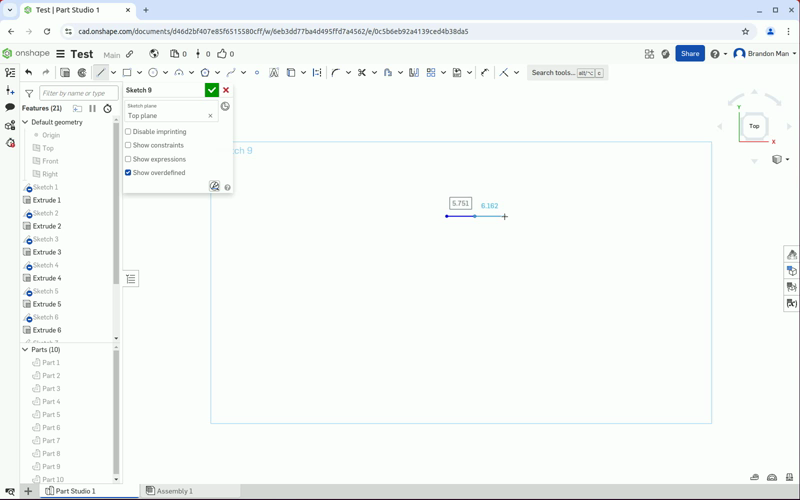
mouse_move(474, 158)
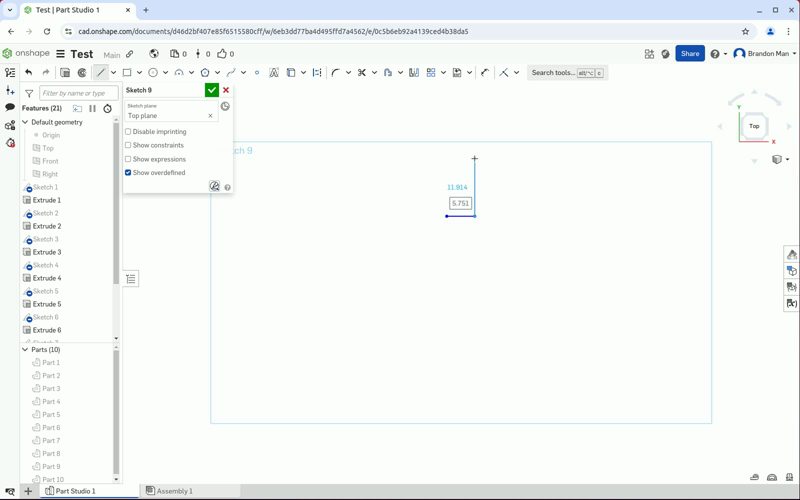
click(474, 158)
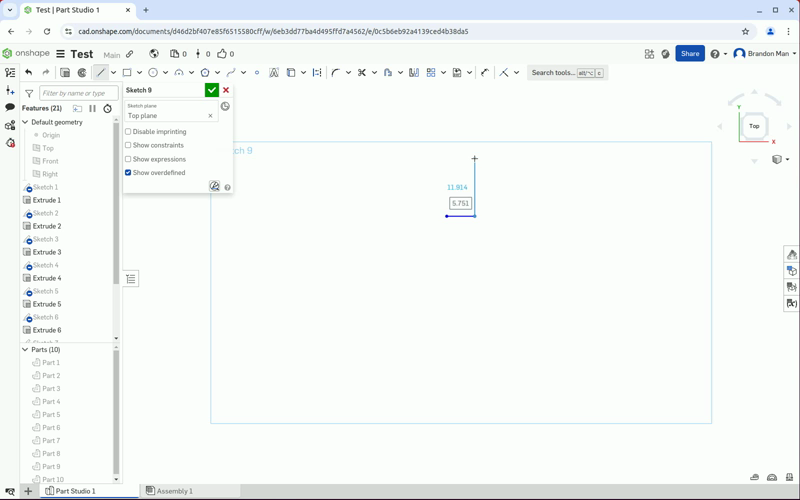
key_up(shift)
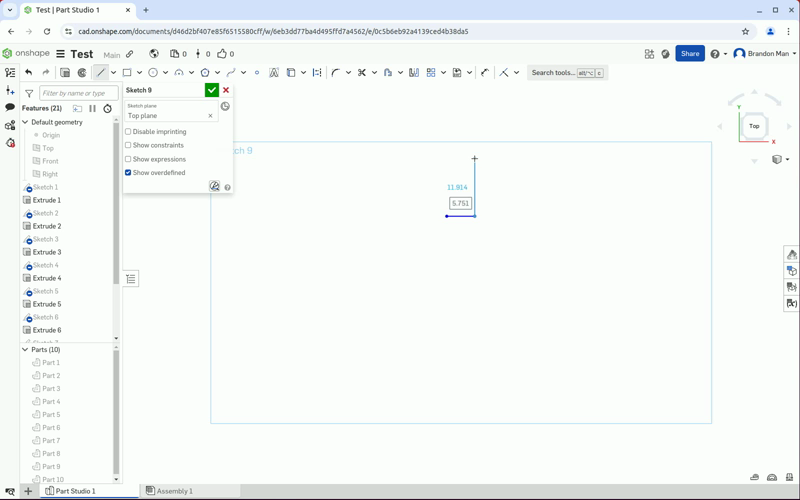
key_down(shift)
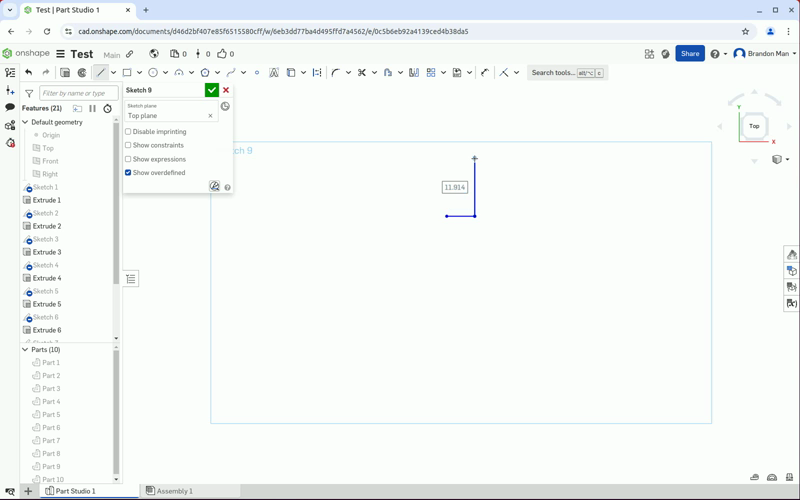
mouse_move(504, 158)
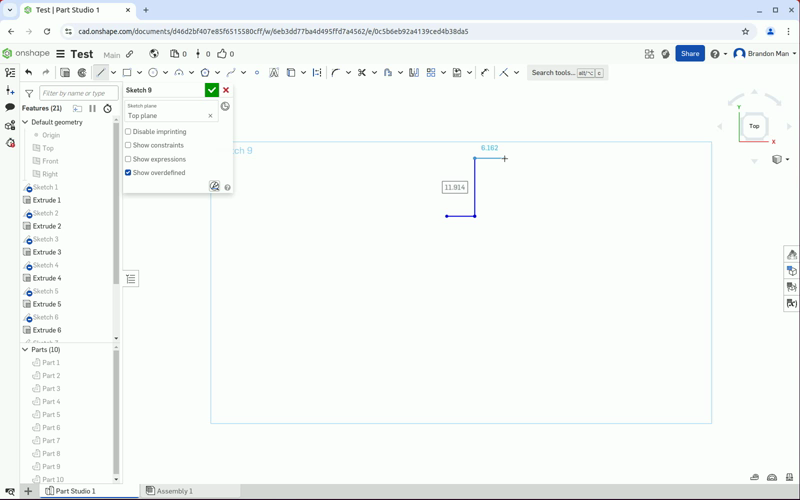
mouse_move(446, 158)
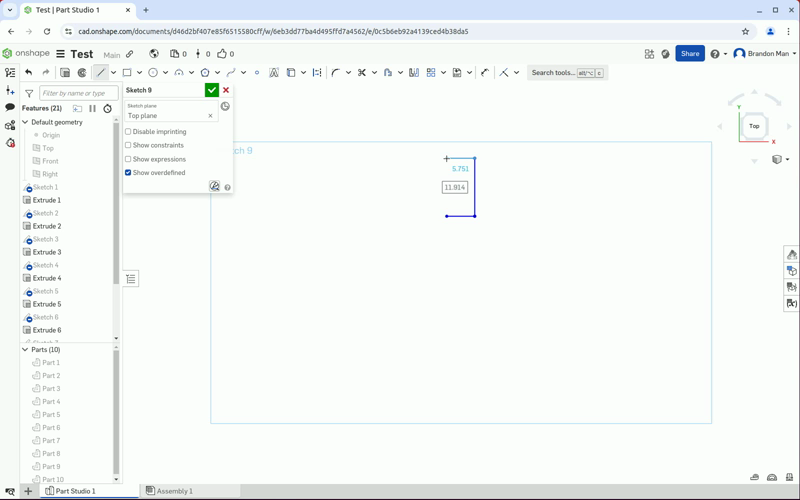
click(446, 158)
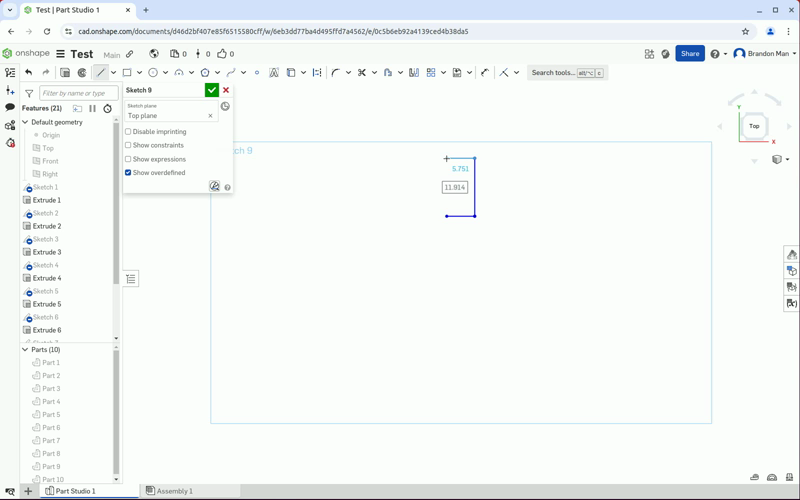
key_up(shift)
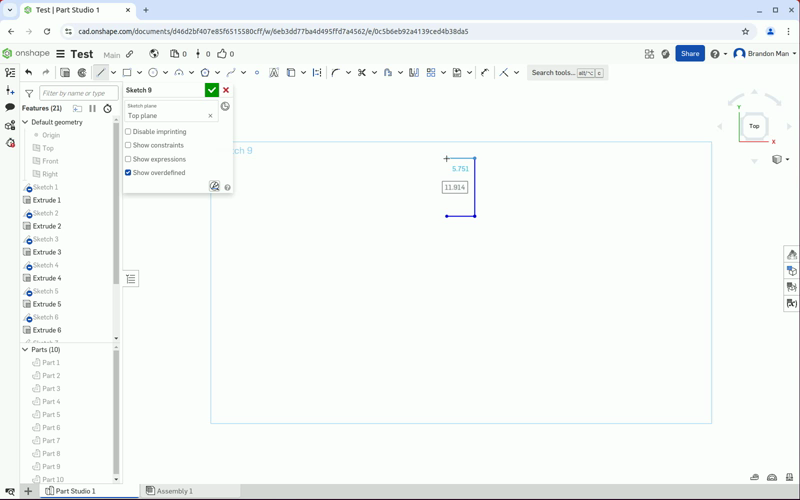
mouse_move(476, 158)
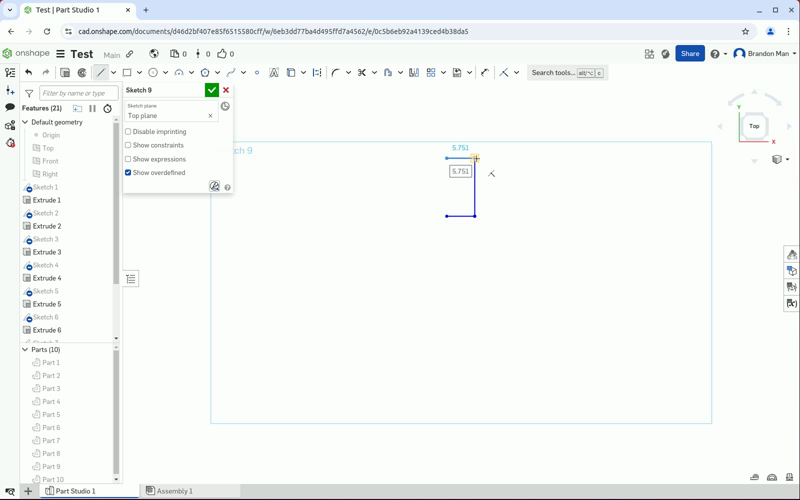
key_down(shift)
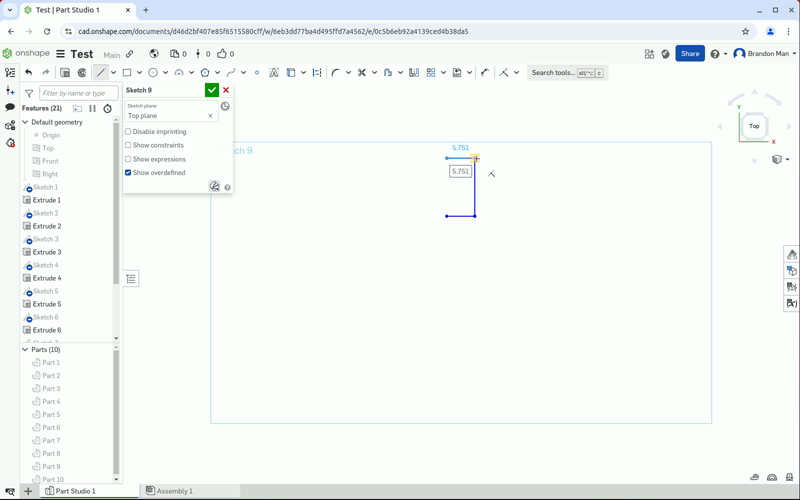
mouse_move(446, 216)
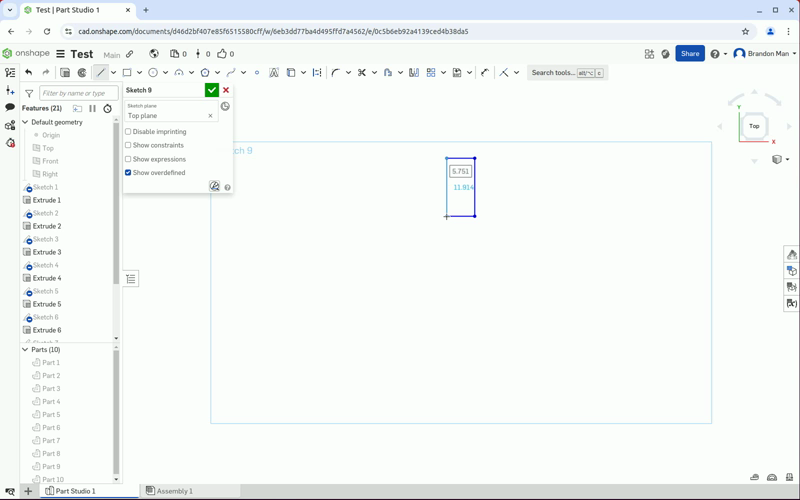
key_up(shift)
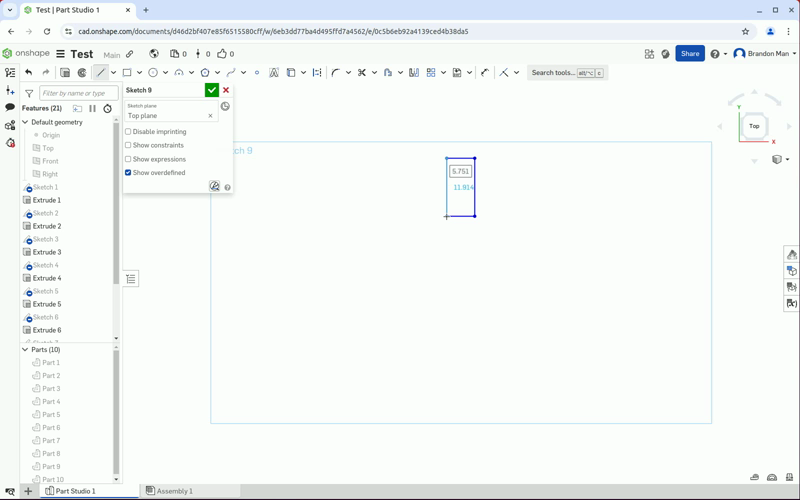
click(446, 216)
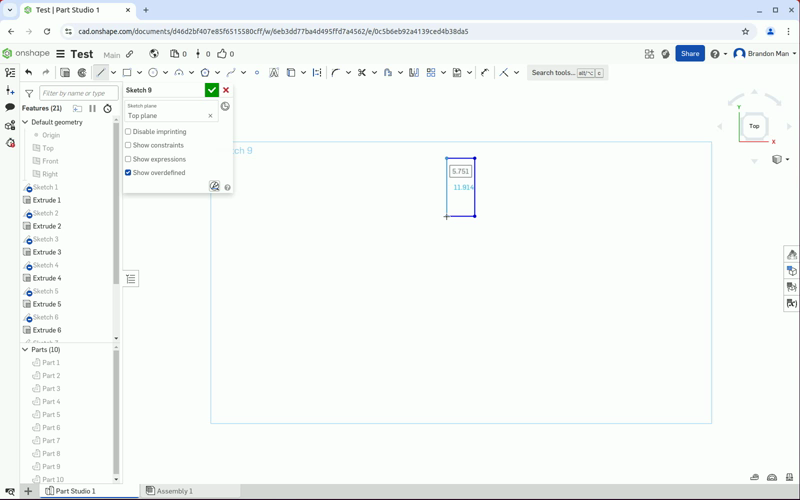
key(esc)
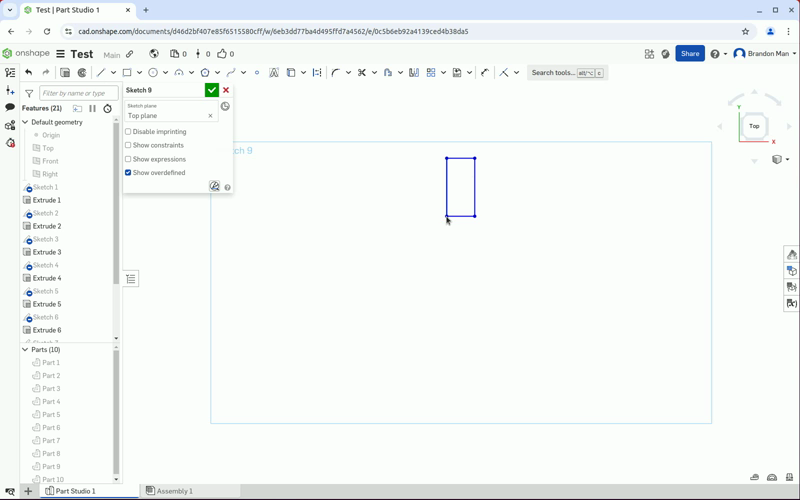
mouse_move(458, 210)
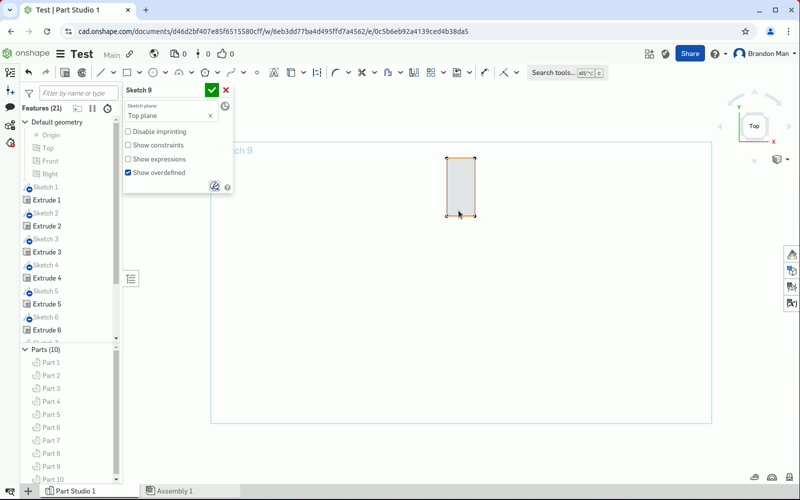
scroll(6)
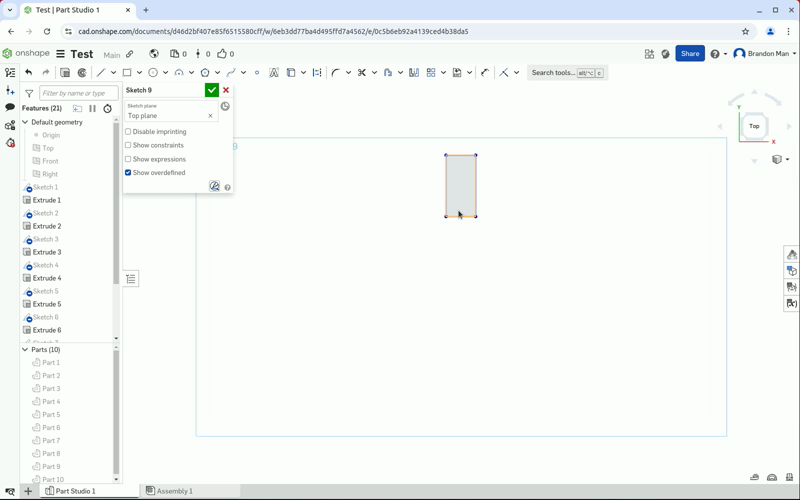
scroll(6)
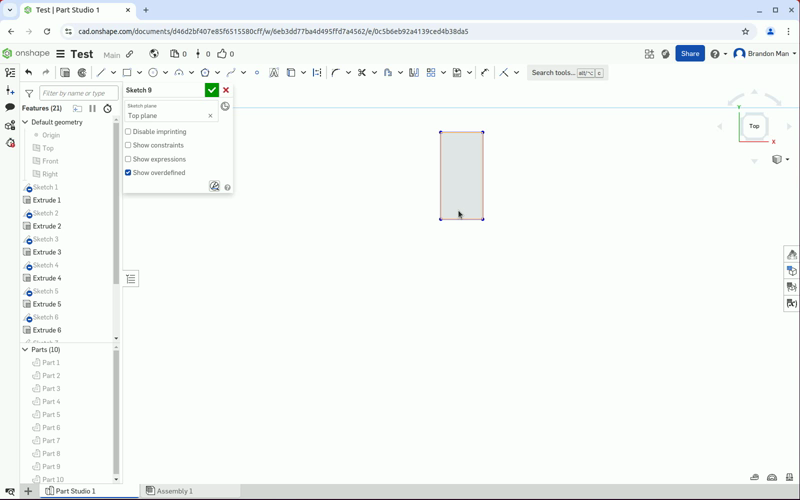
scroll(6)
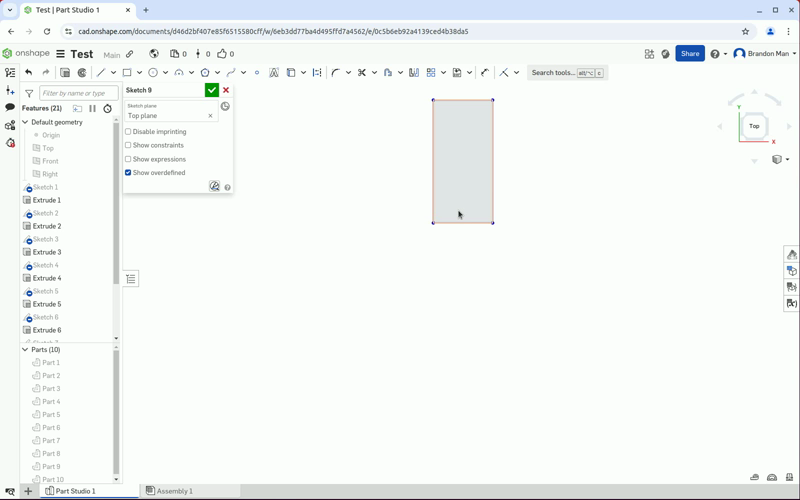
scroll(6)
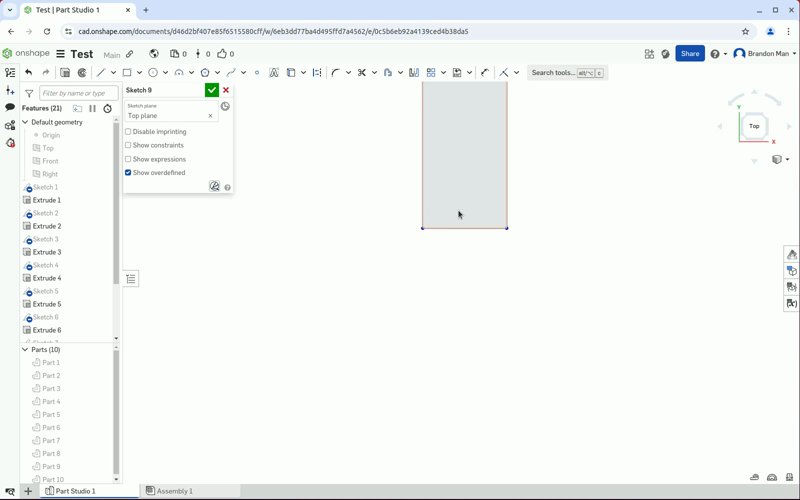
scroll(6)
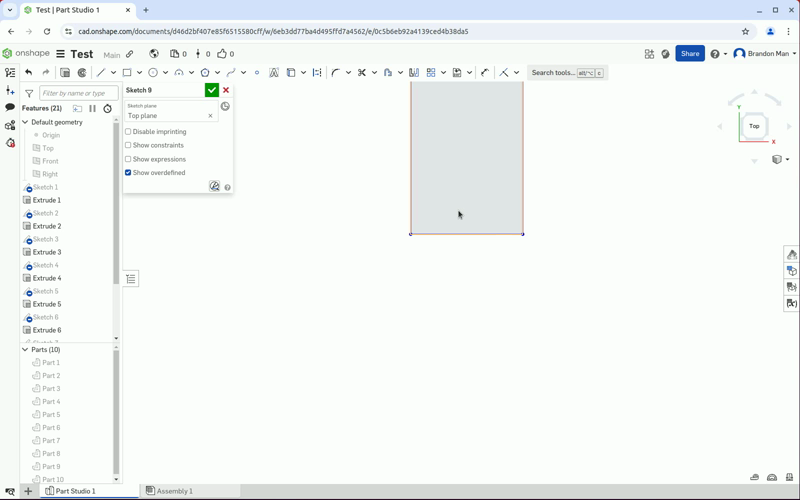
scroll(6)
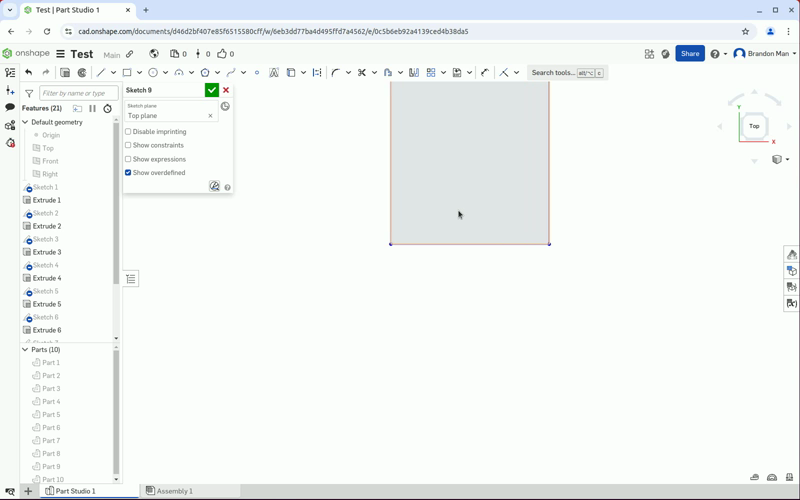
scroll(6)
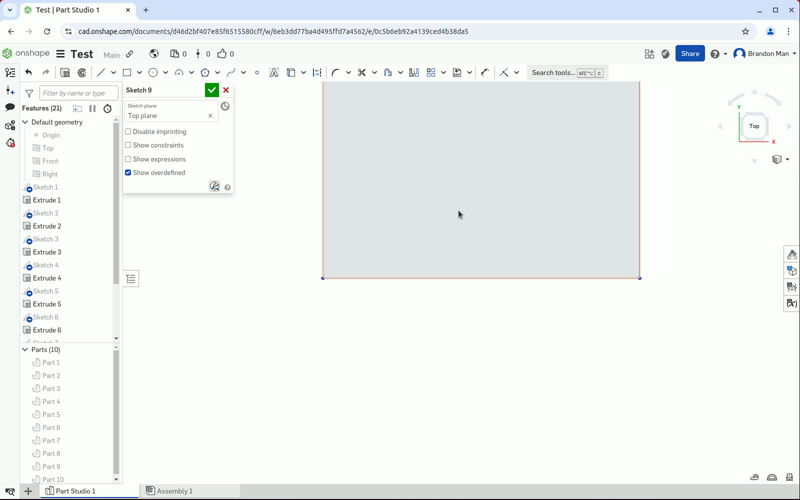
click(458, 210)
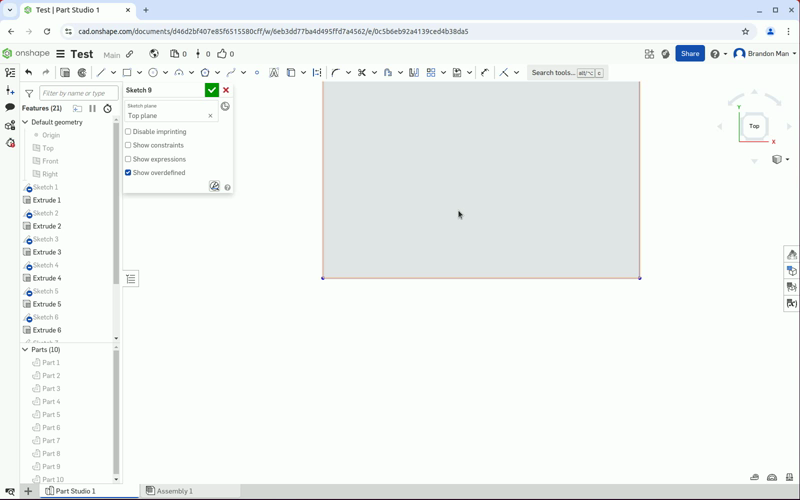
scroll(-6)
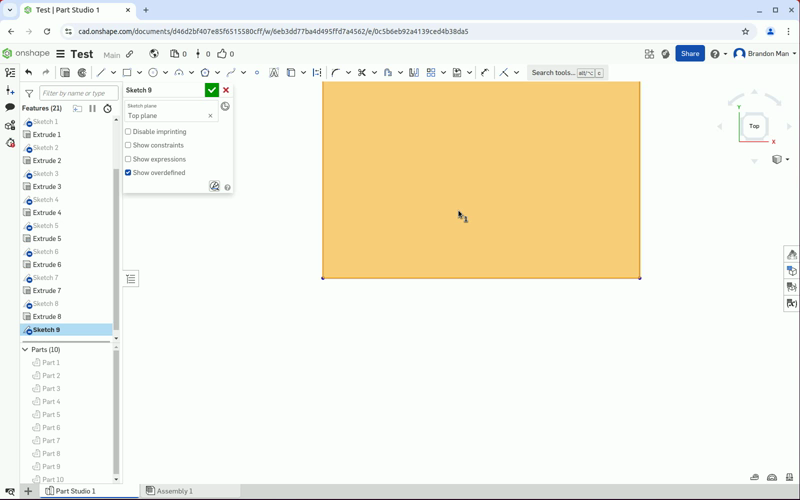
scroll(-6)
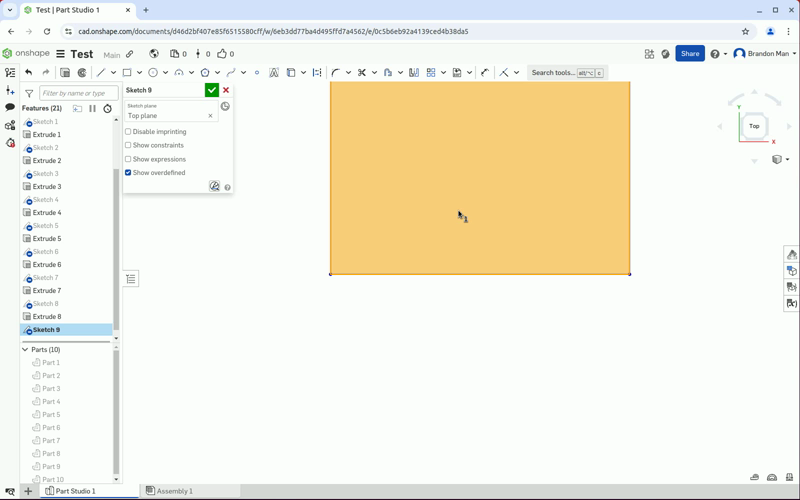
scroll(-6)
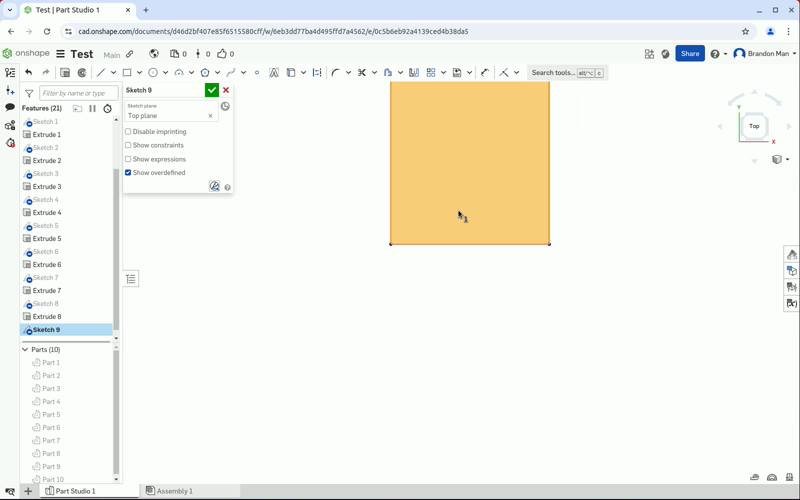
scroll(-6)
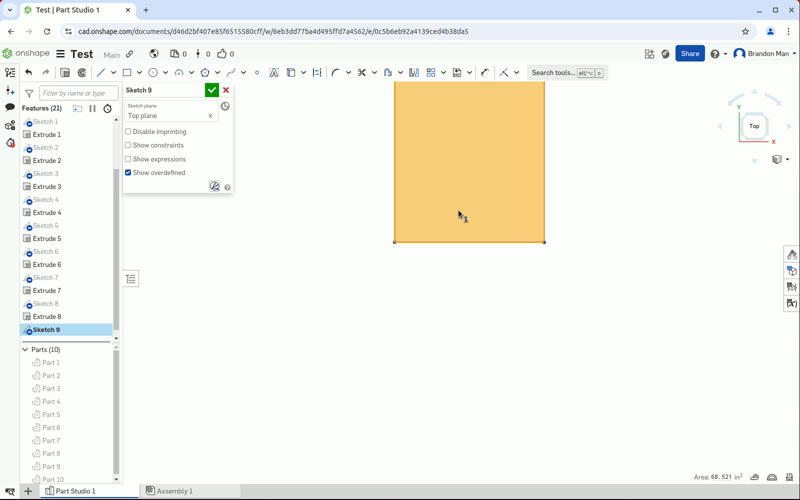
scroll(-6)
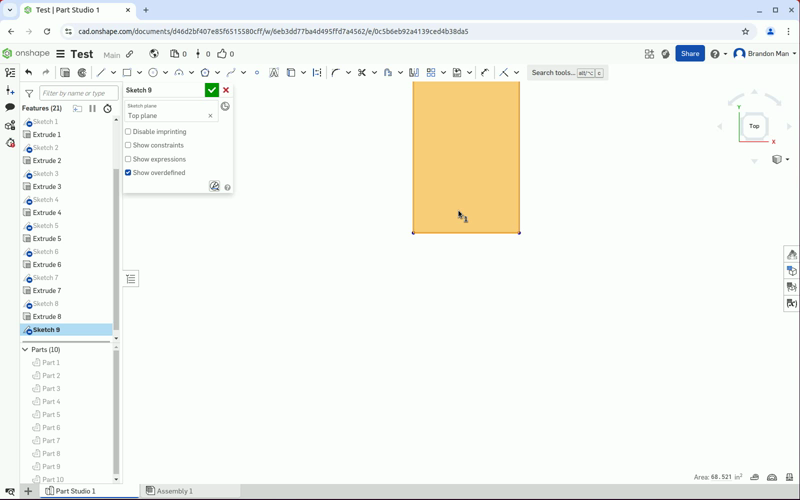
scroll(-6)
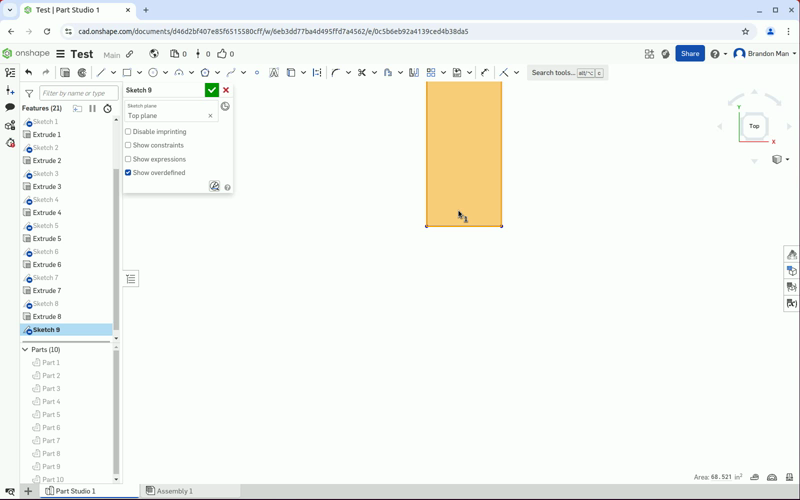
scroll(-6)
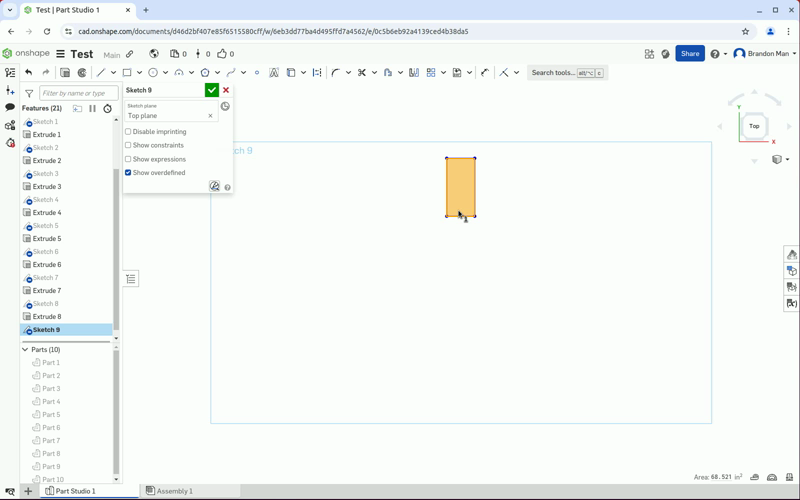
mouse_move(69, 352)
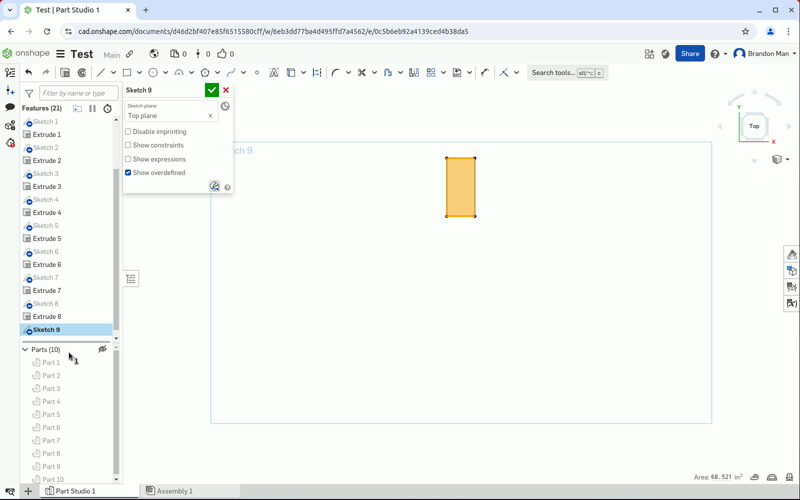
key(shift+y)
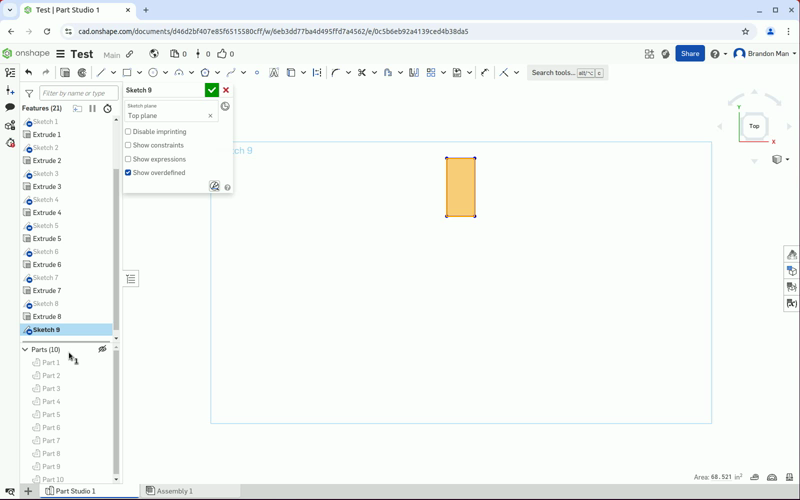
key(shift+e)
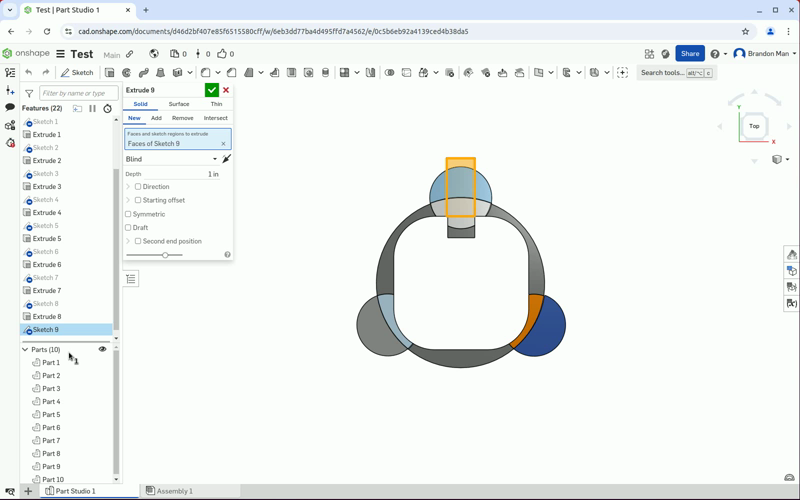
mouse_move(143, 106)
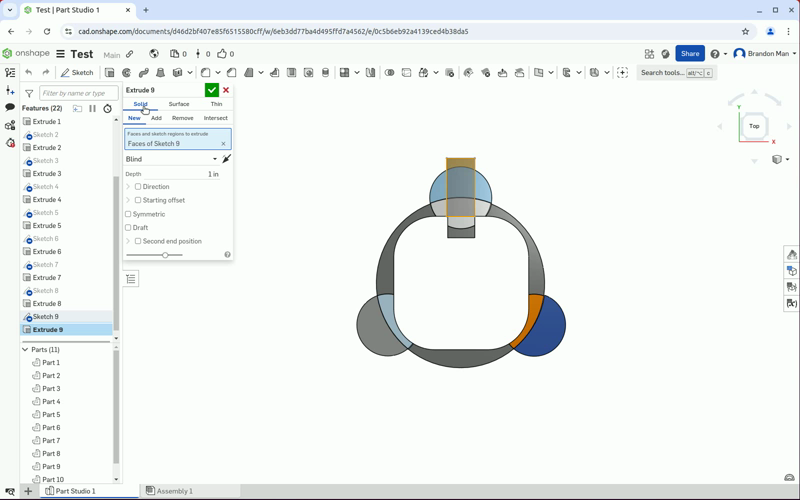
click(143, 106)
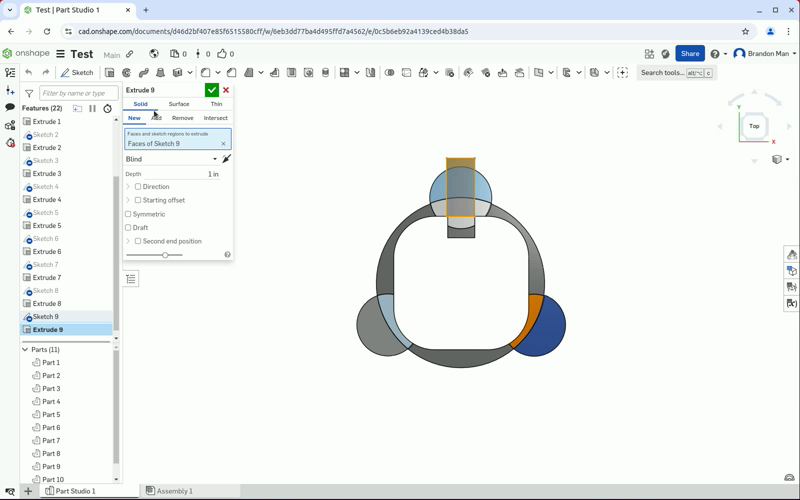
mouse_move(186, 120)
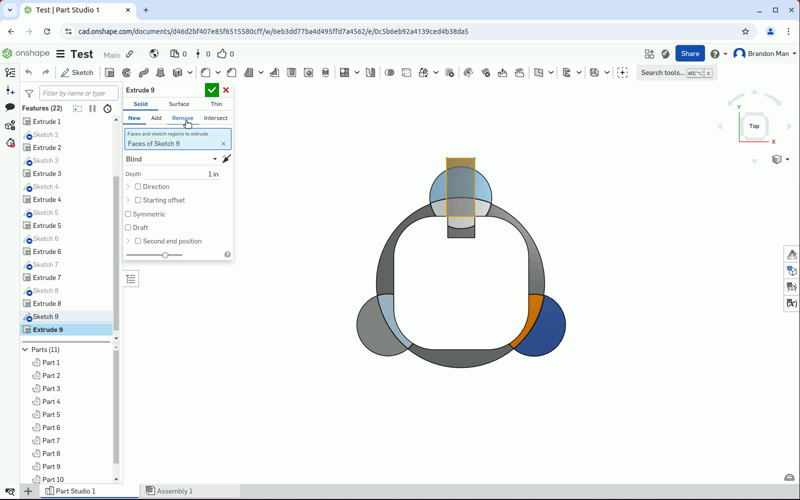
click(186, 120)
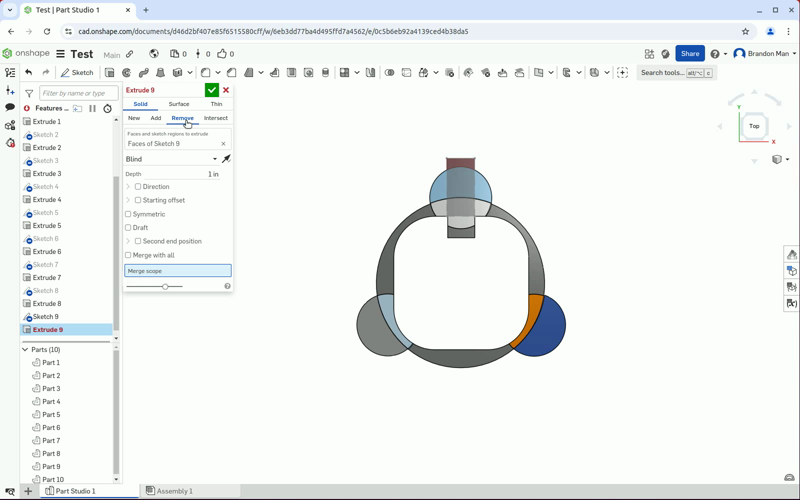
key(tab, 4)
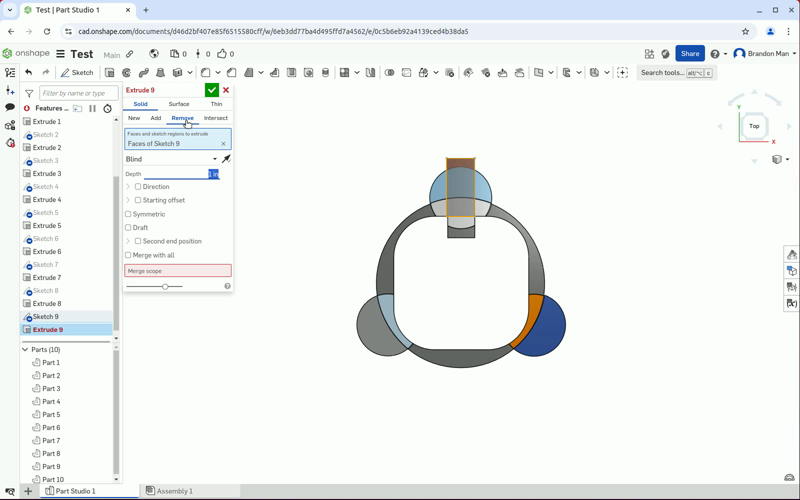
text(-1.685)
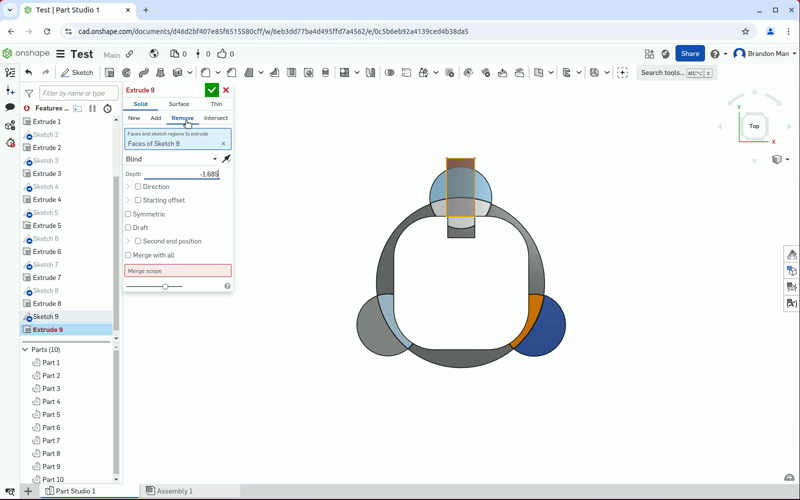
key(tab, 6)
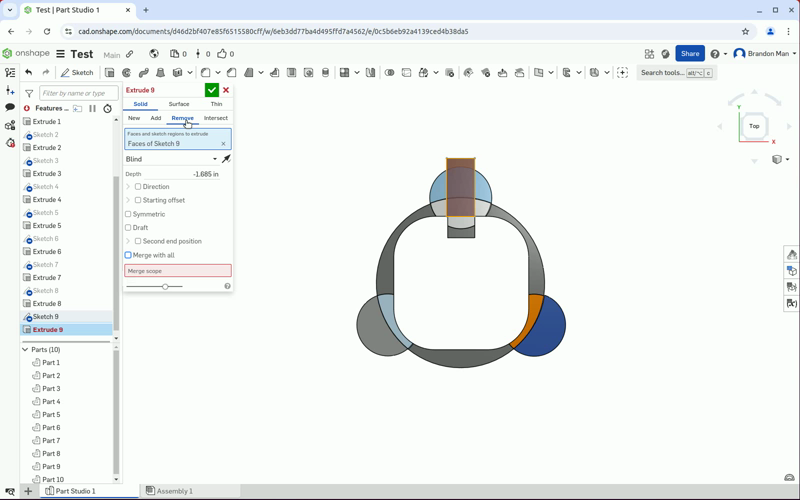
key(space)
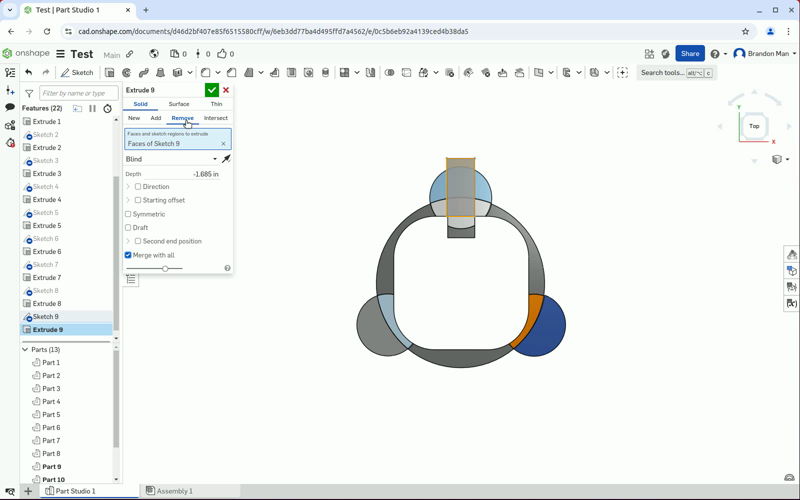
key(enter)
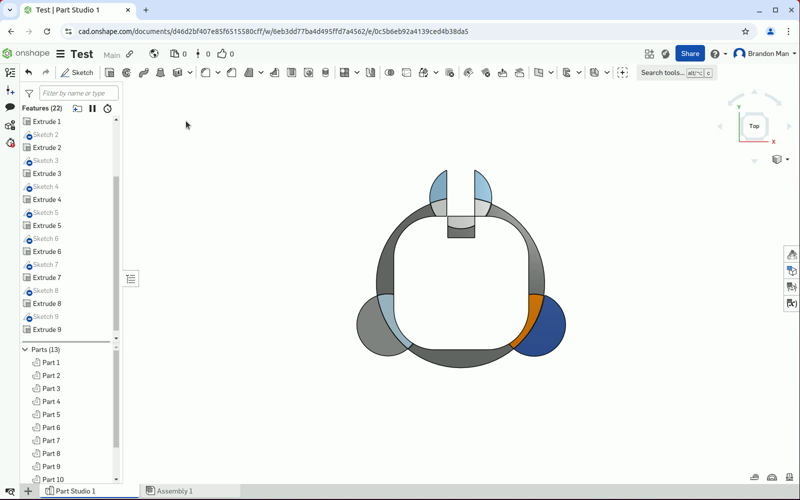
key(shift+h)
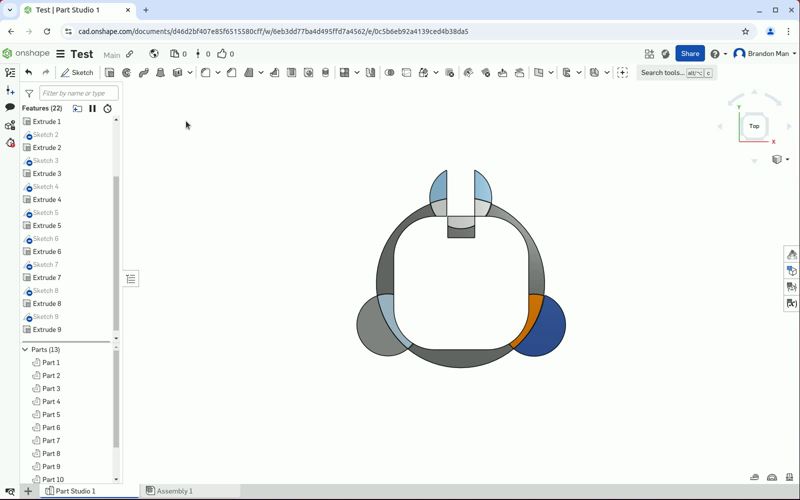
key(shift+h)
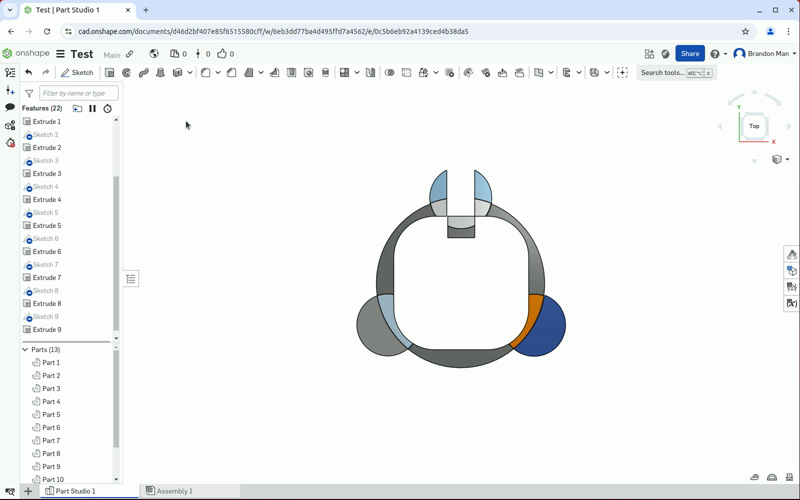
mouse_move(69, 111)
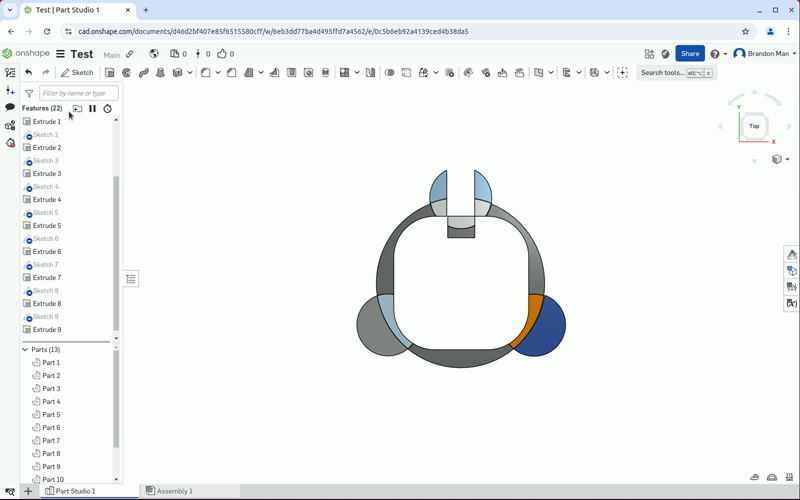
click(69, 111)
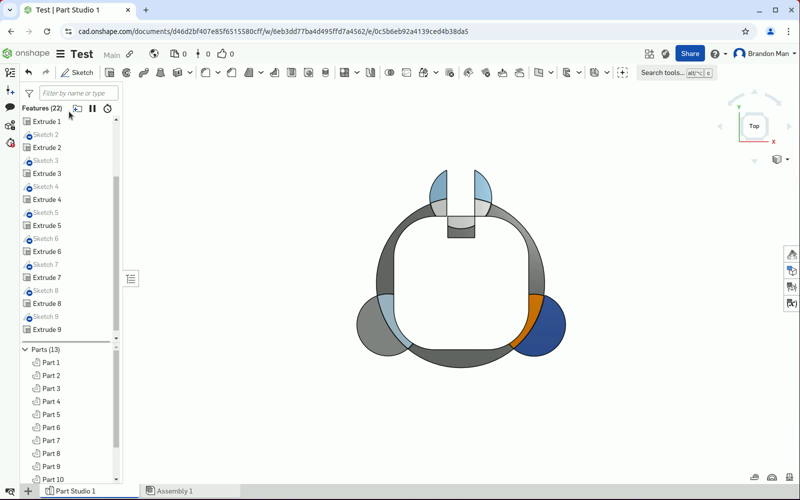
key(shift+s)
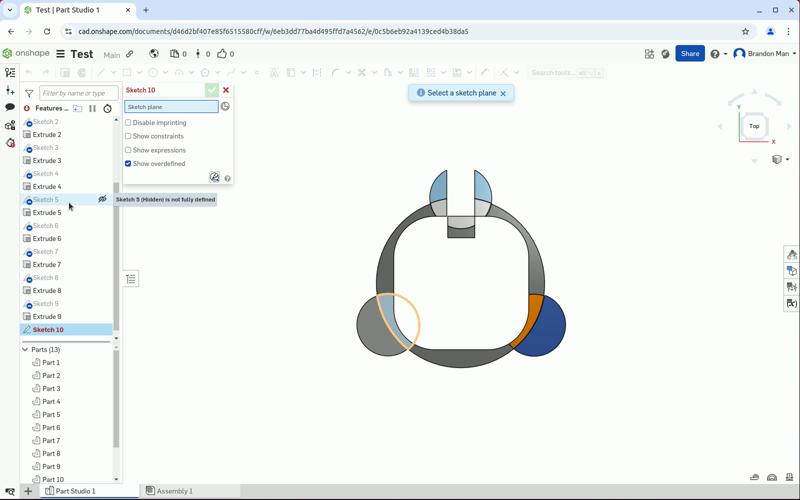
scroll(3)
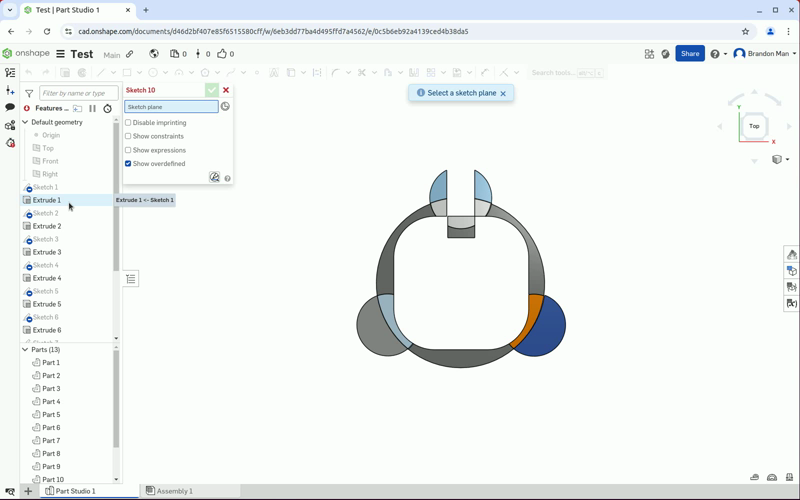
mouse_move(69, 150)
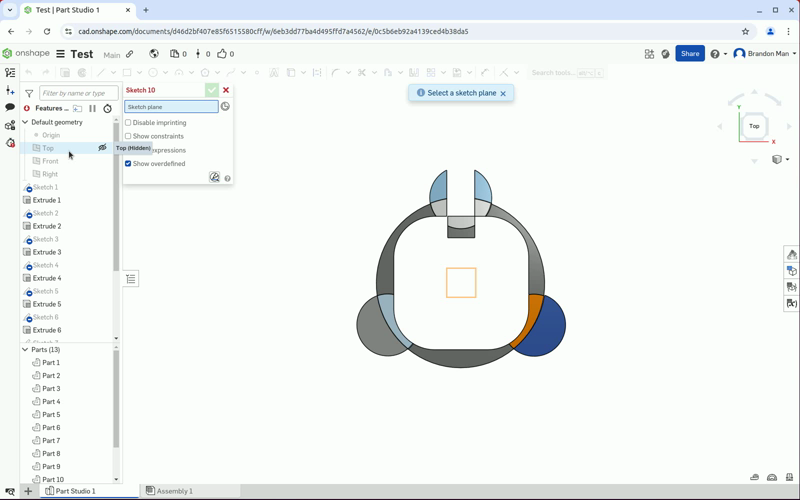
click(69, 150)
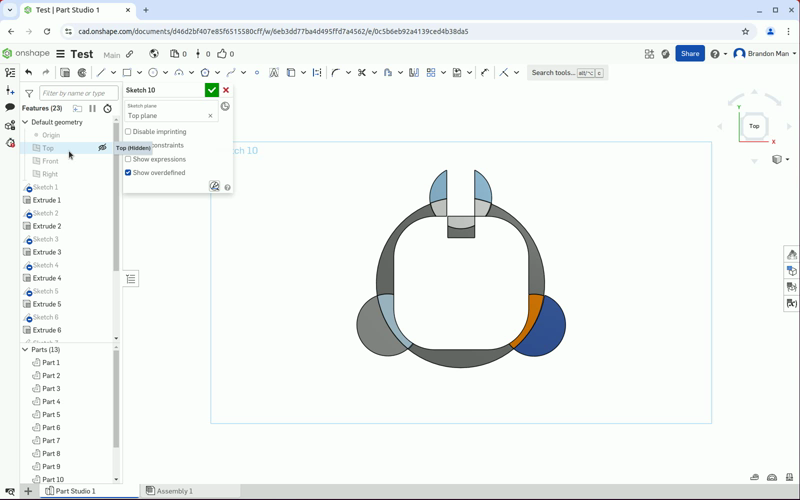
mouse_move(69, 352)
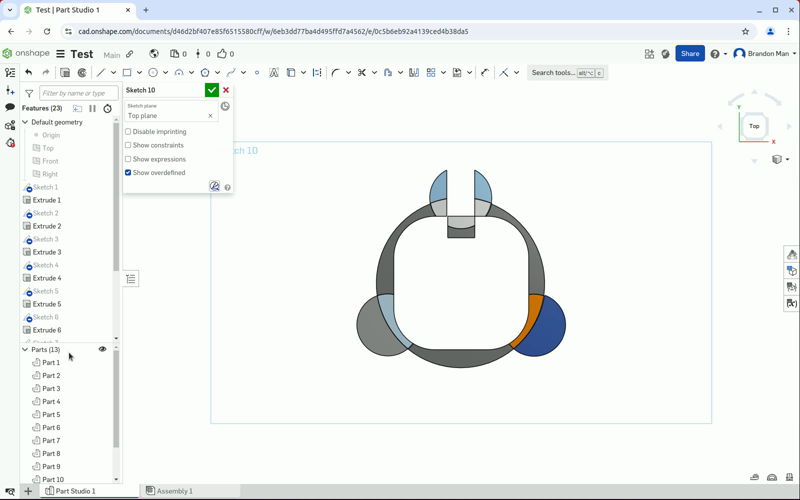
key(y)
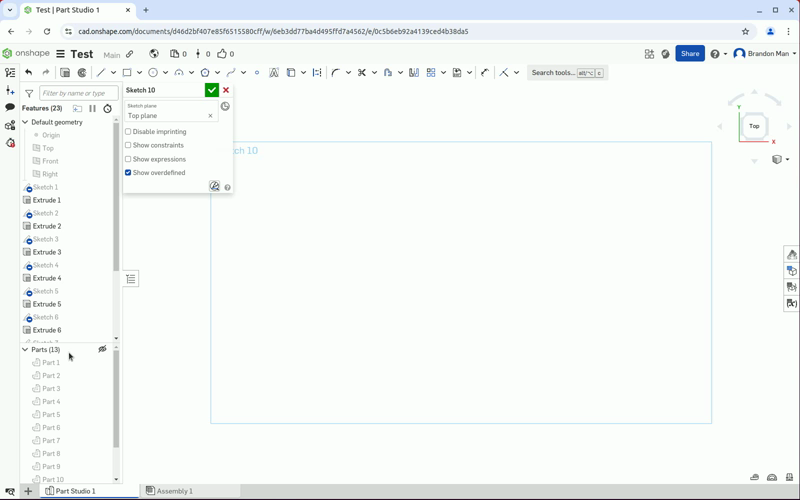
key(l)
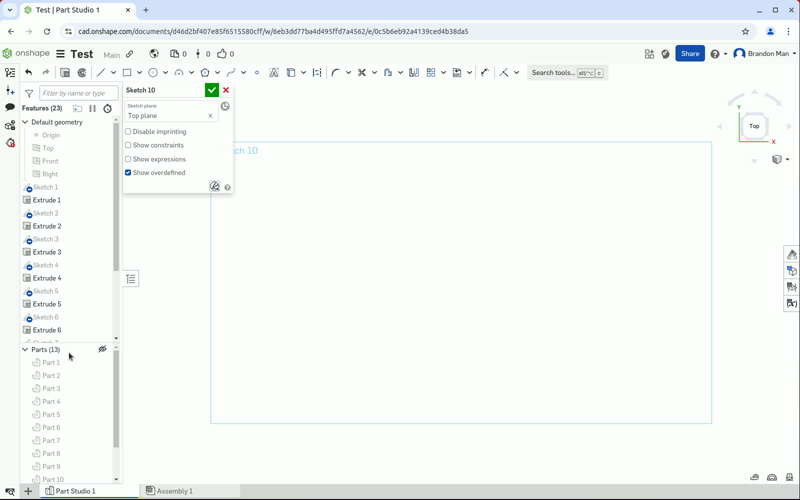
key_down(shift)
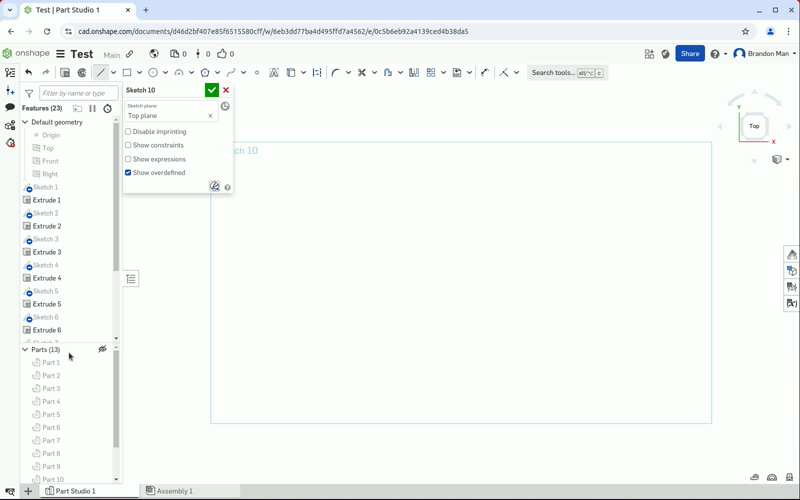
mouse_move(446, 237)
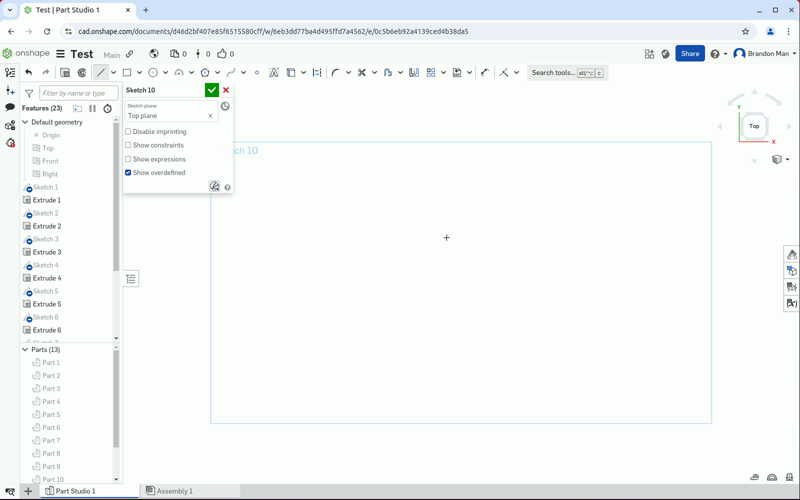
click(446, 237)
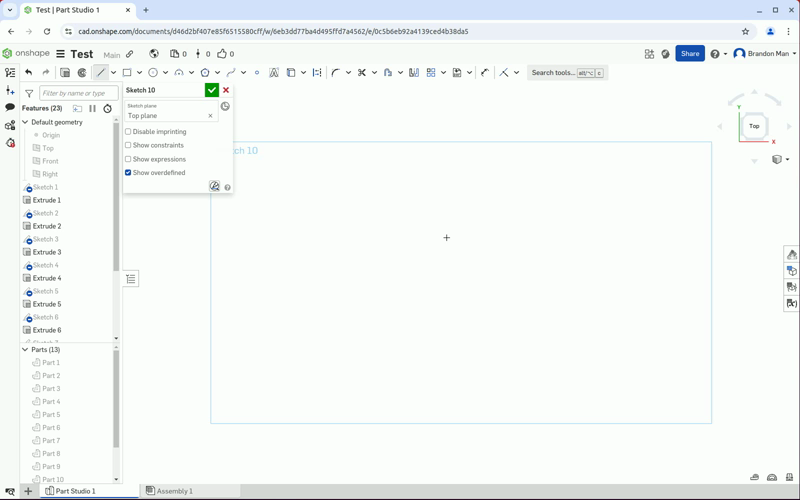
key_up(shift)
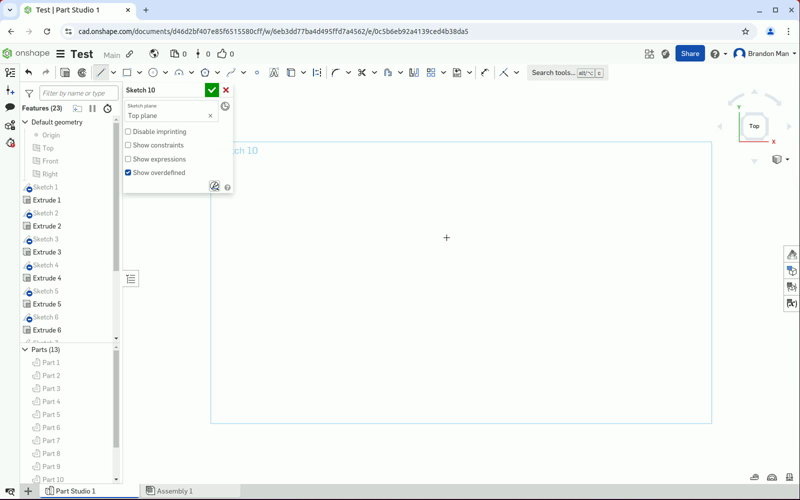
key_down(shift)
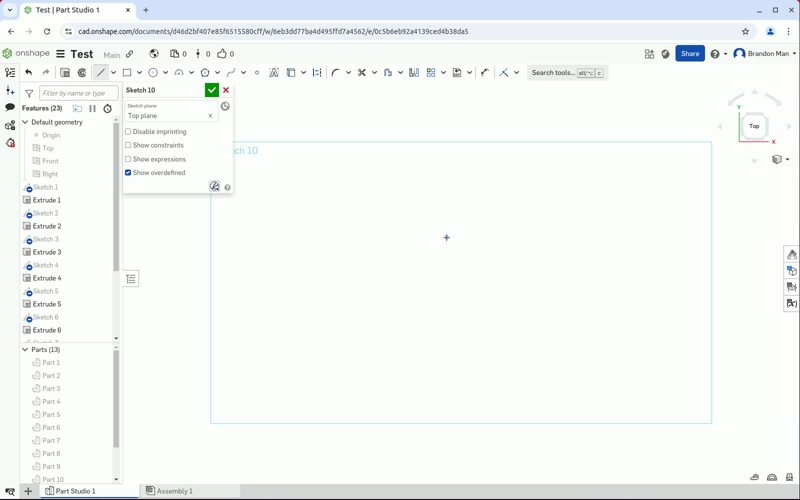
mouse_move(476, 237)
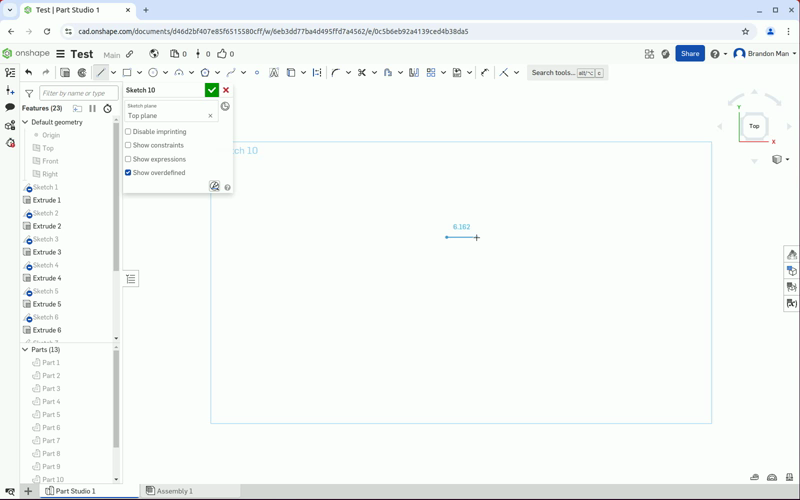
mouse_move(474, 237)
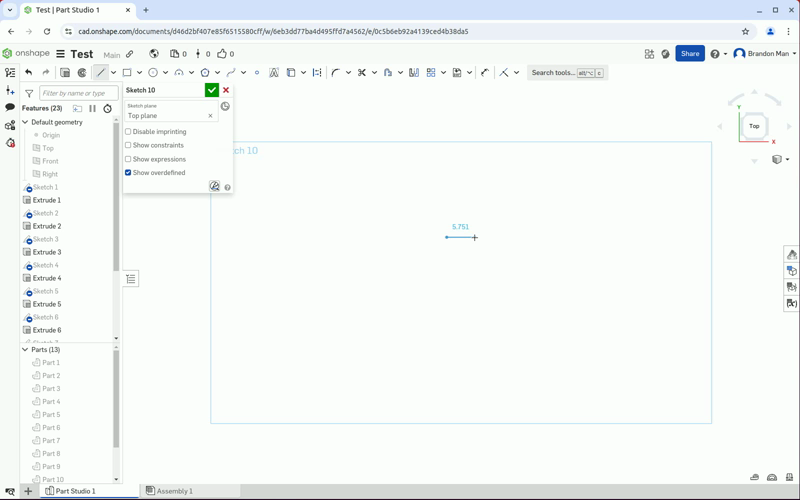
click(474, 237)
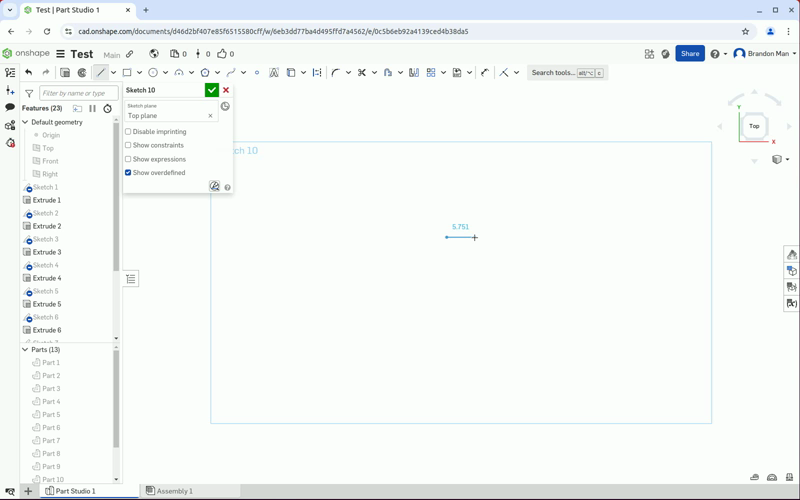
key_up(shift)
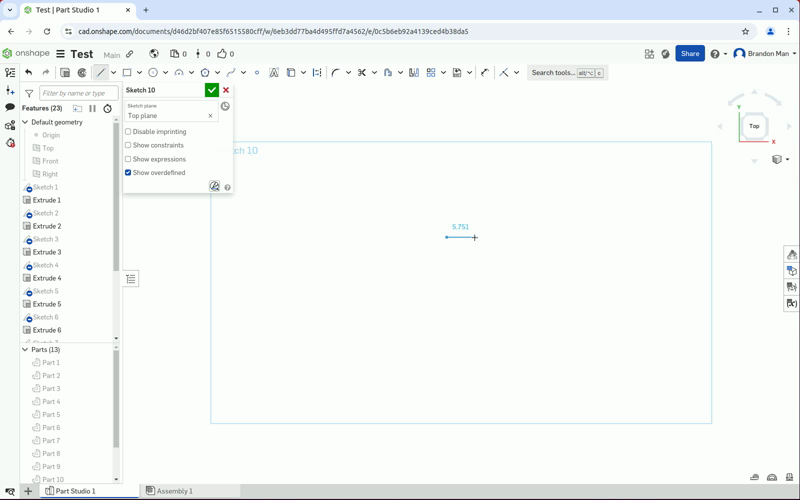
key_down(shift)
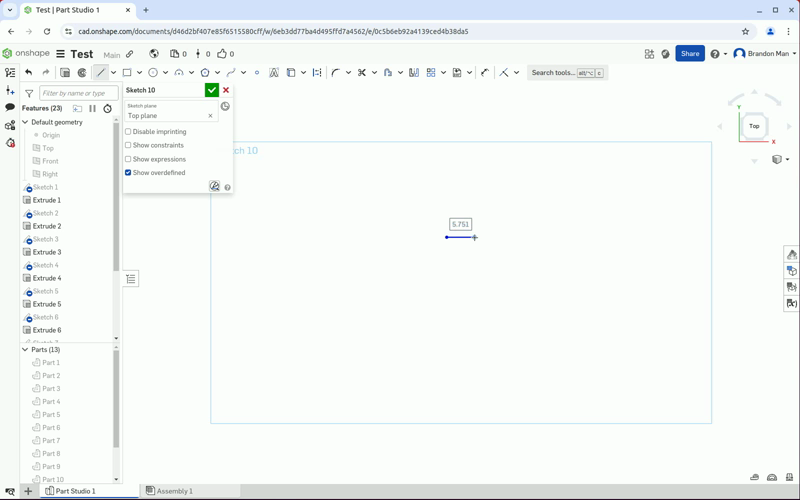
mouse_move(504, 237)
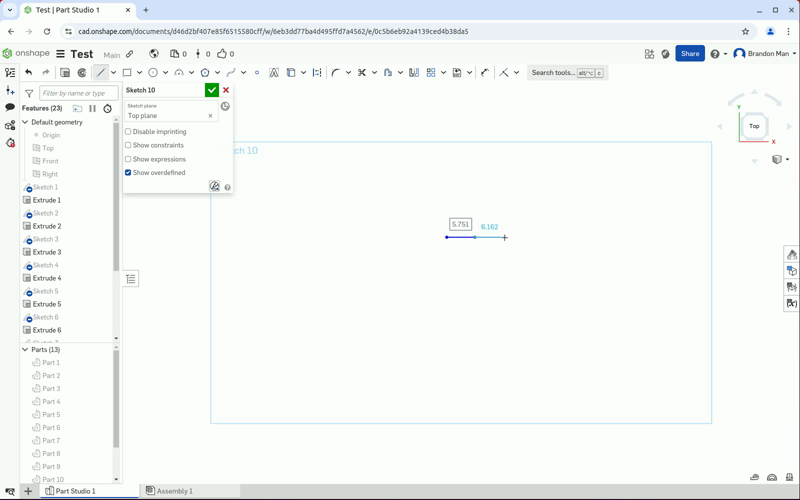
mouse_move(474, 214)
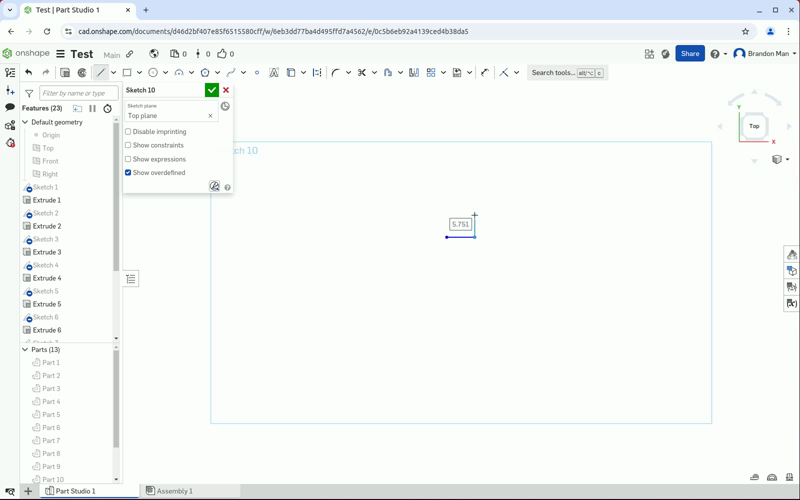
click(474, 214)
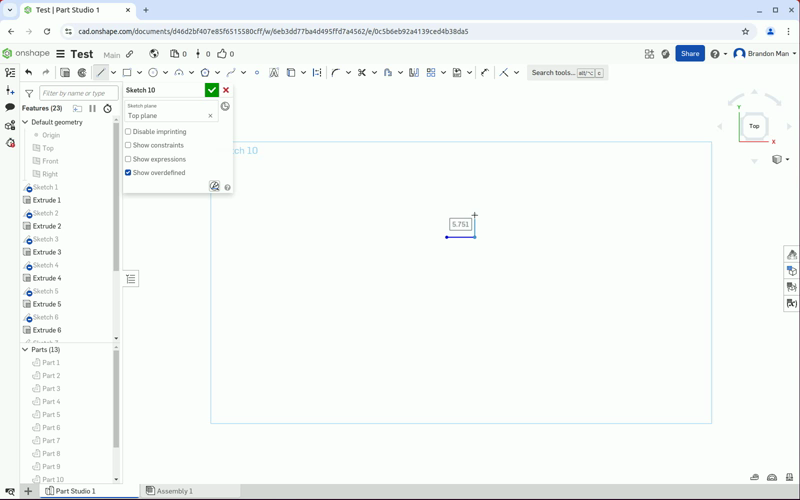
key_up(shift)
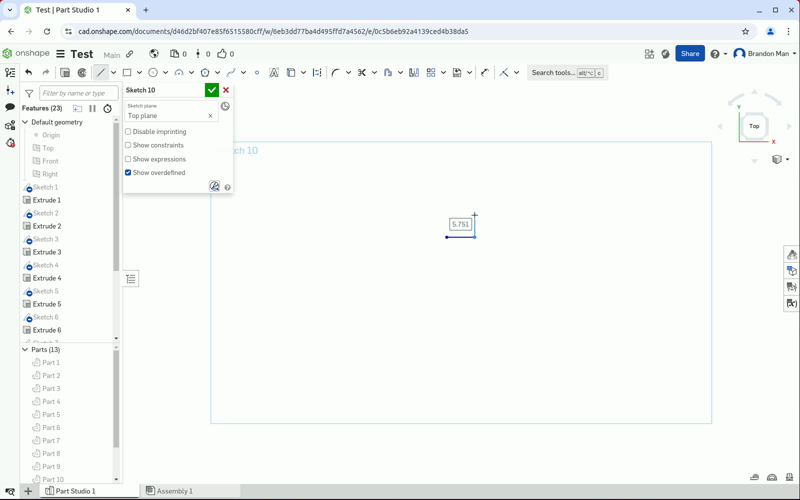
key_down(shift)
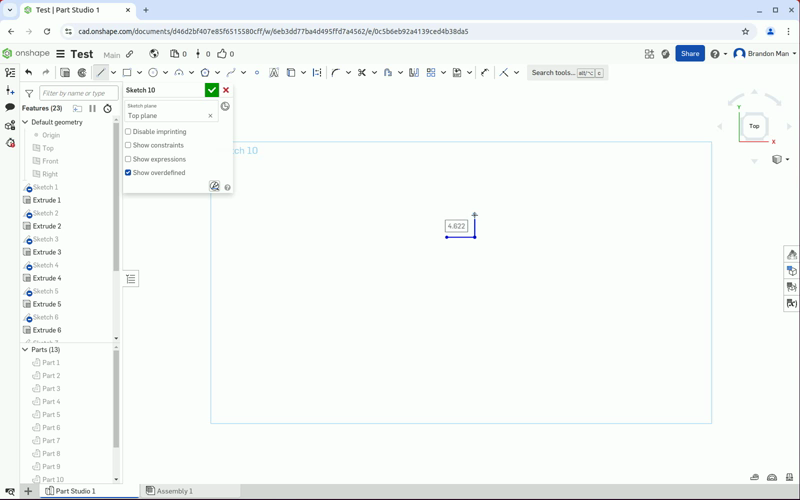
mouse_move(504, 214)
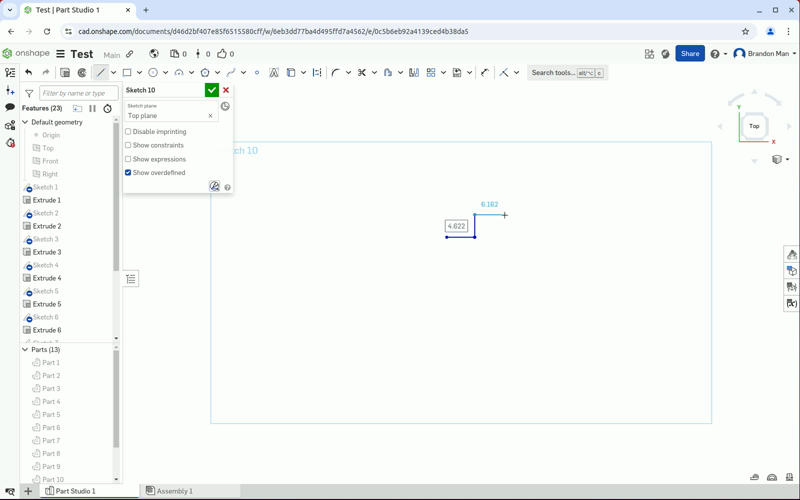
mouse_move(446, 214)
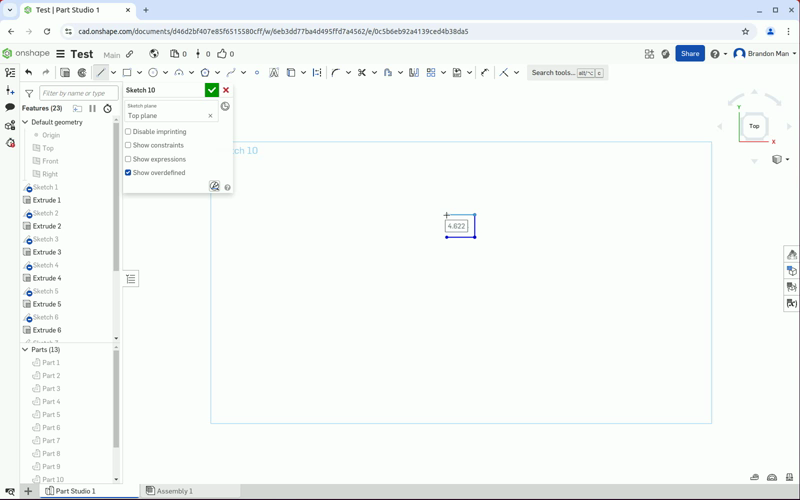
click(446, 214)
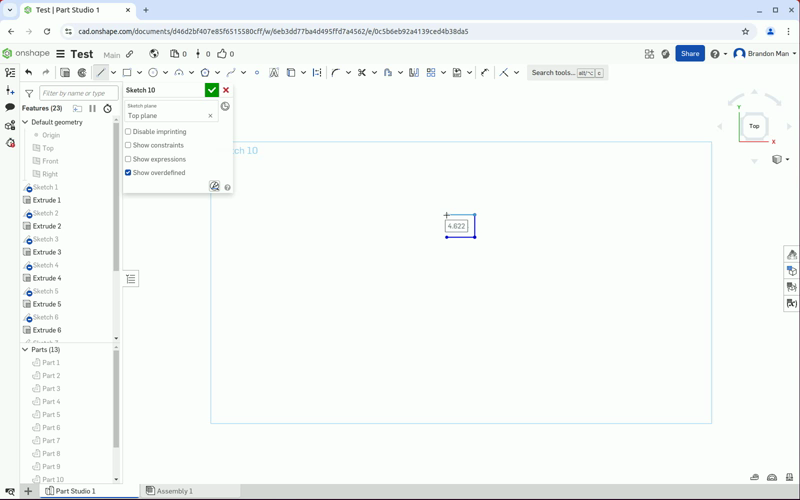
key_up(shift)
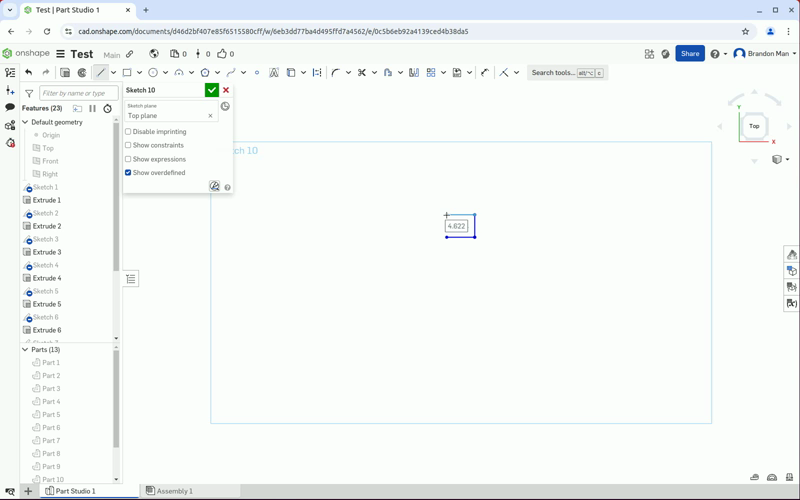
mouse_move(476, 214)
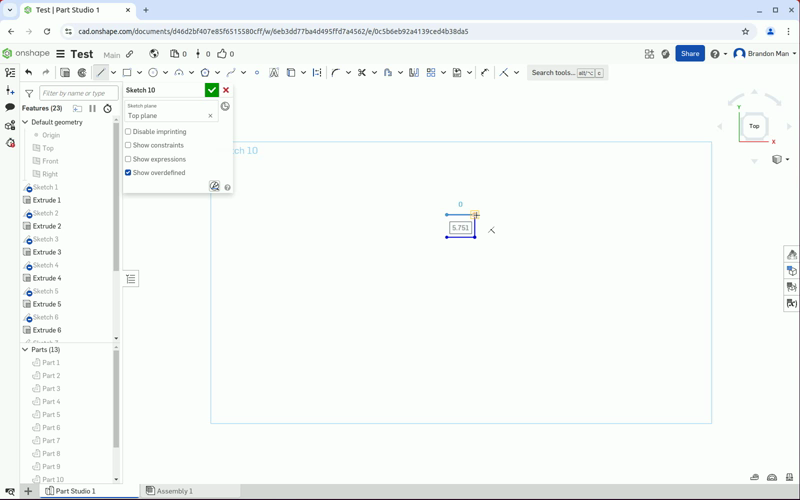
key_down(shift)
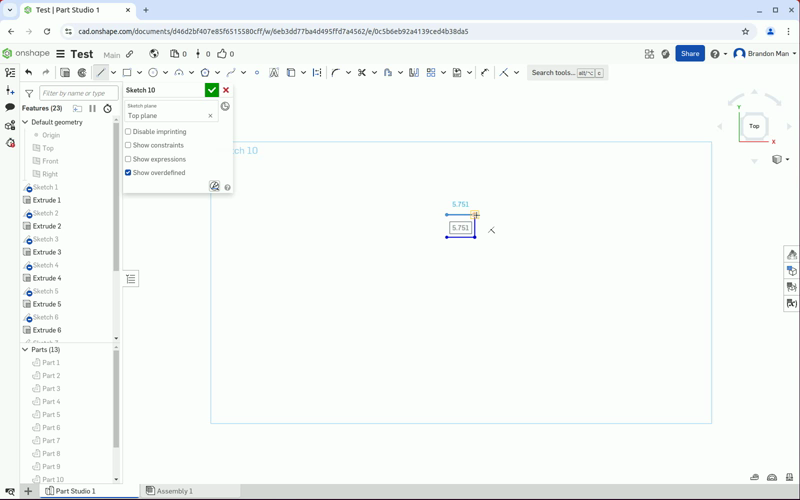
mouse_move(446, 237)
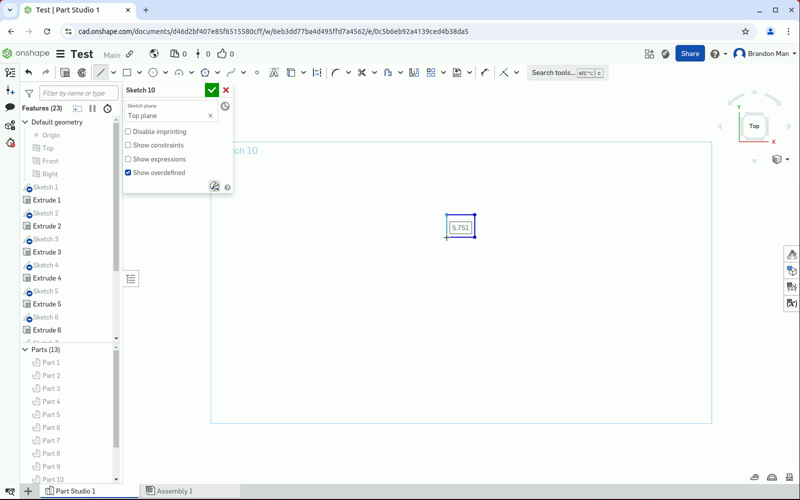
key_up(shift)
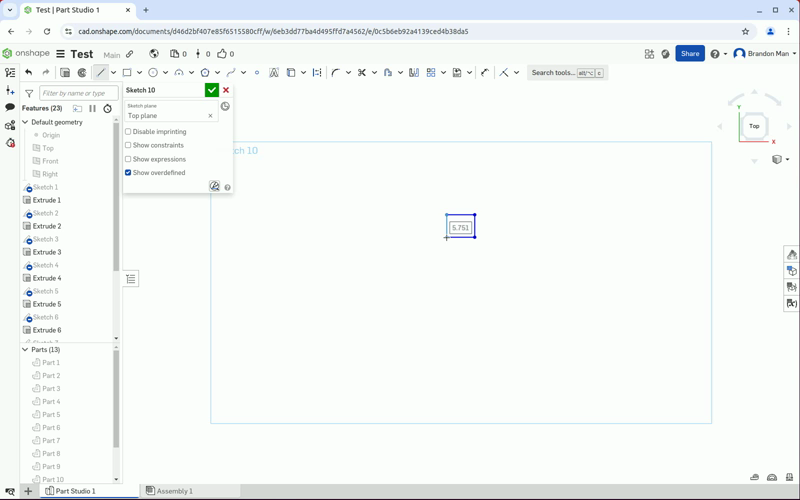
click(446, 237)
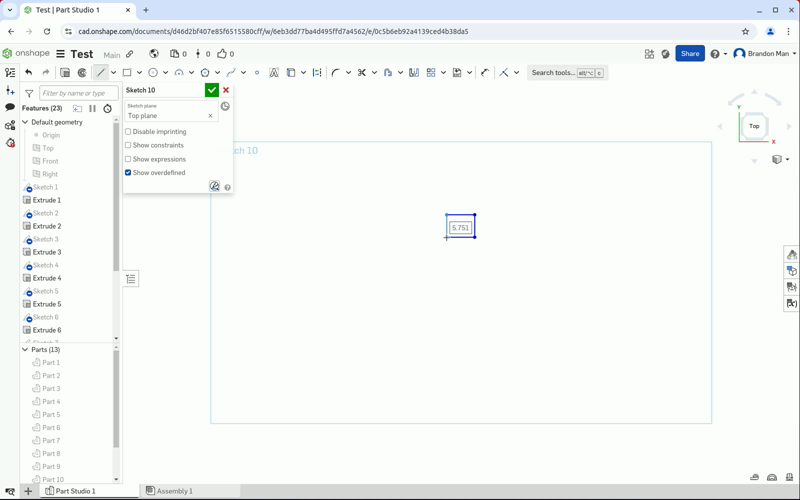
key(esc)
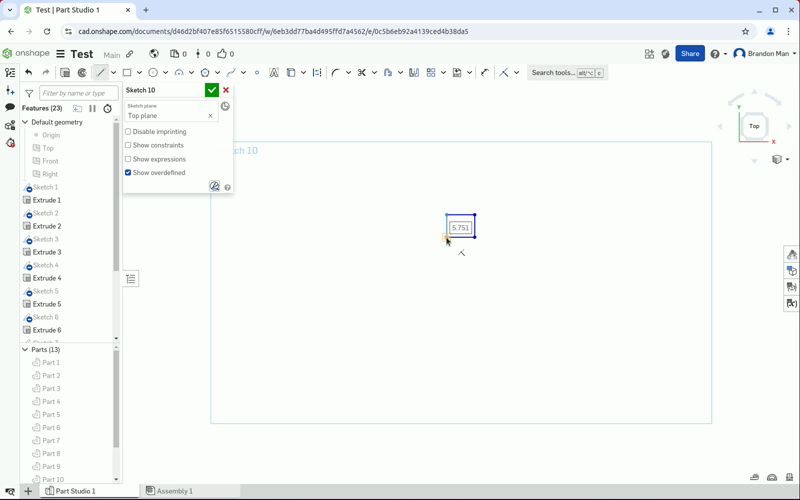
mouse_move(458, 227)
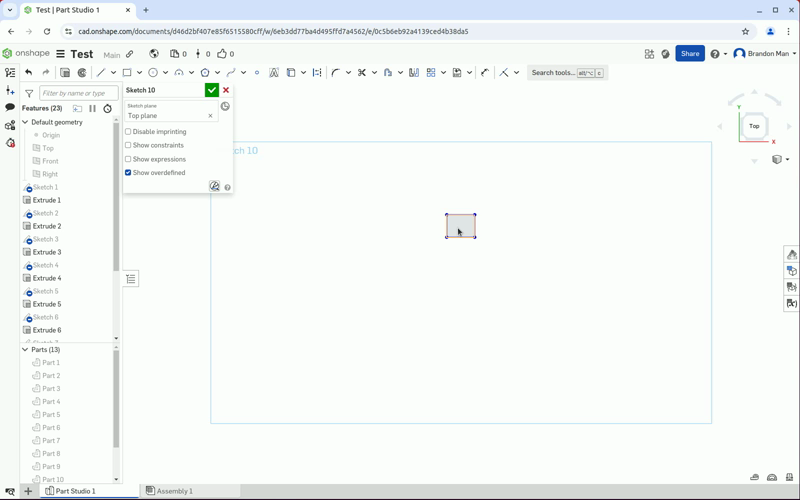
scroll(6)
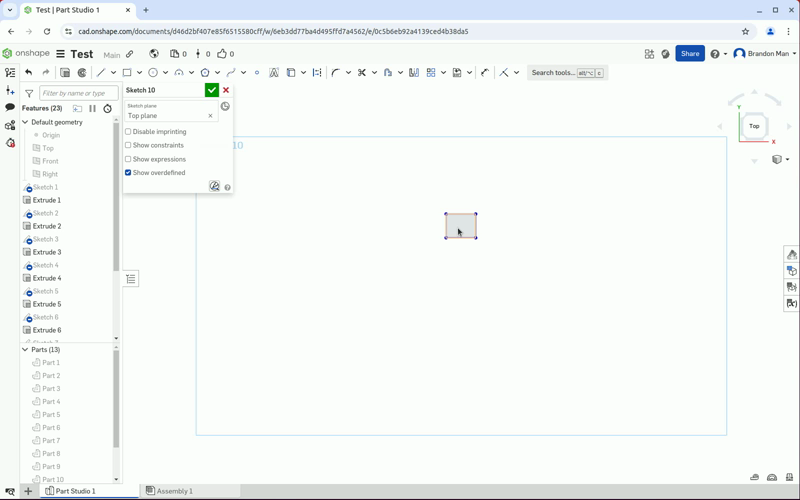
scroll(6)
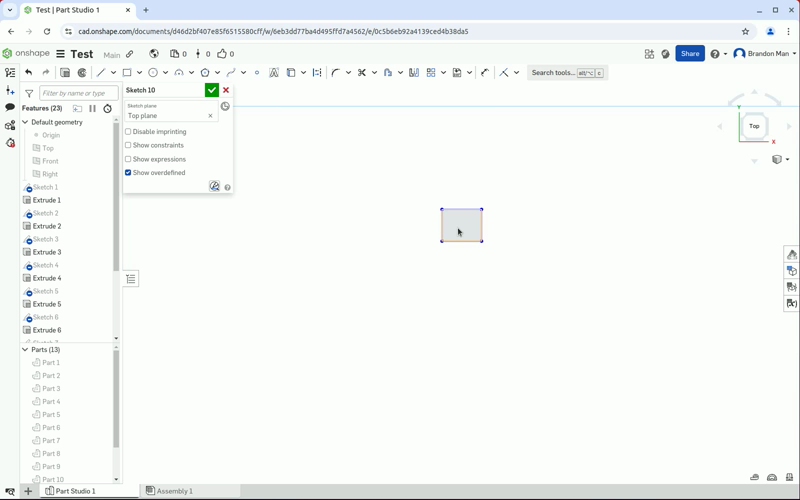
scroll(6)
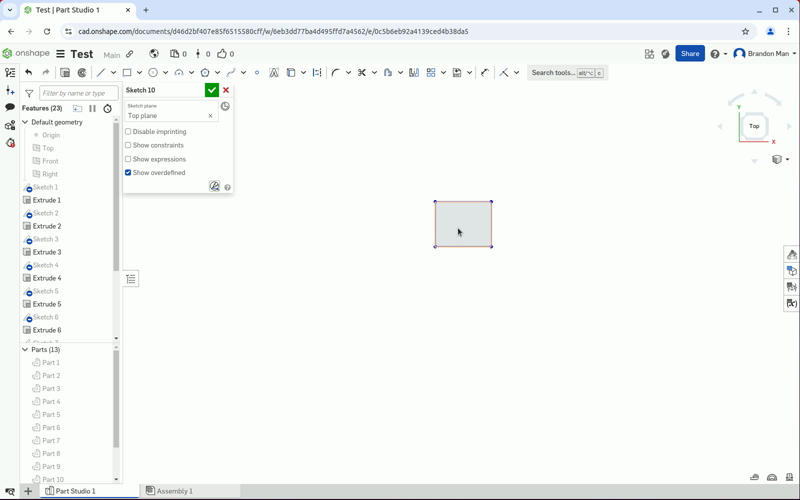
scroll(6)
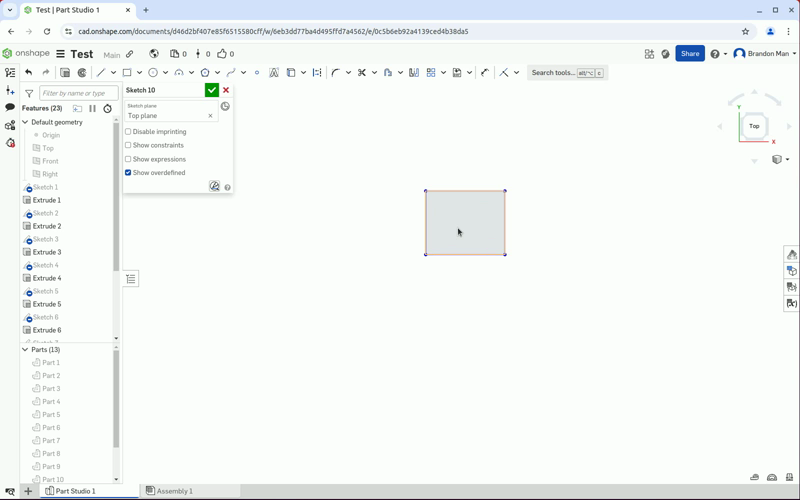
scroll(6)
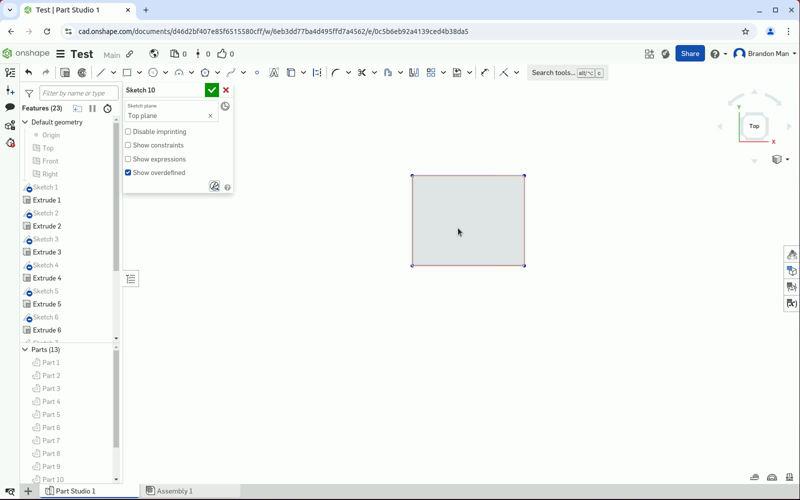
scroll(6)
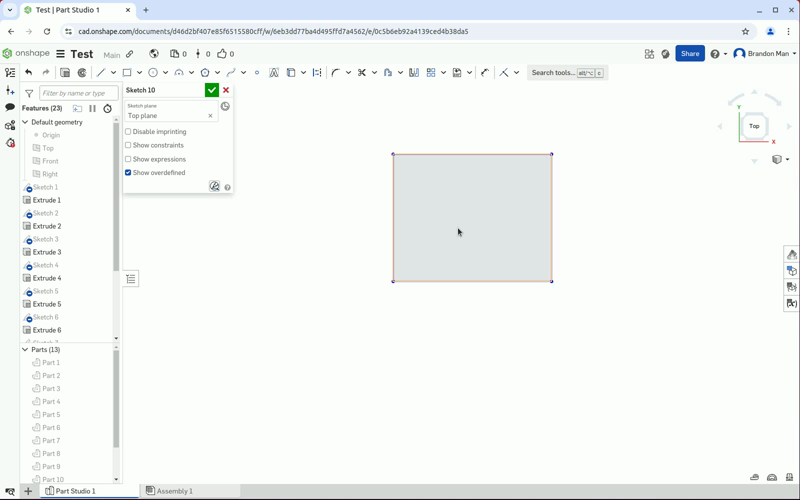
scroll(6)
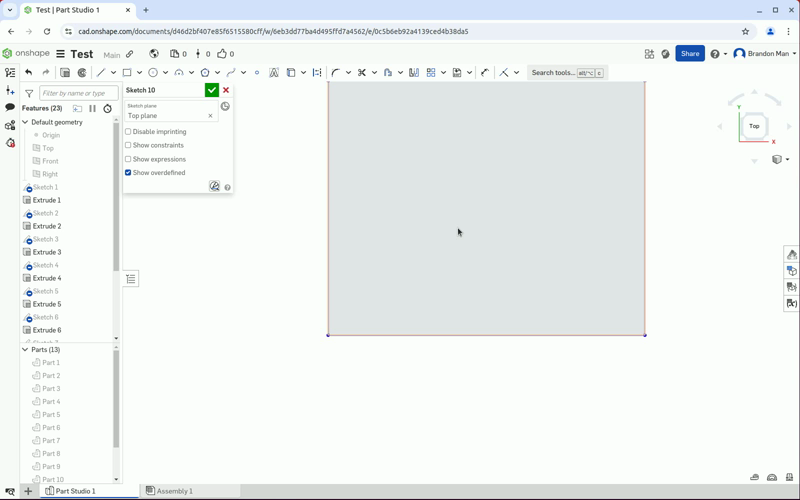
click(458, 227)
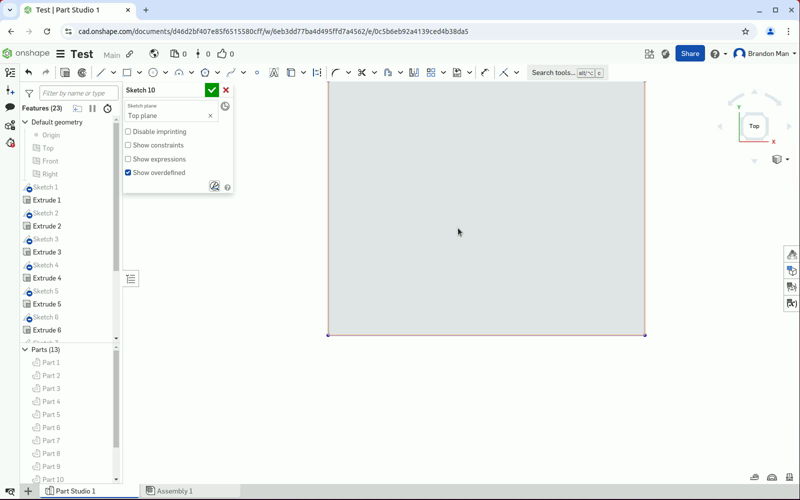
scroll(-6)
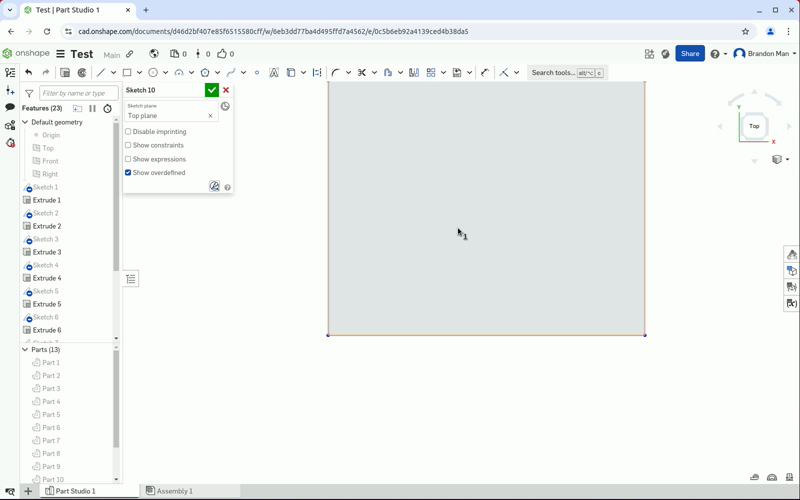
scroll(-6)
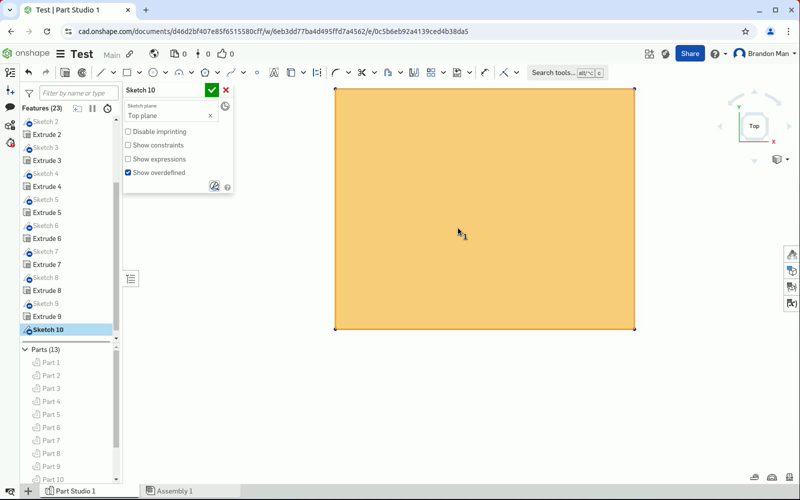
scroll(-6)
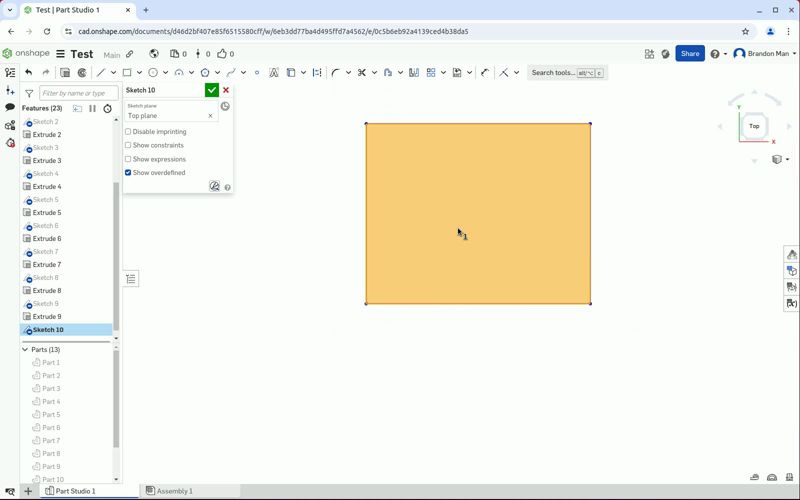
scroll(-6)
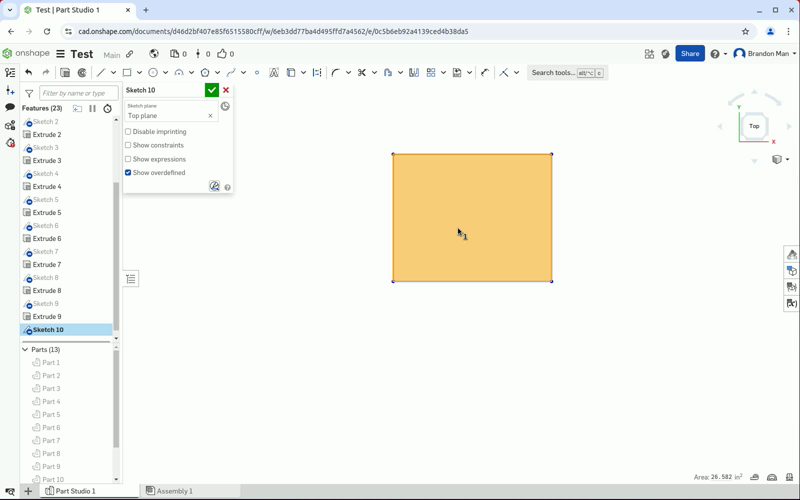
scroll(-6)
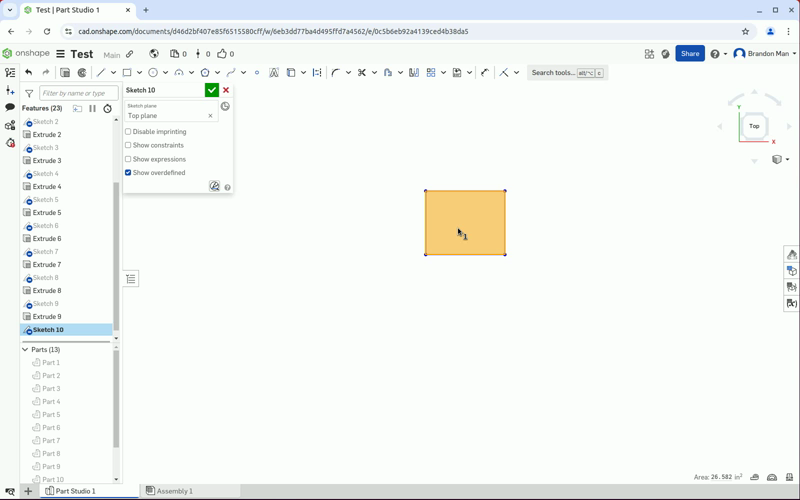
scroll(-6)
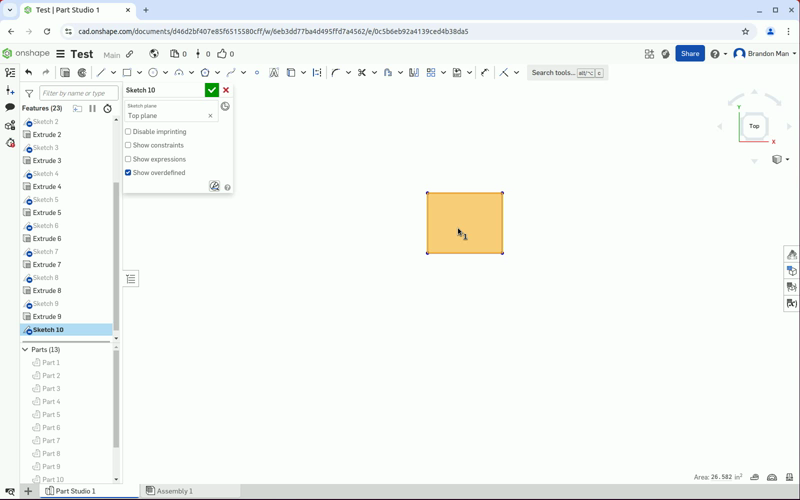
scroll(-6)
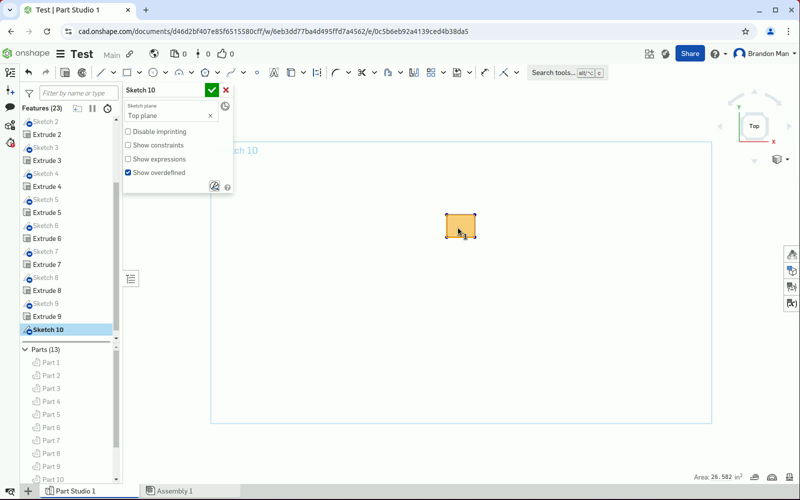
mouse_move(69, 352)
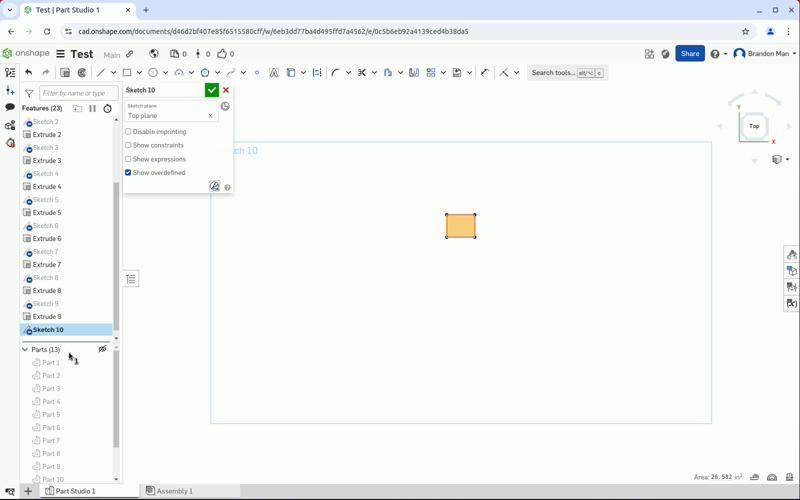
key(shift+y)
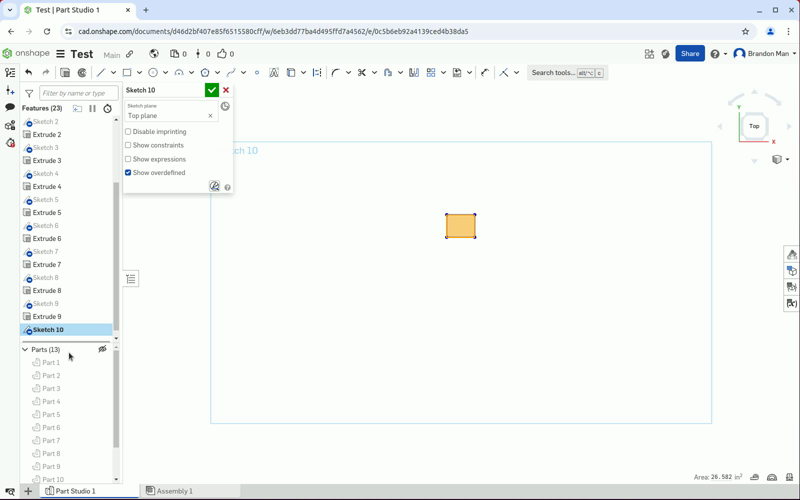
key(shift+e)
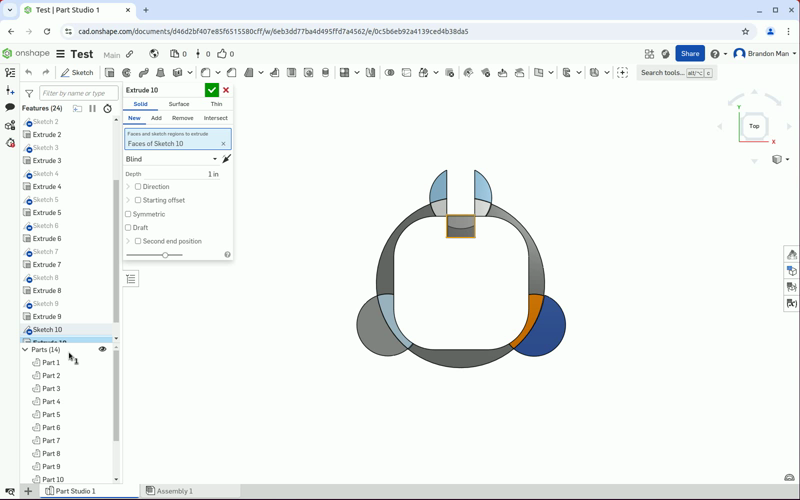
mouse_move(143, 106)
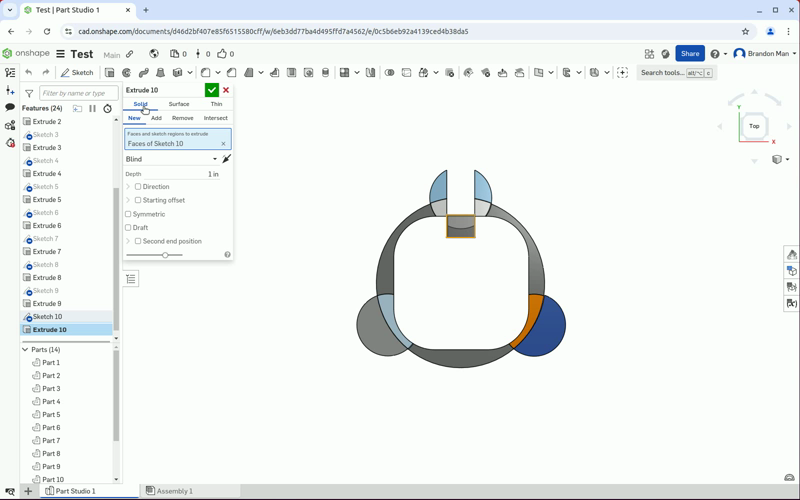
click(143, 106)
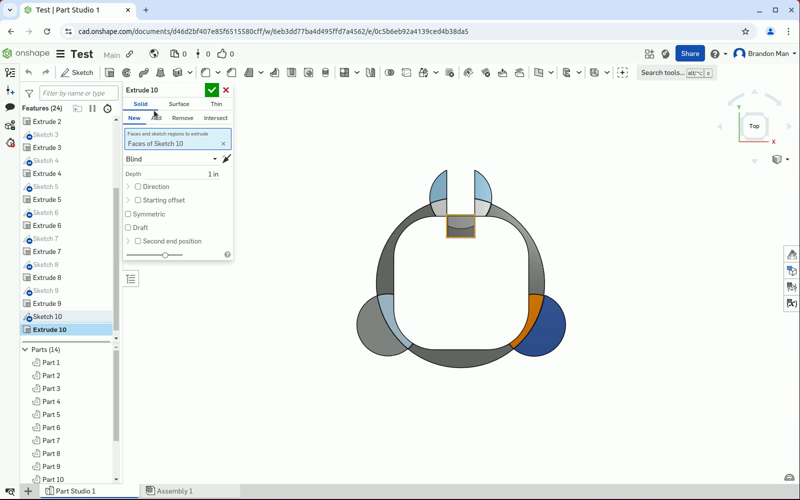
mouse_move(186, 120)
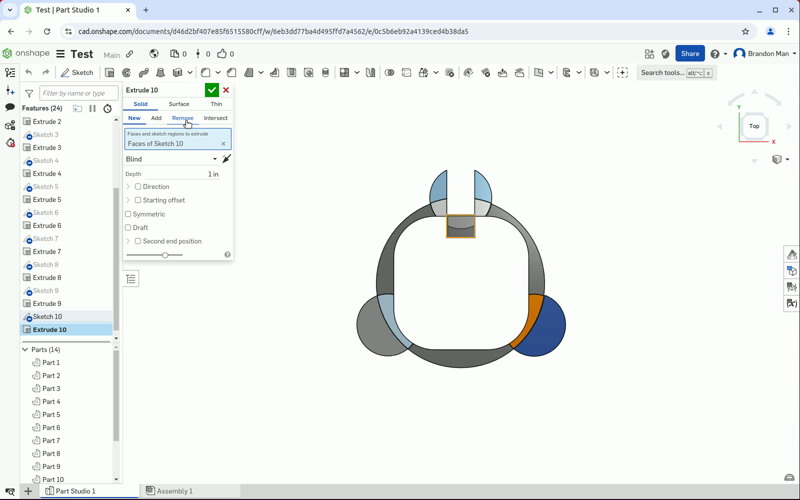
click(186, 120)
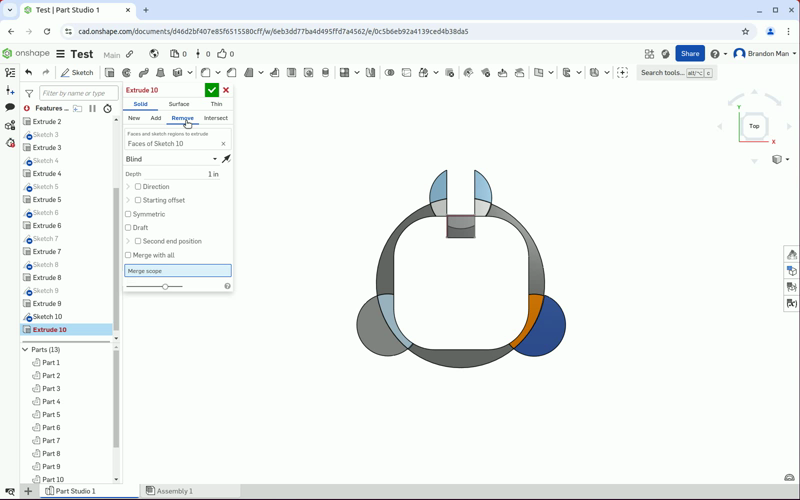
key(tab, 4)
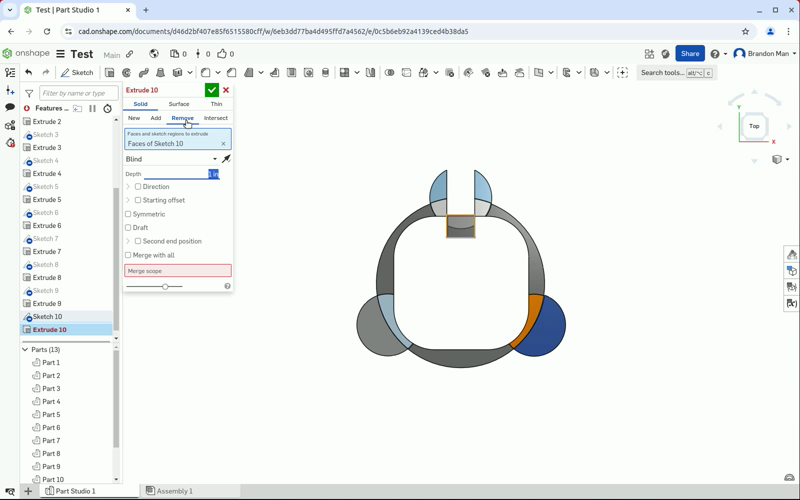
text(-1.685)
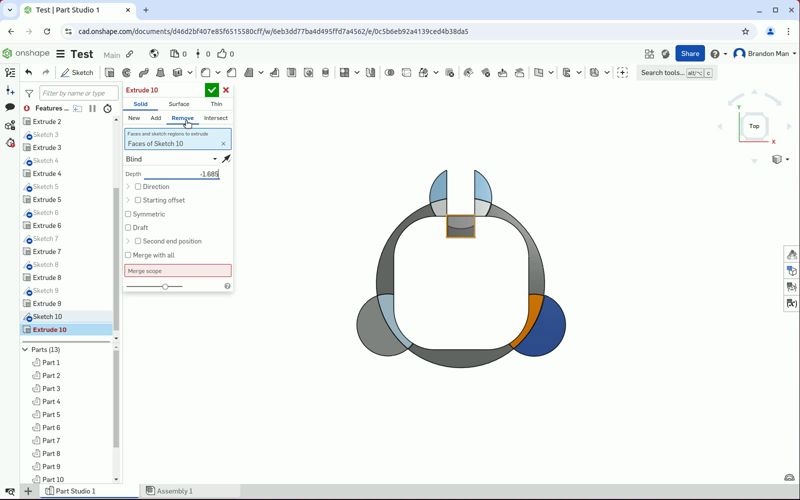
key(tab, 6)
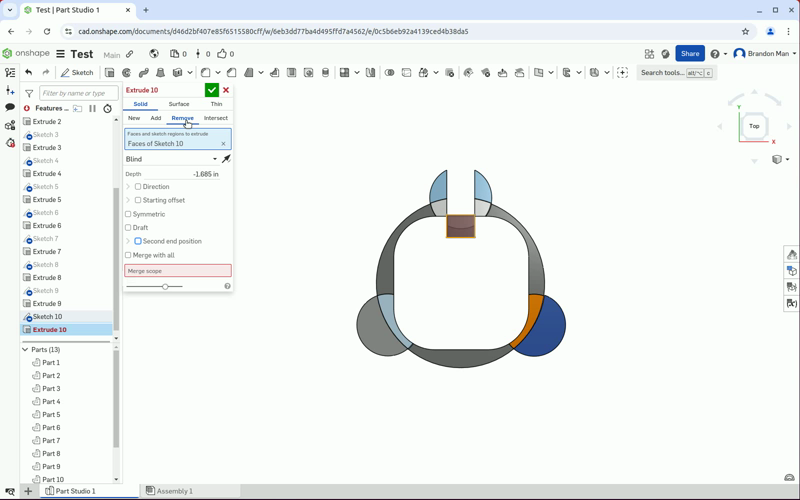
key(space)
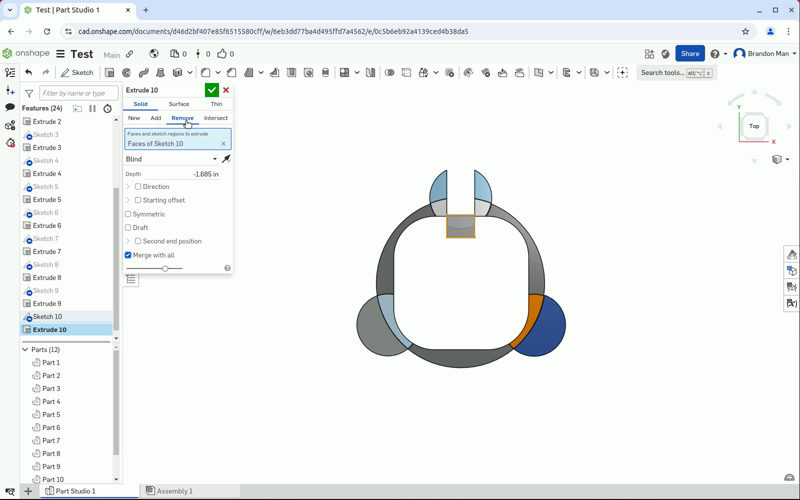
key(enter)
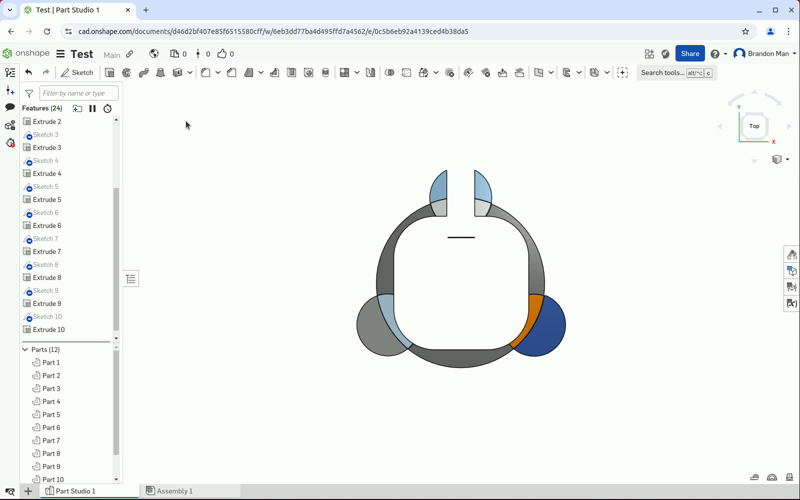
key(shift+h)
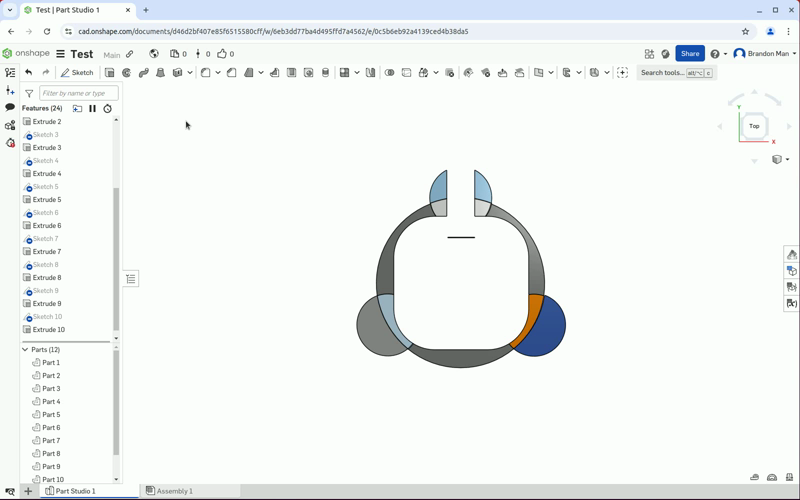
key(shift+h)
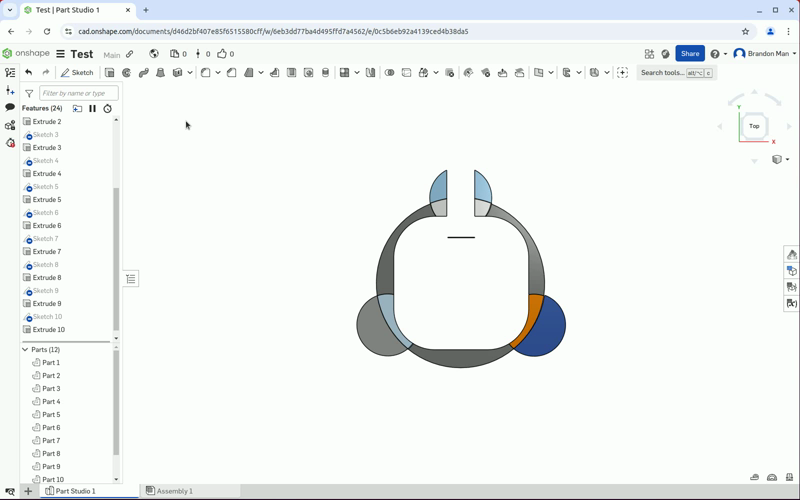
key(shift+7)
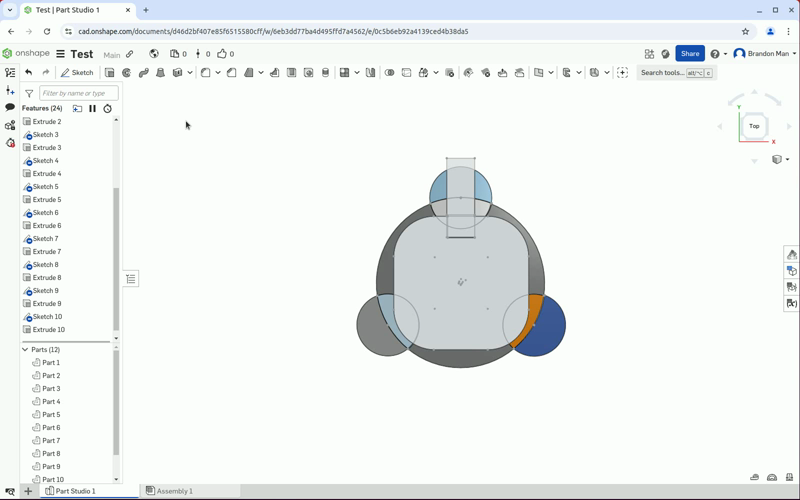
key(up, 3)
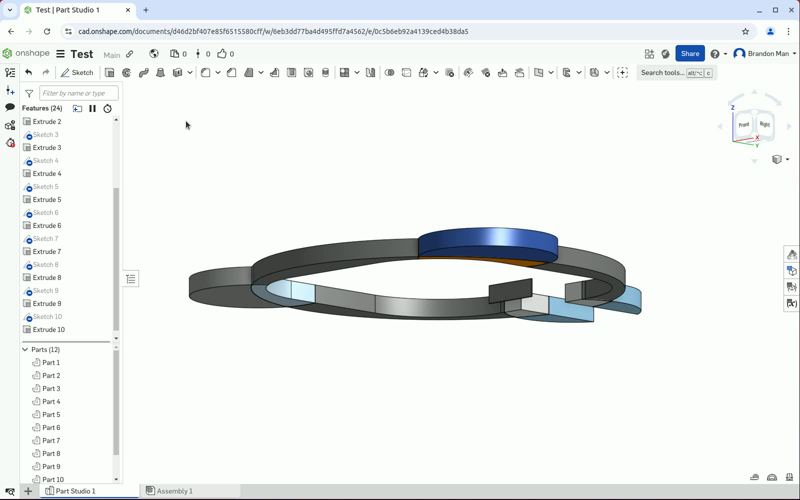
key(left, 3)
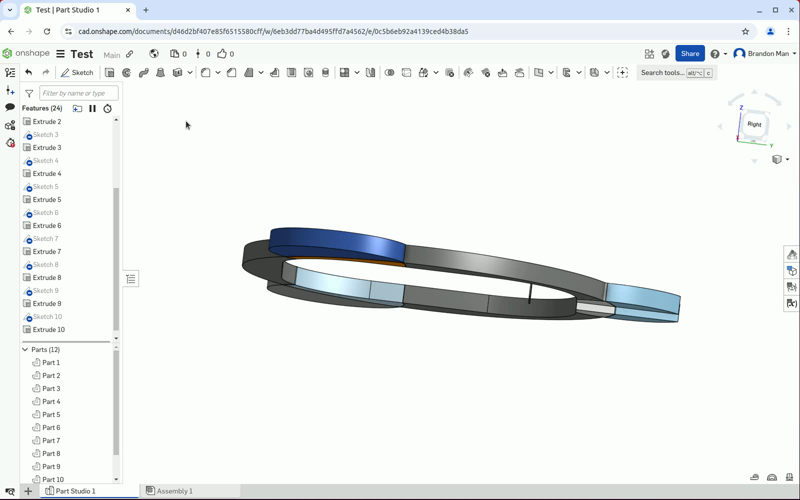
key(right, 3)
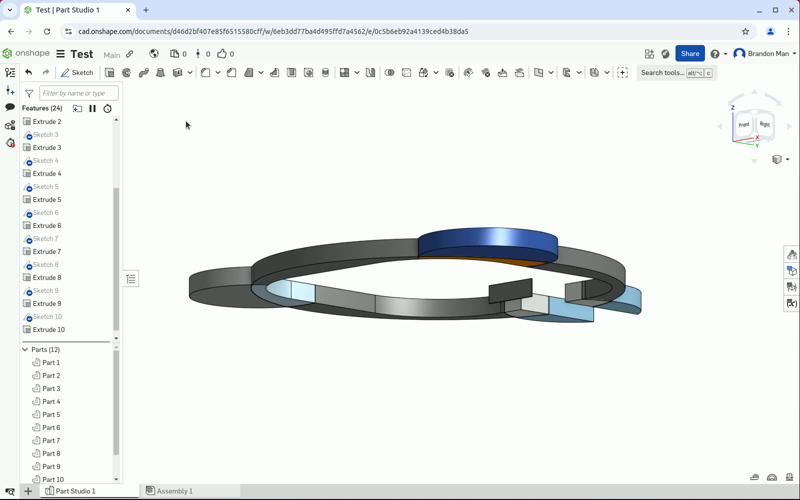
key(down, 3)
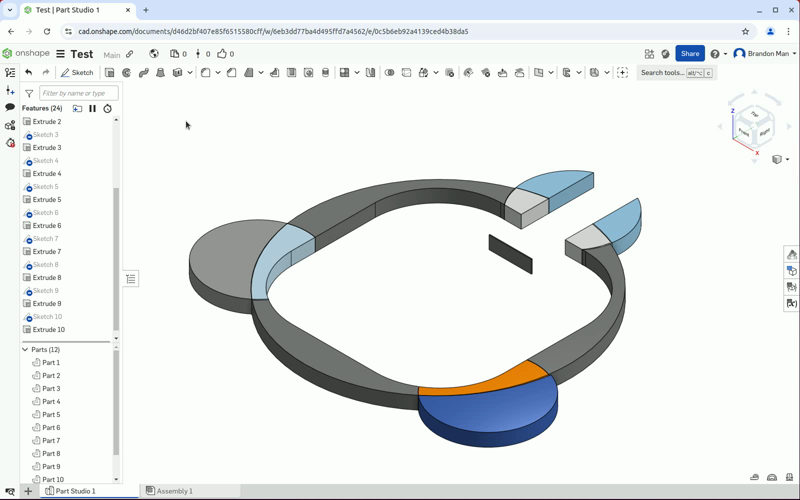
mouse_move(69, 85)
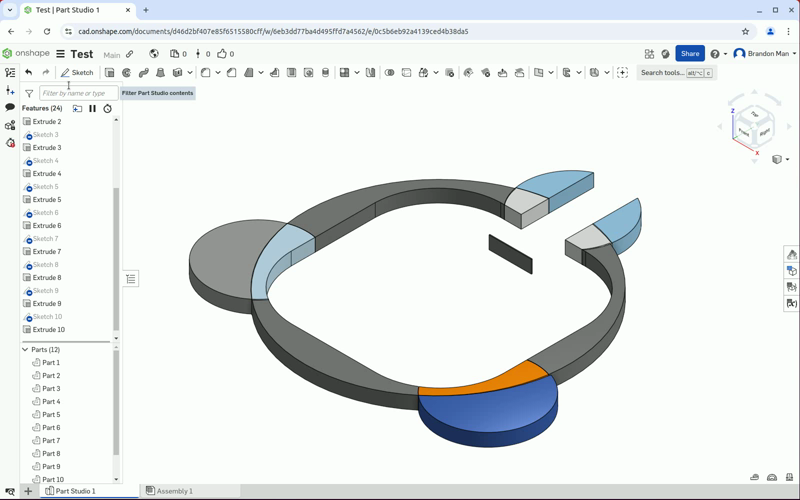
click(69, 85)